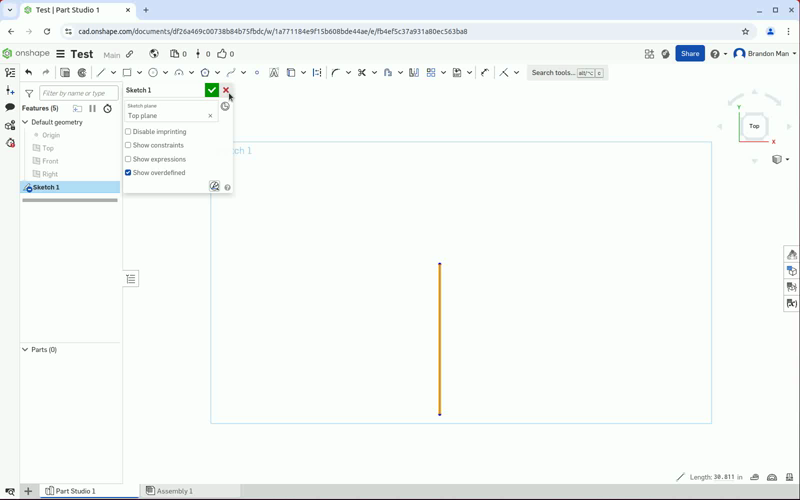
key(shift+h)
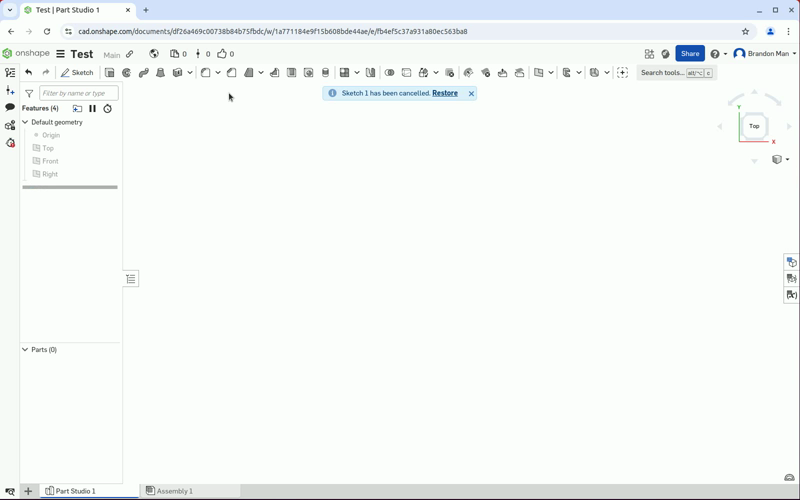
mouse_move(73, 352)
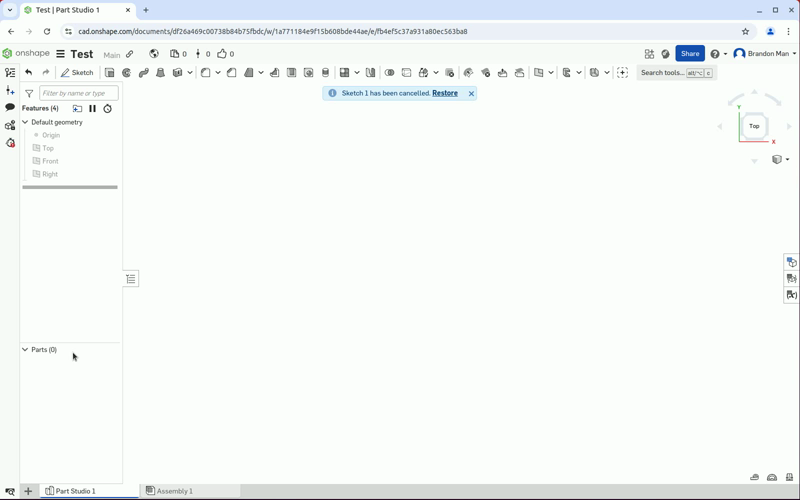
key(y)
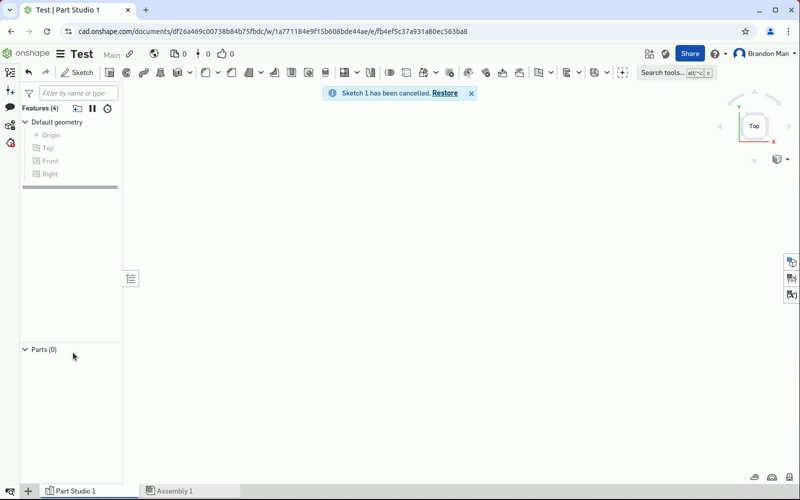
key(shift+p)
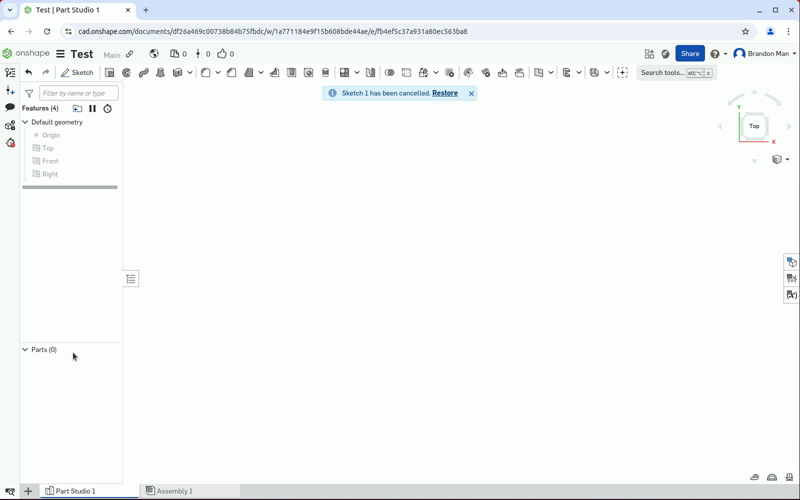
key(space)
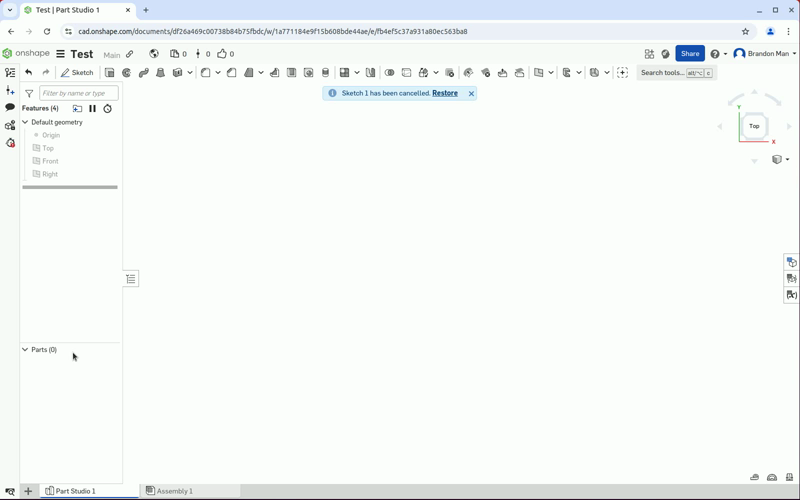
key_down(shift)
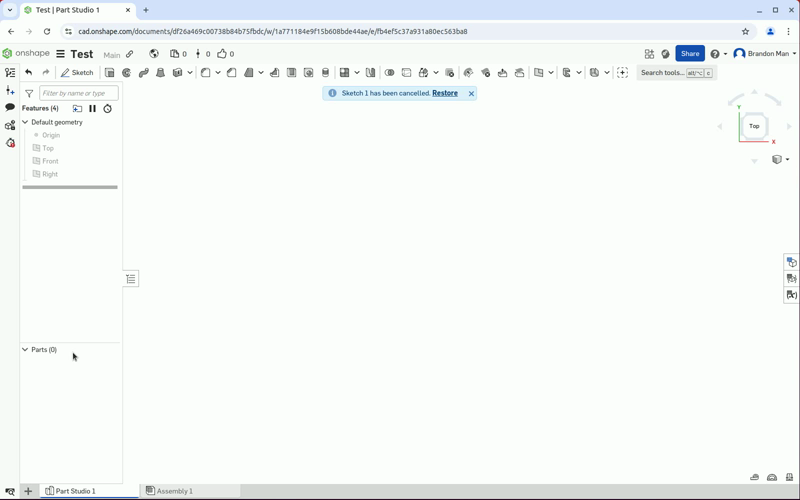
key(up)
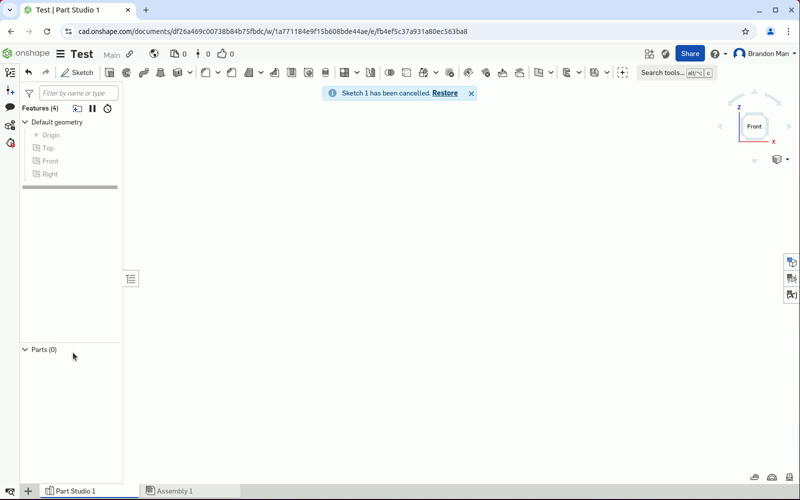
key_up(shift)
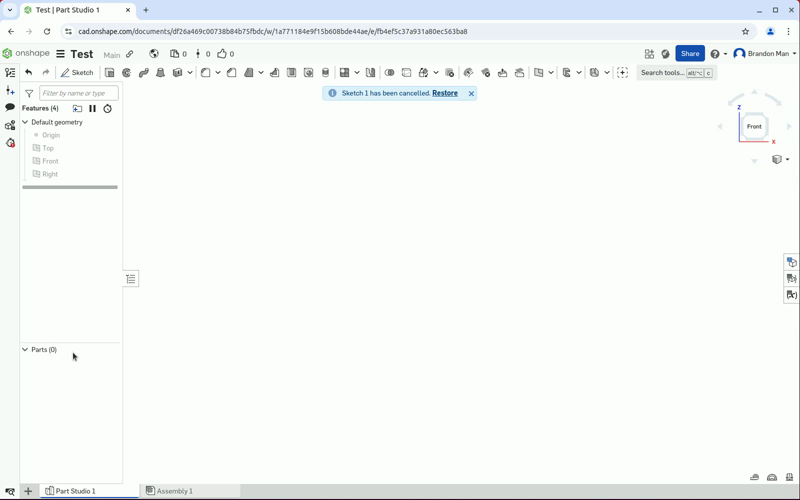
key(space)
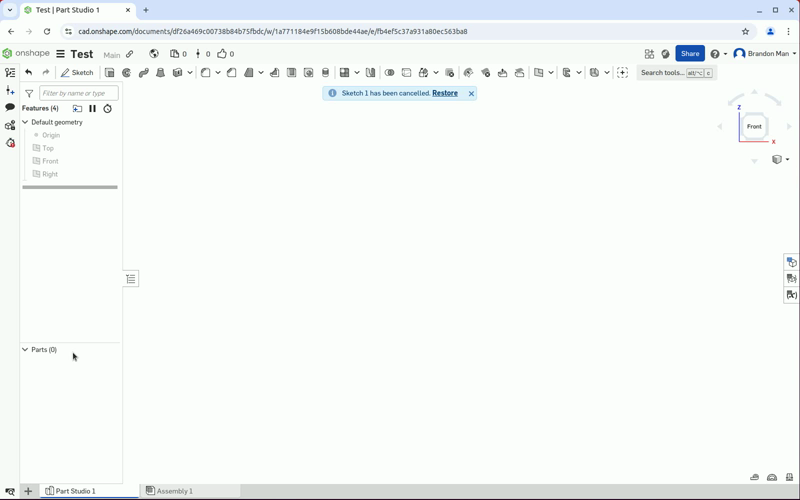
key_down(shift)
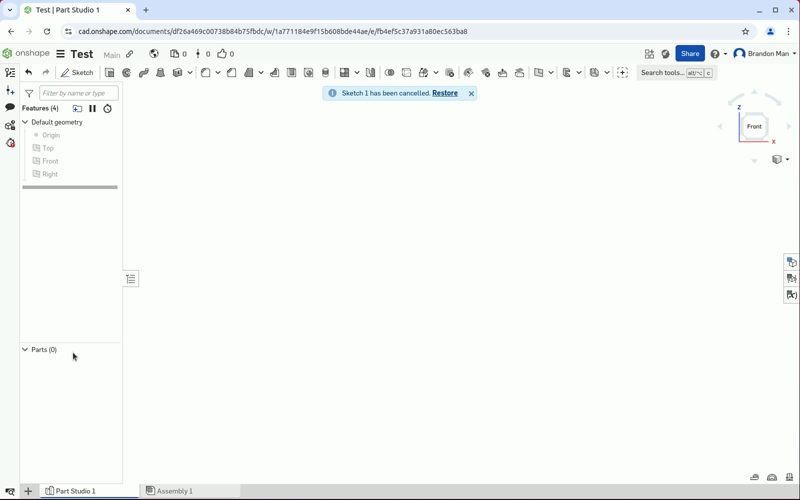
key(left)
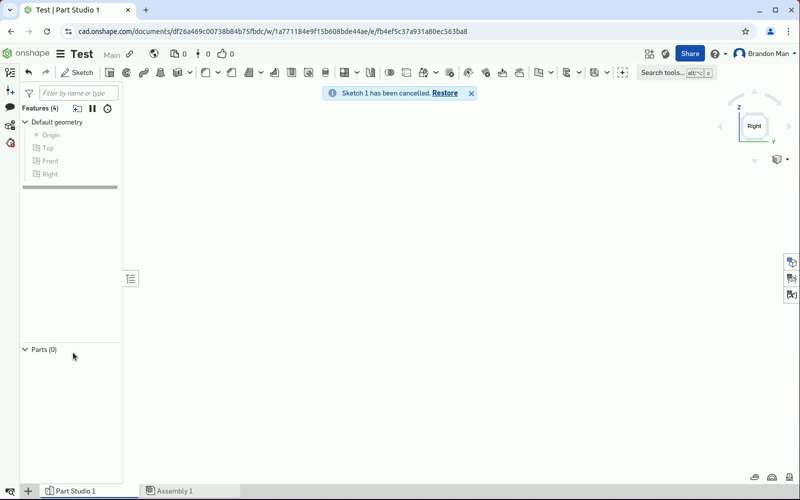
key_up(shift)
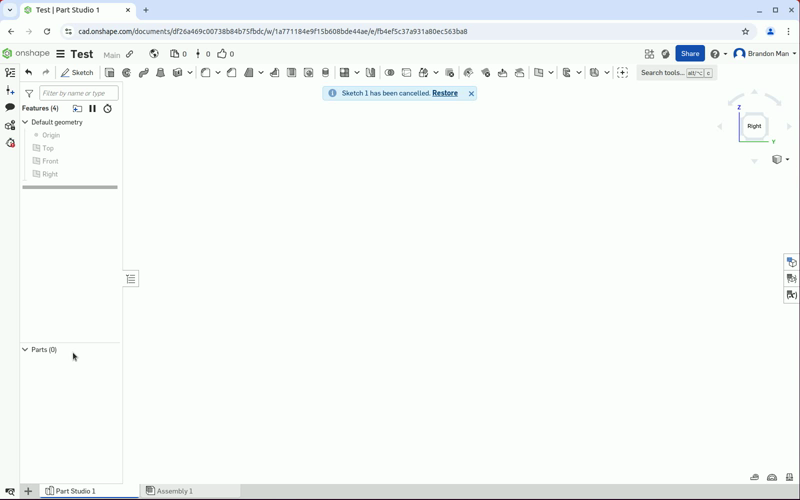
mouse_move(73, 352)
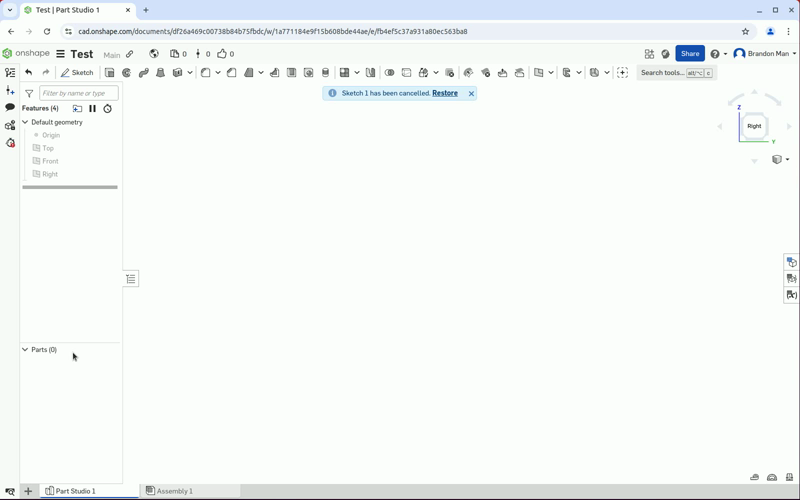
key(shift+y)
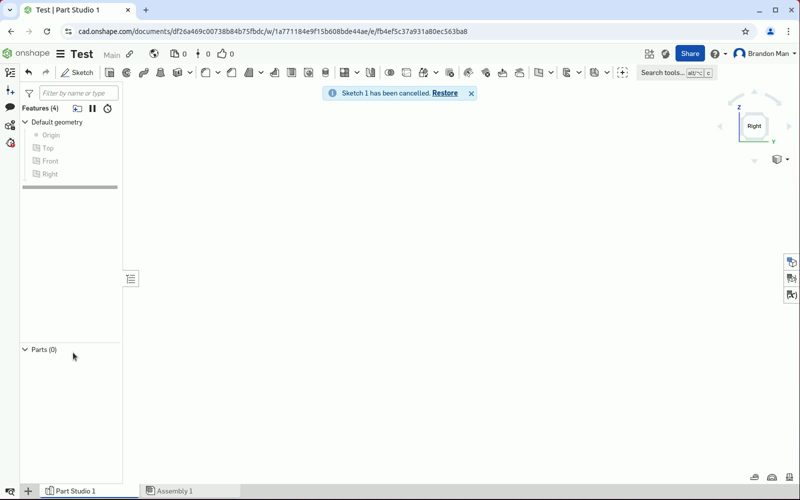
key(shift+s)
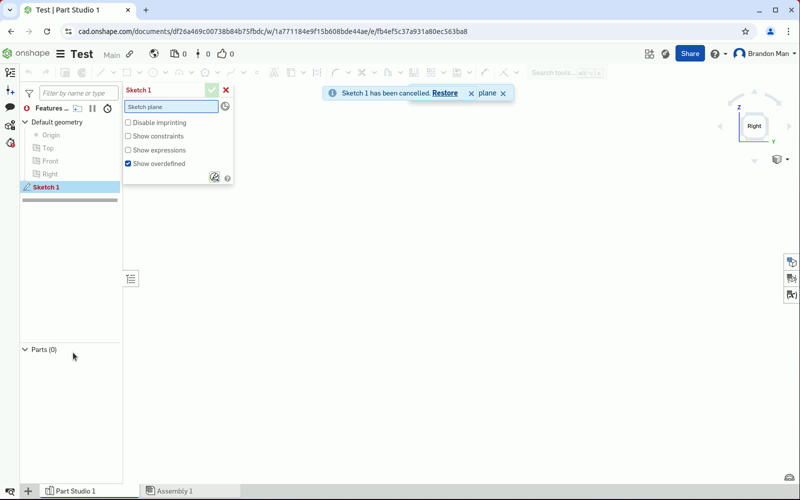
mouse_move(73, 176)
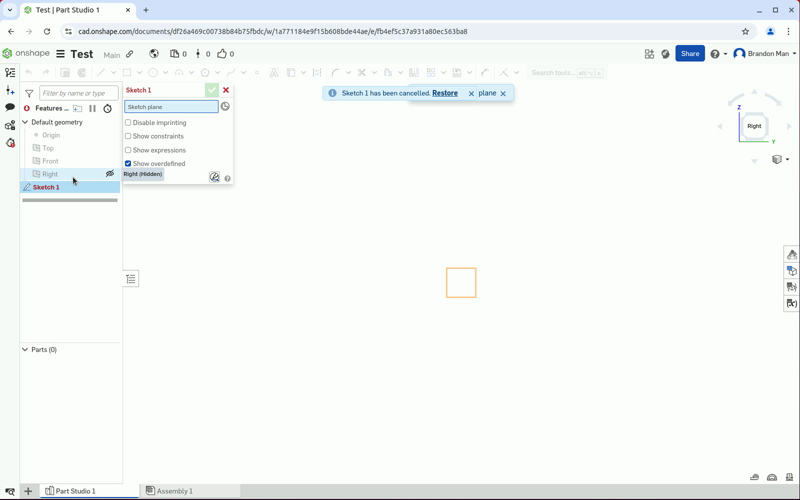
click(73, 176)
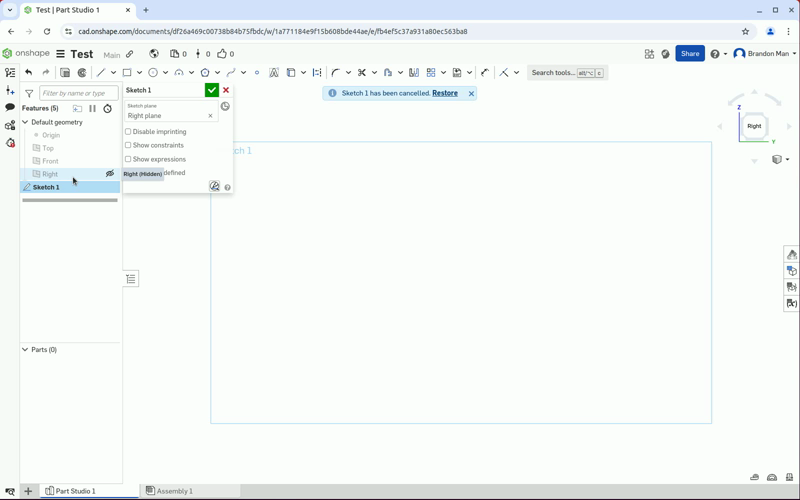
mouse_move(73, 352)
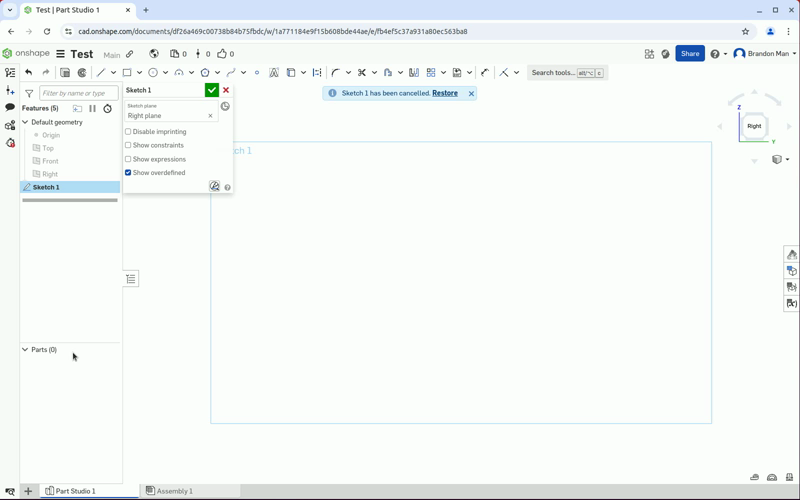
key(y)
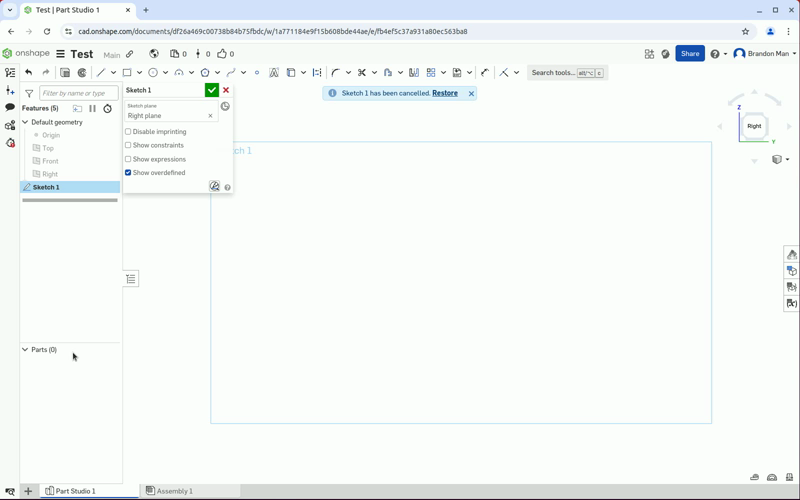
key(l)
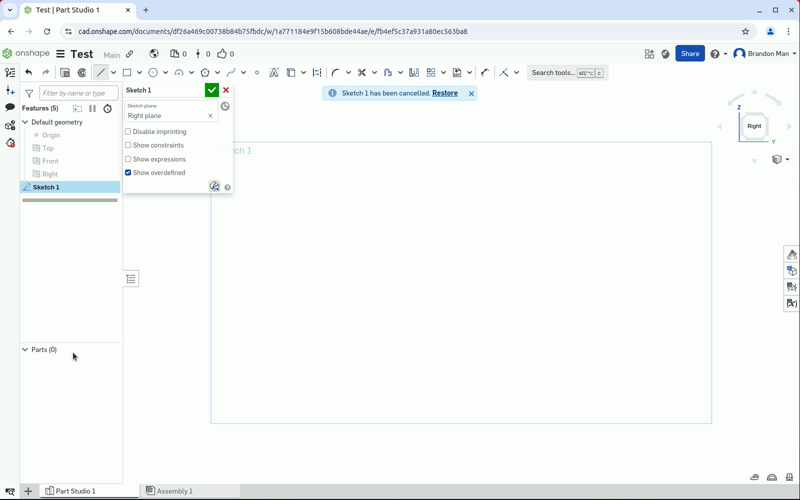
key_down(shift)
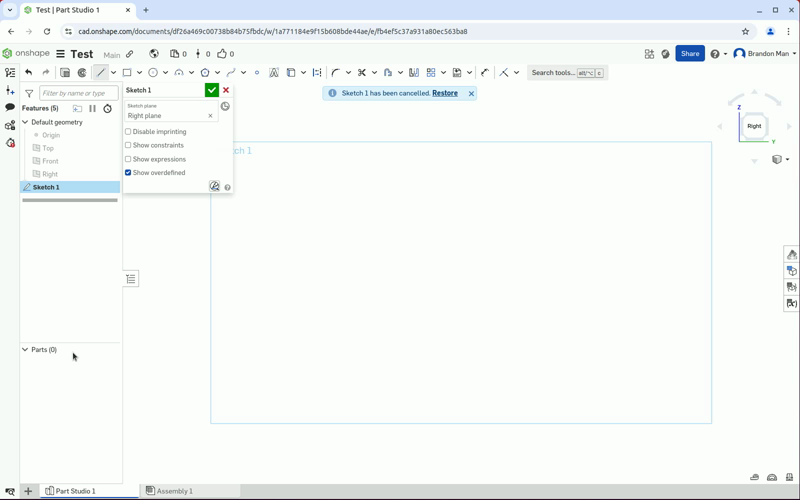
mouse_move(348, 390)
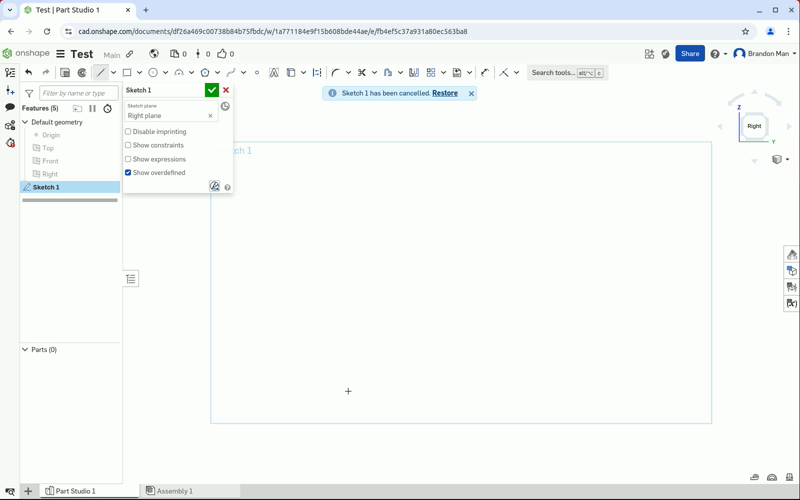
click(348, 390)
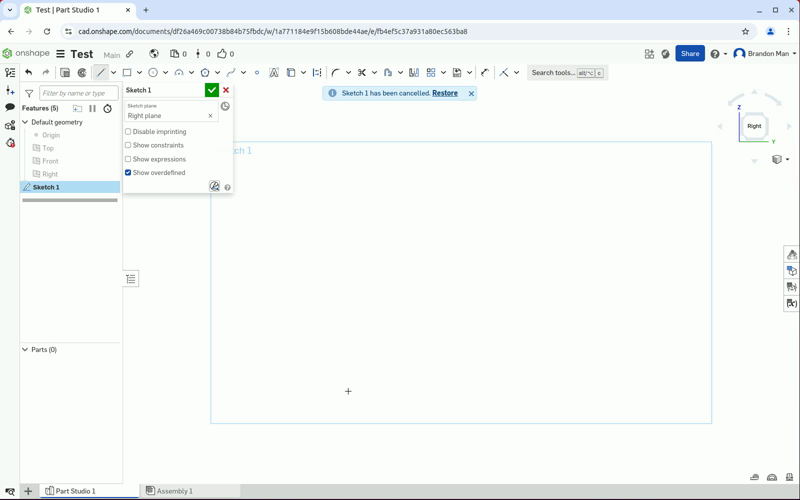
key_up(shift)
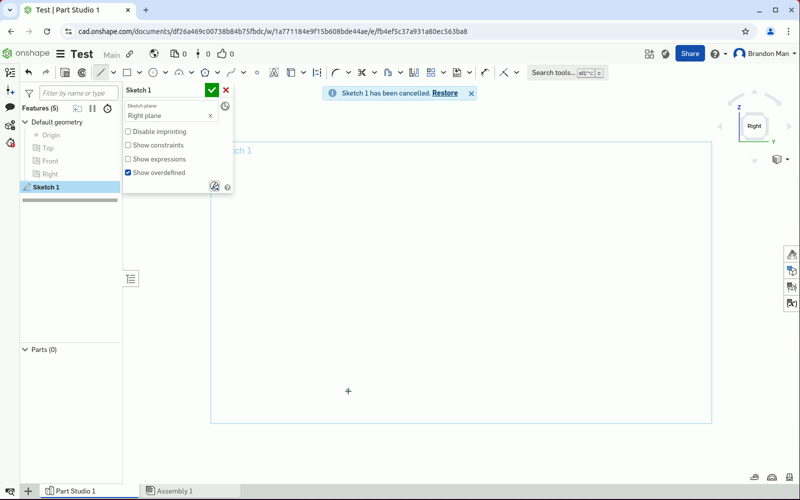
key_down(shift)
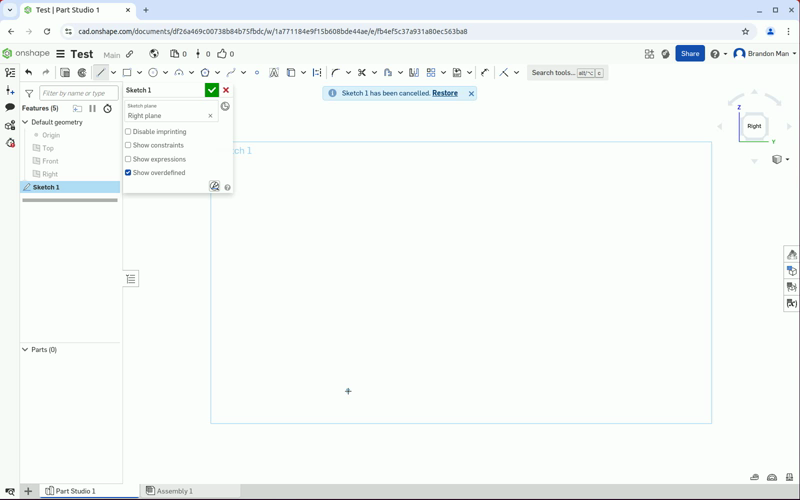
mouse_move(572, 390)
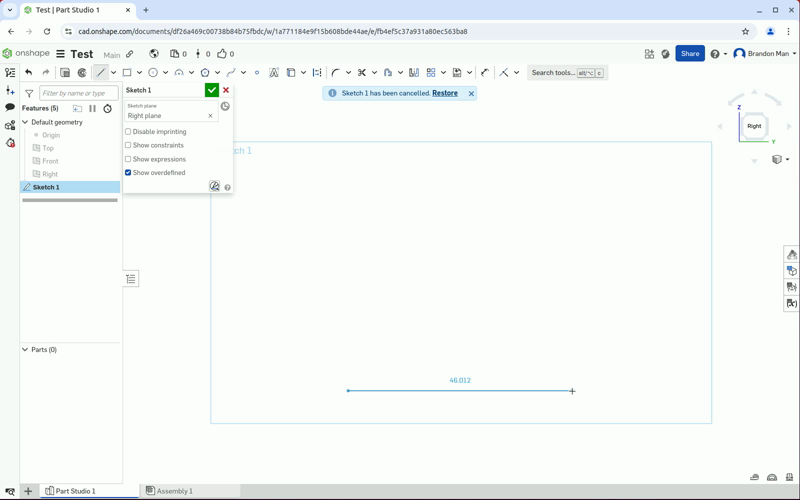
click(572, 390)
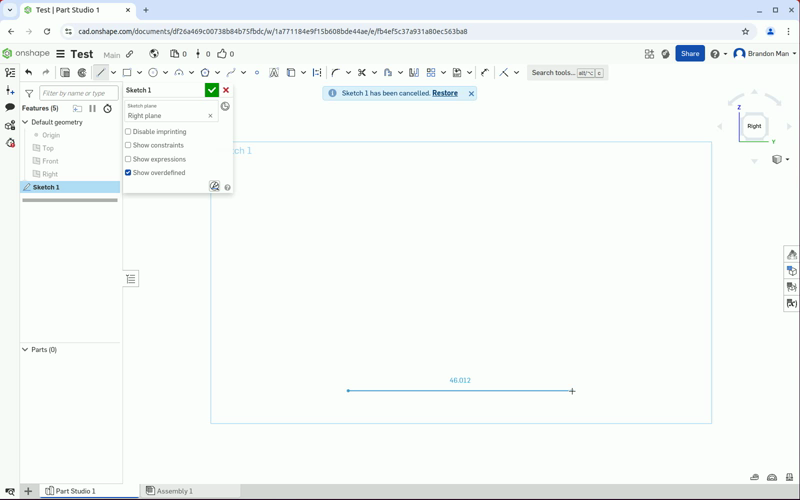
key_up(shift)
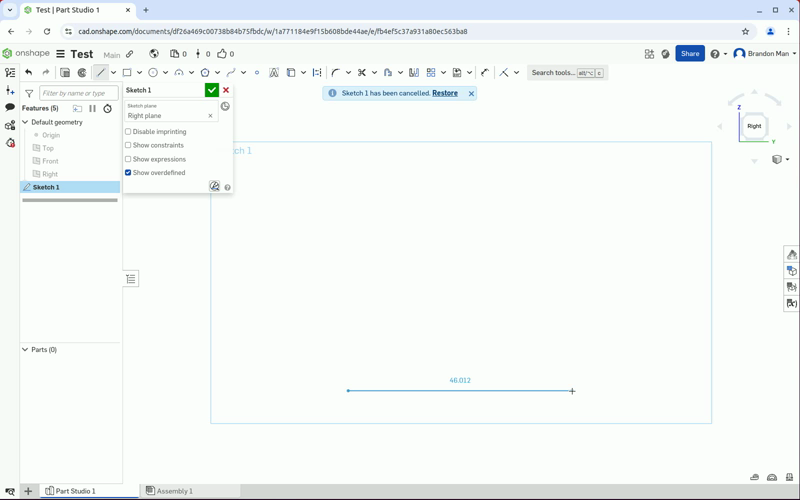
key_down(shift)
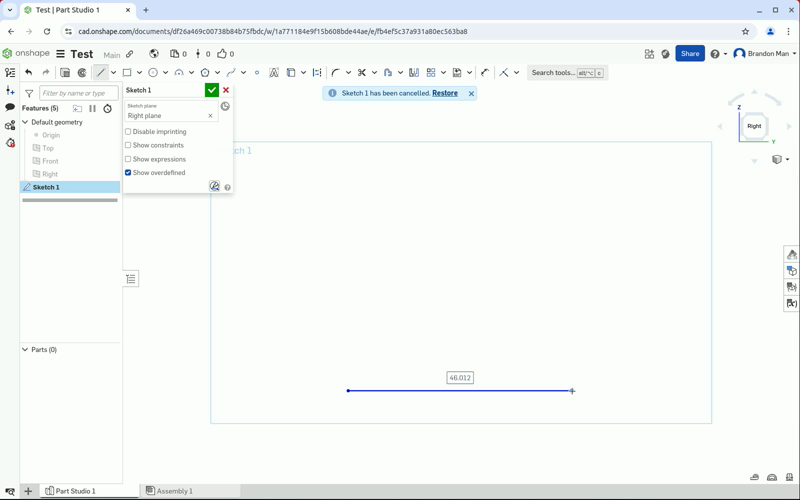
mouse_move(572, 174)
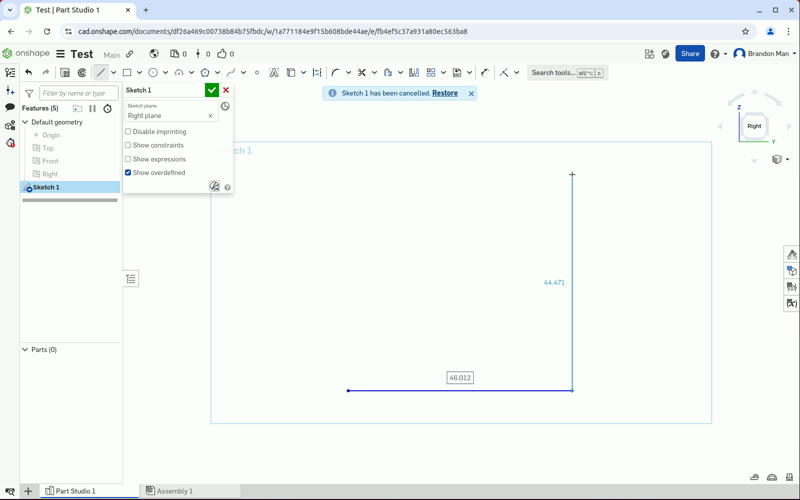
click(572, 174)
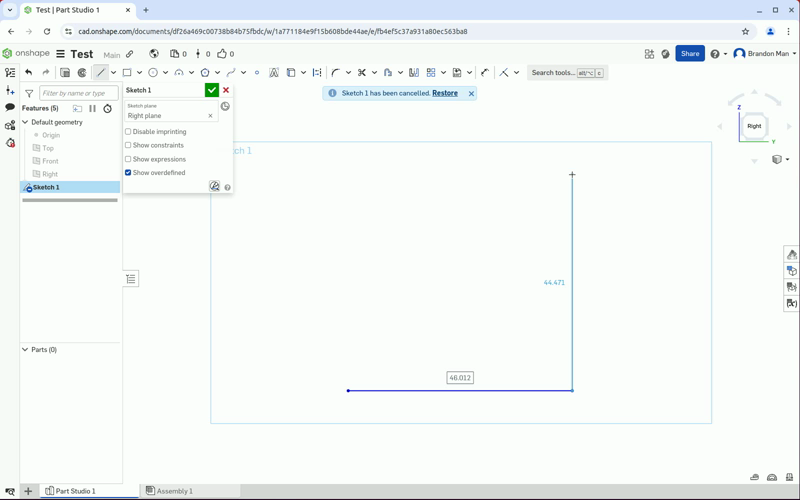
key_up(shift)
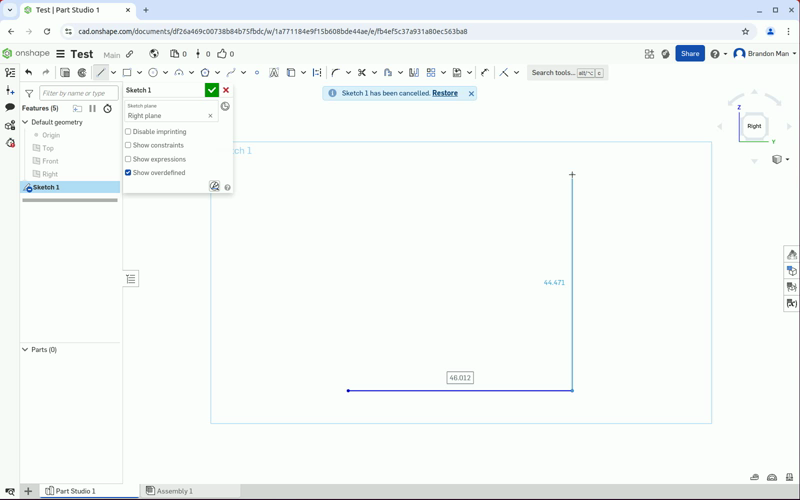
key_down(shift)
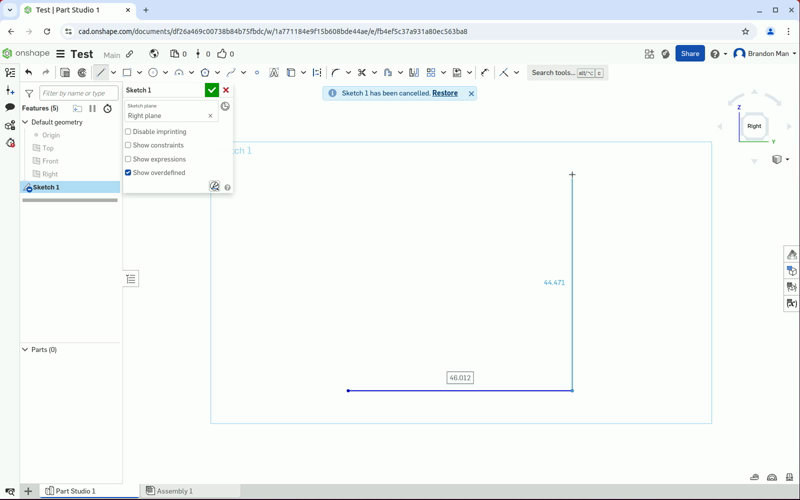
mouse_move(348, 174)
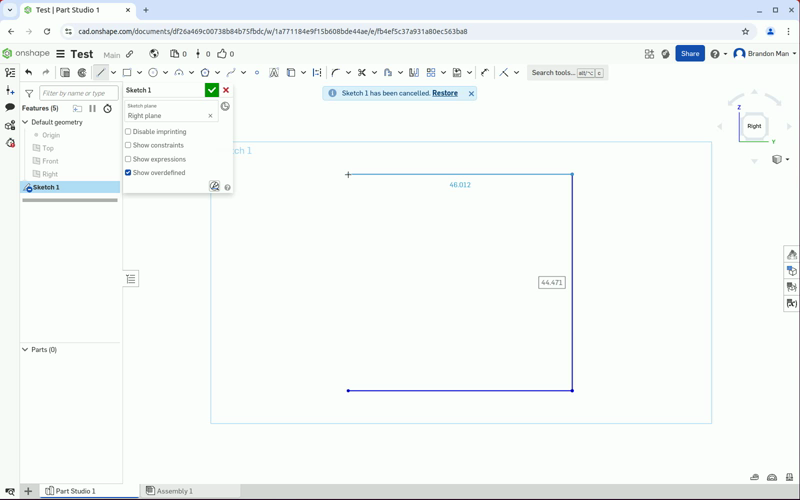
click(348, 174)
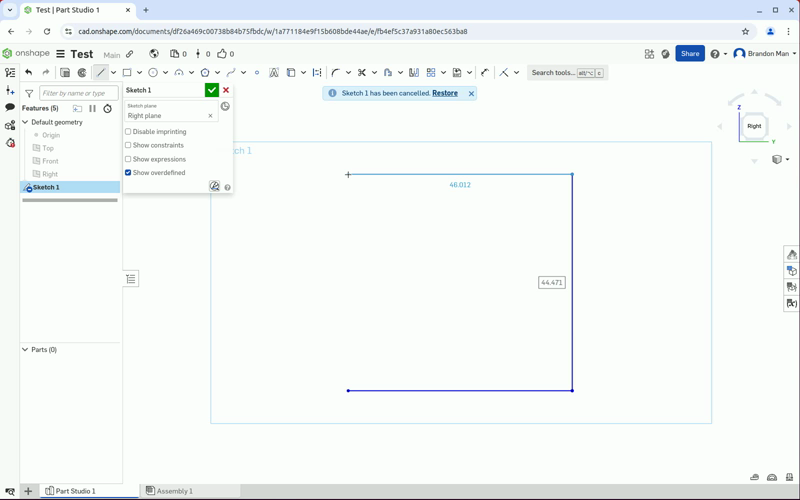
key_up(shift)
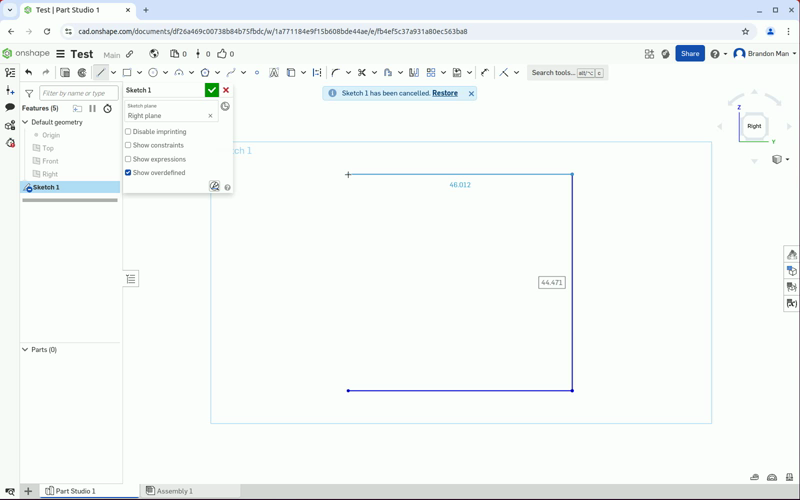
key_down(shift)
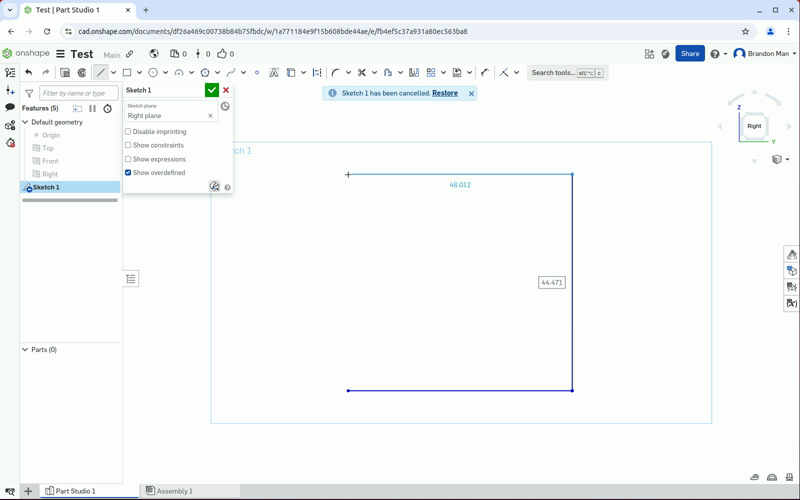
mouse_move(348, 390)
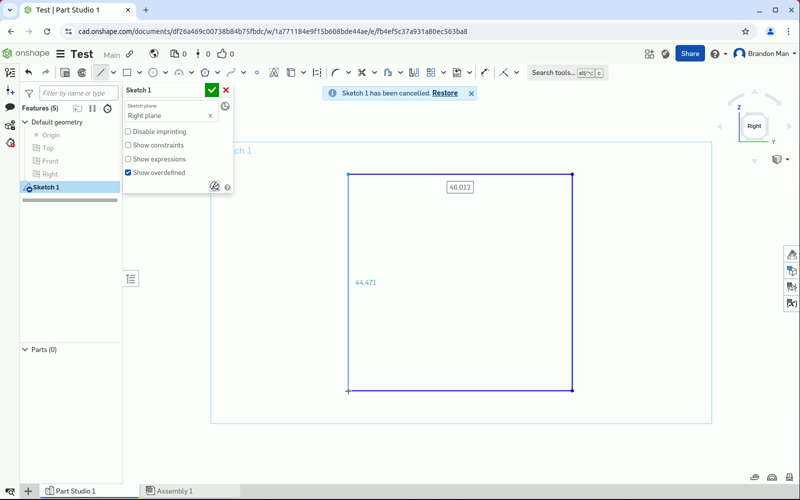
key_up(shift)
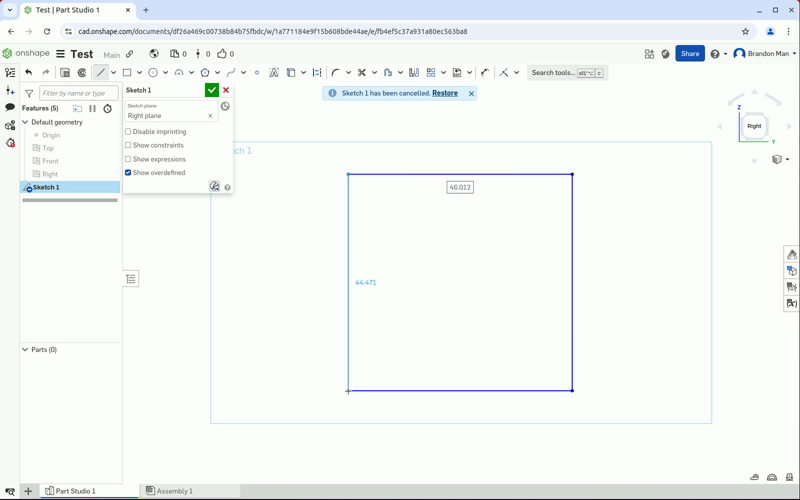
click(348, 390)
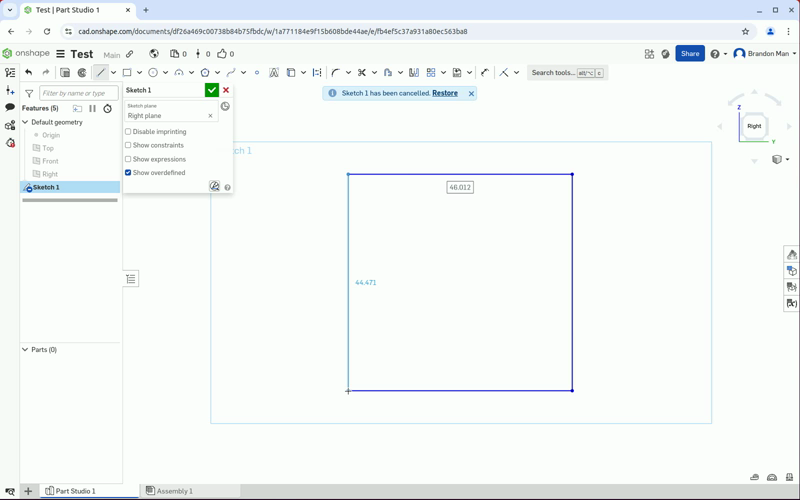
key(esc)
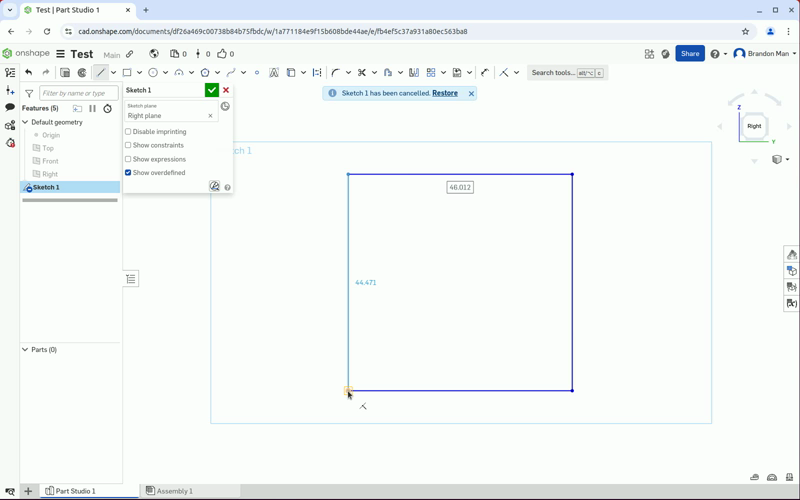
key(a)
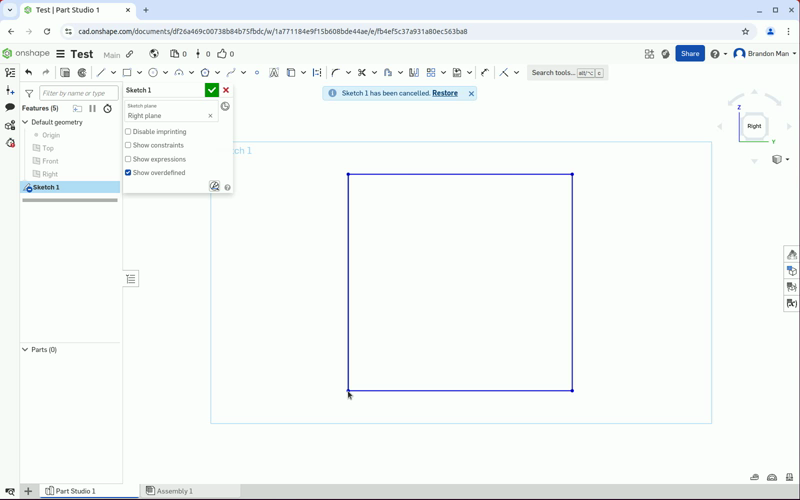
key_down(shift)
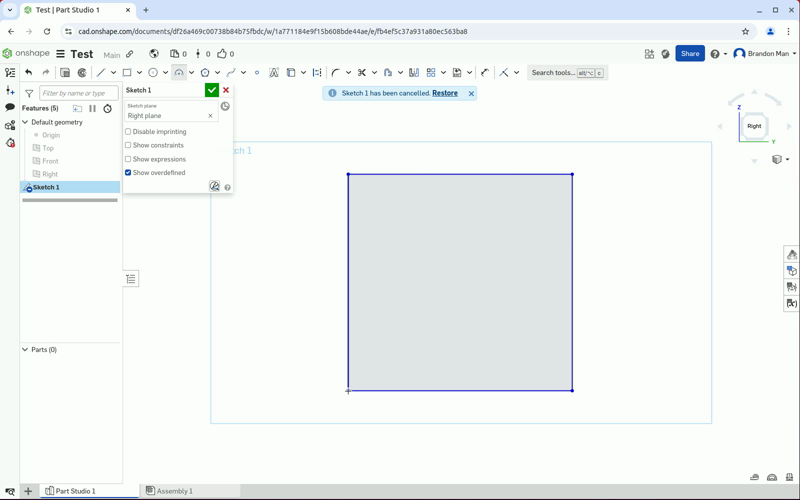
mouse_move(461, 367)
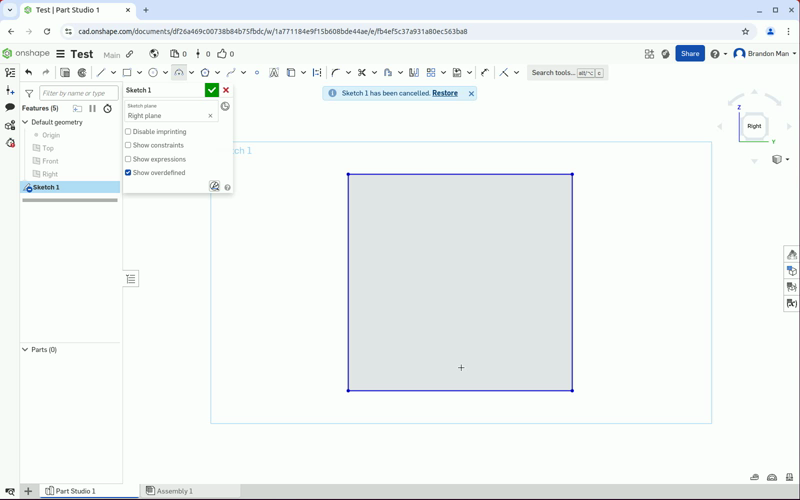
click(461, 367)
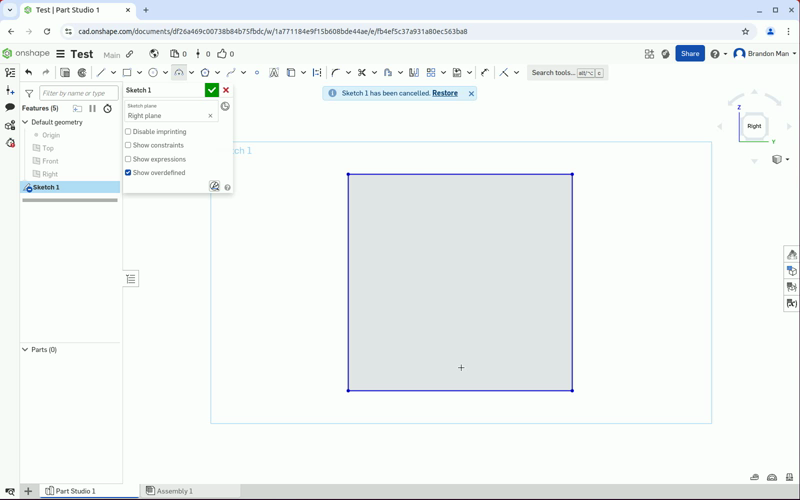
key_up(shift)
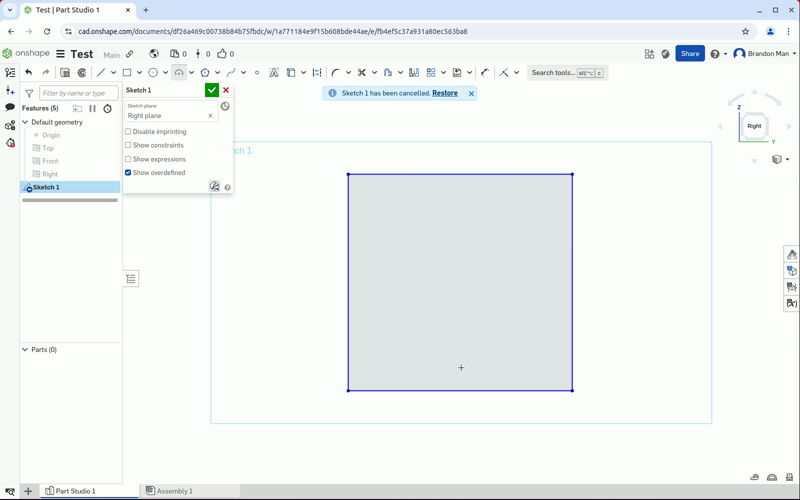
key_down(shift)
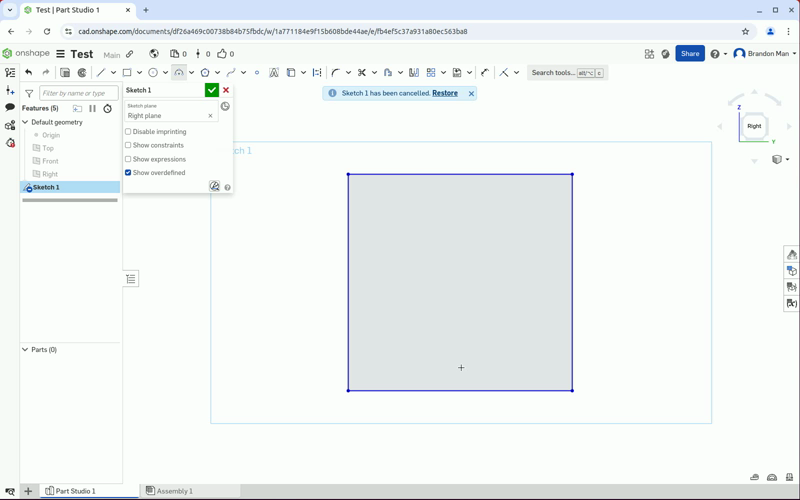
mouse_move(466, 369)
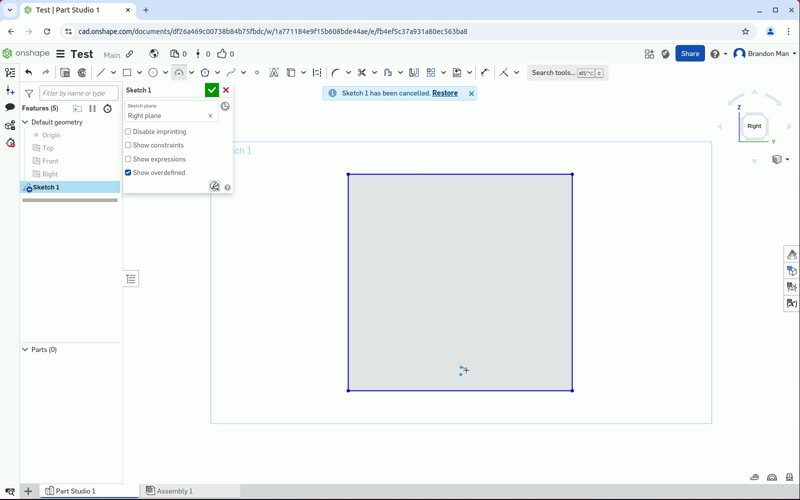
scroll(6)
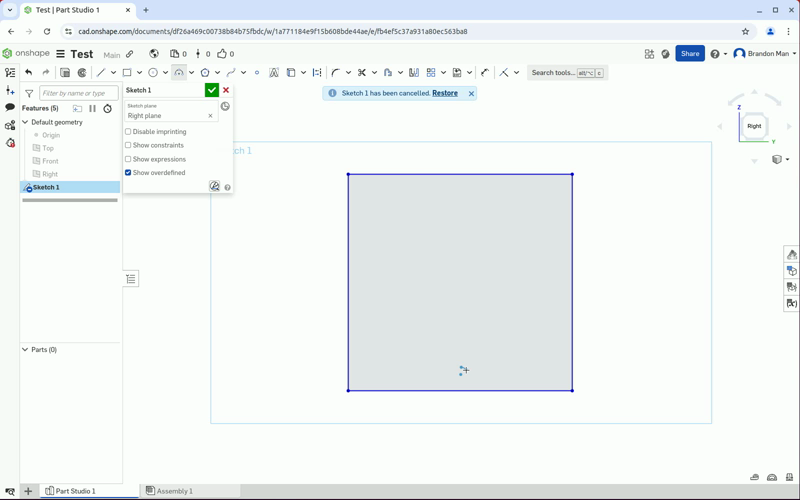
scroll(6)
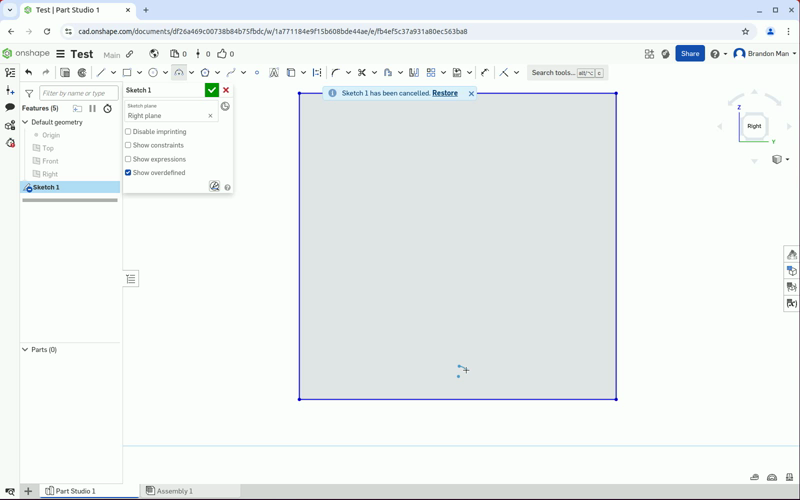
scroll(6)
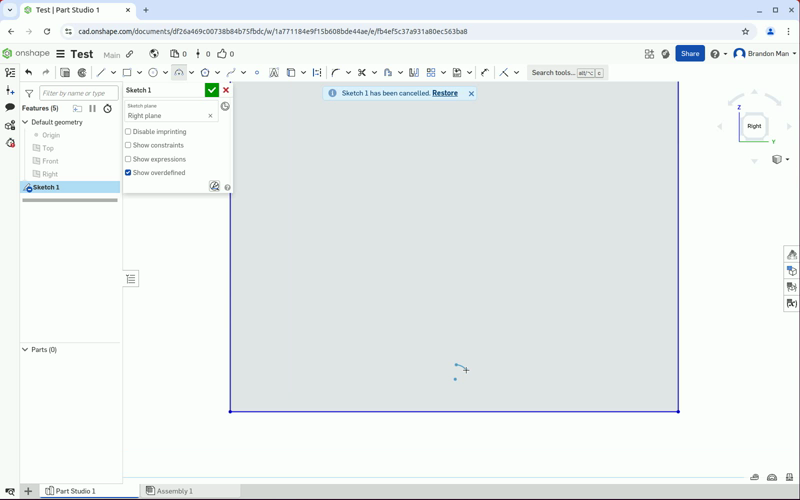
scroll(6)
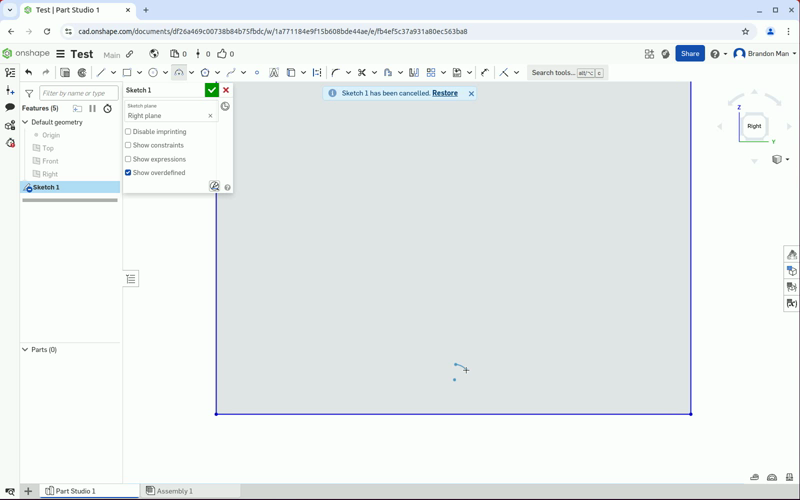
scroll(6)
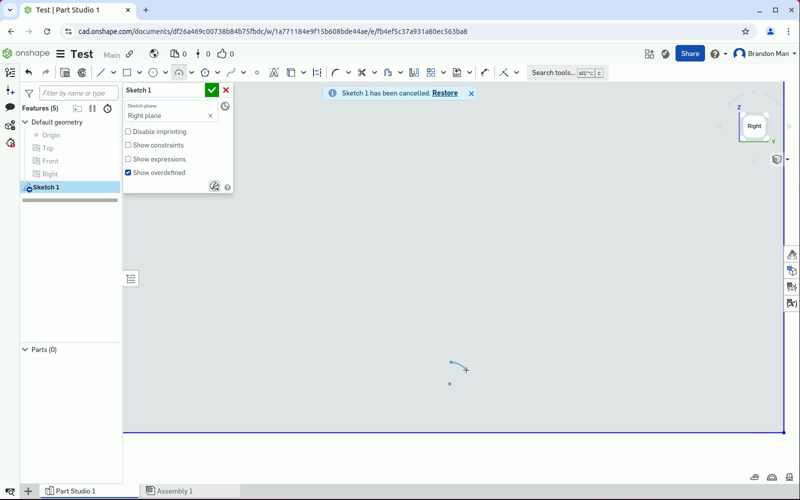
scroll(6)
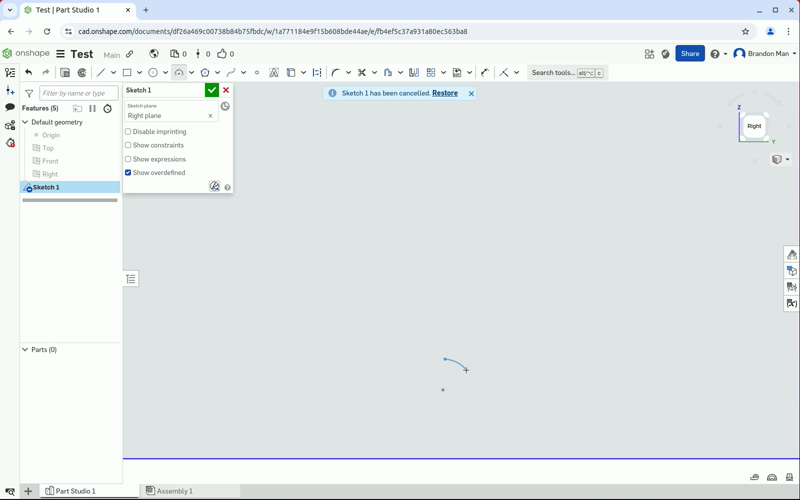
scroll(6)
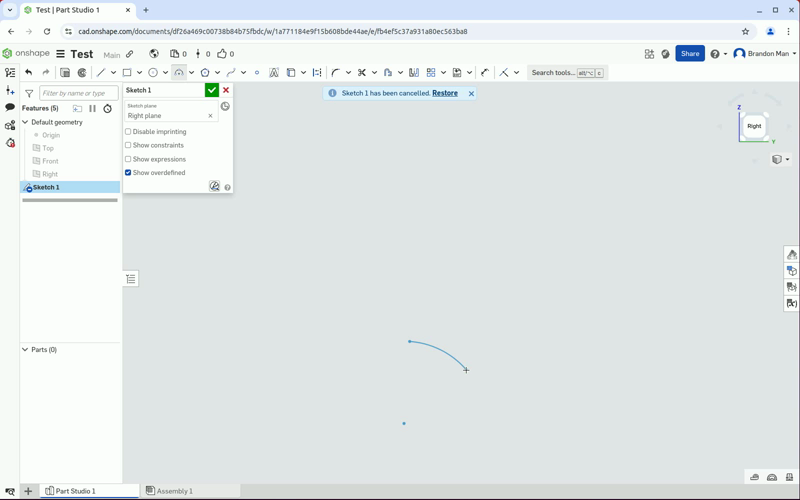
click(466, 369)
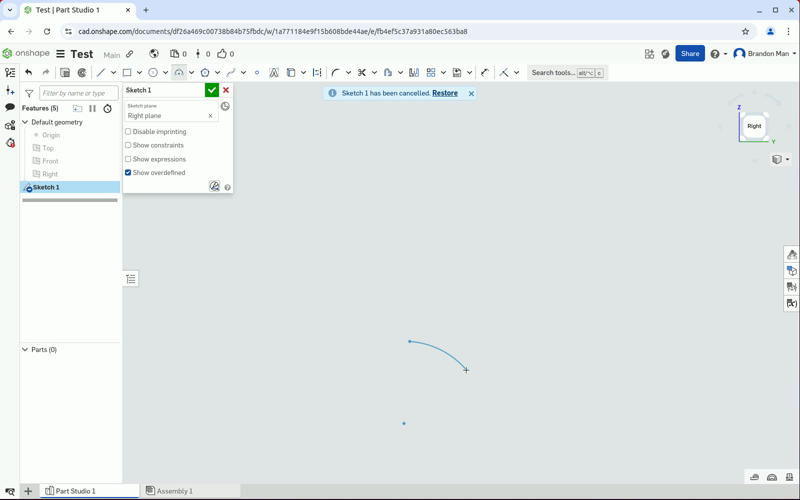
scroll(-6)
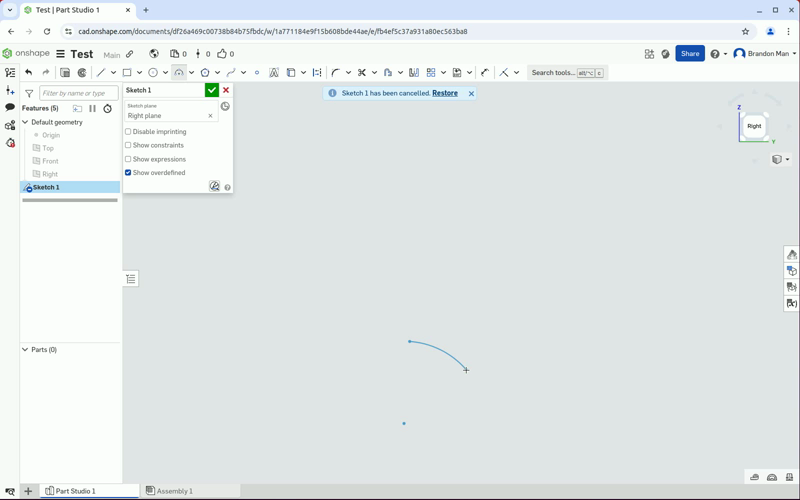
scroll(-6)
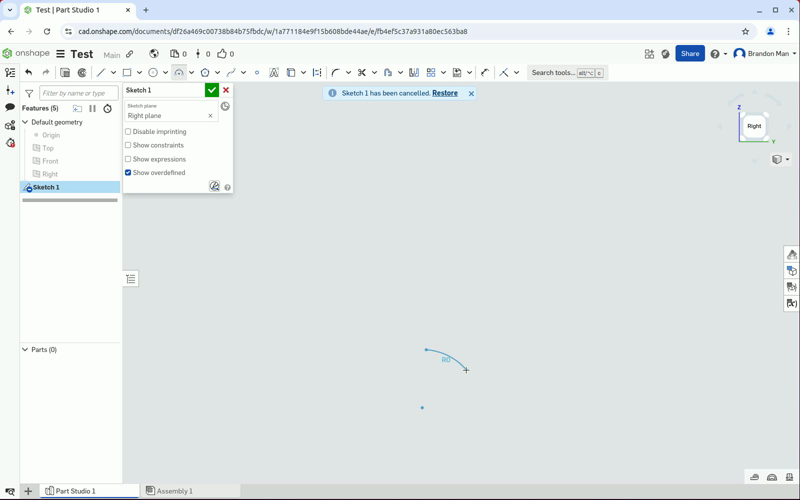
scroll(-6)
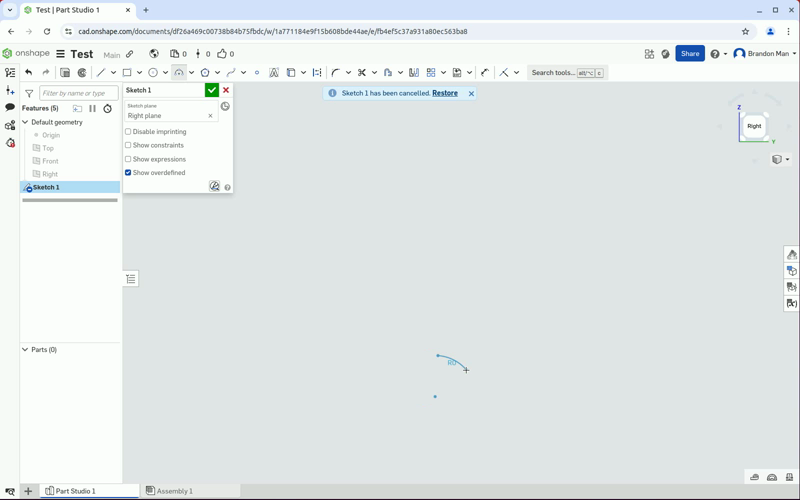
scroll(-6)
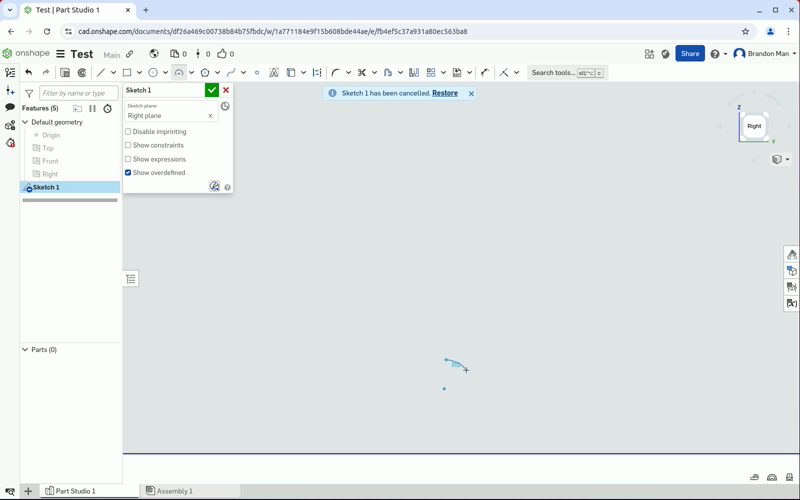
scroll(-6)
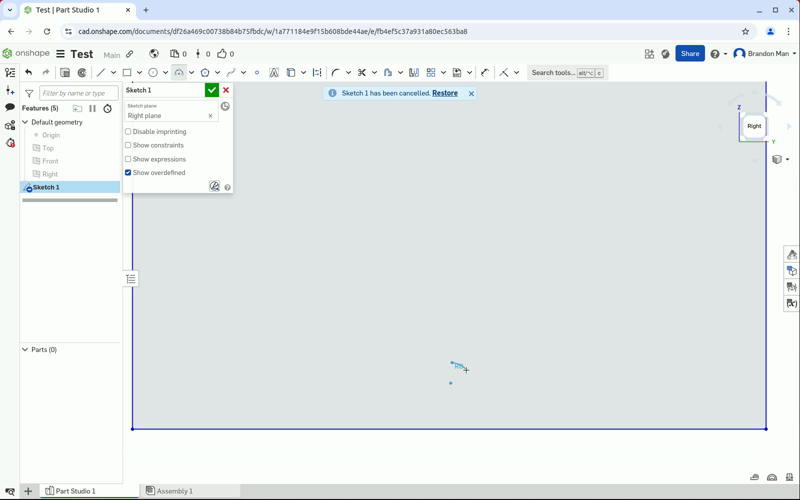
scroll(-6)
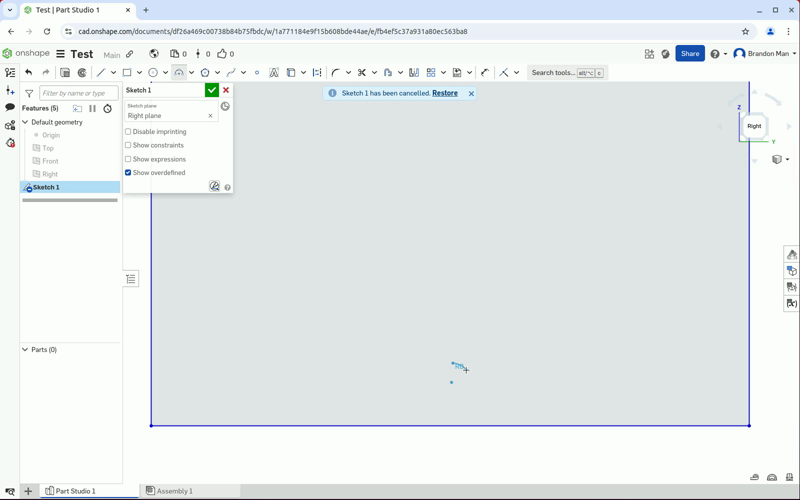
scroll(-6)
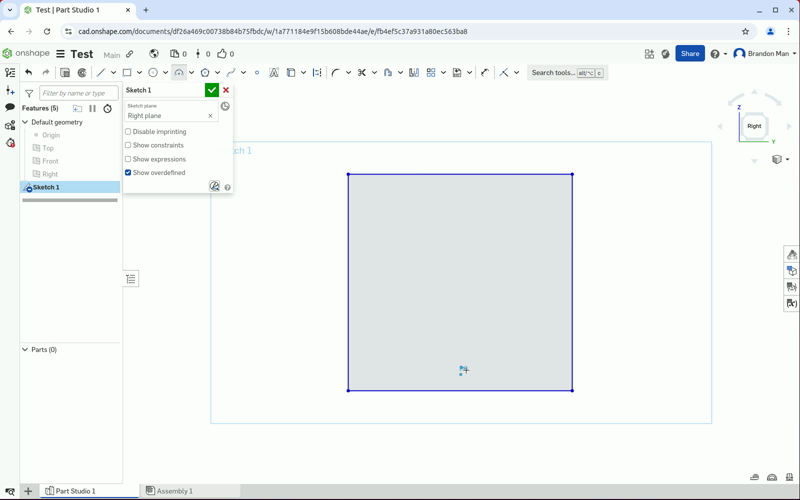
mouse_move(463, 369)
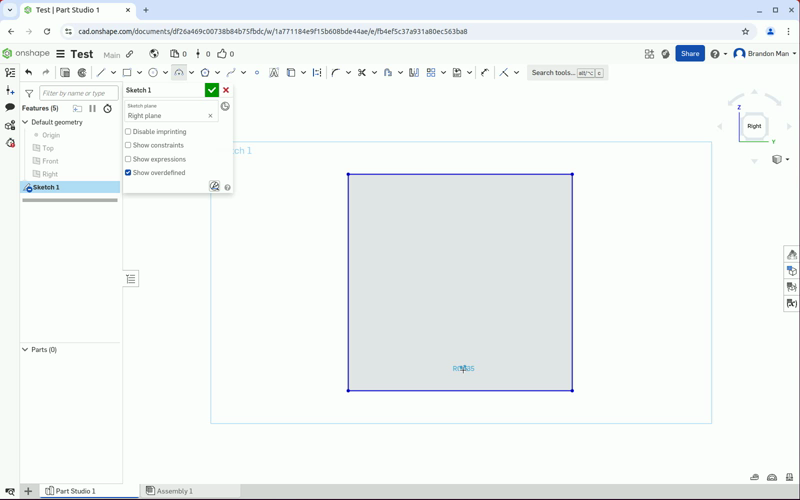
scroll(6)
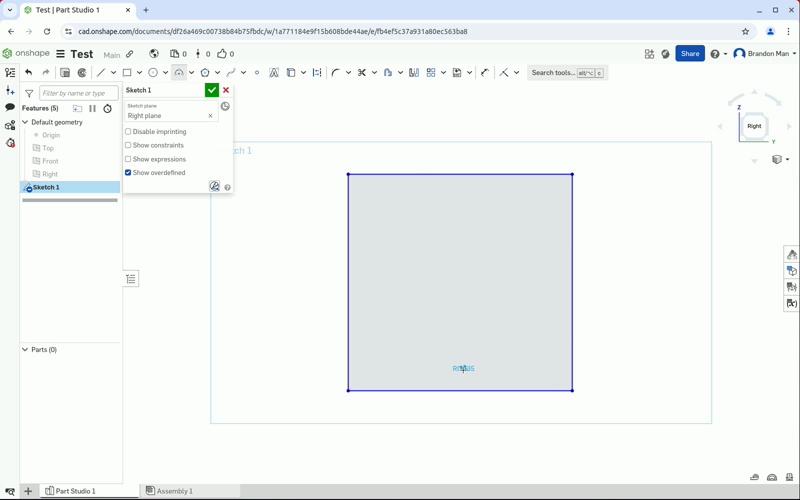
scroll(6)
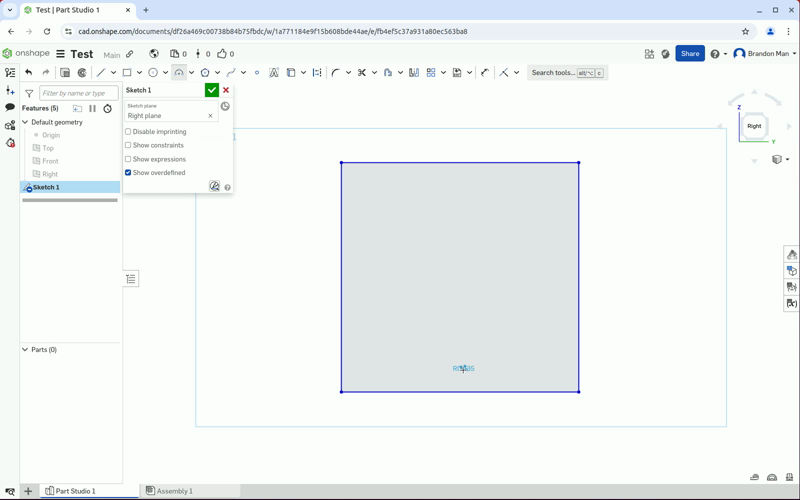
scroll(6)
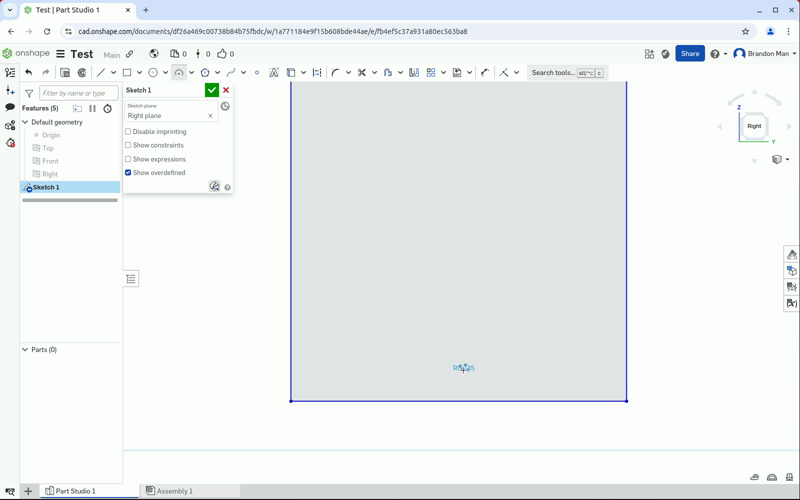
scroll(6)
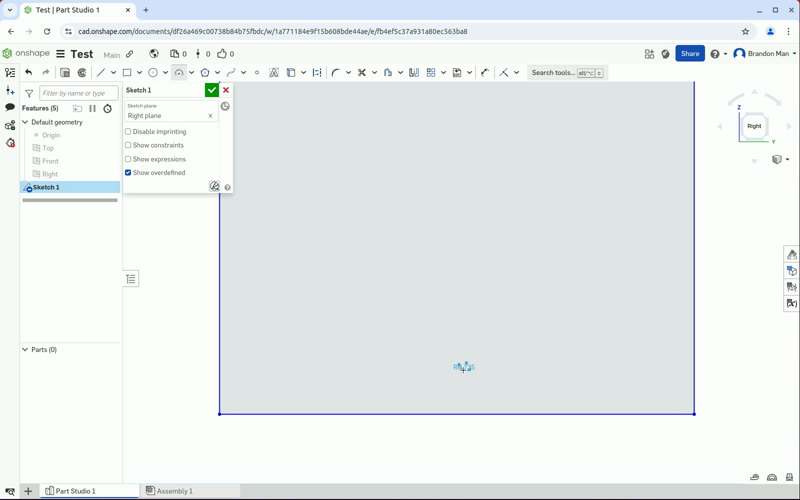
scroll(6)
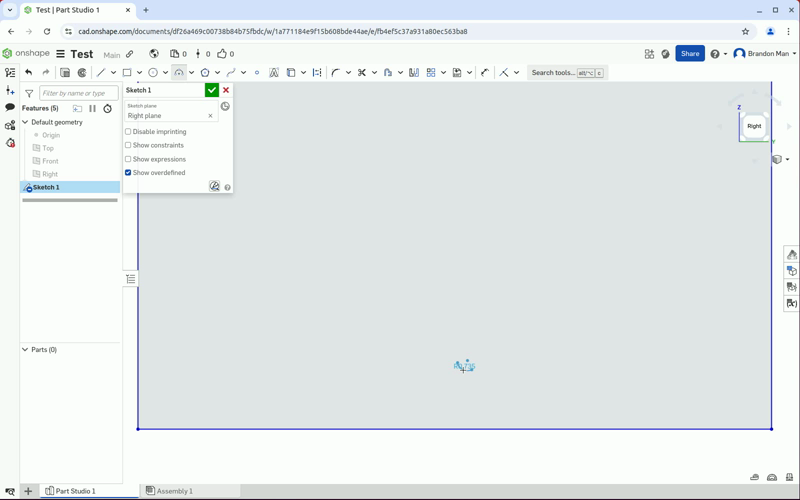
scroll(6)
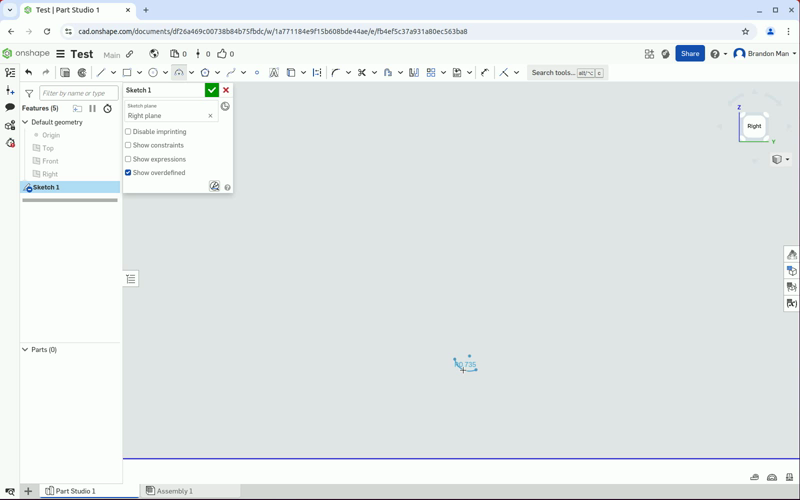
scroll(6)
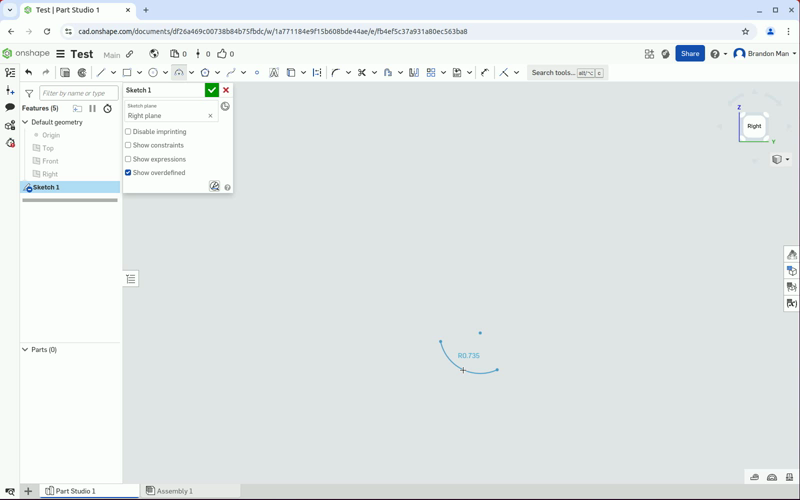
click(463, 369)
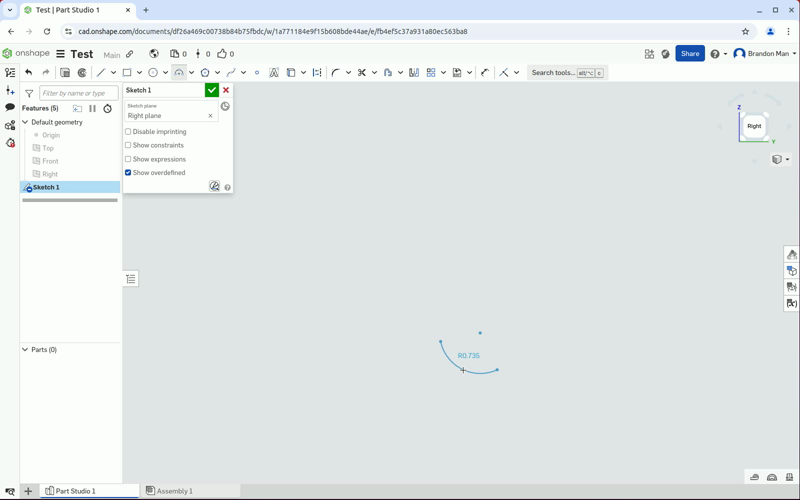
scroll(-6)
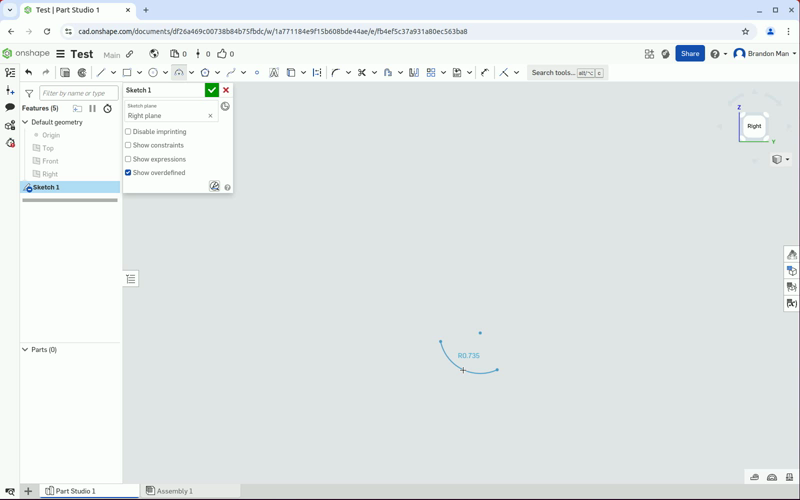
scroll(-6)
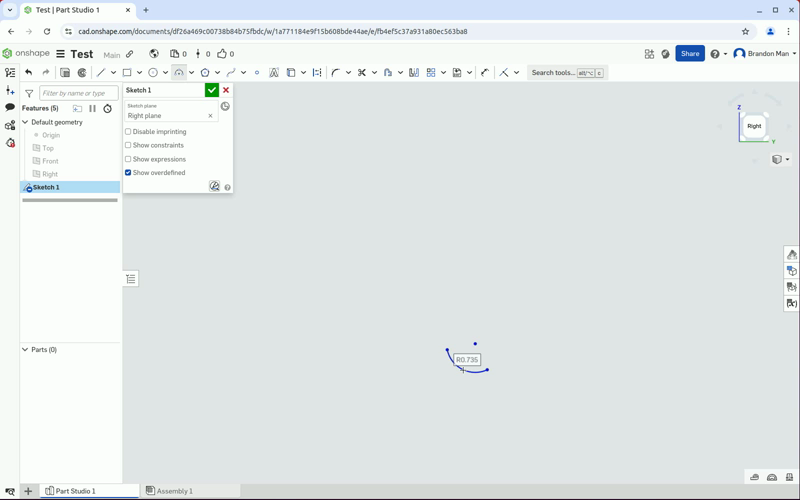
scroll(-6)
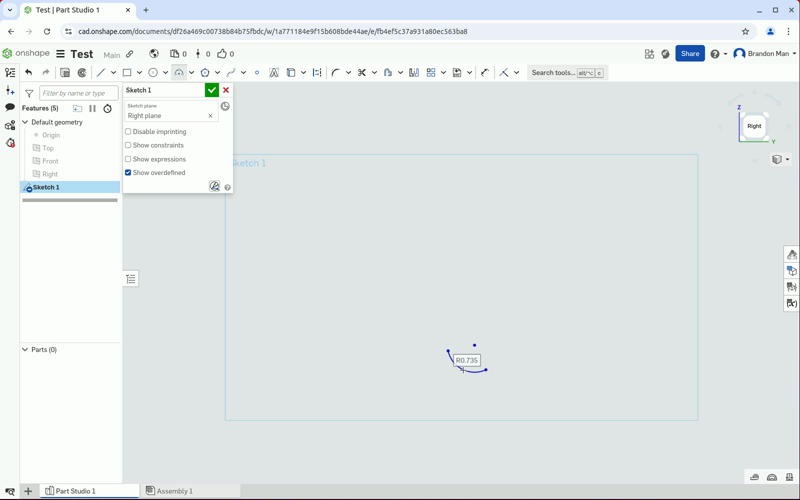
scroll(-6)
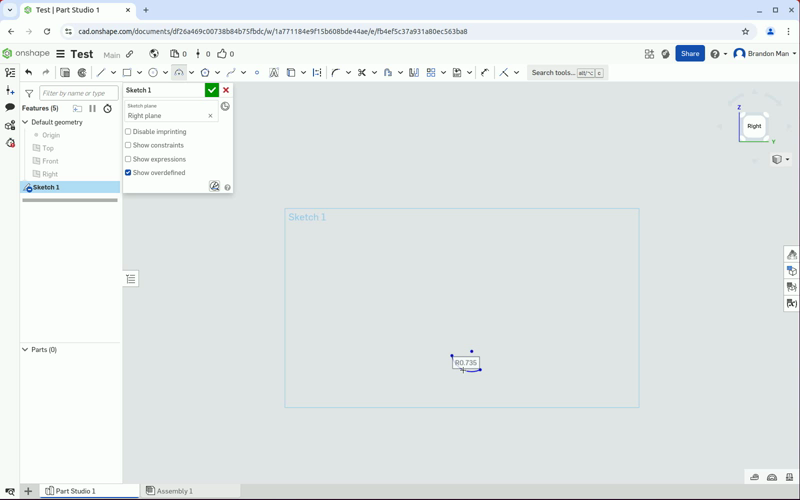
scroll(-6)
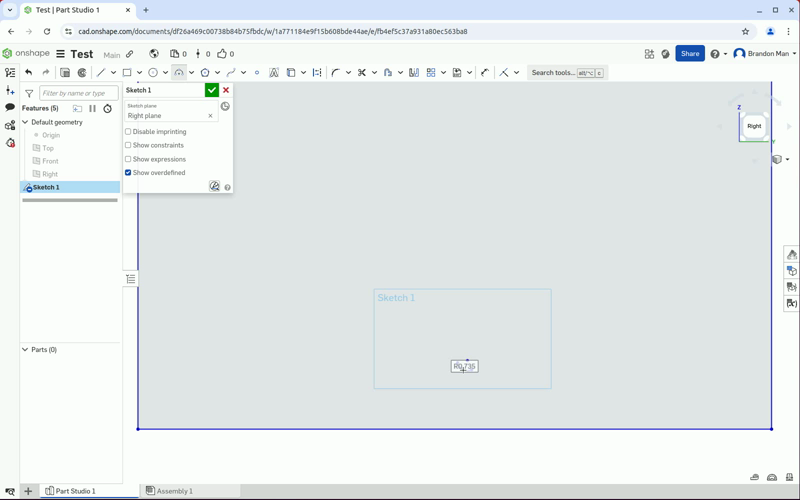
scroll(-6)
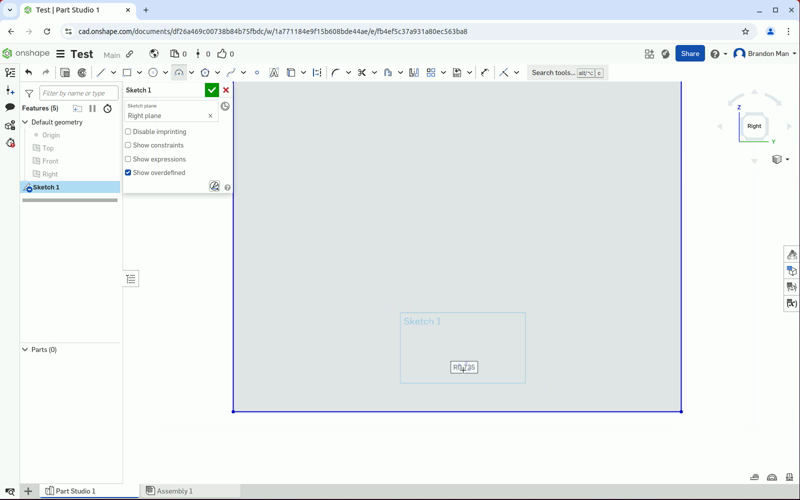
scroll(-6)
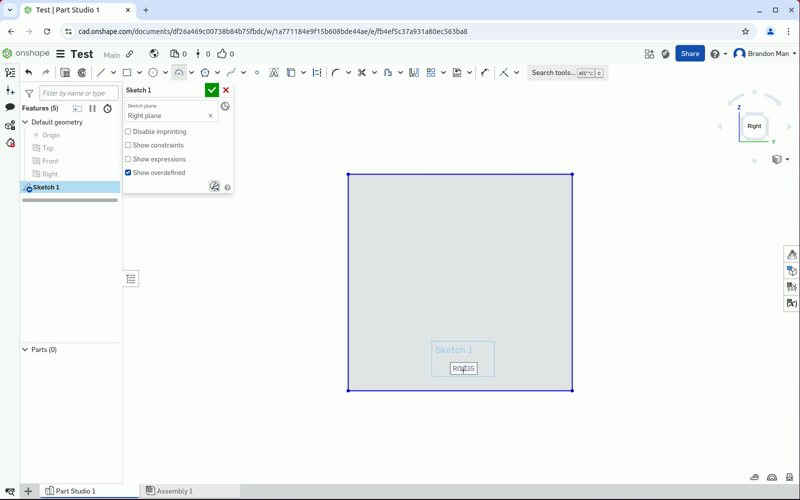
key_up(shift)
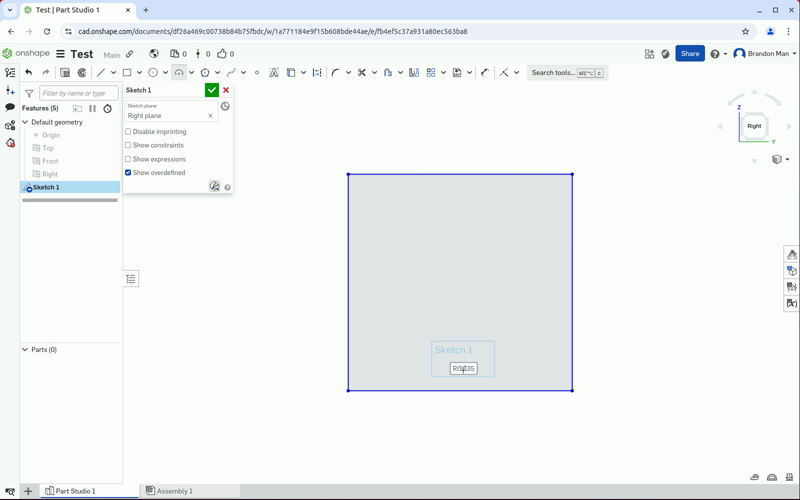
key(esc)
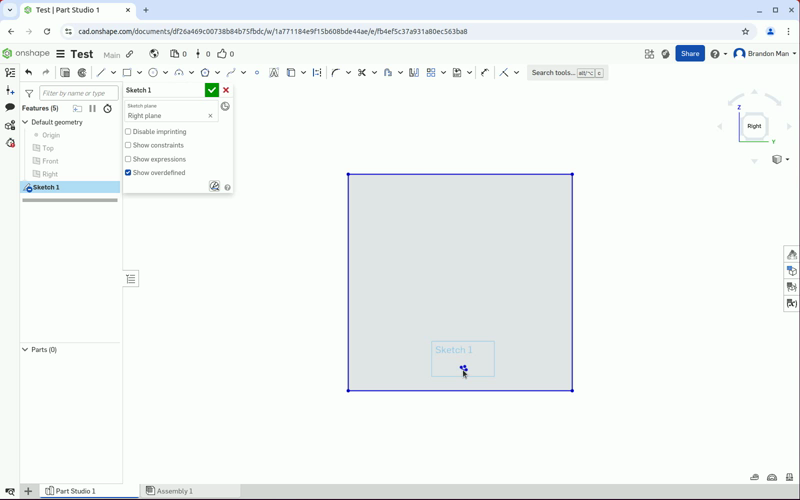
key(l)
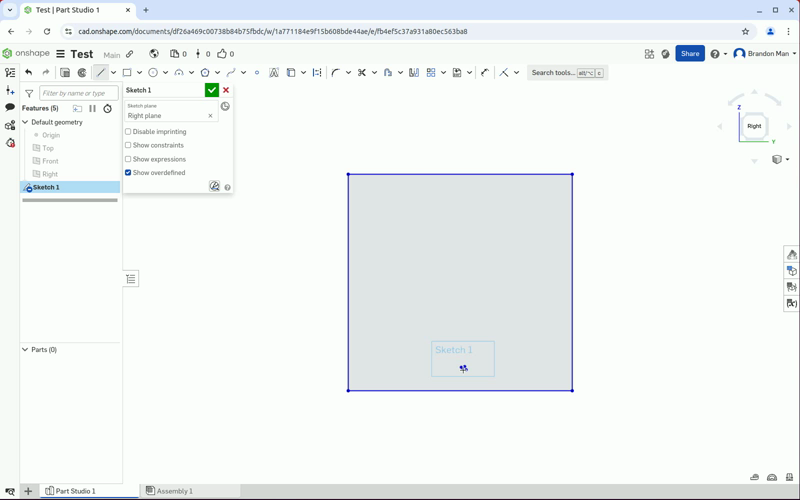
mouse_move(466, 369)
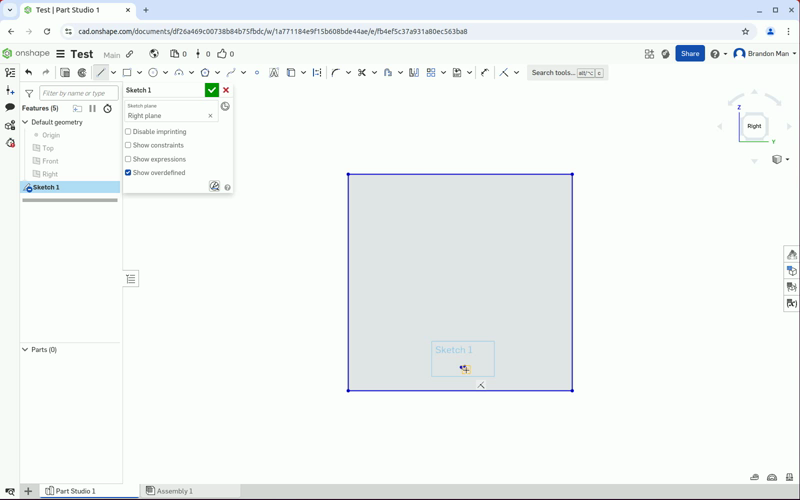
scroll(6)
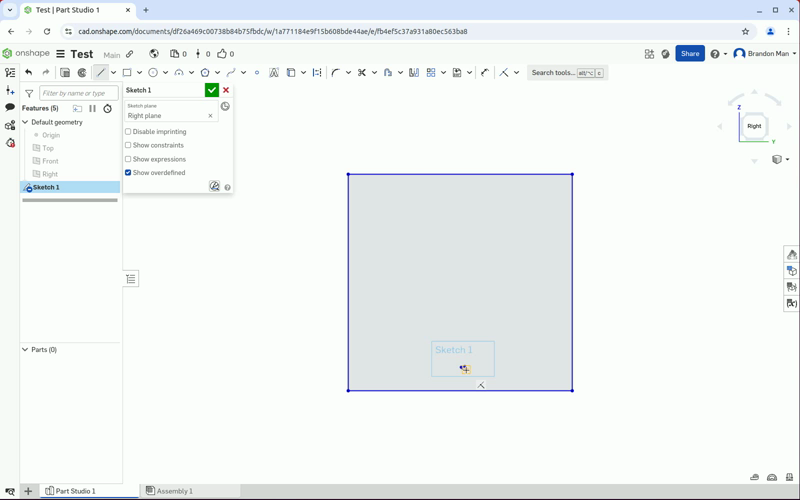
scroll(6)
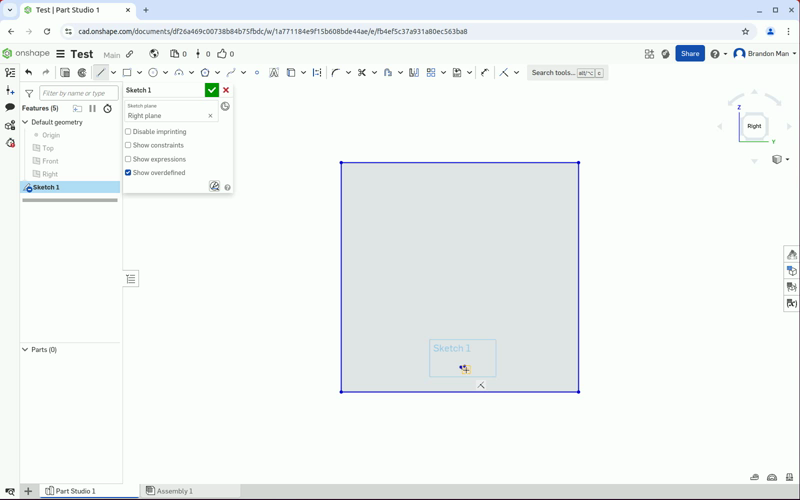
scroll(6)
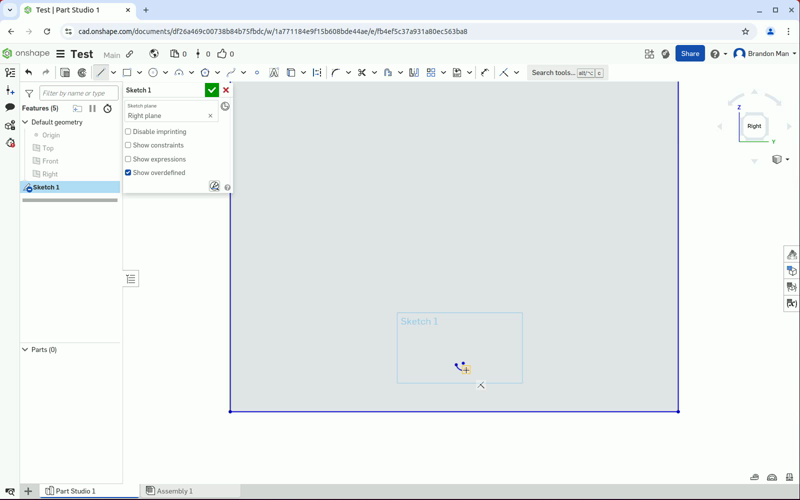
scroll(6)
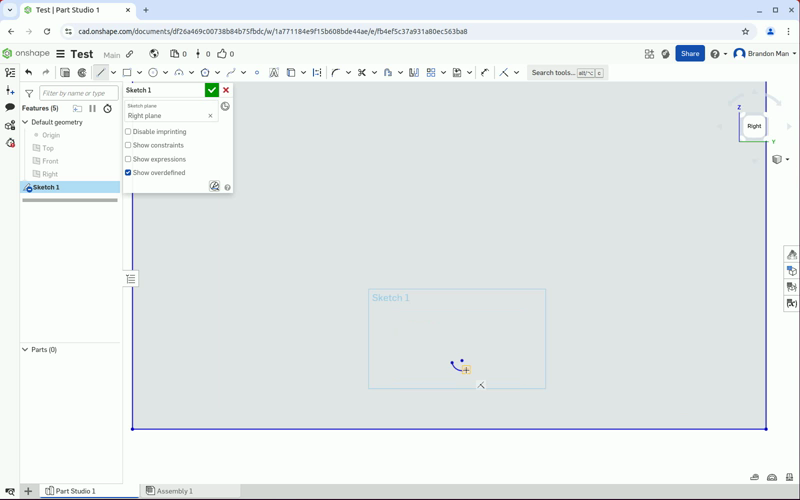
scroll(6)
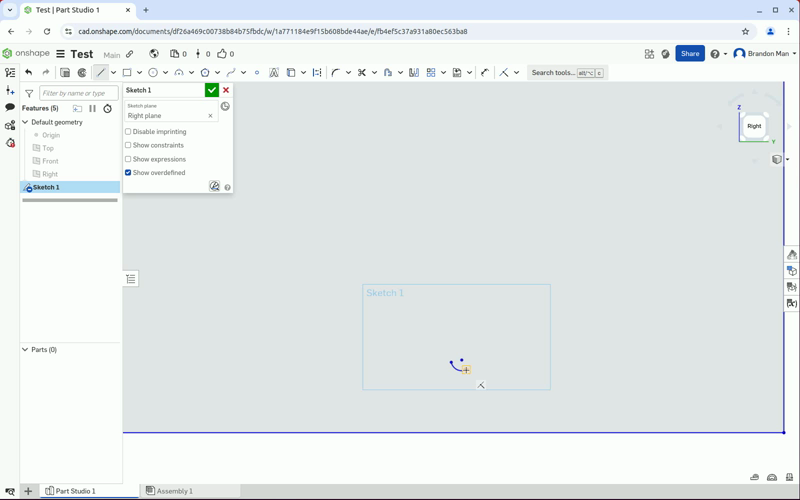
scroll(6)
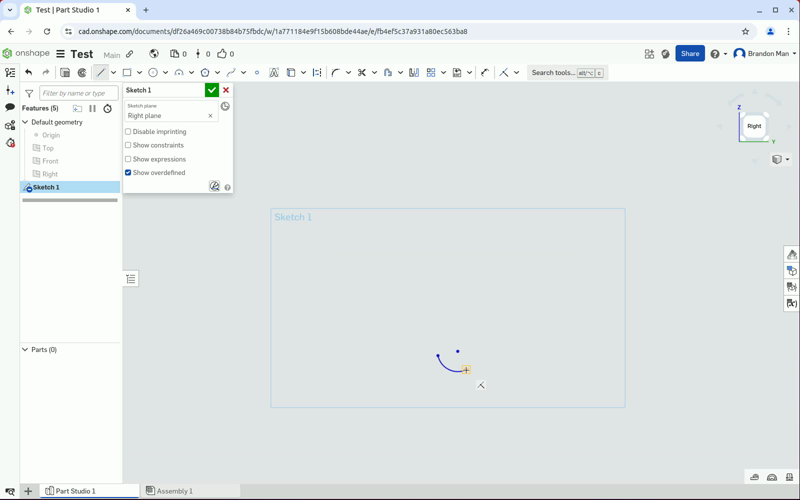
scroll(6)
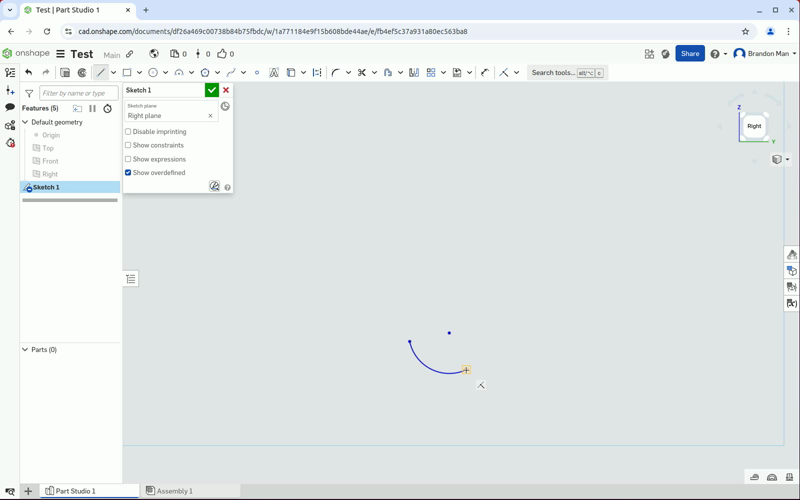
click(466, 369)
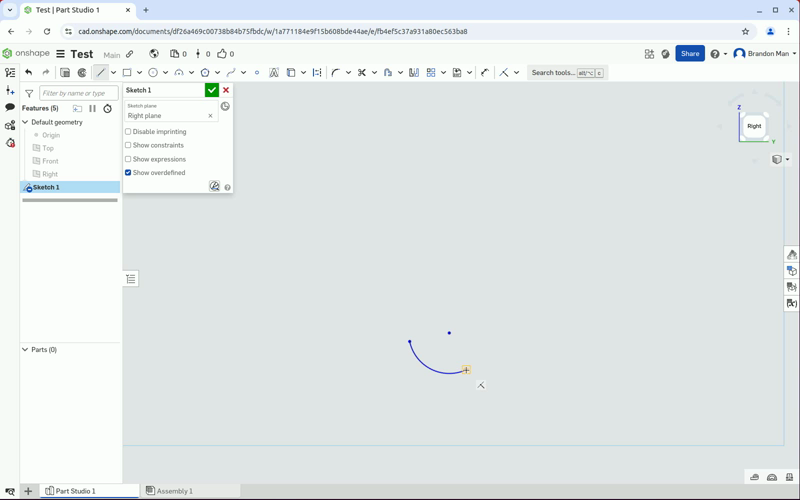
scroll(-6)
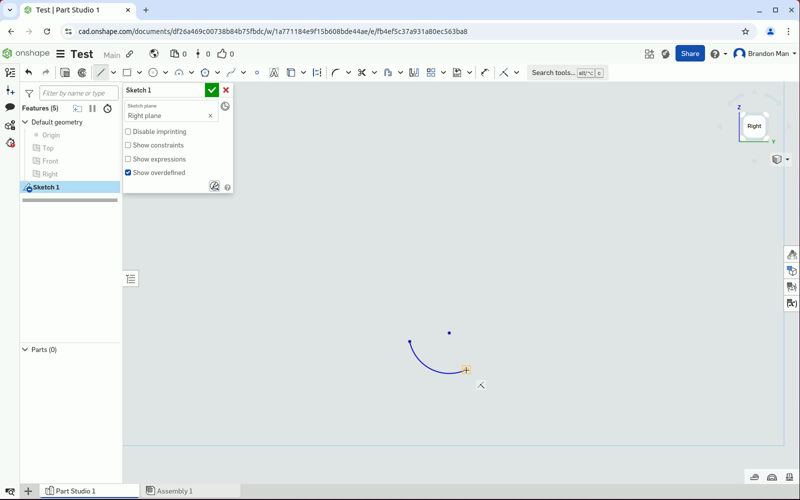
scroll(-6)
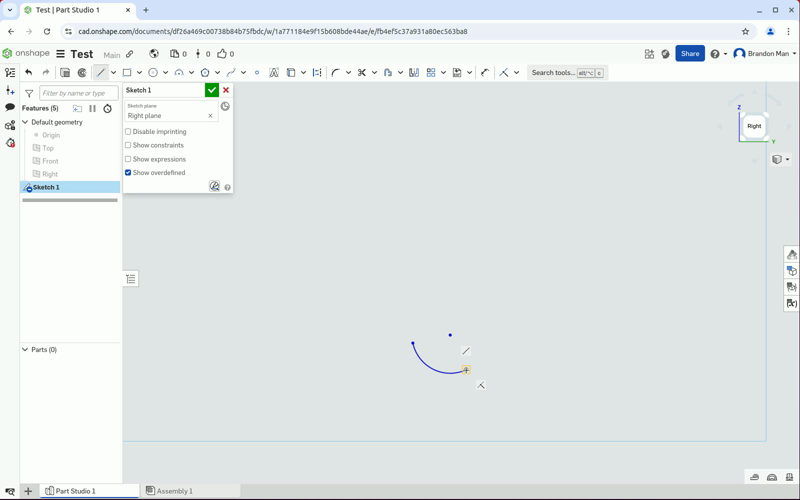
scroll(-6)
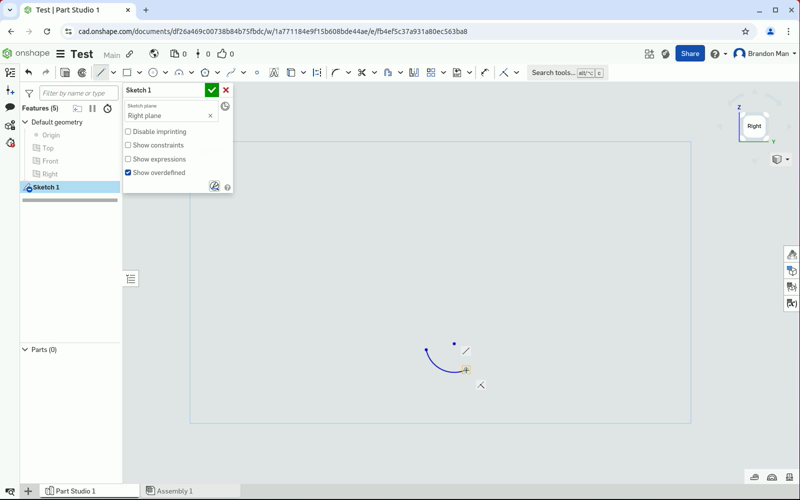
scroll(-6)
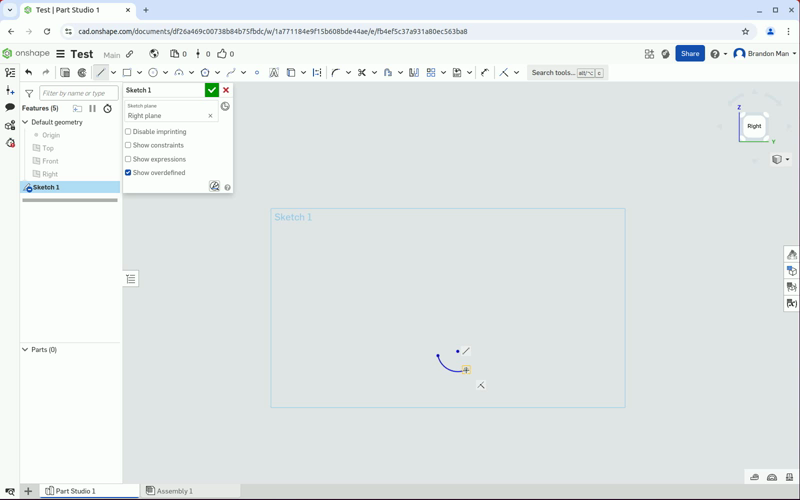
scroll(-6)
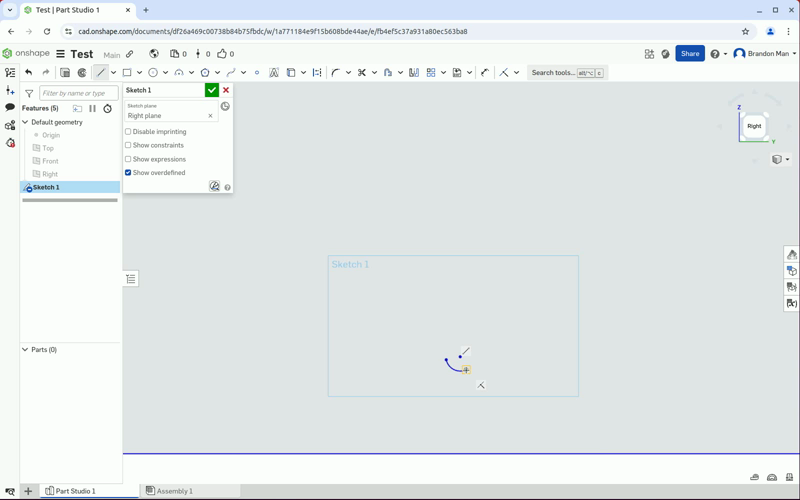
scroll(-6)
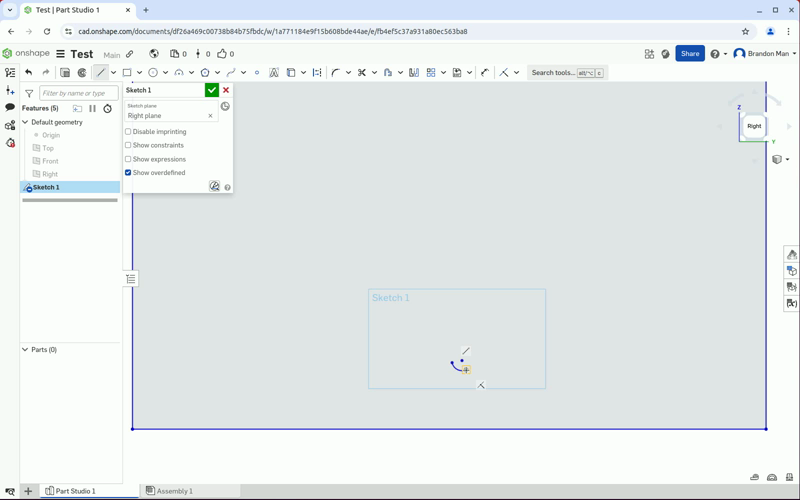
scroll(-6)
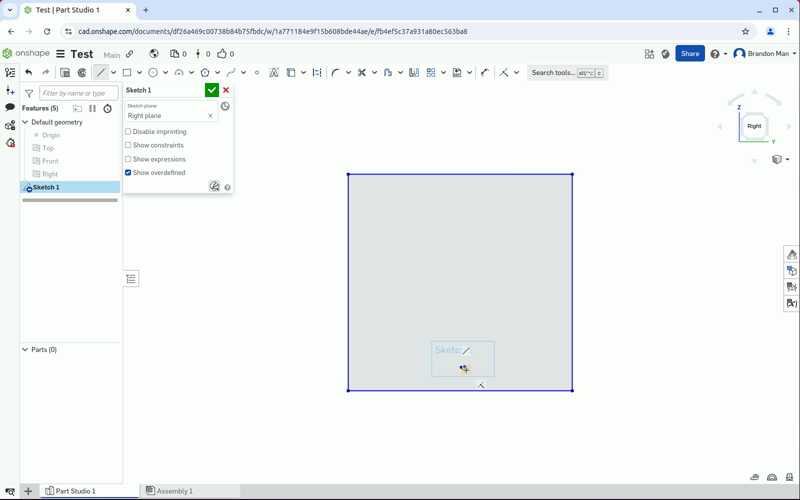
key_down(shift)
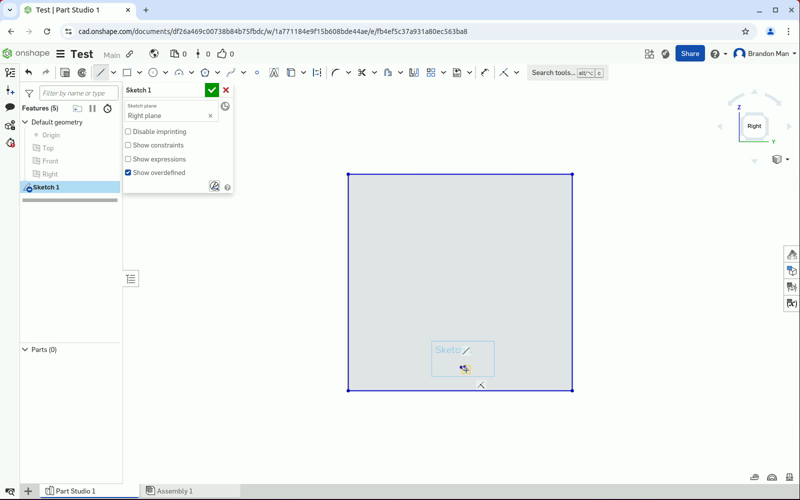
mouse_move(496, 369)
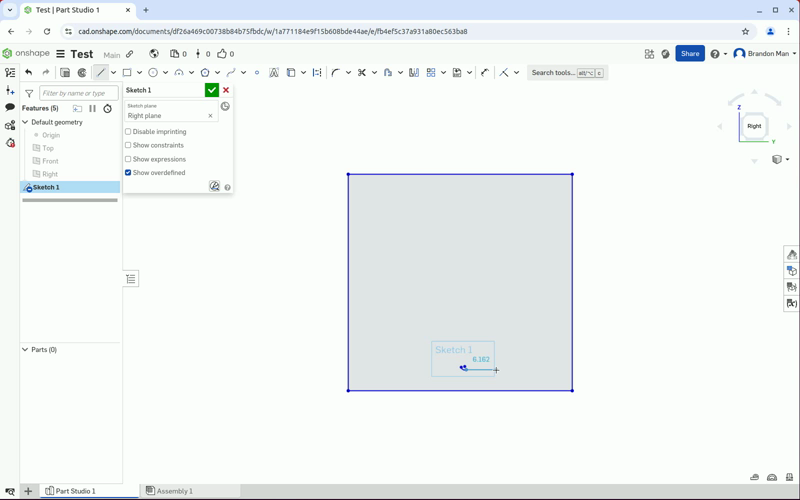
mouse_move(510, 369)
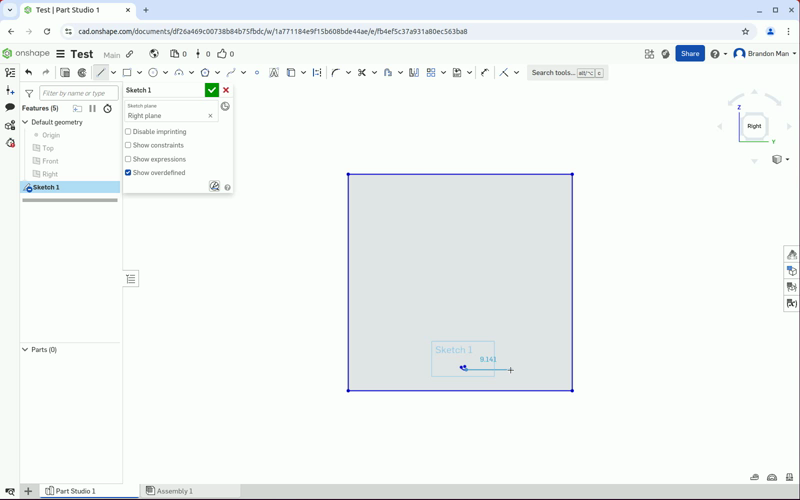
click(510, 369)
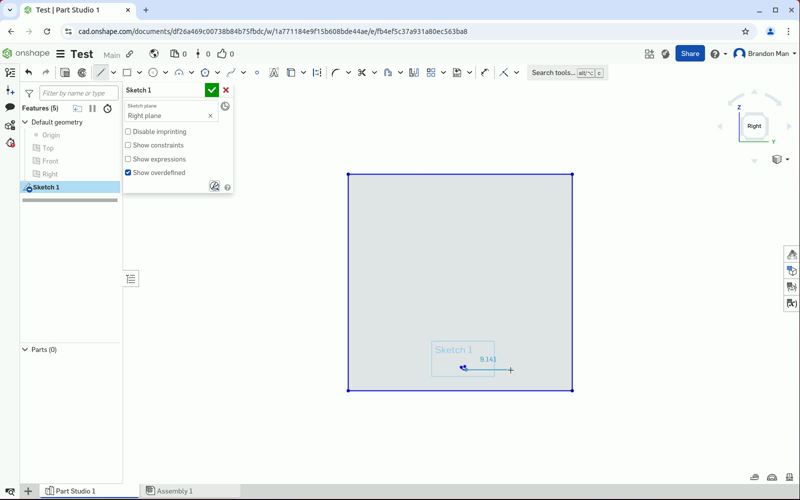
key_up(shift)
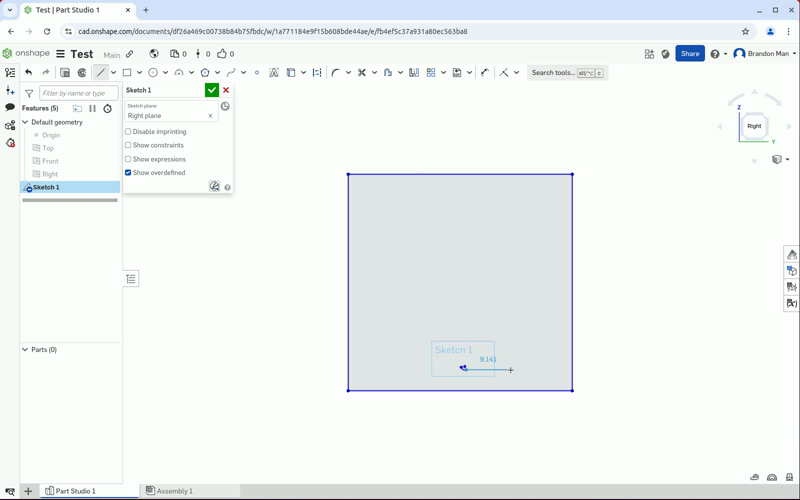
key(esc)
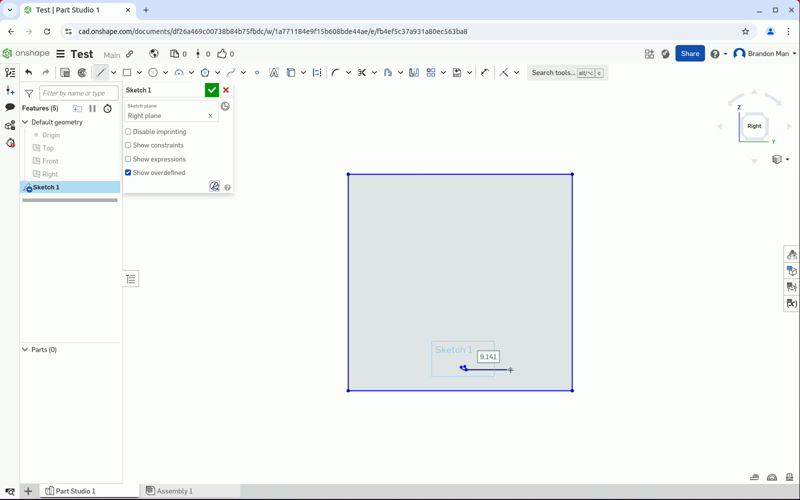
key(a)
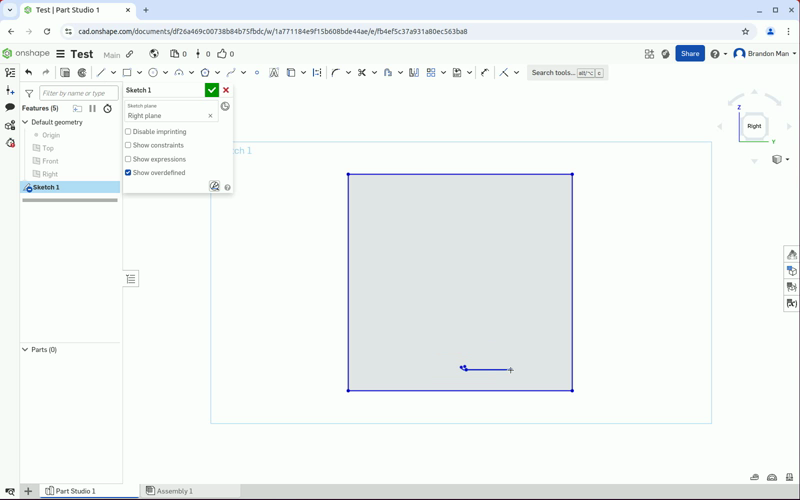
mouse_move(510, 369)
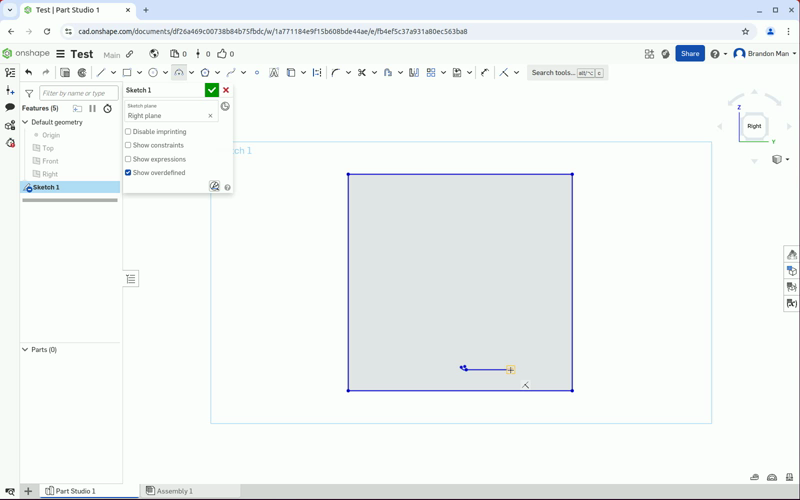
click(510, 369)
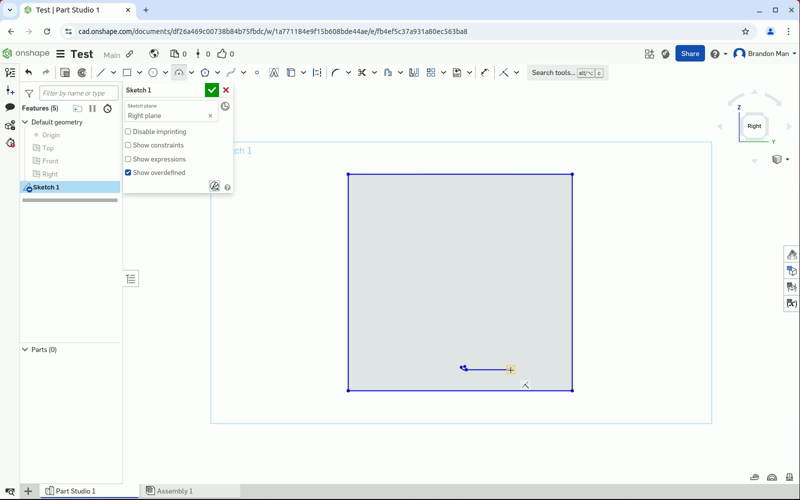
key_down(shift)
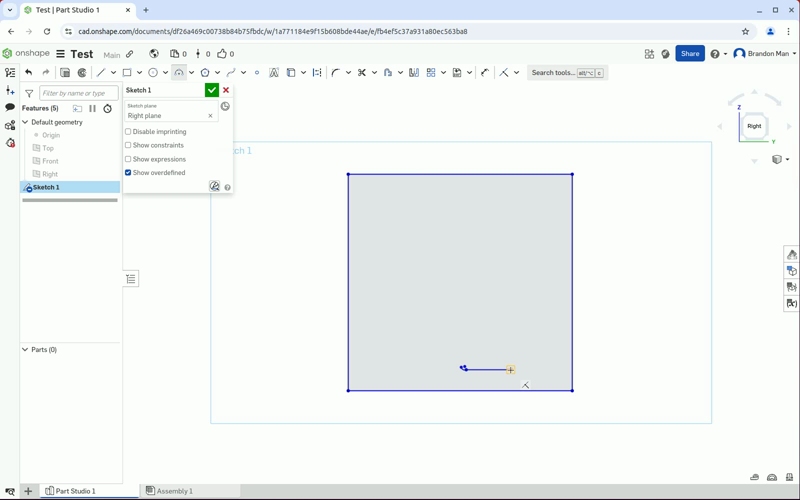
mouse_move(513, 367)
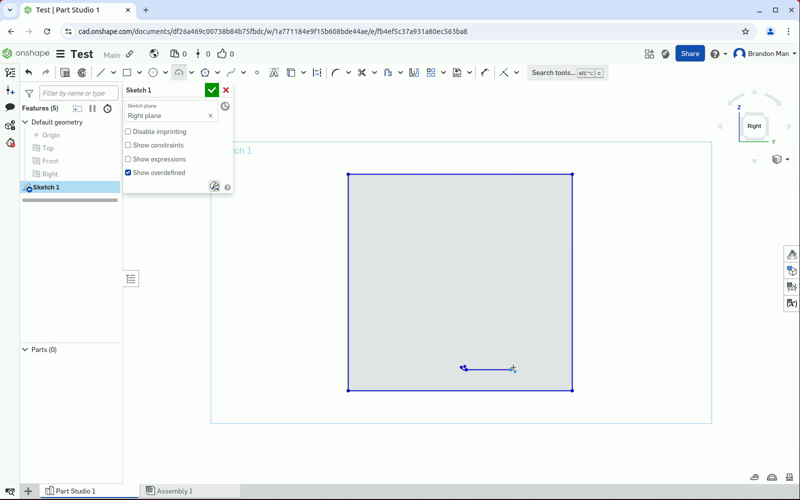
scroll(6)
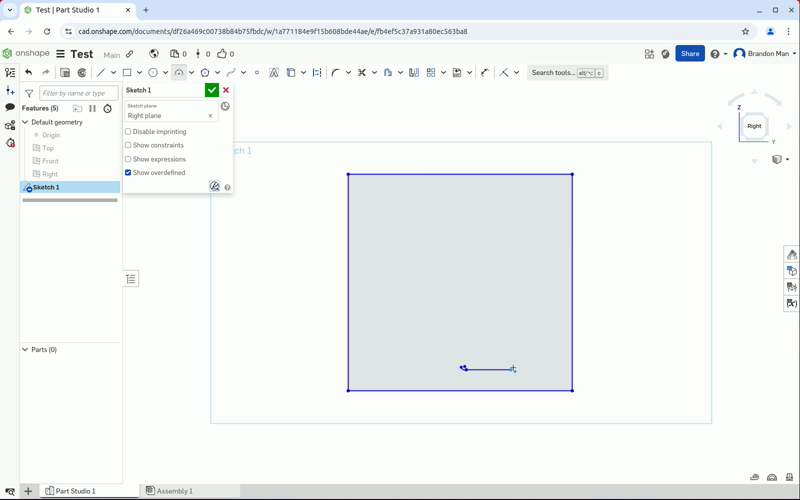
scroll(6)
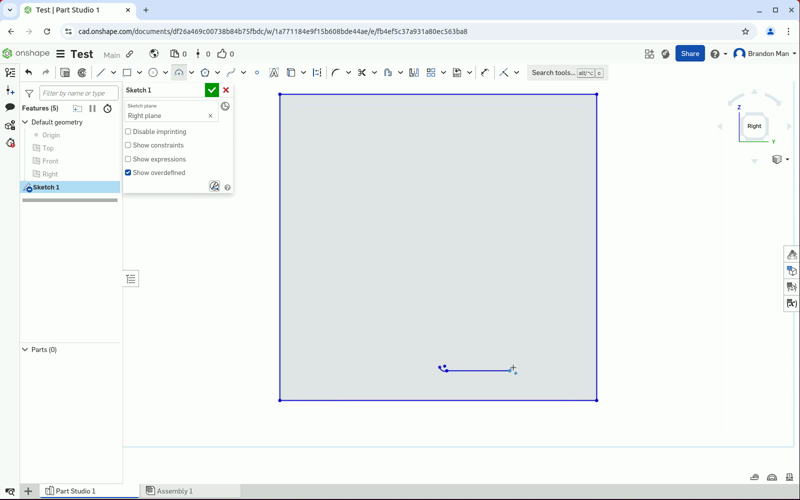
scroll(6)
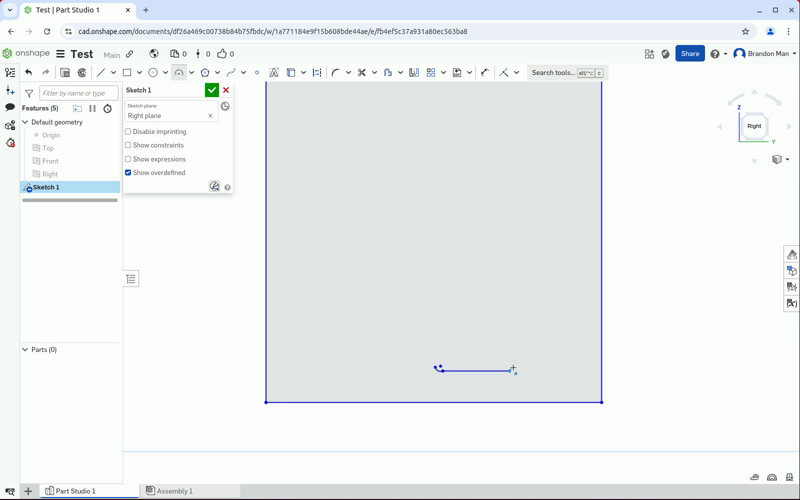
scroll(6)
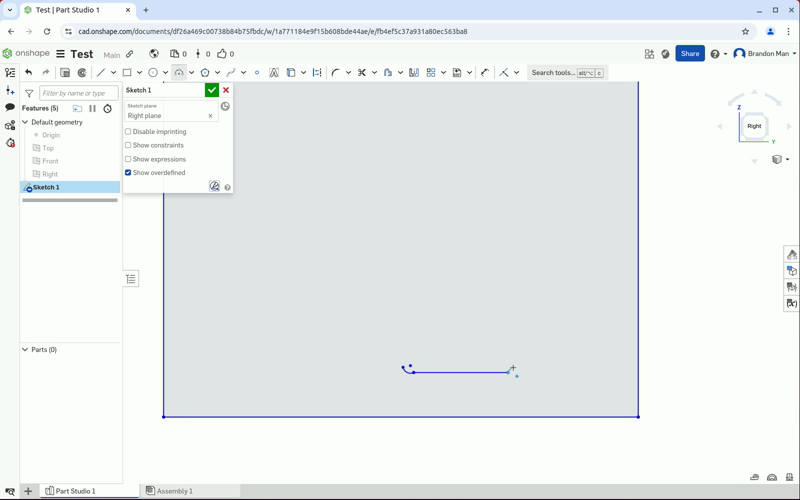
scroll(6)
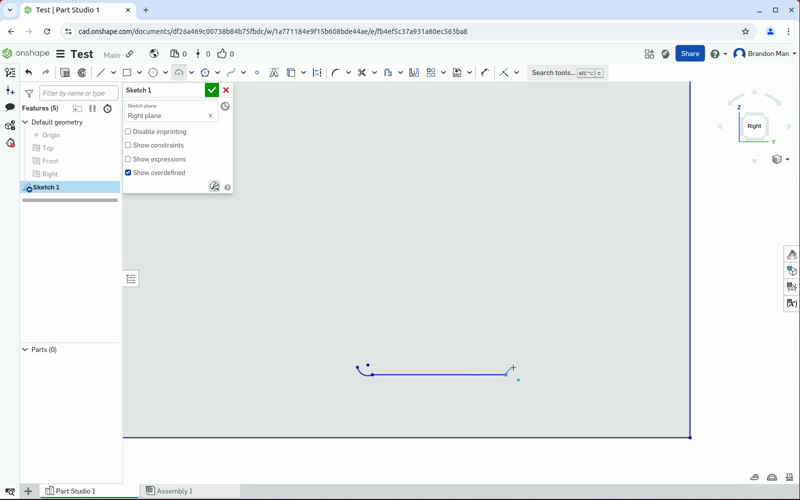
scroll(6)
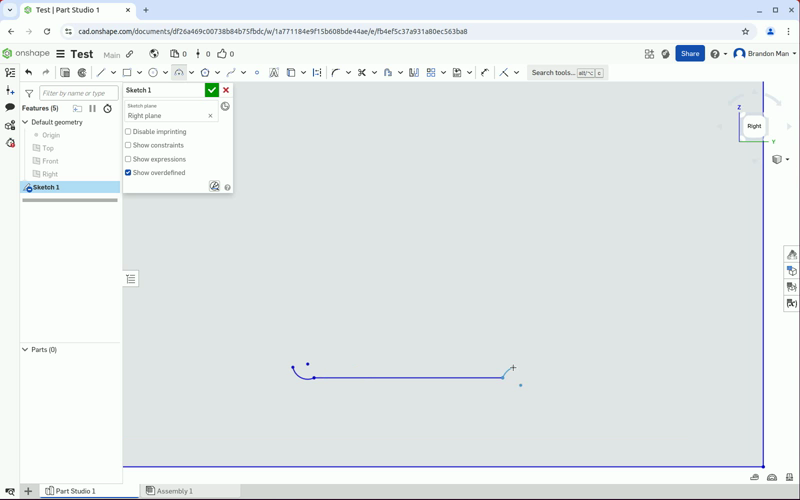
scroll(6)
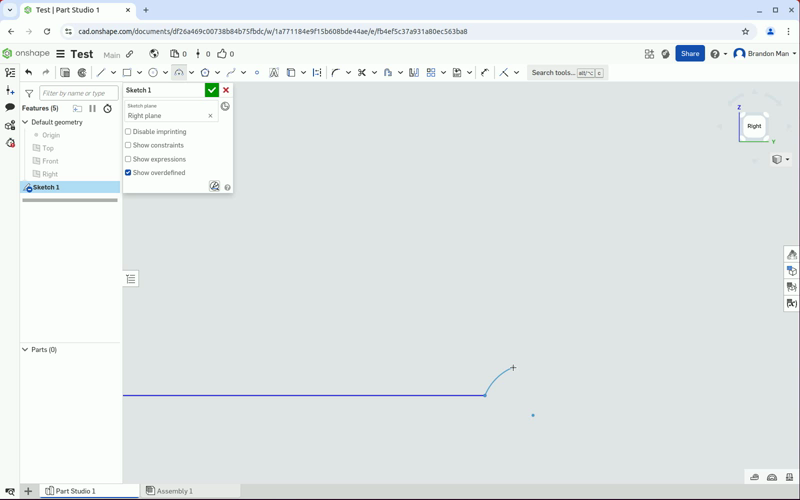
click(513, 367)
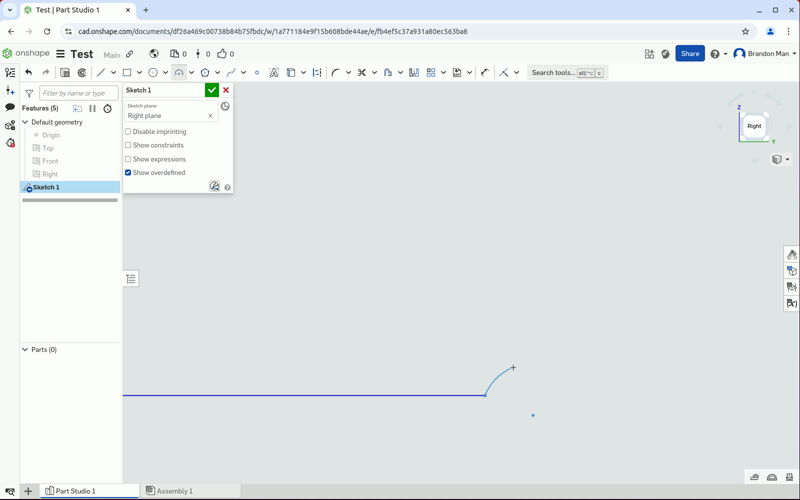
scroll(-6)
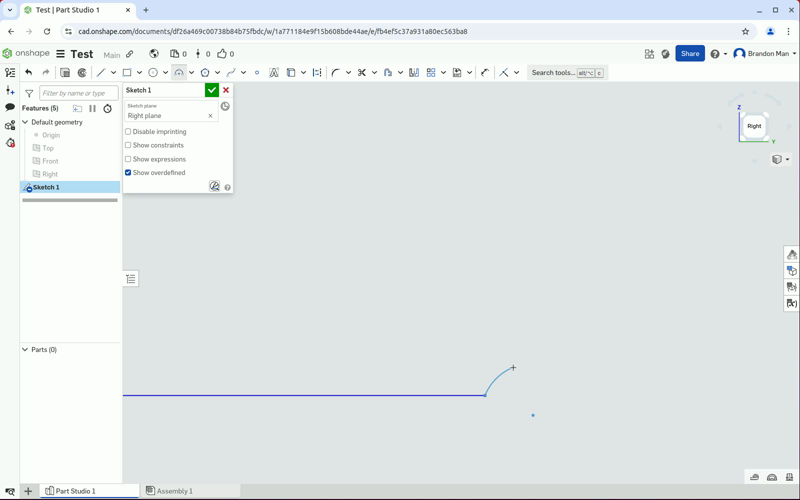
scroll(-6)
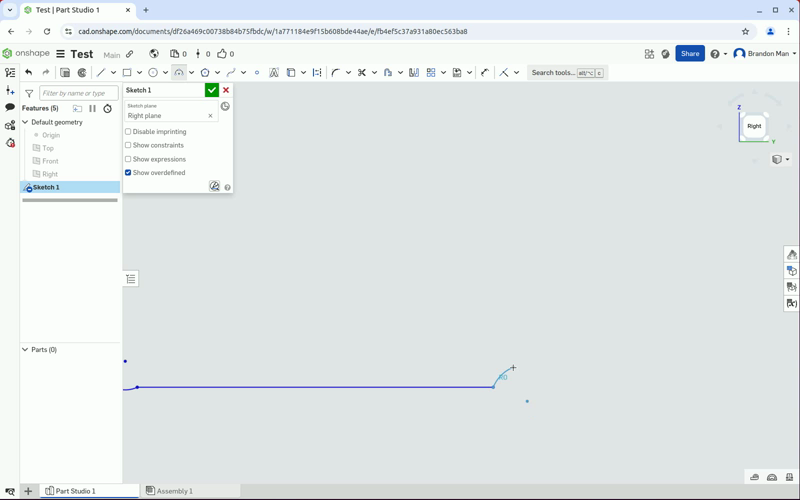
scroll(-6)
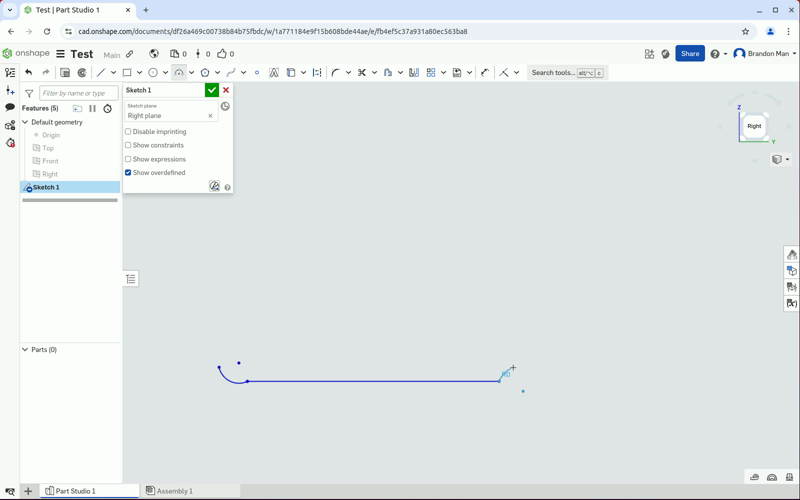
scroll(-6)
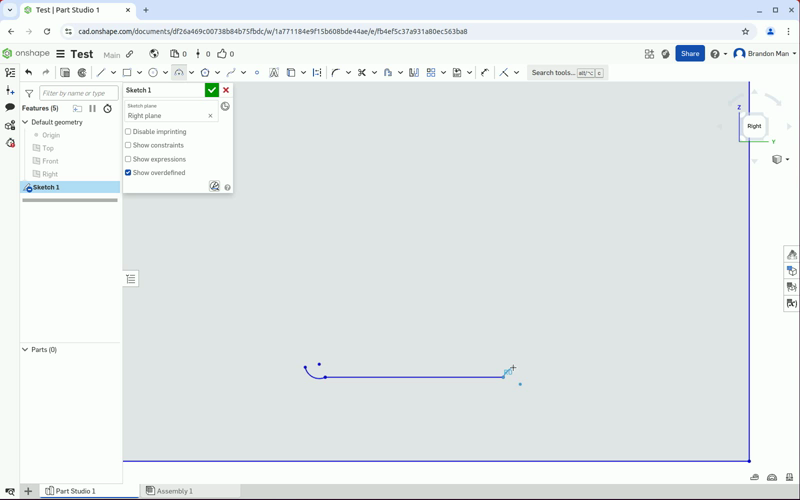
scroll(-6)
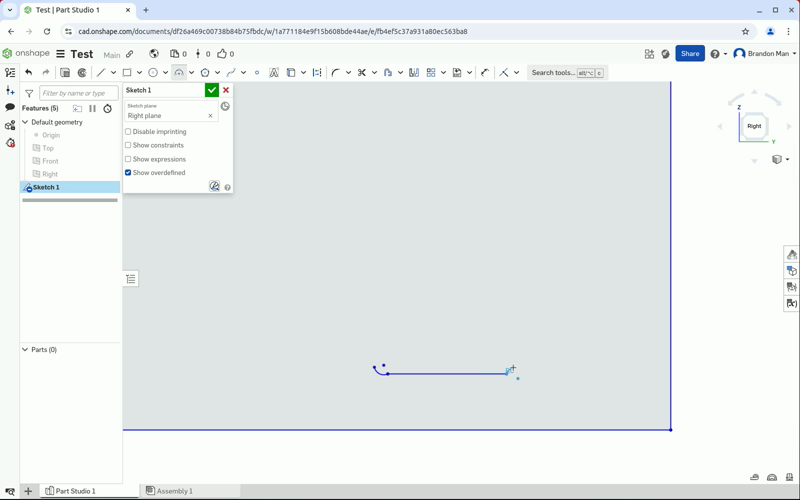
scroll(-6)
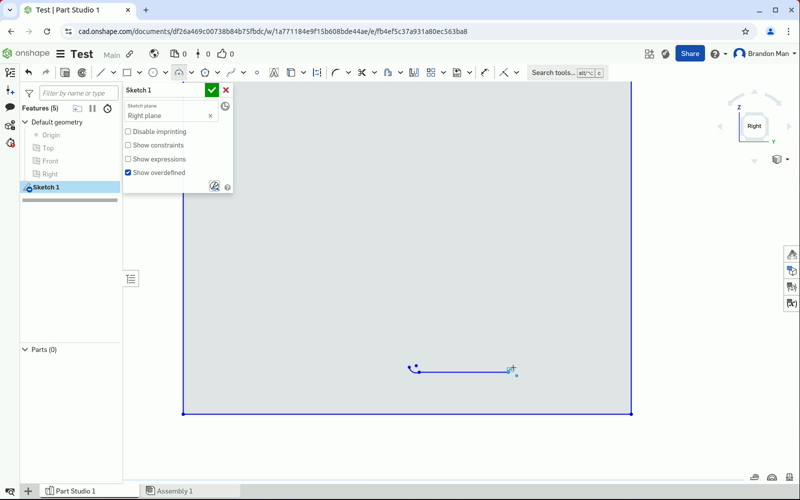
scroll(-6)
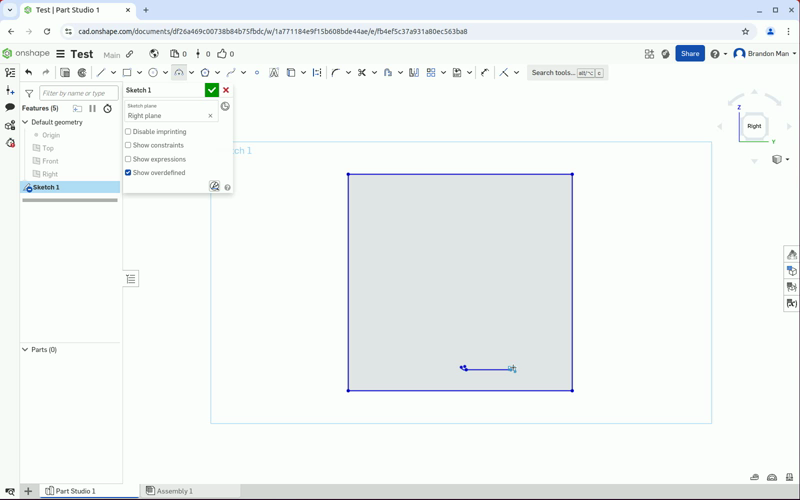
mouse_move(512, 369)
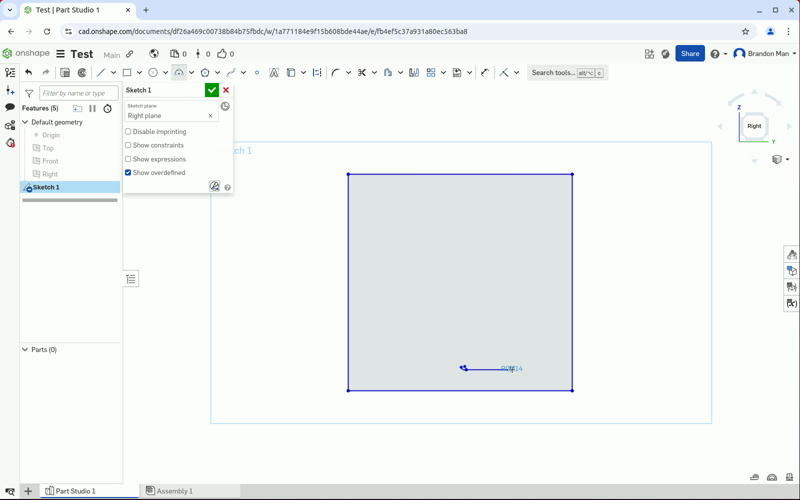
scroll(6)
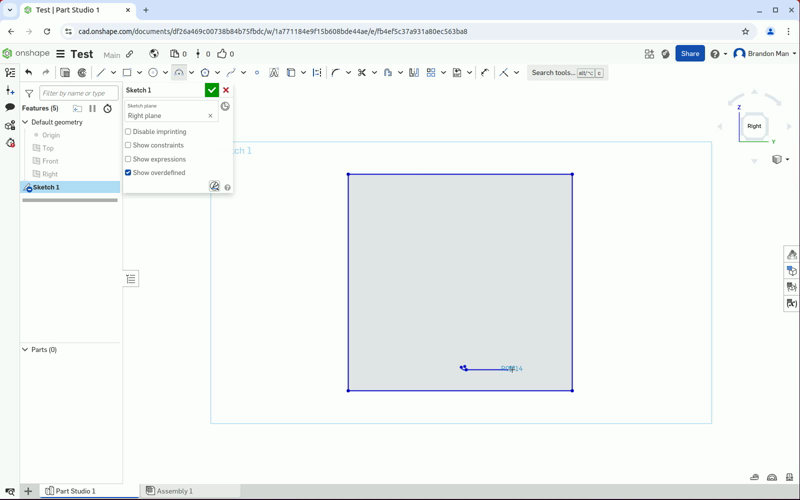
scroll(6)
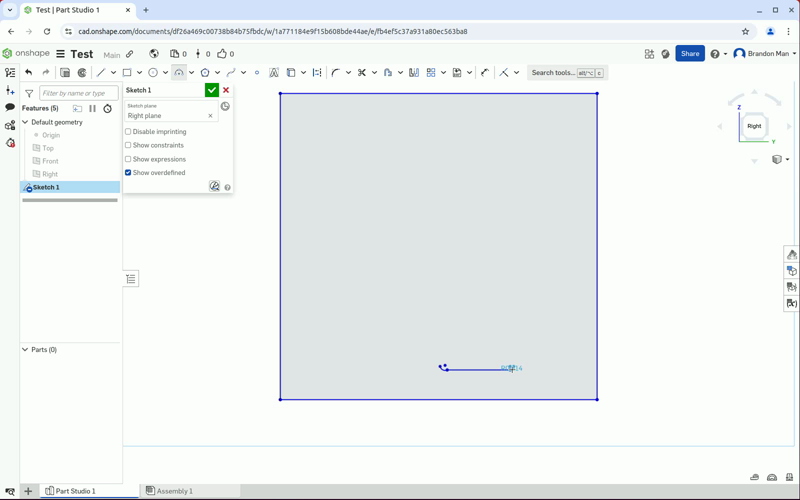
scroll(6)
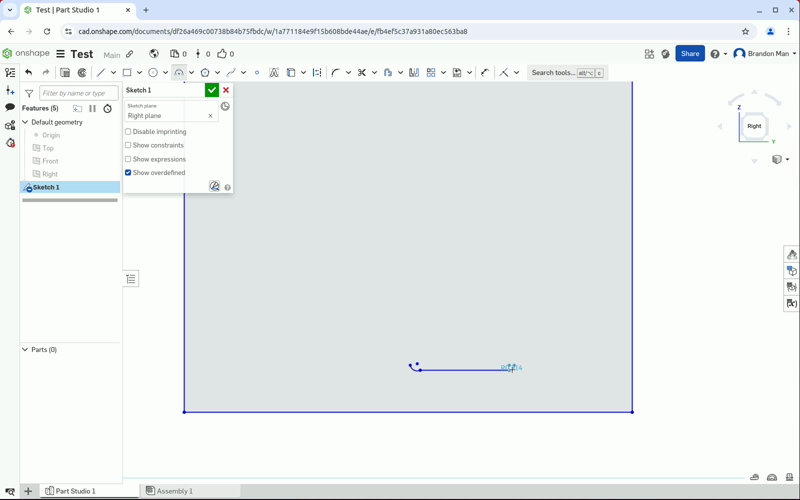
scroll(6)
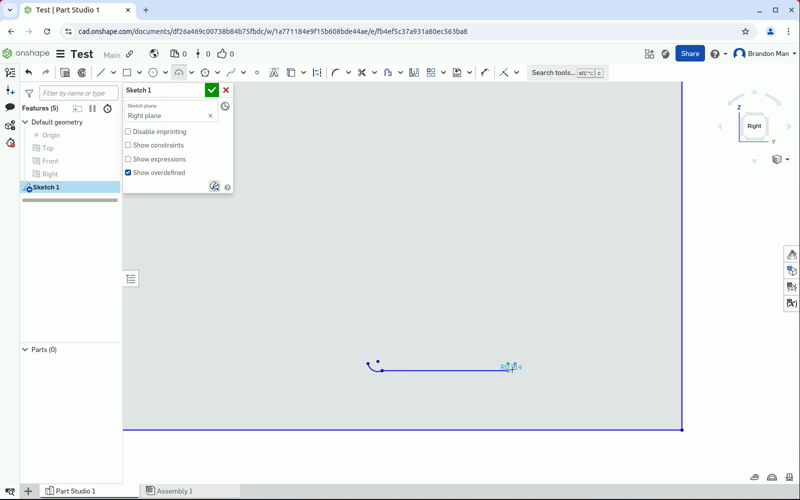
scroll(6)
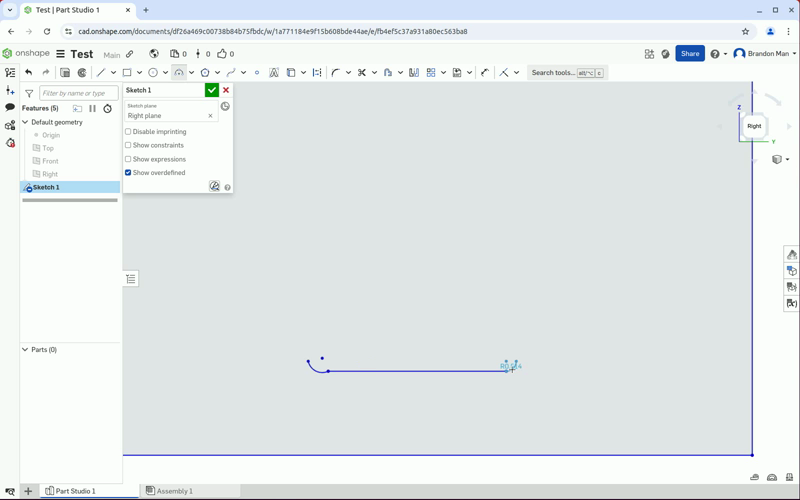
scroll(6)
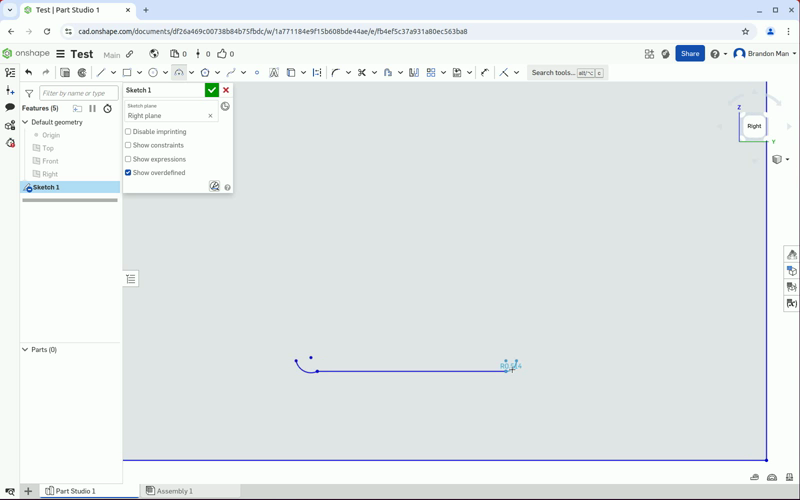
scroll(6)
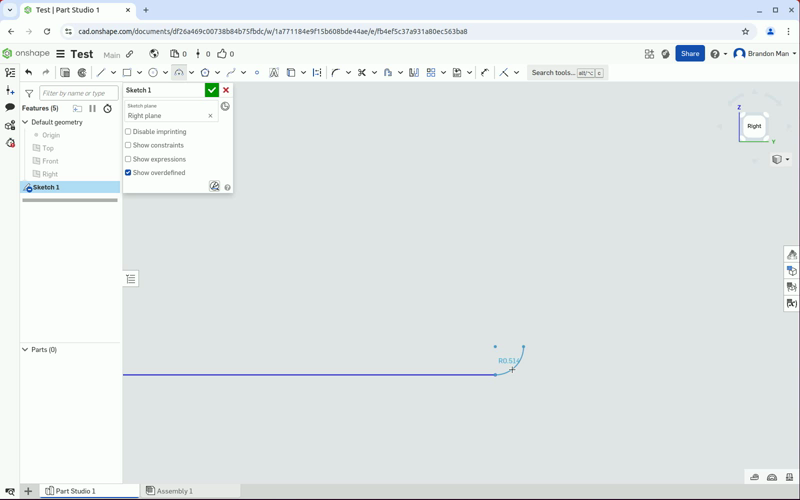
click(512, 369)
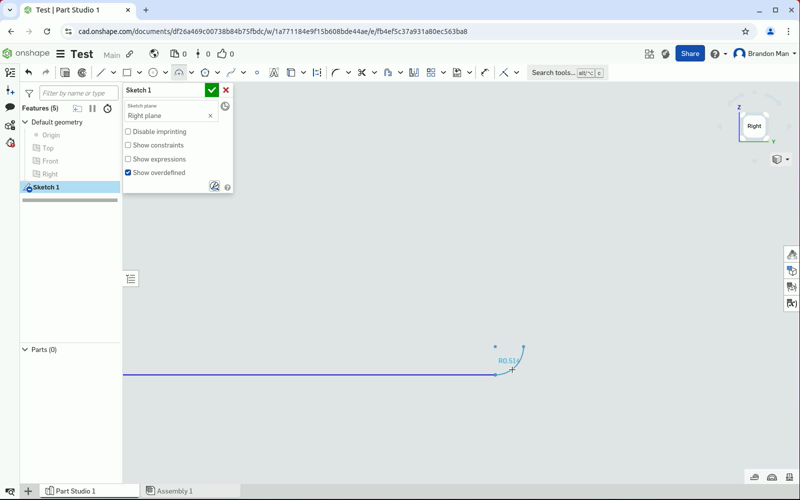
scroll(-6)
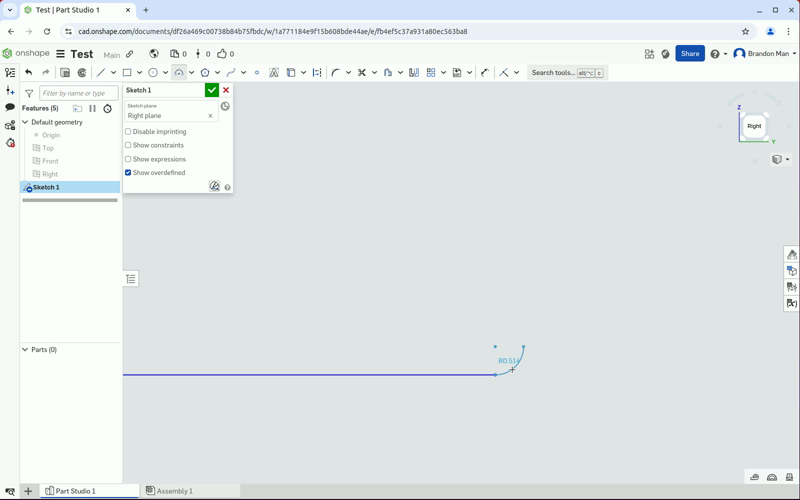
scroll(-6)
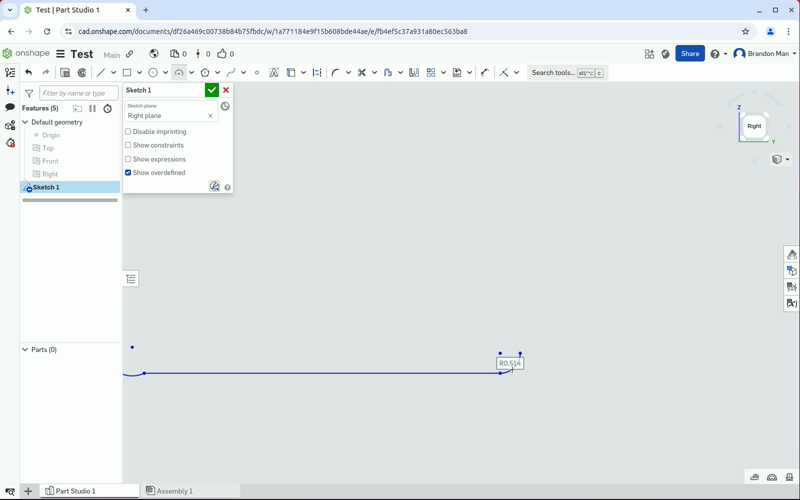
scroll(-6)
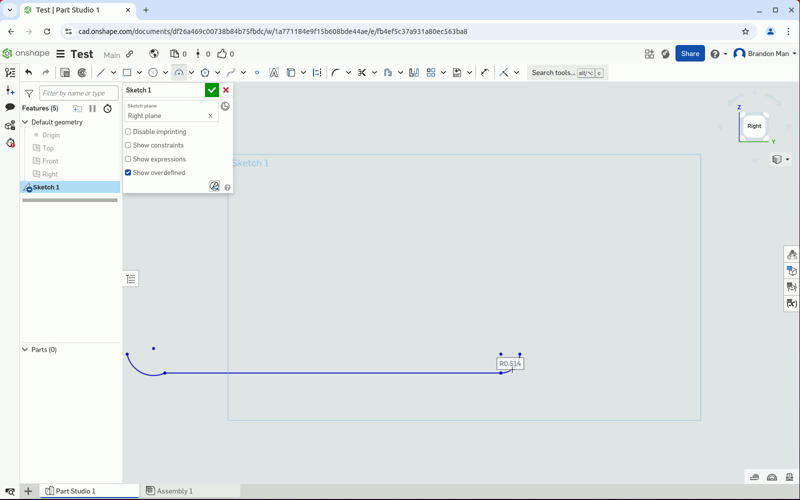
scroll(-6)
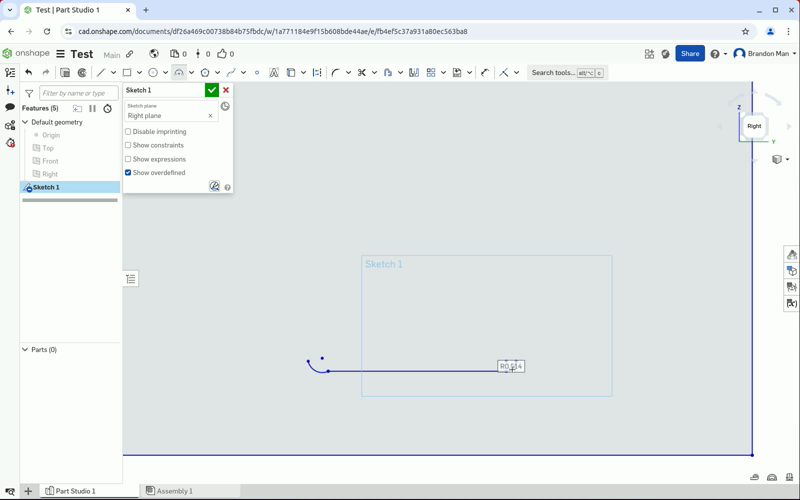
scroll(-6)
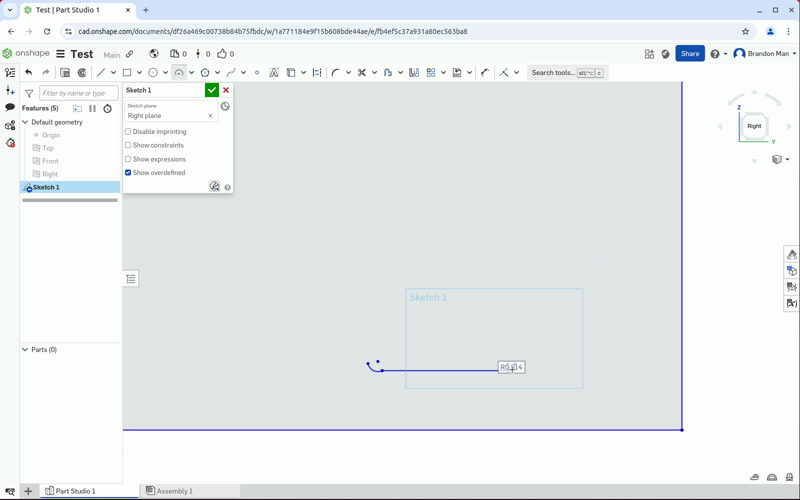
scroll(-6)
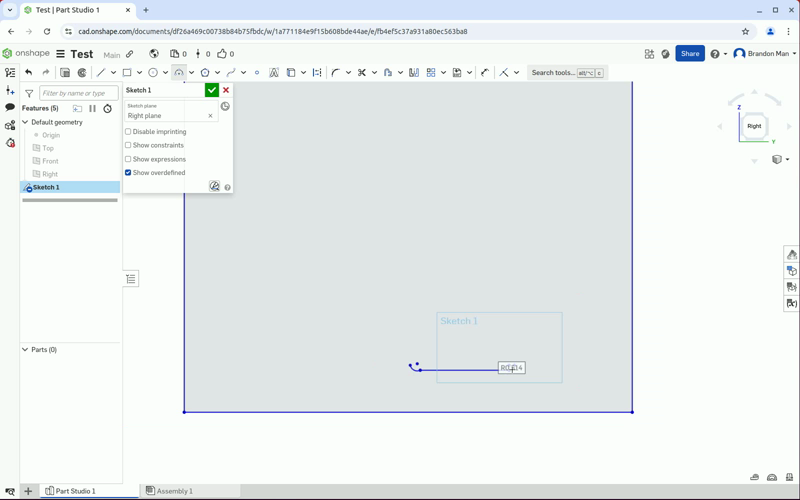
scroll(-6)
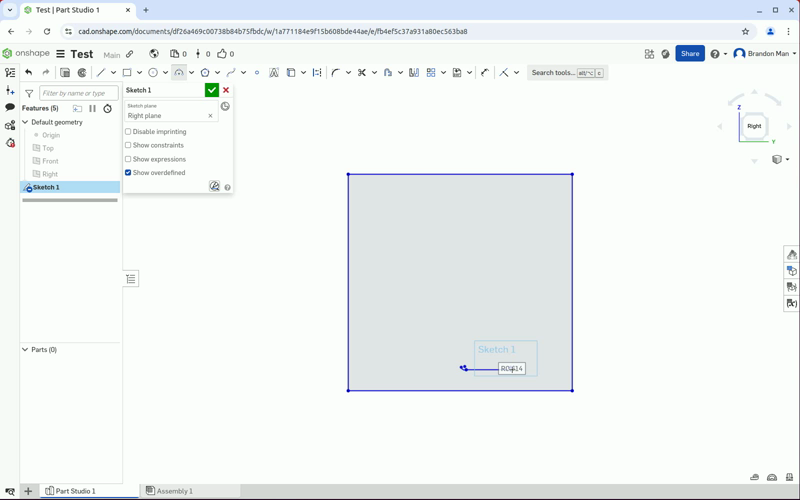
key_up(shift)
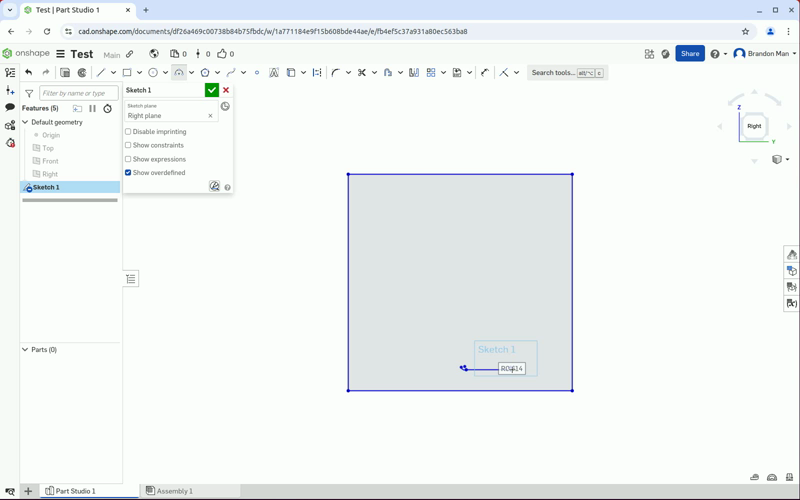
key(esc)
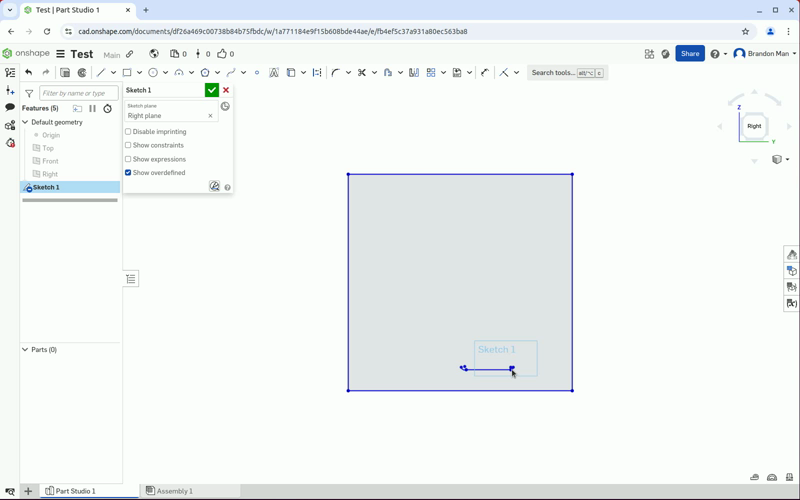
key(l)
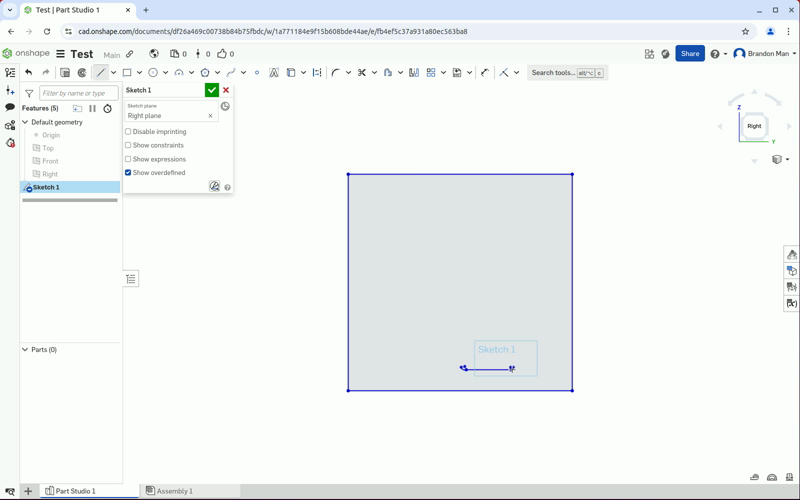
mouse_move(513, 367)
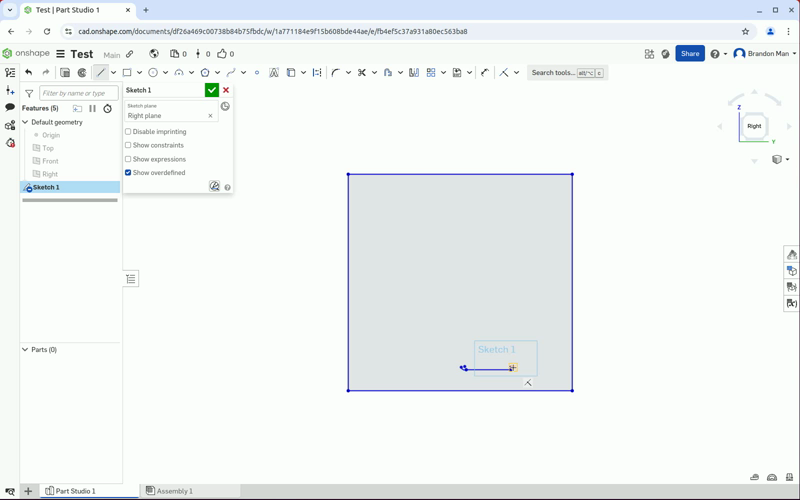
scroll(6)
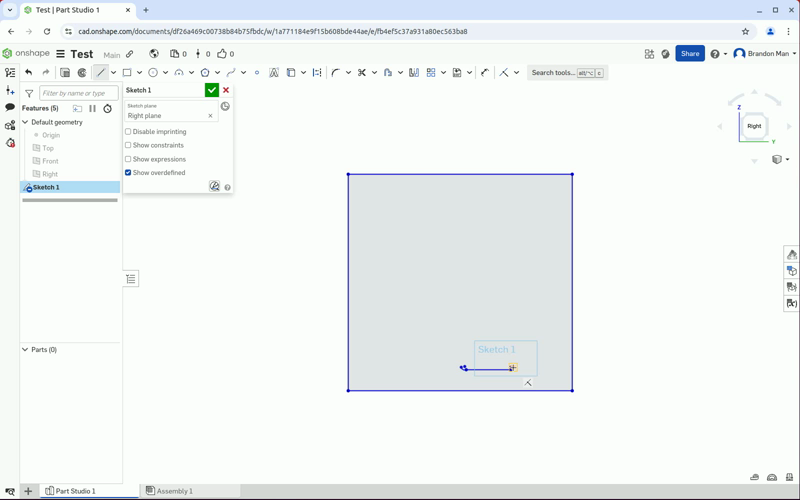
scroll(6)
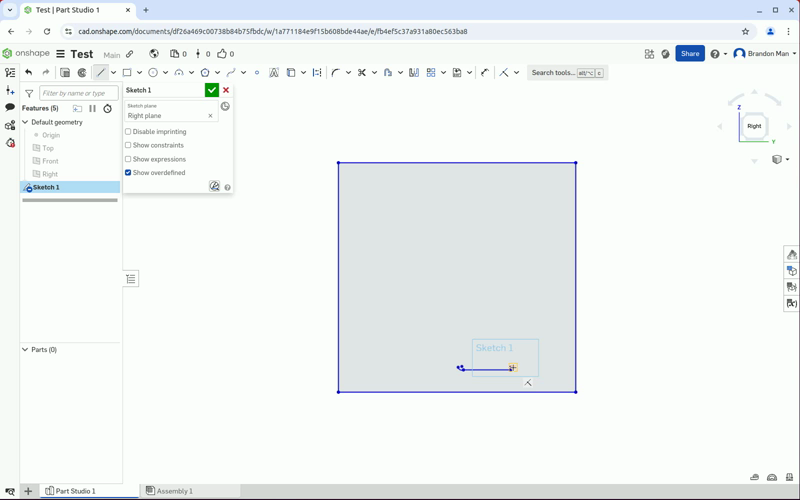
scroll(6)
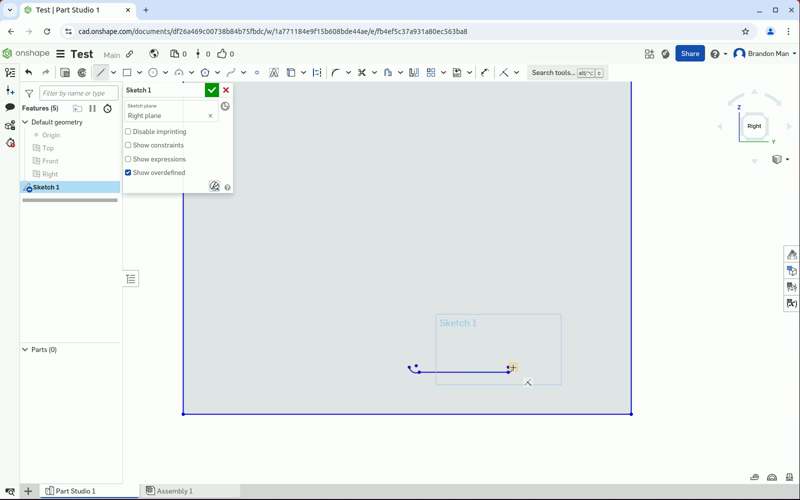
scroll(6)
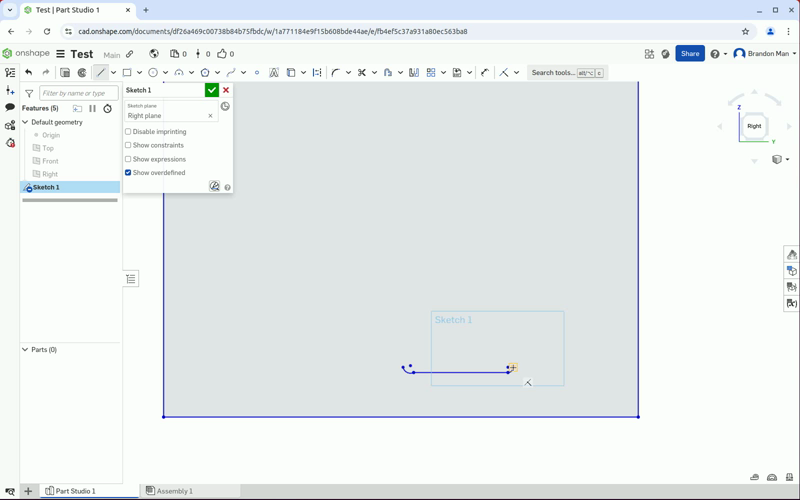
scroll(6)
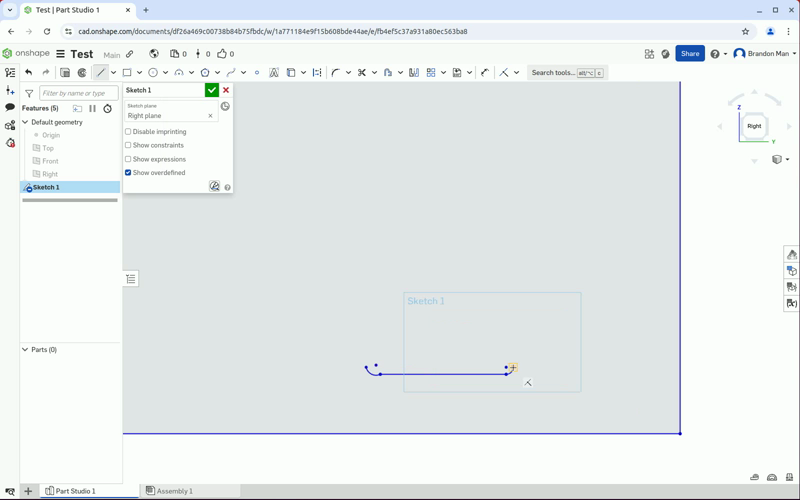
scroll(6)
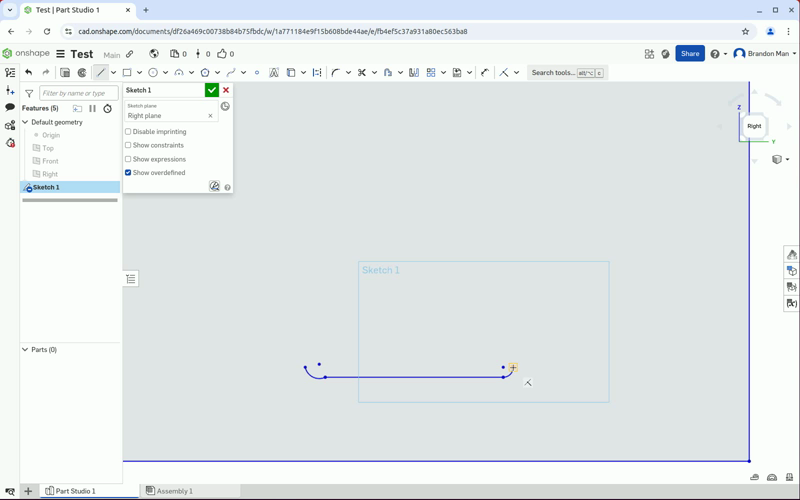
scroll(6)
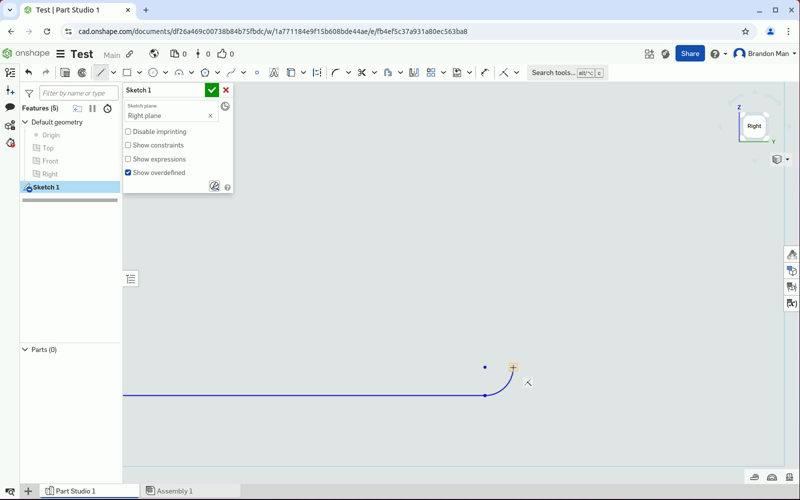
click(513, 367)
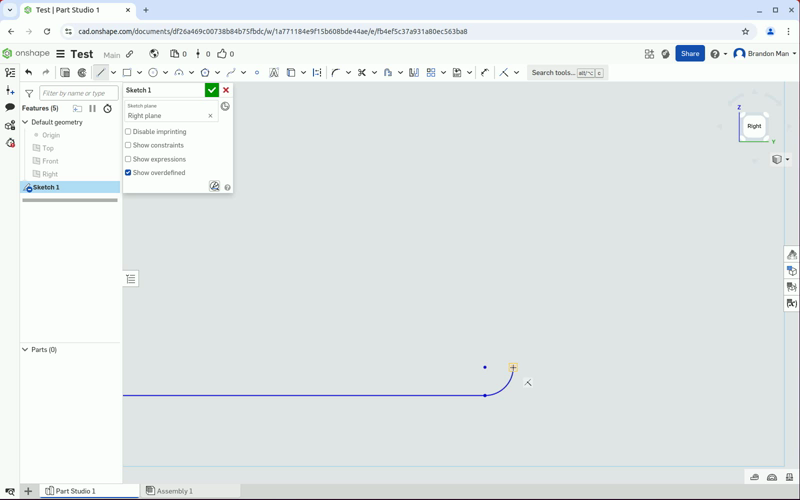
scroll(-6)
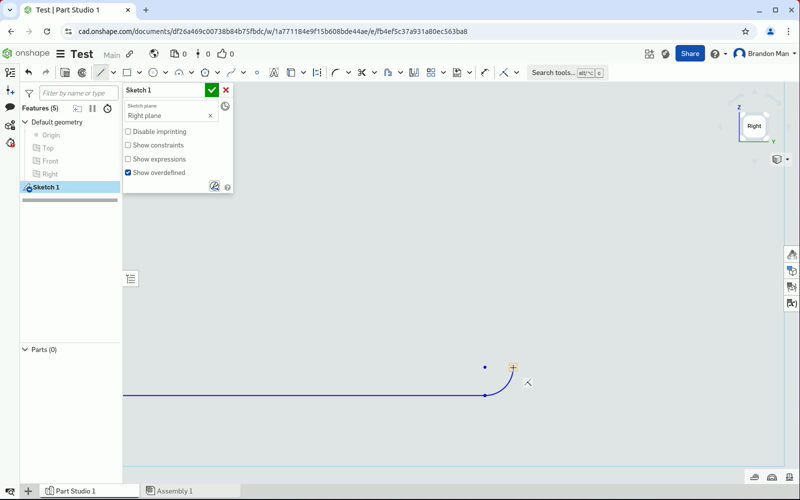
scroll(-6)
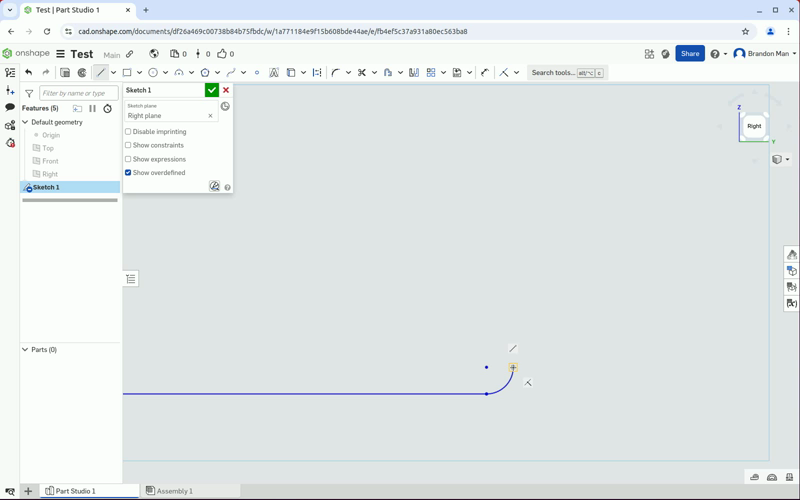
scroll(-6)
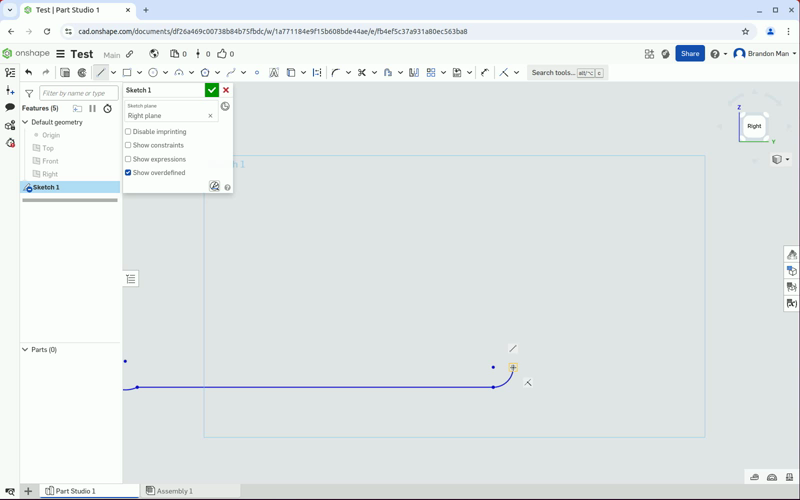
scroll(-6)
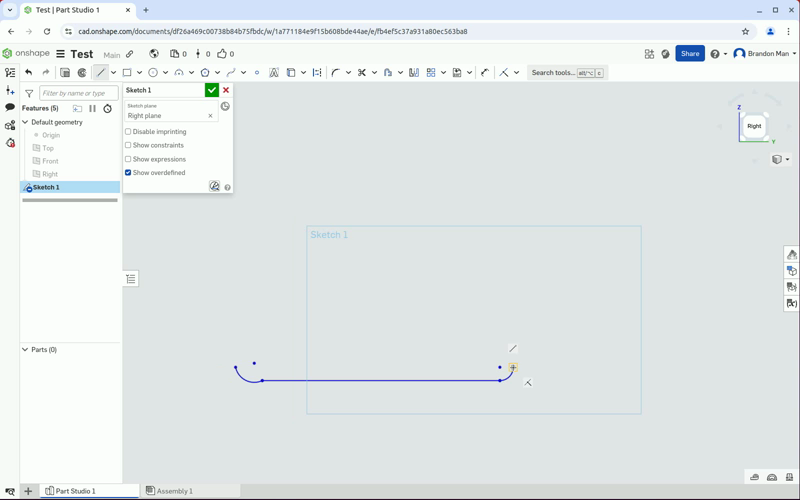
scroll(-6)
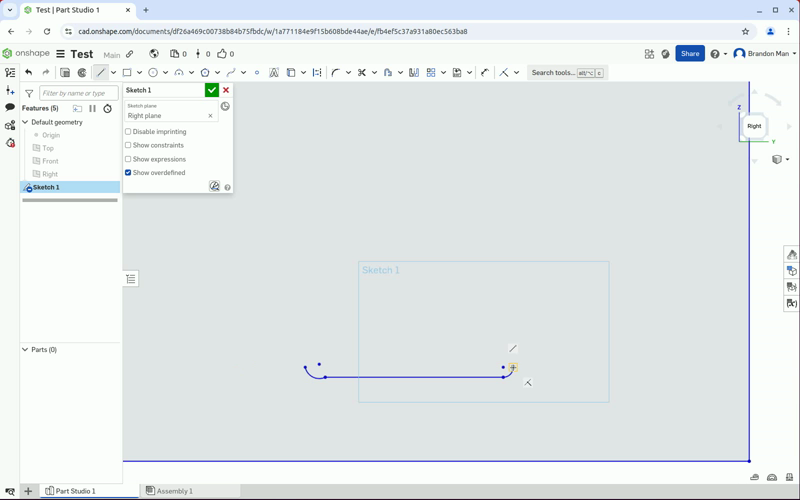
scroll(-6)
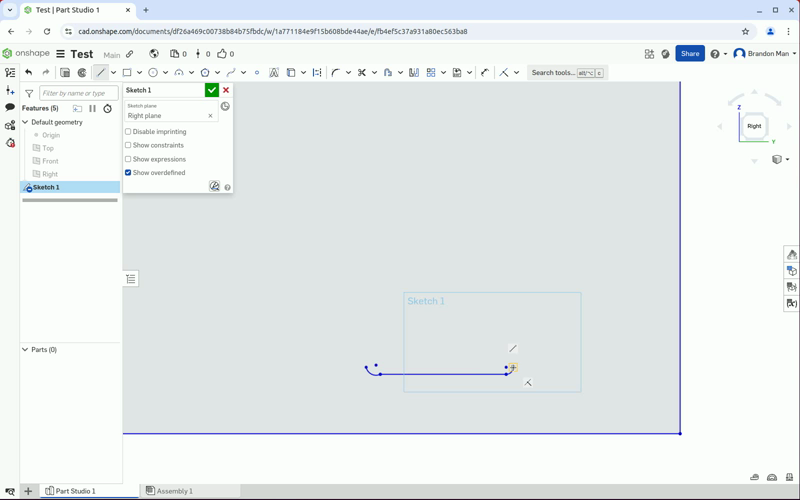
scroll(-6)
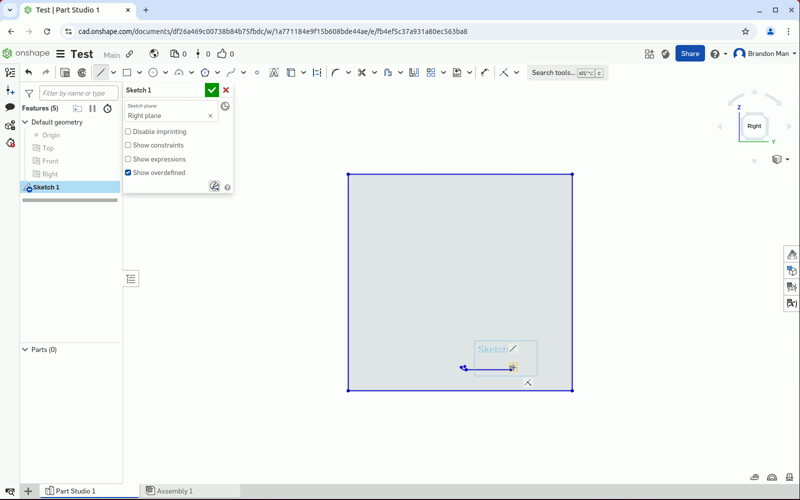
key_down(shift)
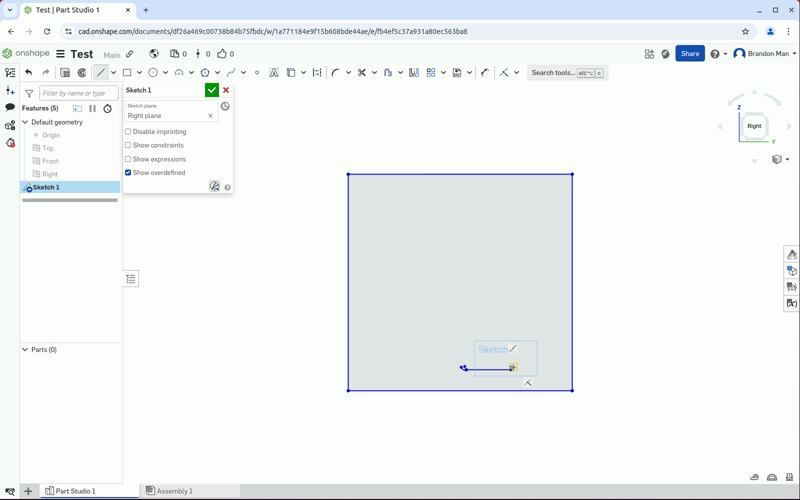
mouse_move(543, 367)
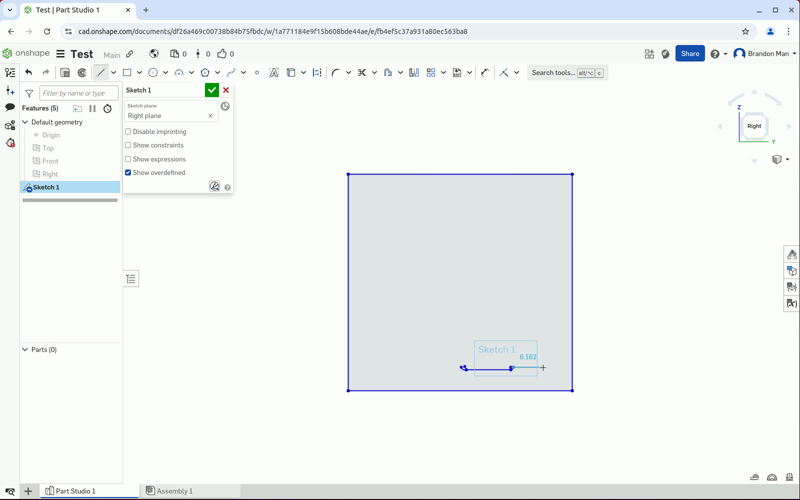
mouse_move(513, 308)
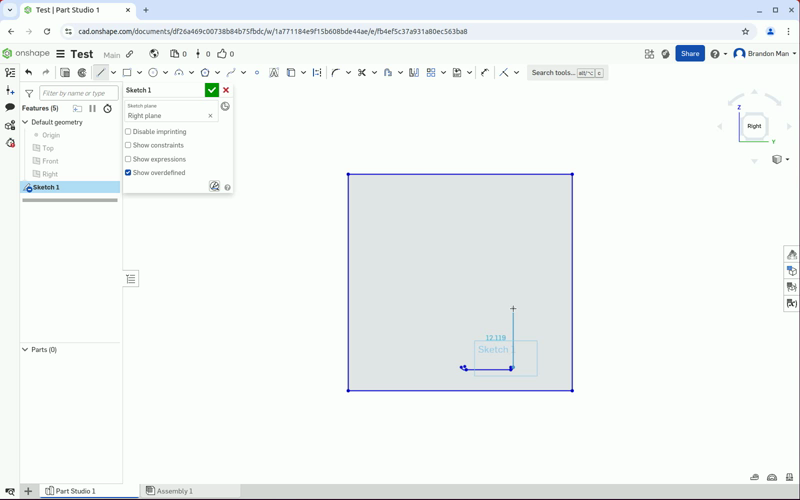
click(513, 308)
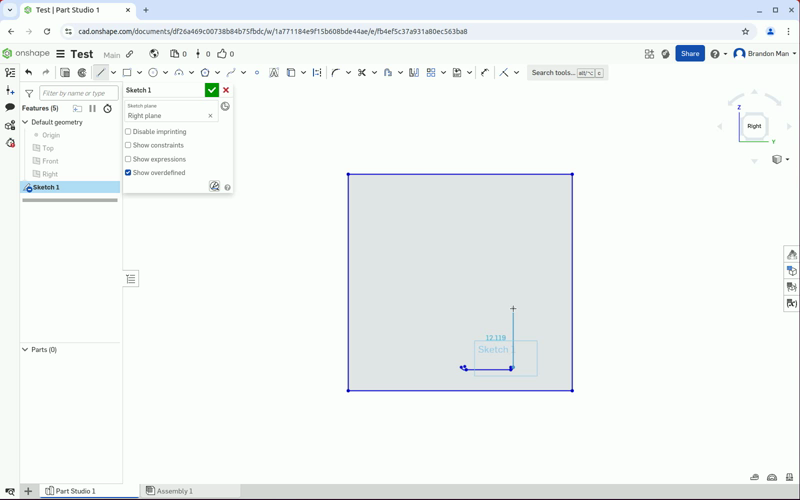
key_up(shift)
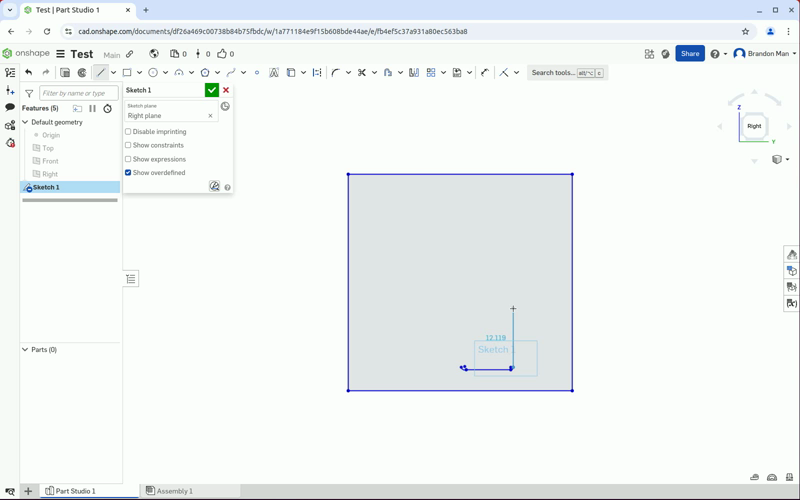
key(esc)
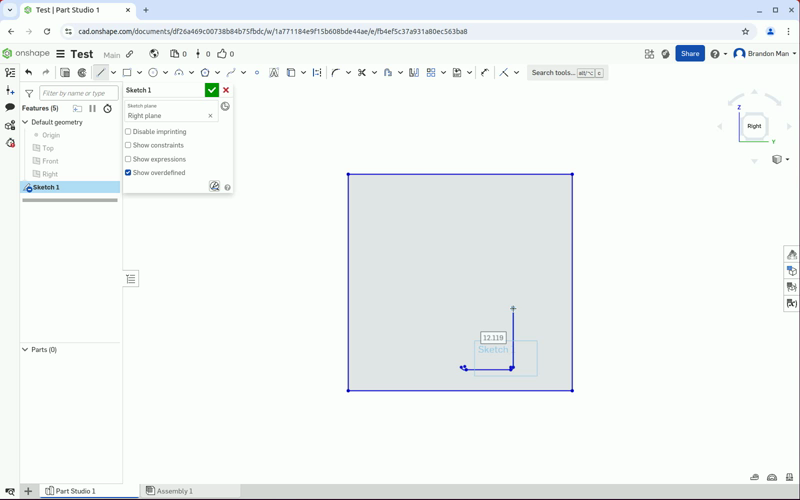
key(a)
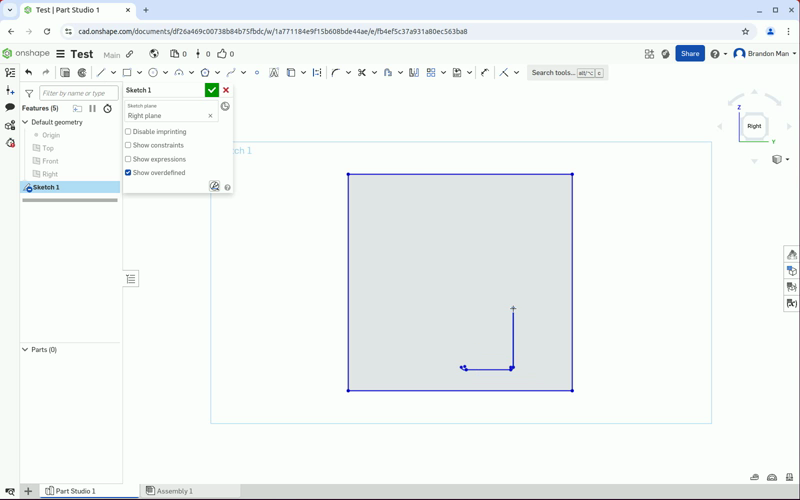
mouse_move(513, 308)
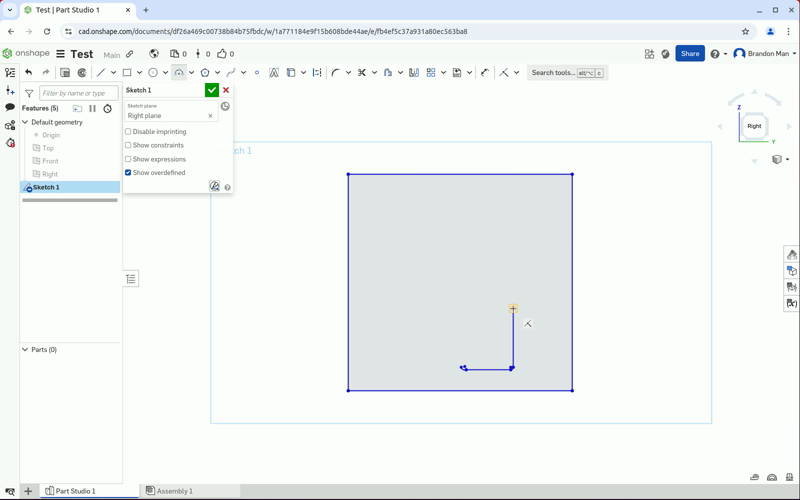
click(513, 308)
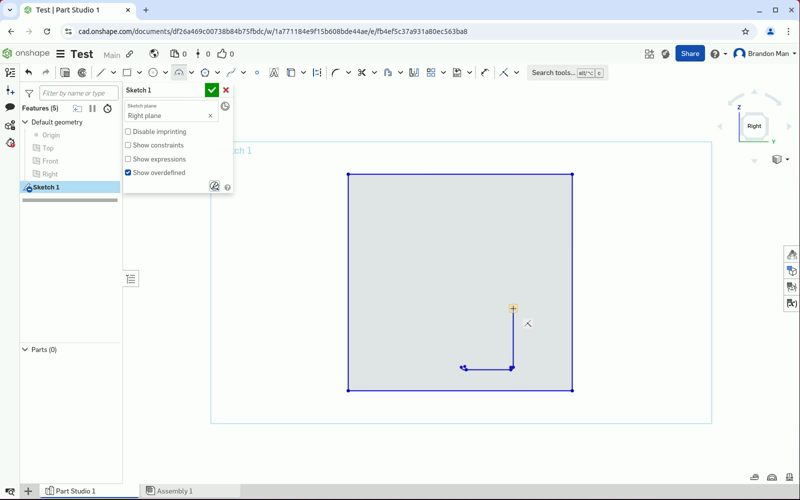
key_down(shift)
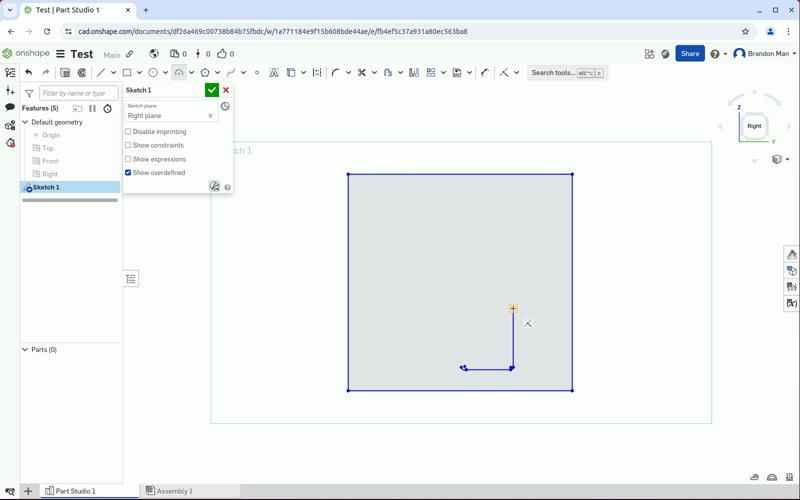
mouse_move(510, 303)
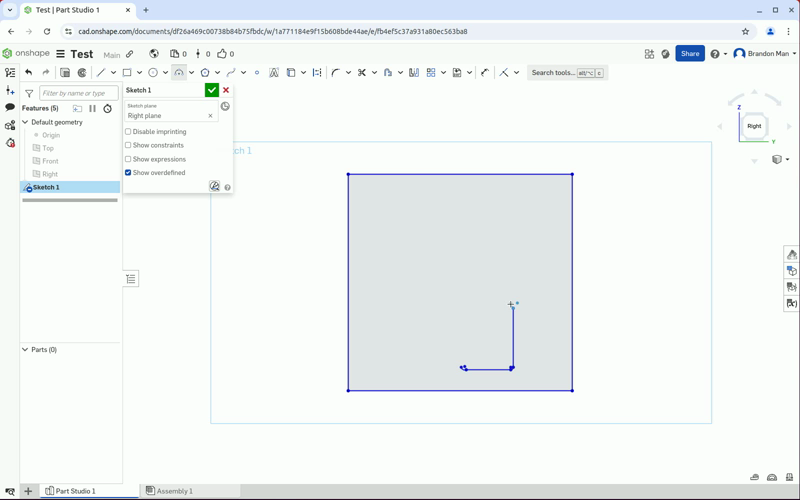
scroll(6)
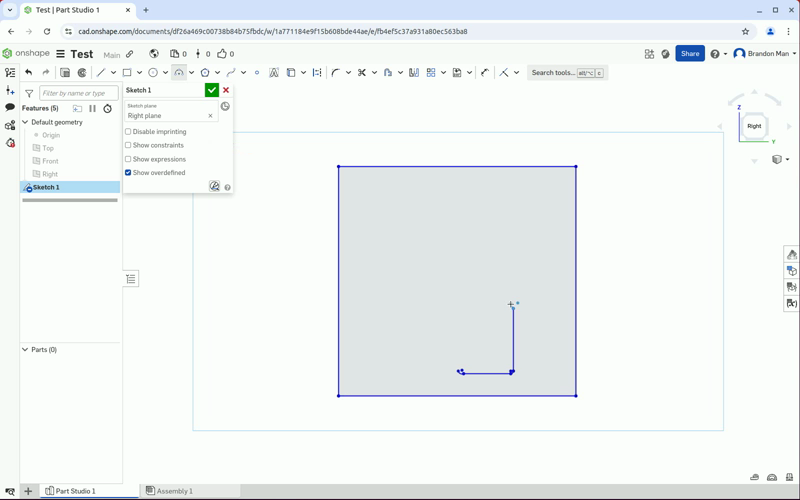
scroll(6)
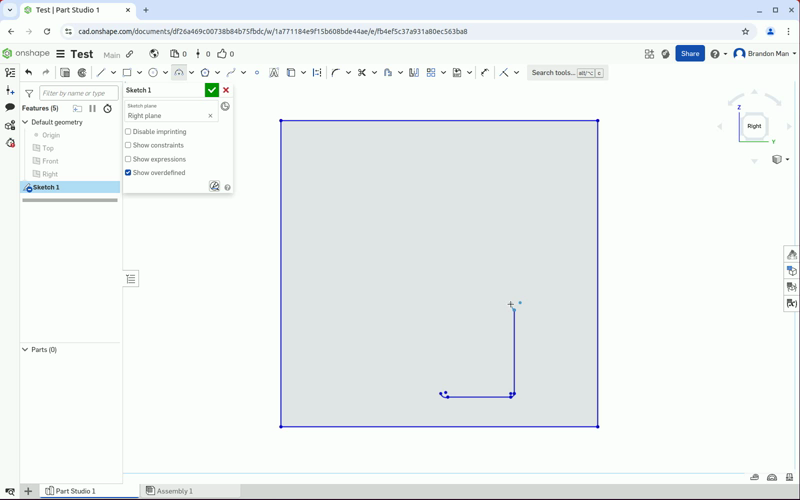
scroll(6)
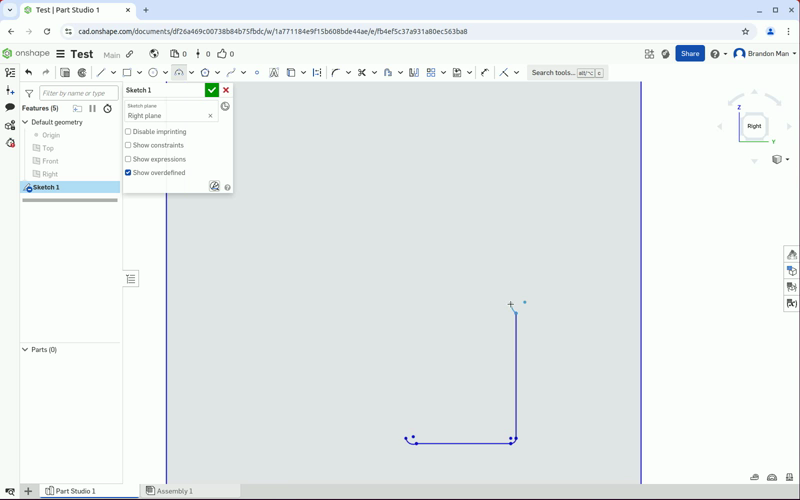
scroll(6)
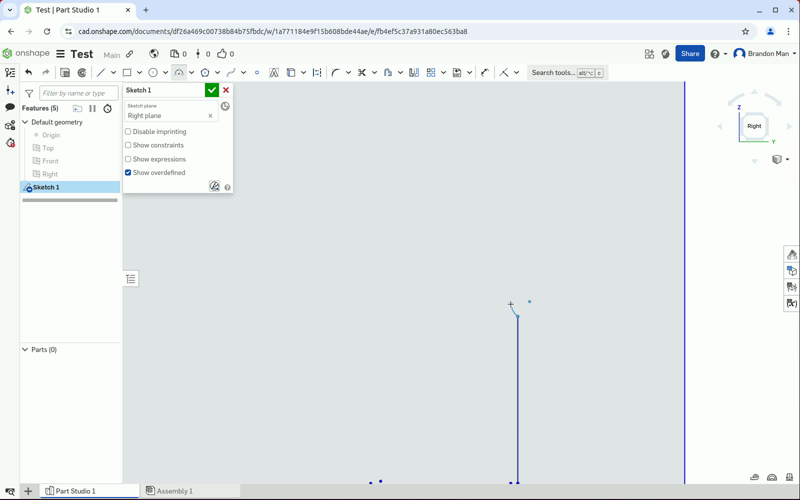
scroll(6)
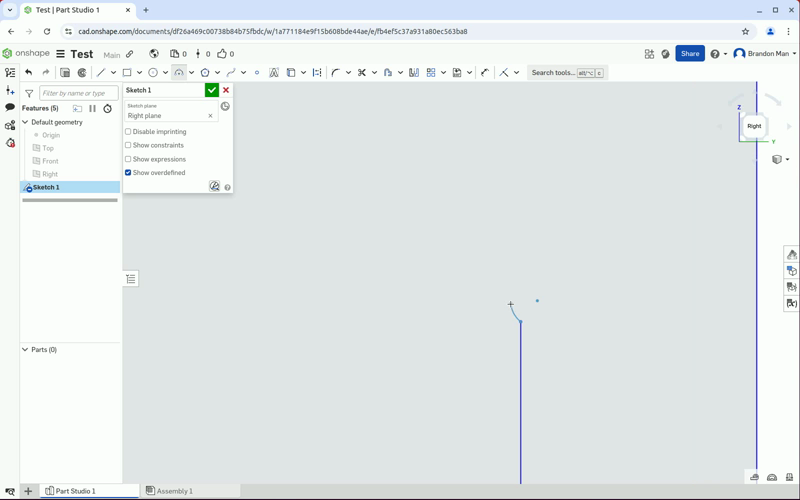
scroll(6)
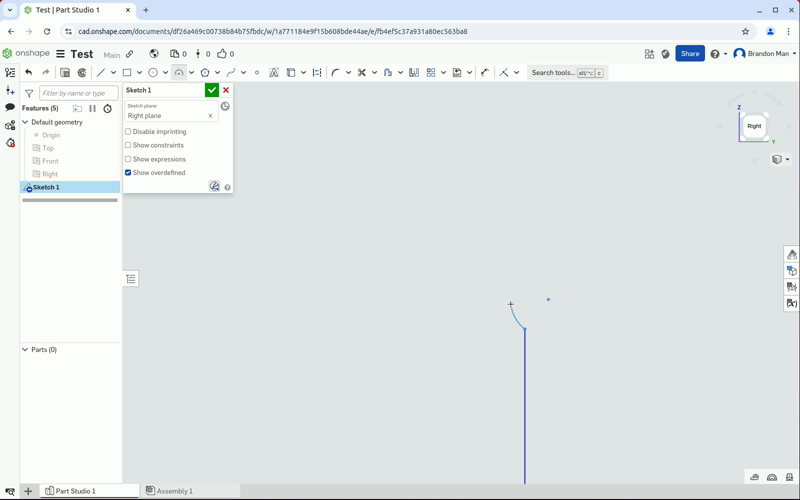
scroll(6)
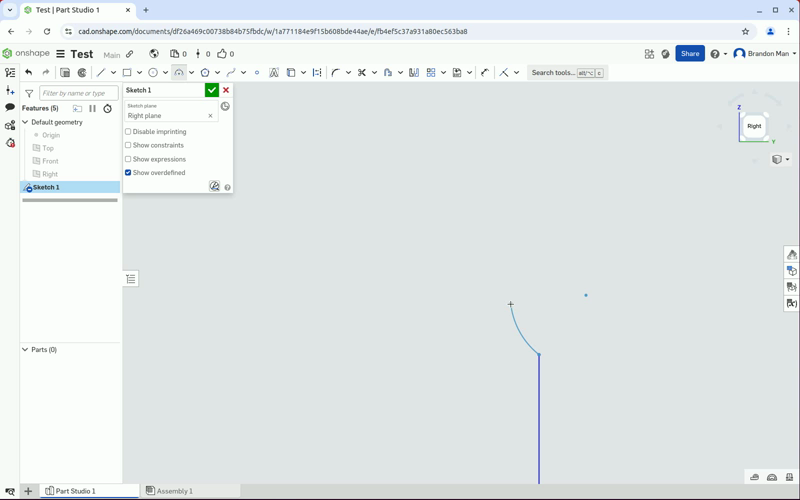
click(510, 303)
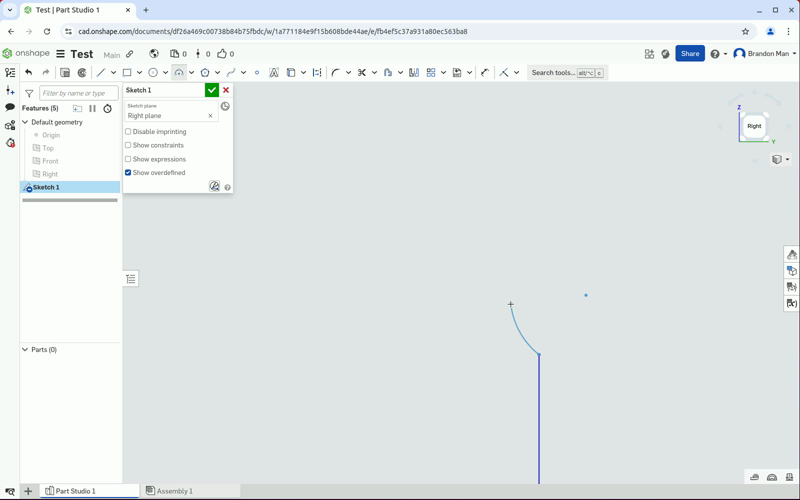
scroll(-6)
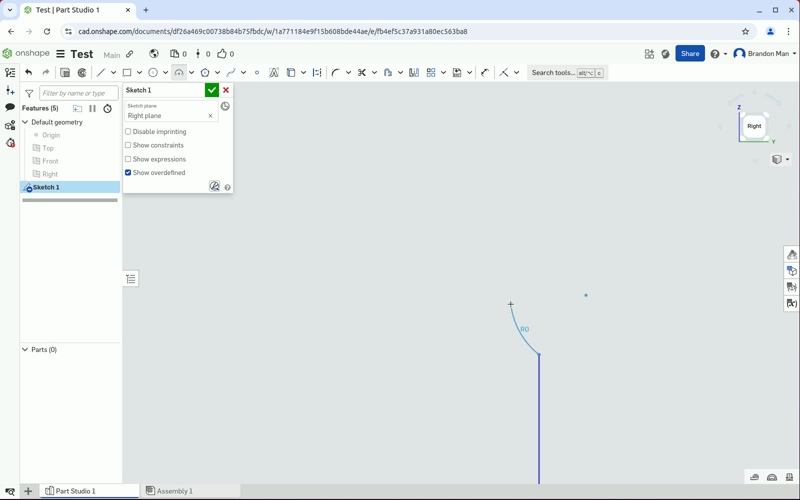
scroll(-6)
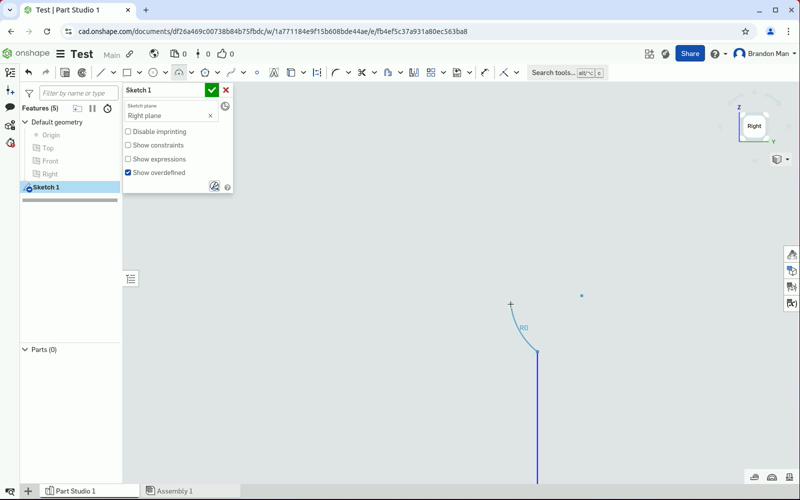
scroll(-6)
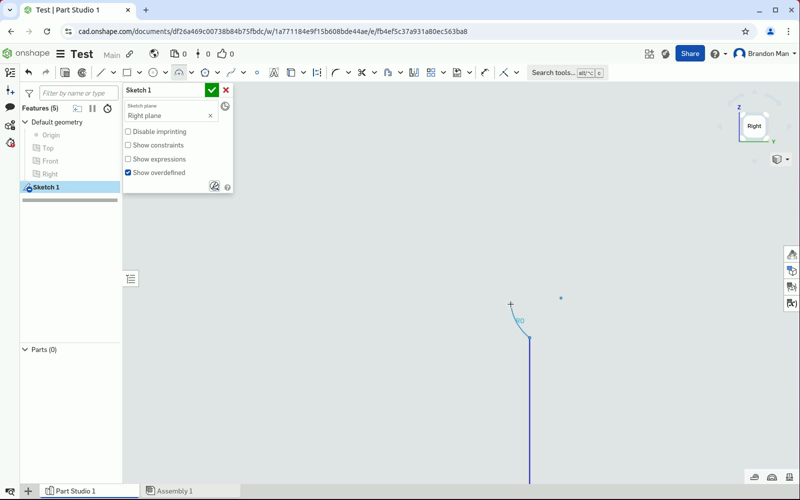
scroll(-6)
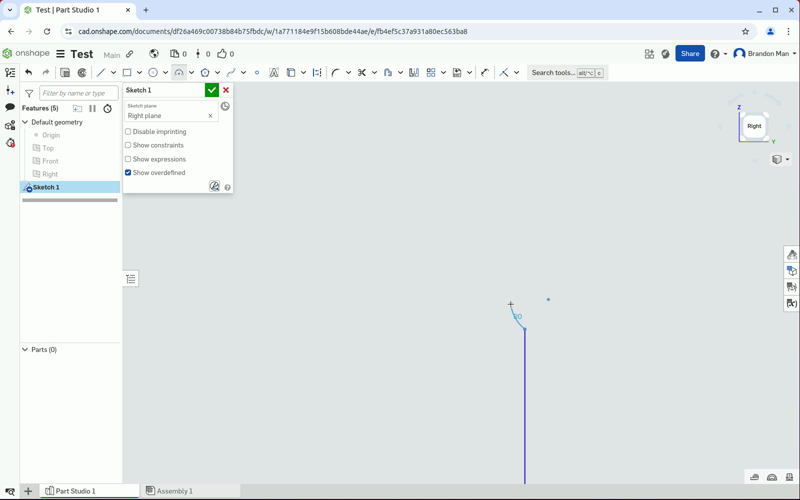
scroll(-6)
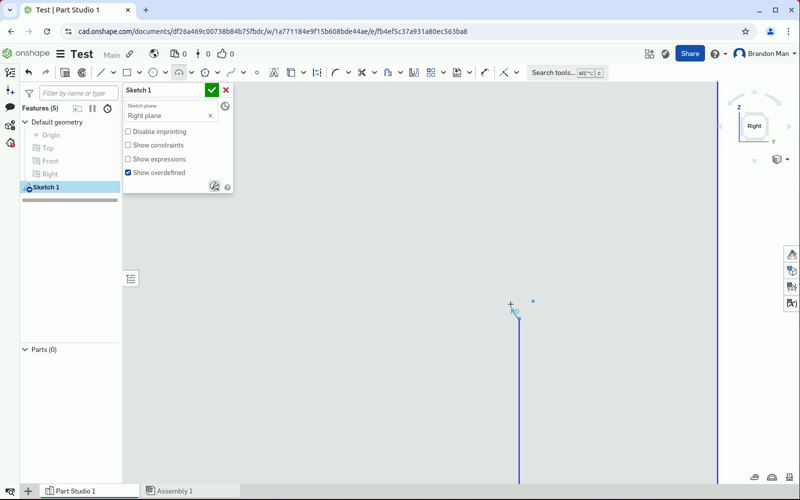
scroll(-6)
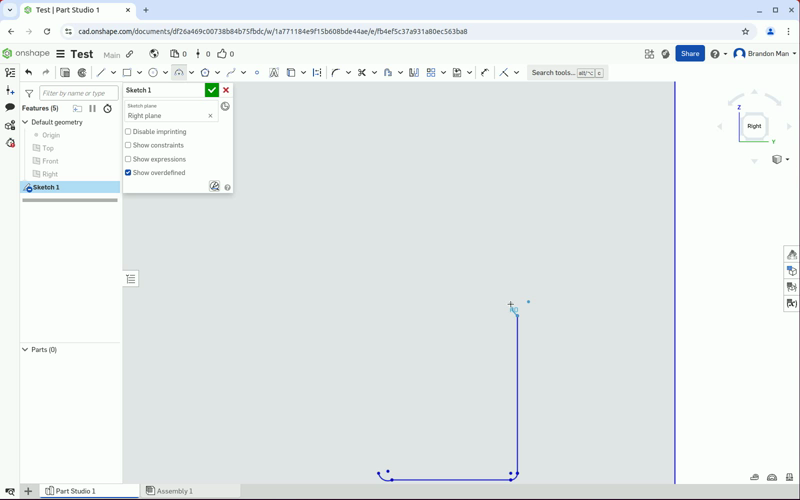
scroll(-6)
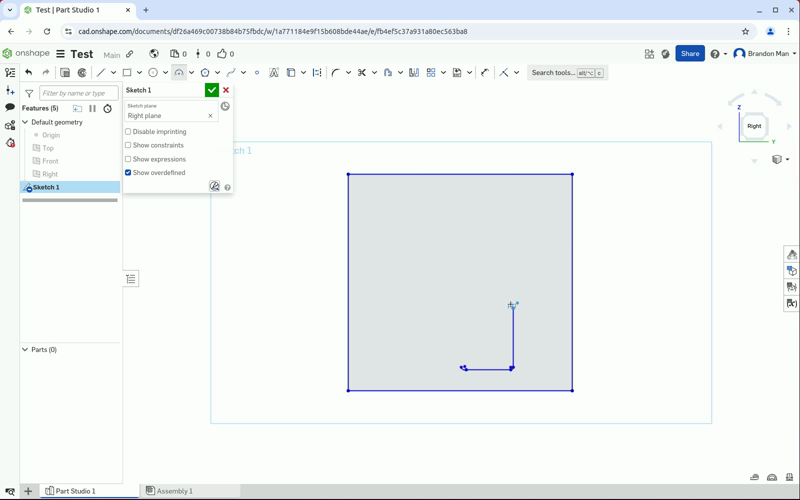
mouse_move(513, 305)
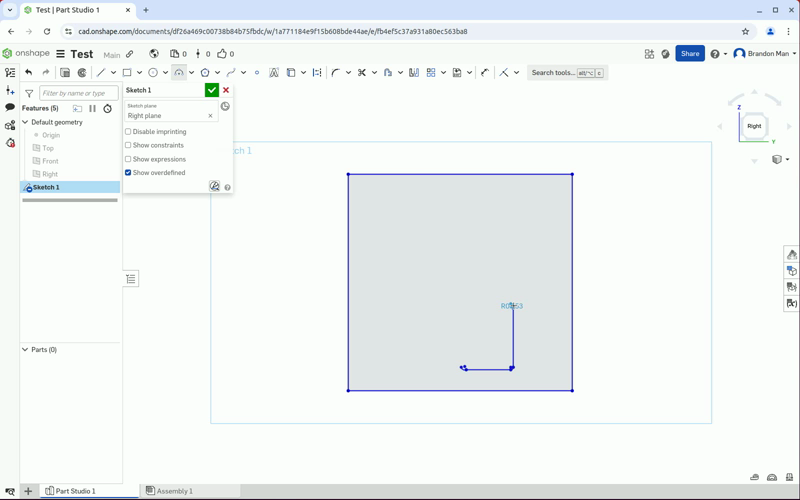
scroll(6)
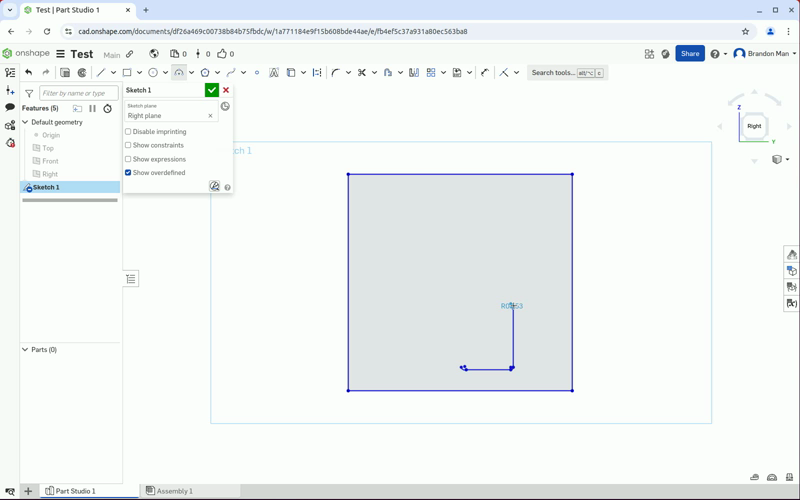
scroll(6)
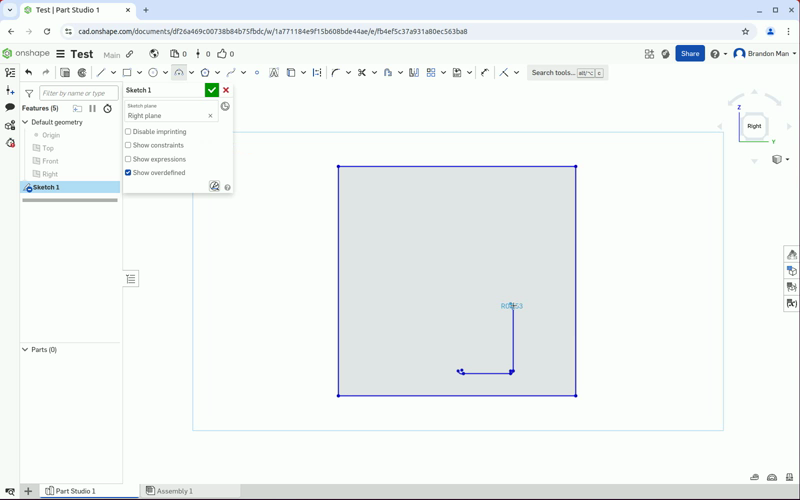
scroll(6)
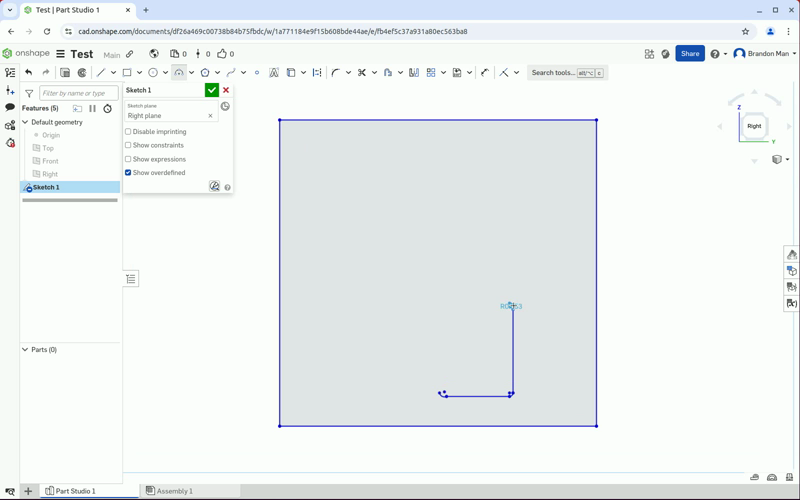
scroll(6)
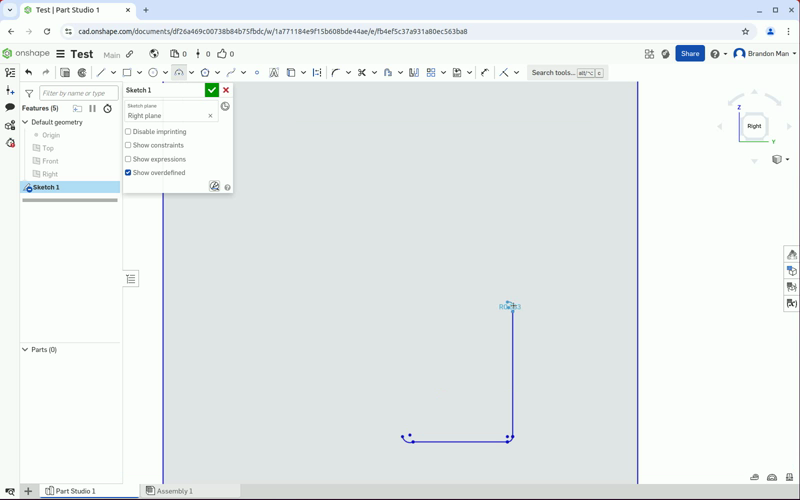
scroll(6)
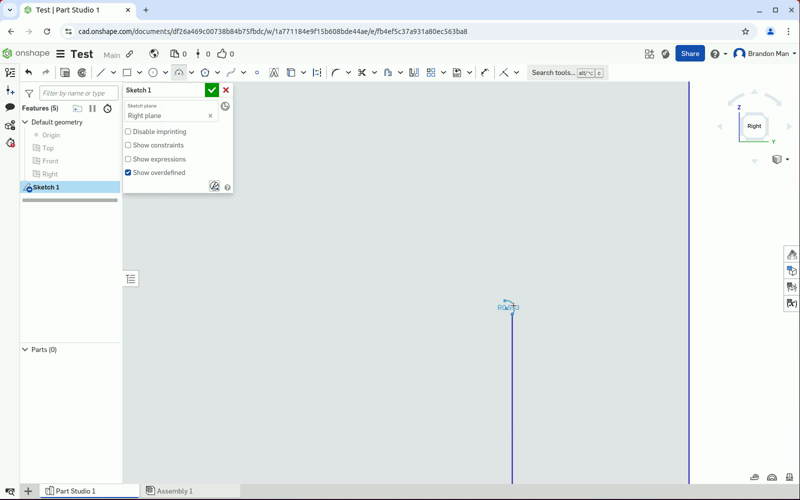
scroll(6)
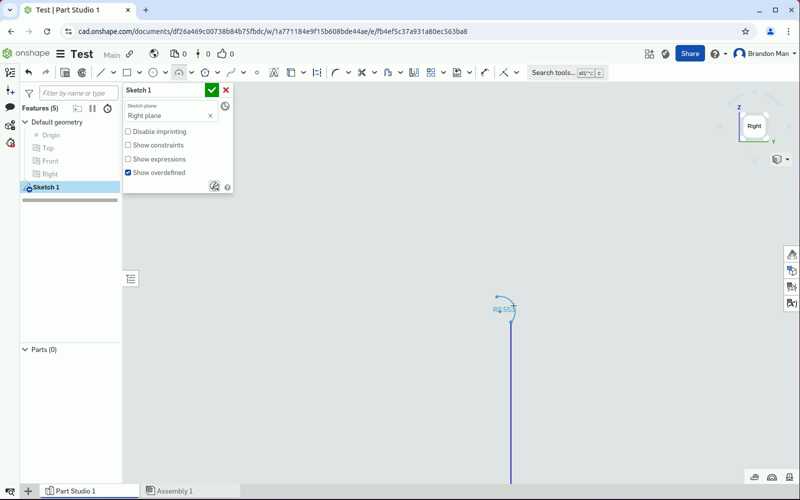
scroll(6)
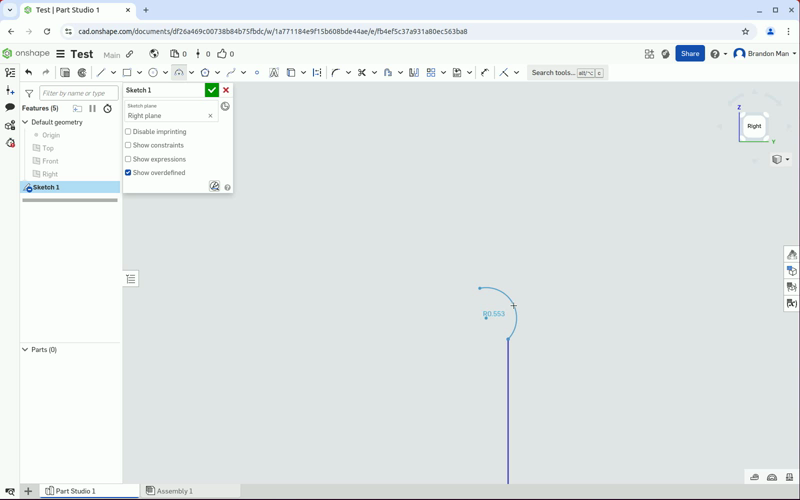
click(513, 305)
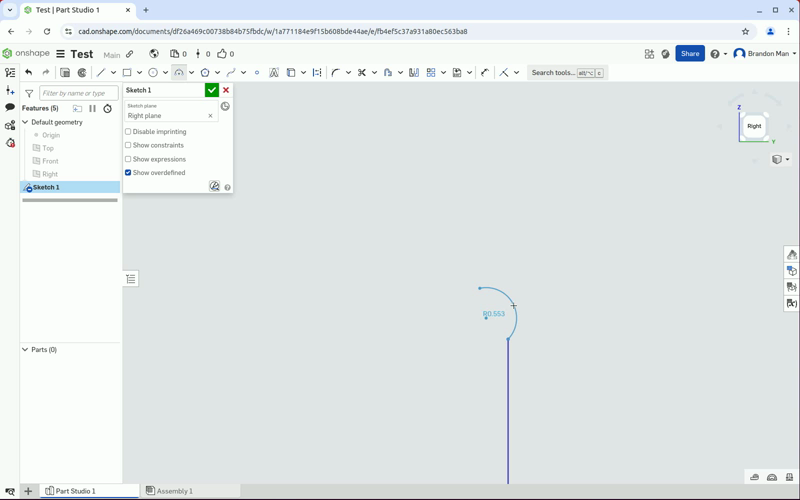
scroll(-6)
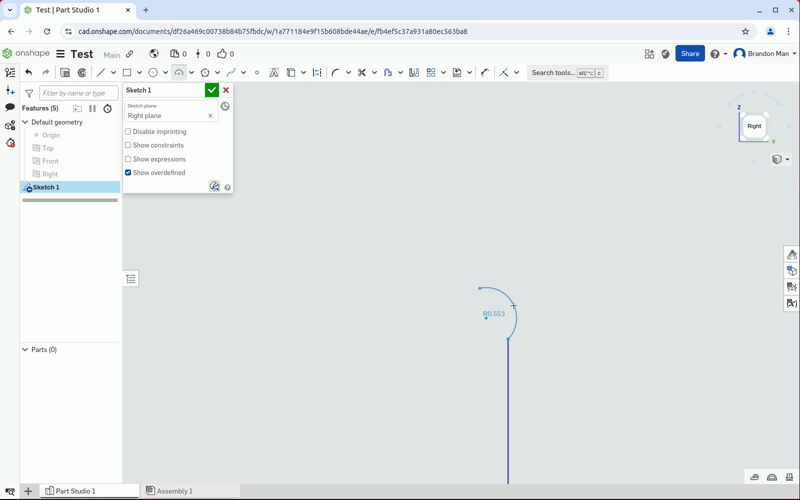
scroll(-6)
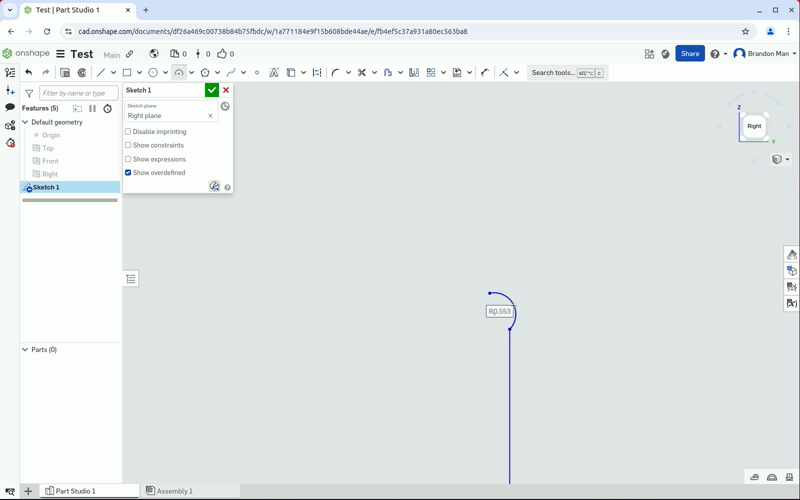
scroll(-6)
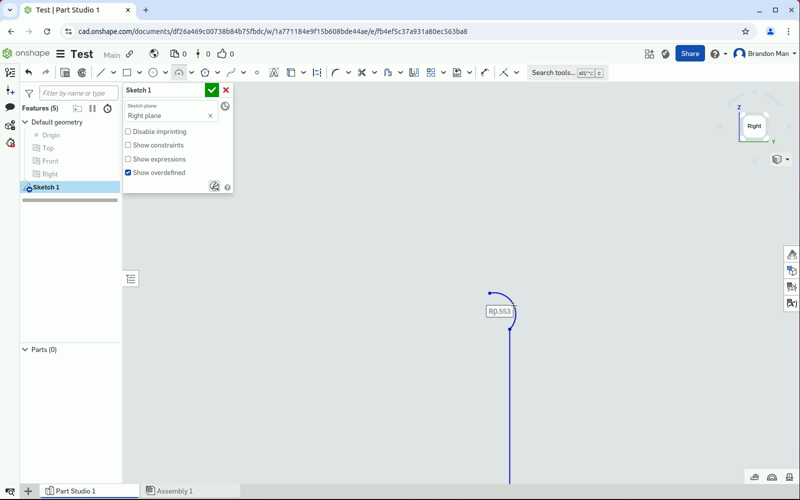
scroll(-6)
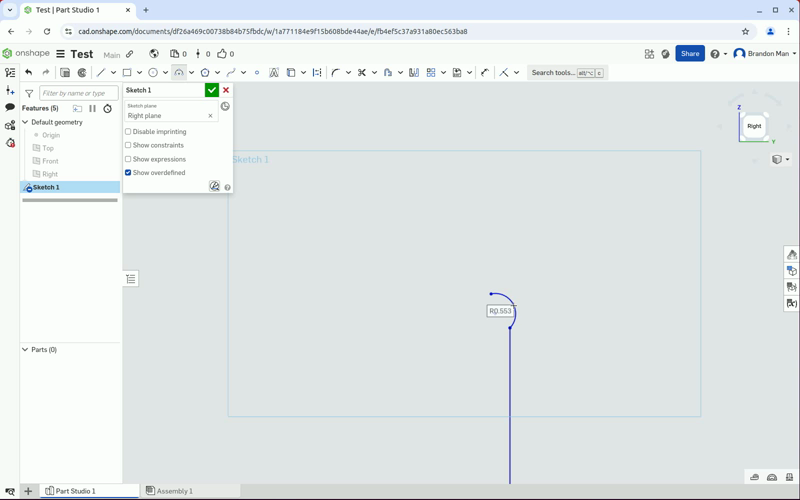
scroll(-6)
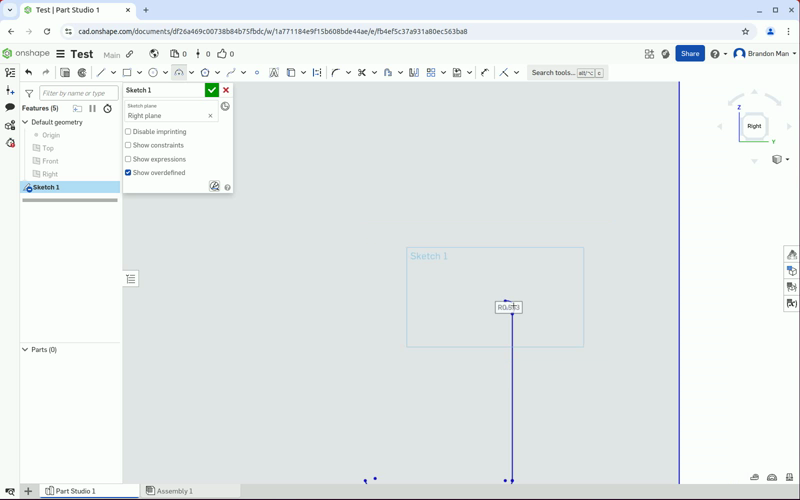
scroll(-6)
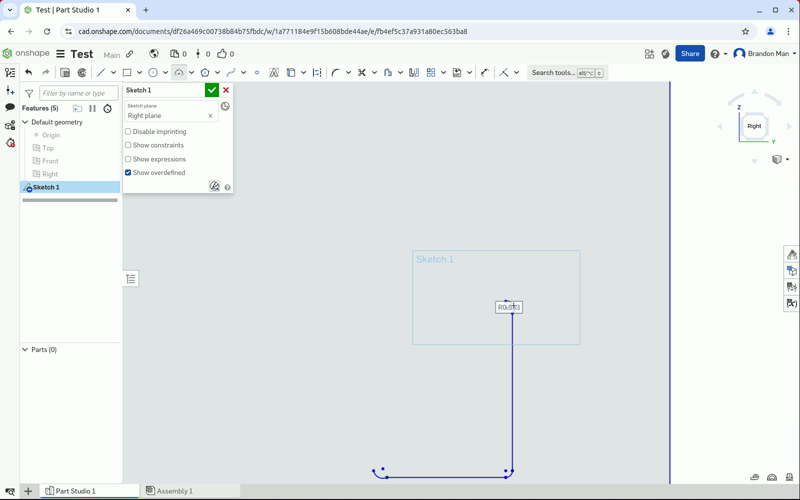
scroll(-6)
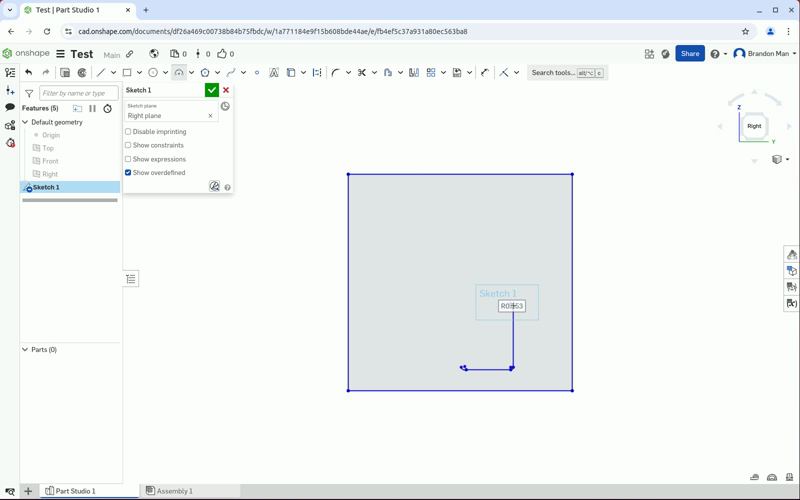
key_up(shift)
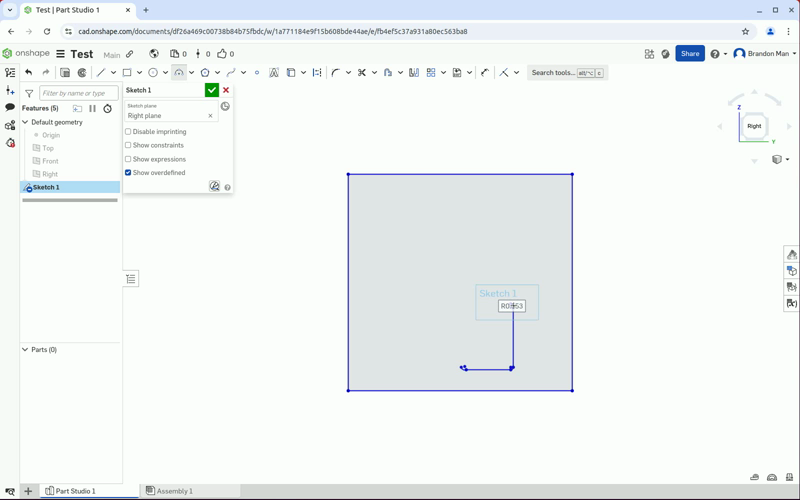
key(esc)
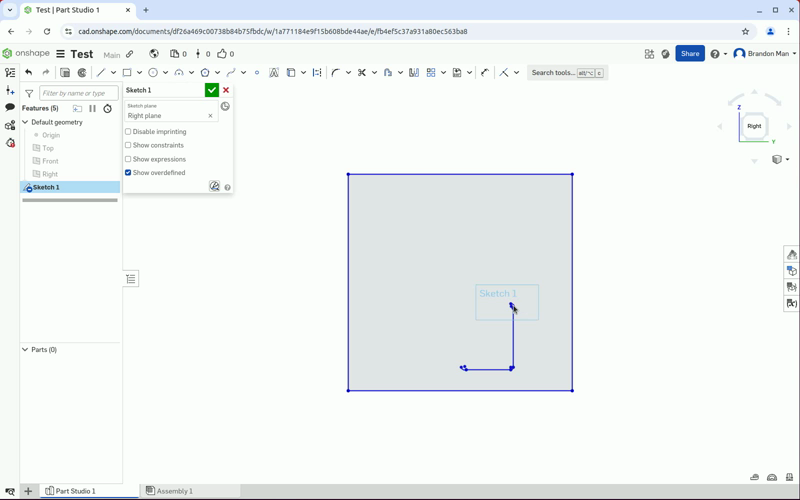
key(l)
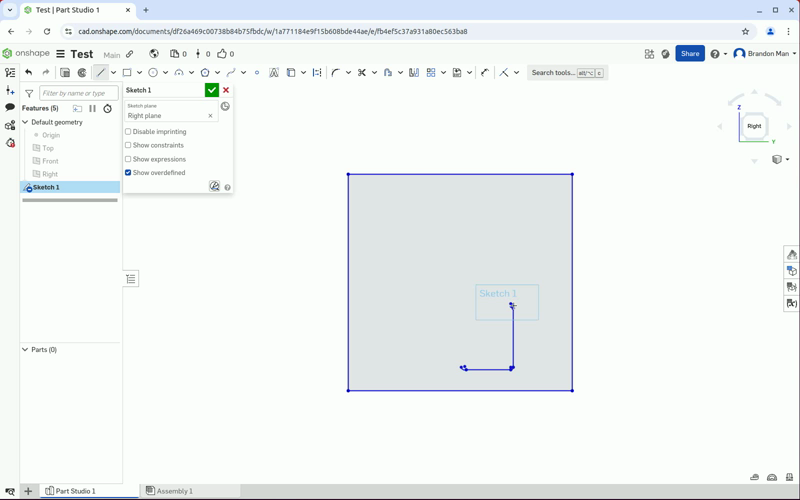
mouse_move(510, 303)
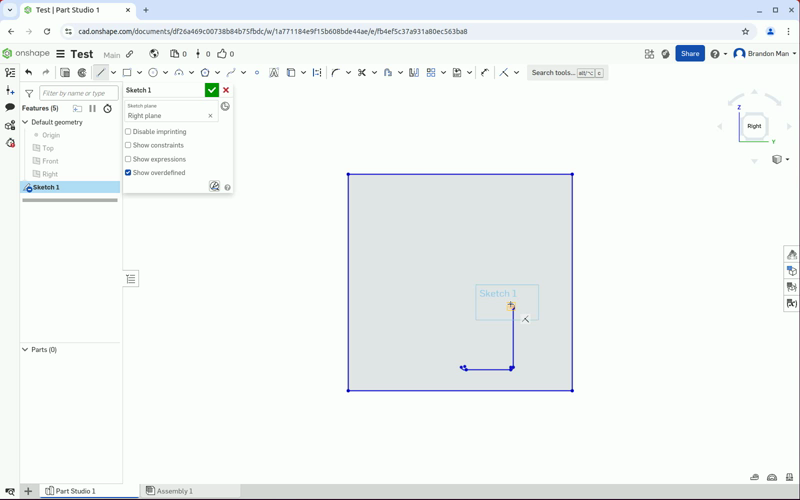
scroll(6)
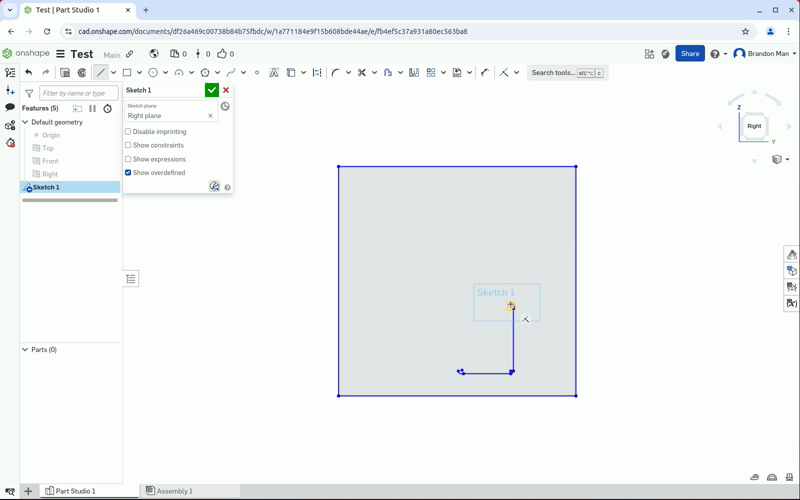
scroll(6)
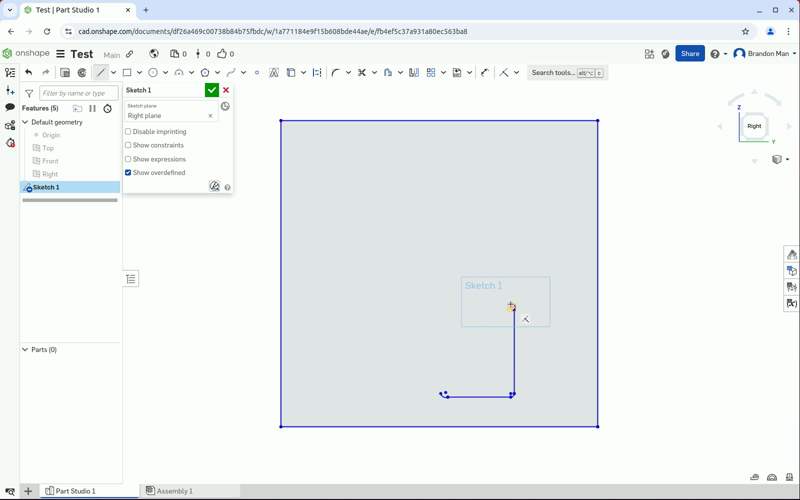
scroll(6)
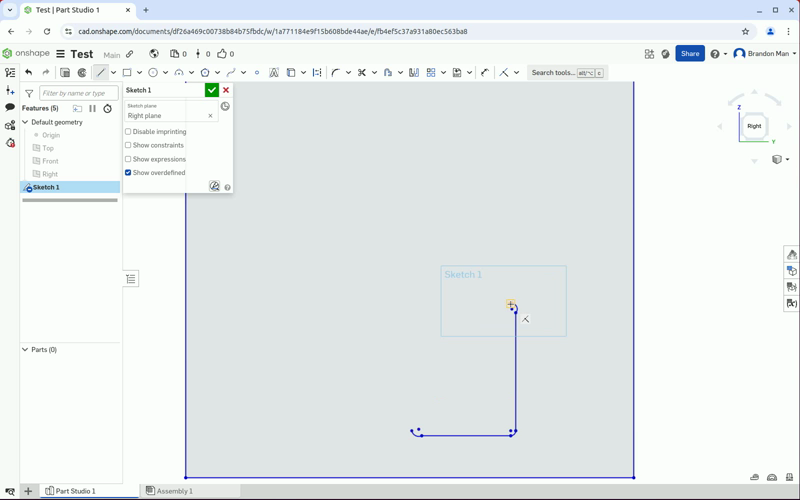
scroll(6)
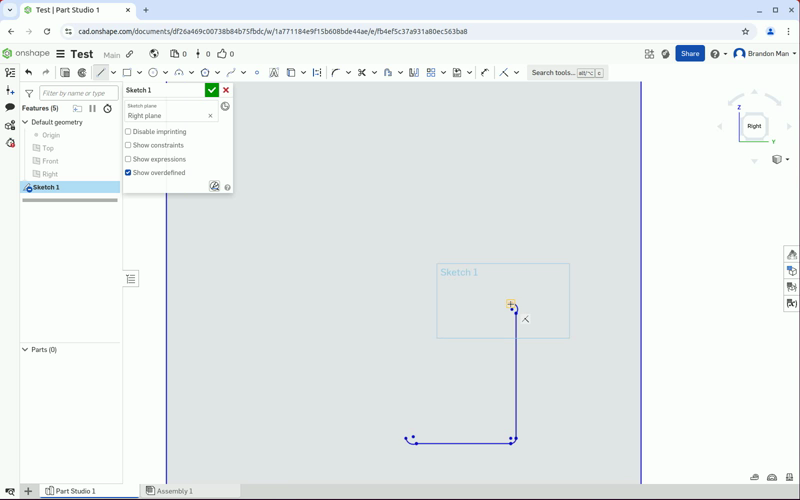
scroll(6)
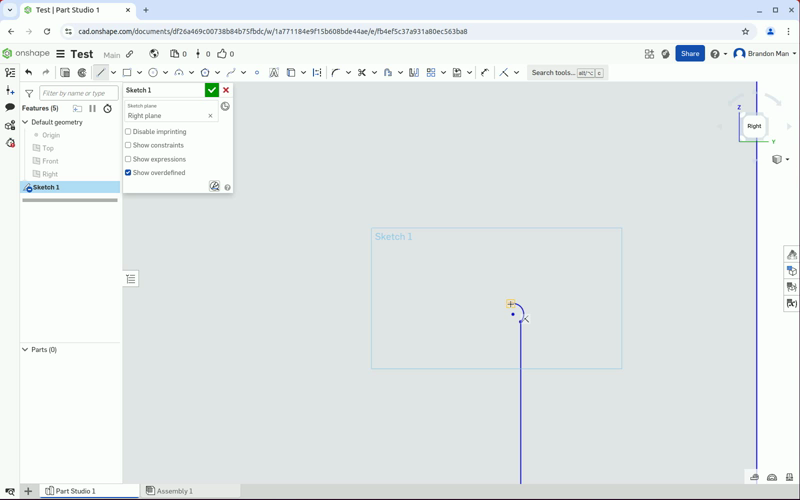
scroll(6)
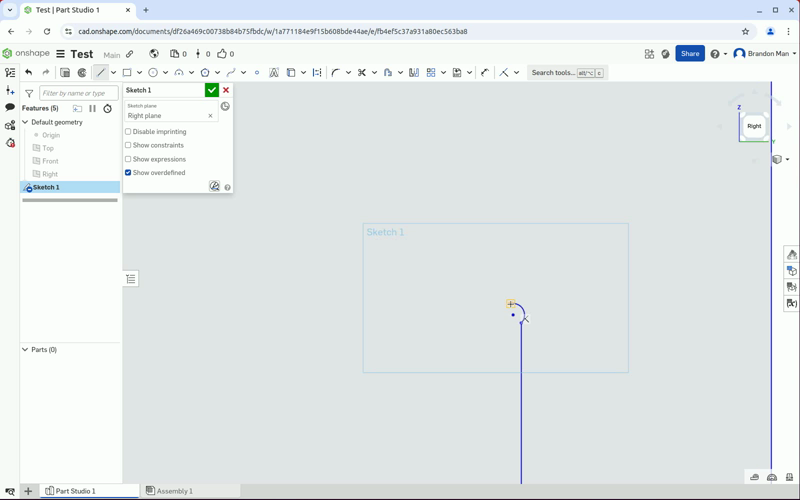
scroll(6)
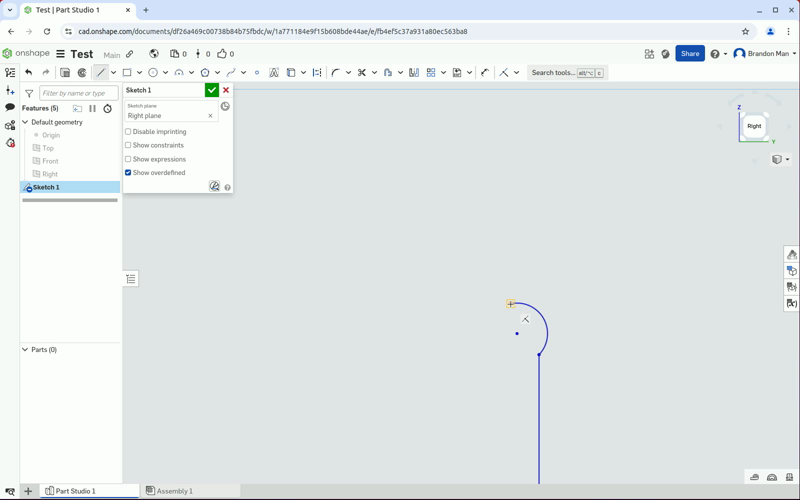
click(510, 303)
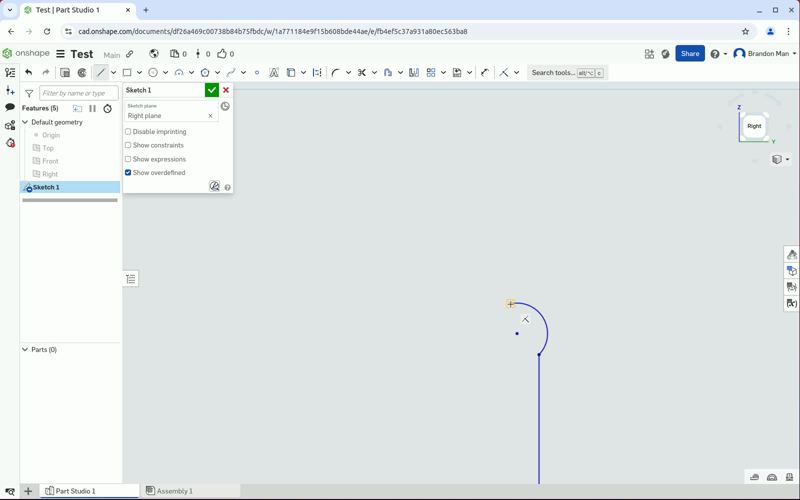
scroll(-6)
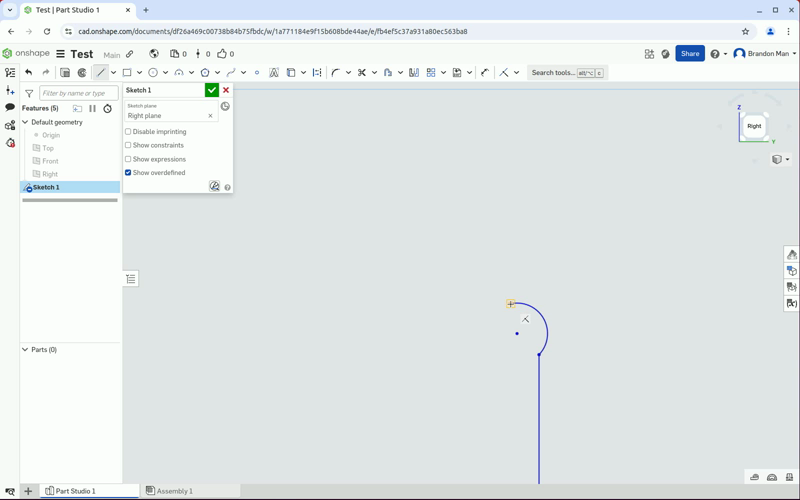
scroll(-6)
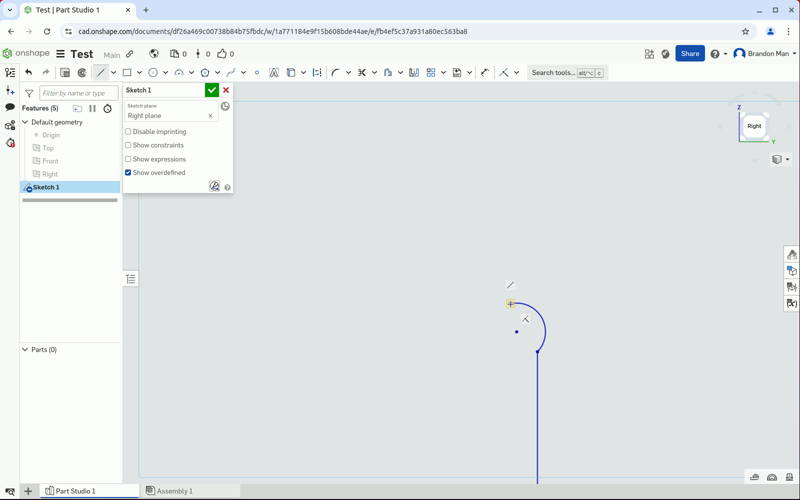
scroll(-6)
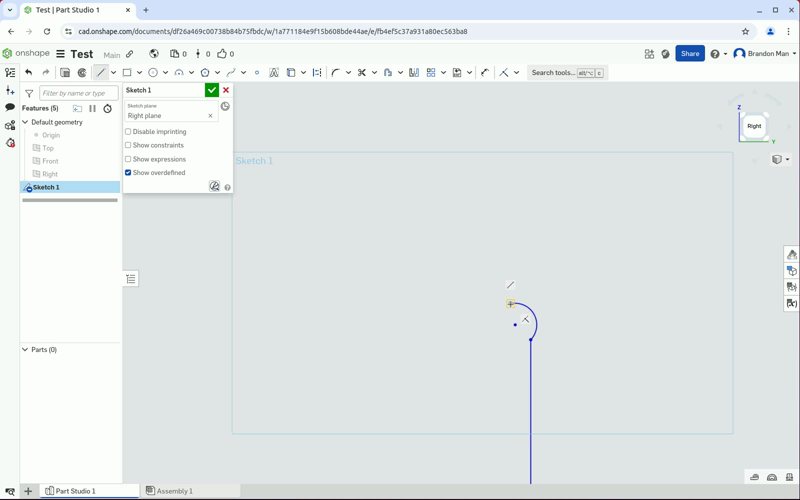
scroll(-6)
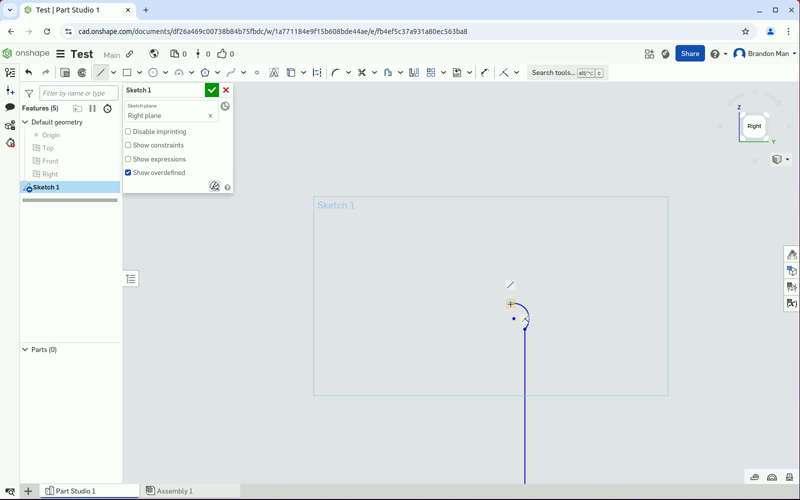
scroll(-6)
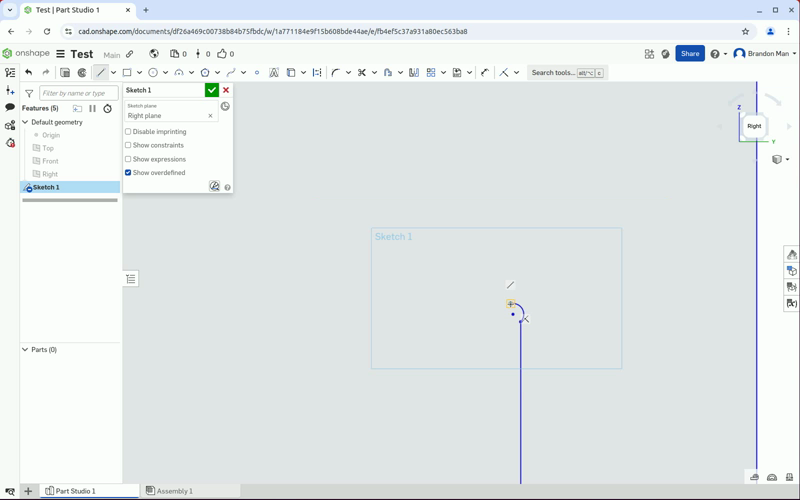
scroll(-6)
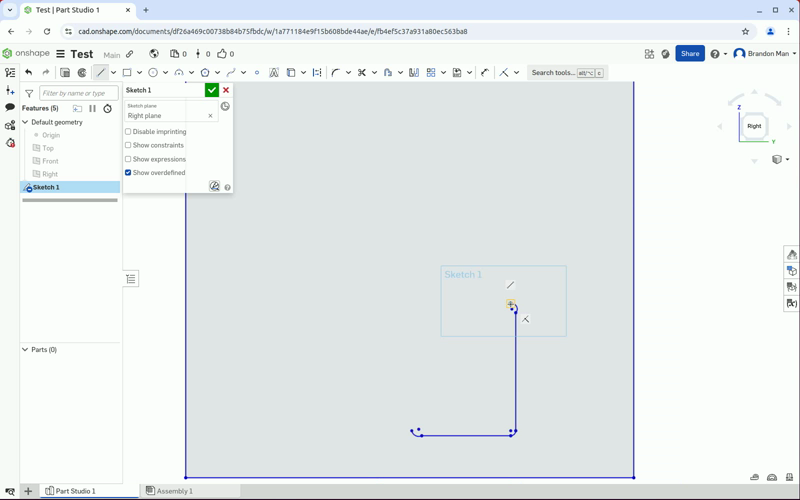
scroll(-6)
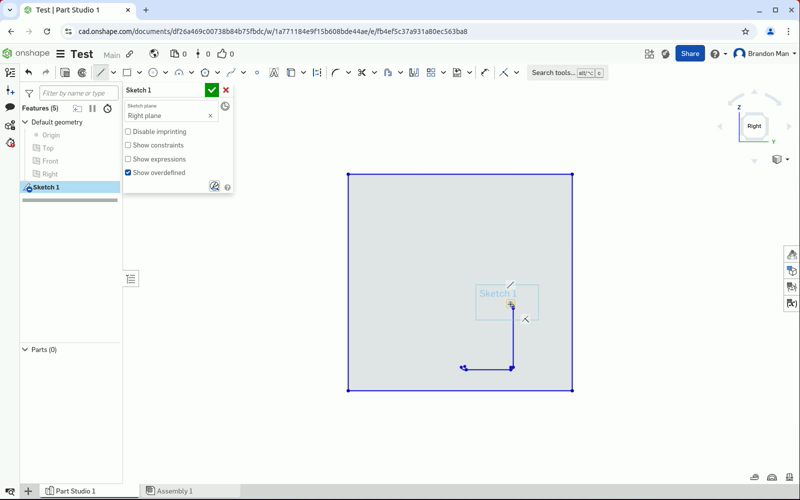
key_down(shift)
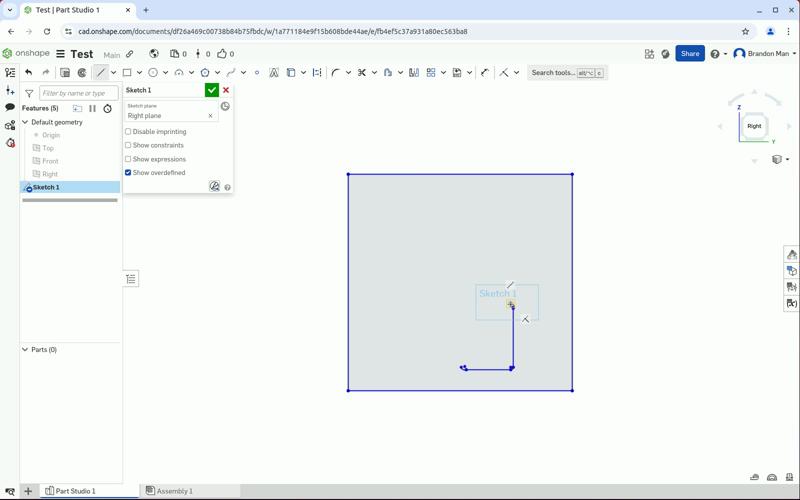
mouse_move(540, 303)
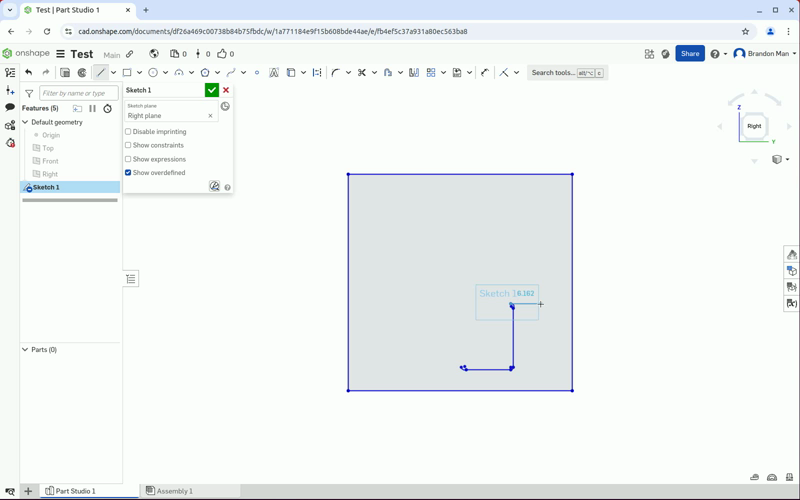
mouse_move(466, 303)
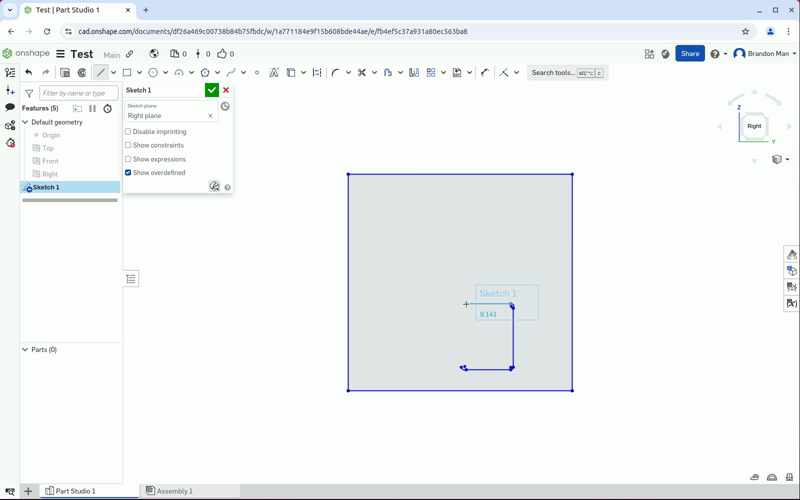
click(466, 303)
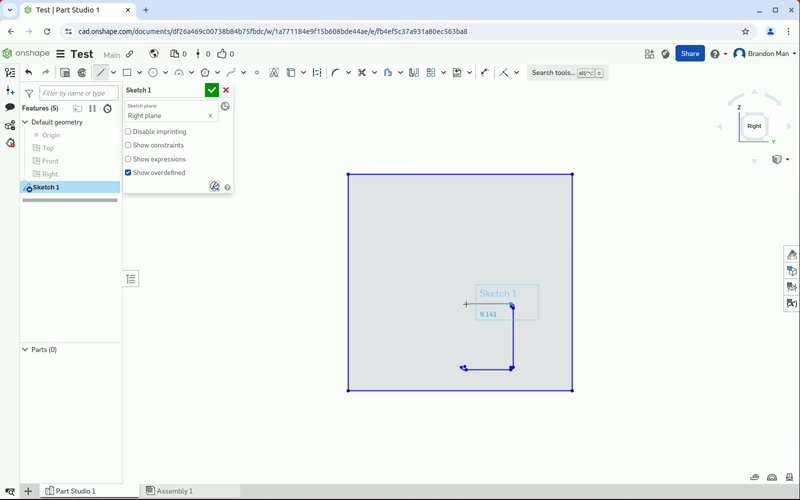
key_up(shift)
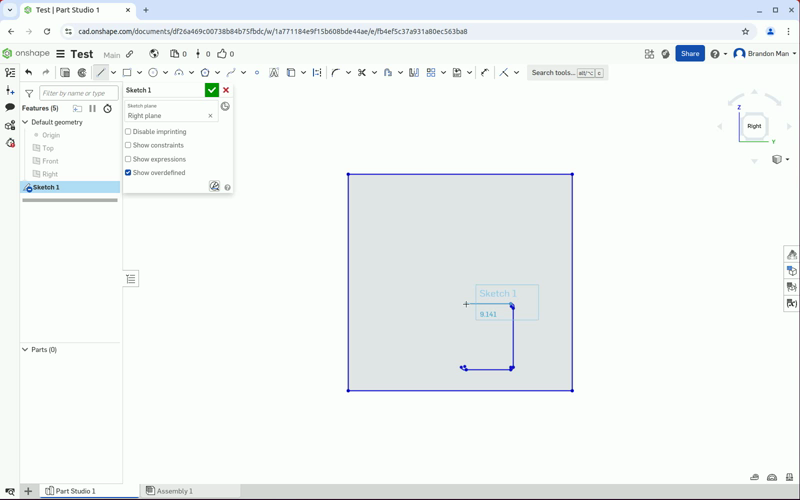
key(esc)
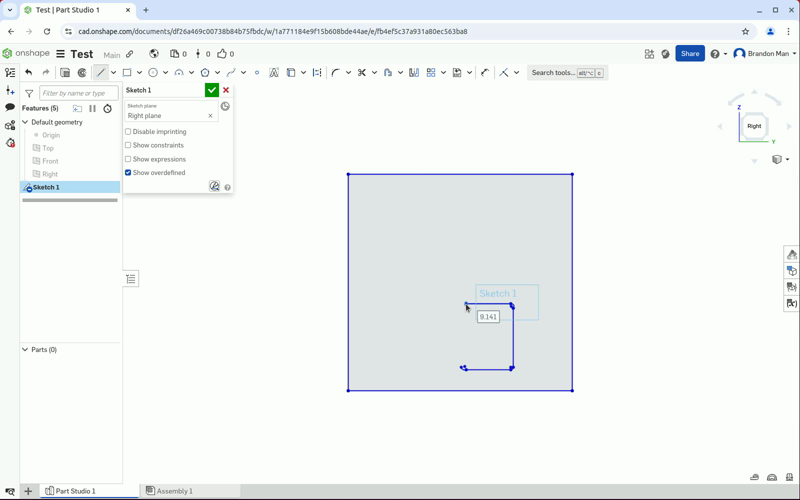
key(a)
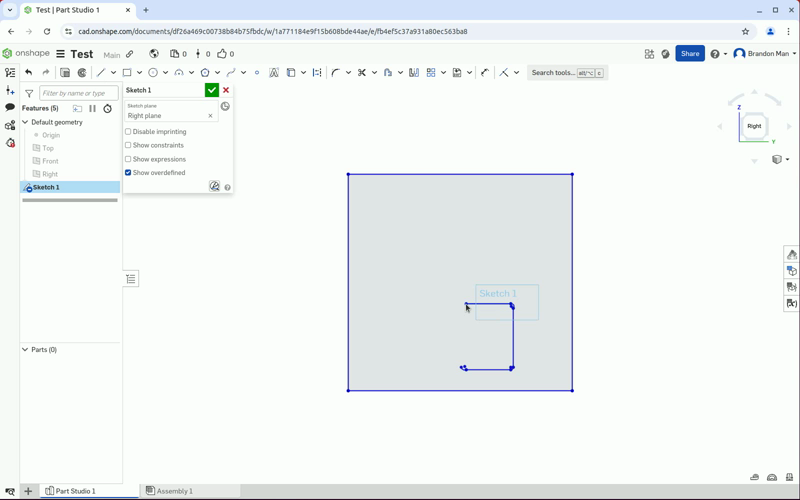
mouse_move(466, 303)
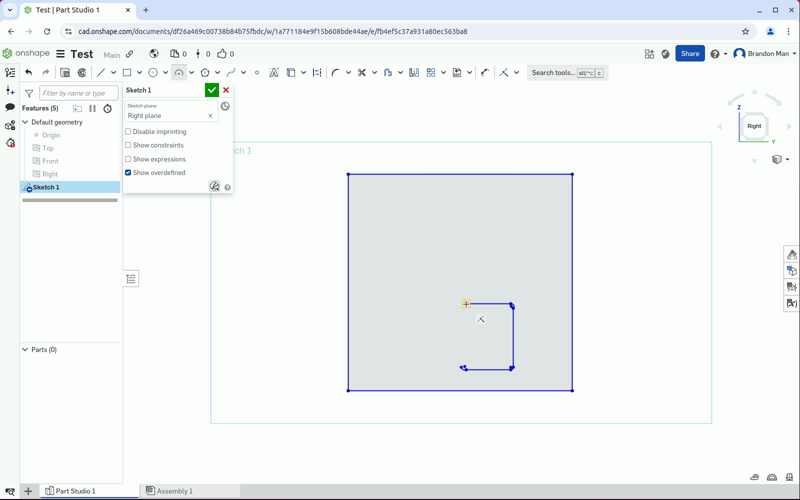
click(466, 303)
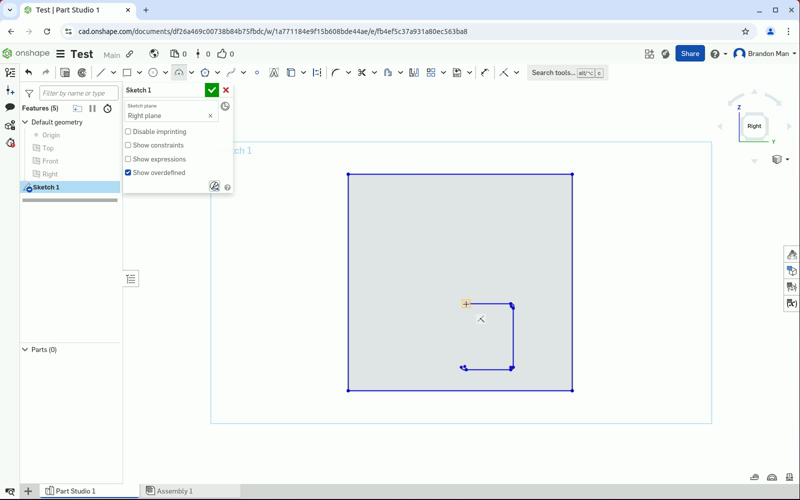
key_down(shift)
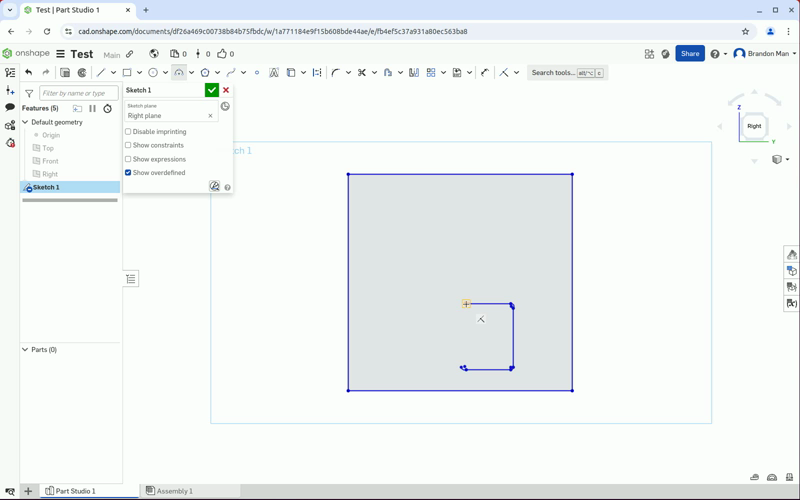
mouse_move(461, 308)
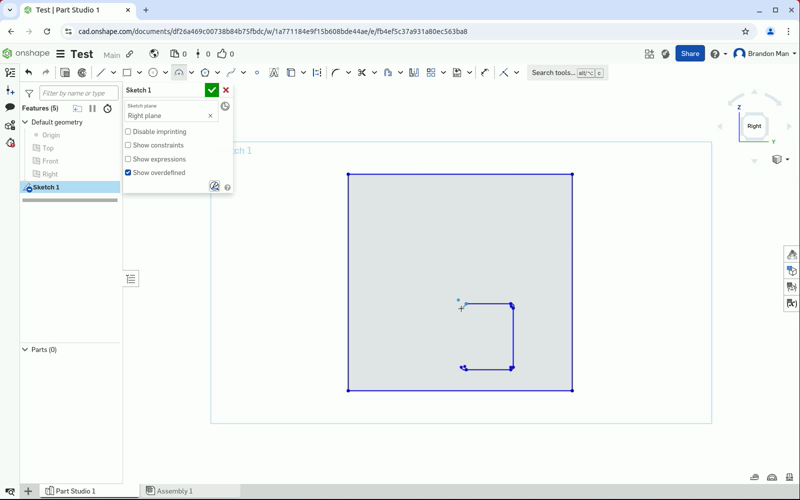
scroll(6)
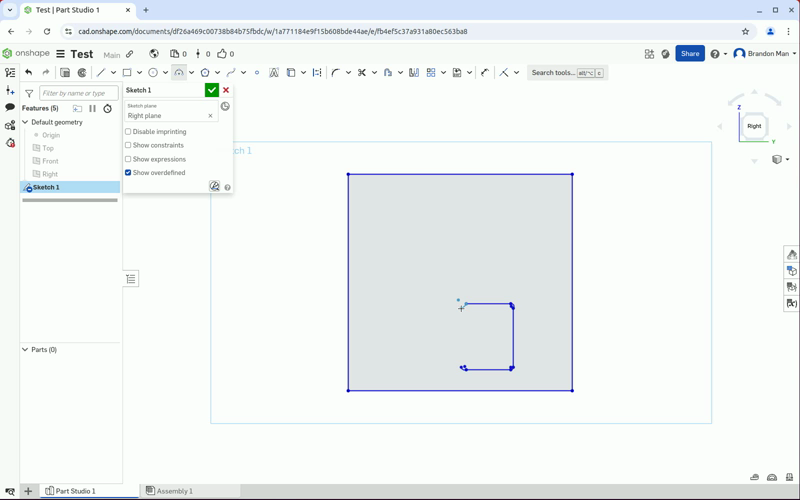
scroll(6)
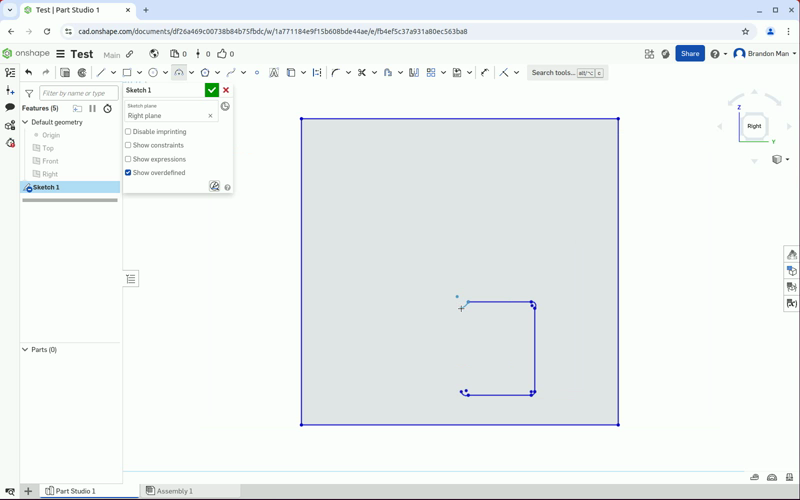
scroll(6)
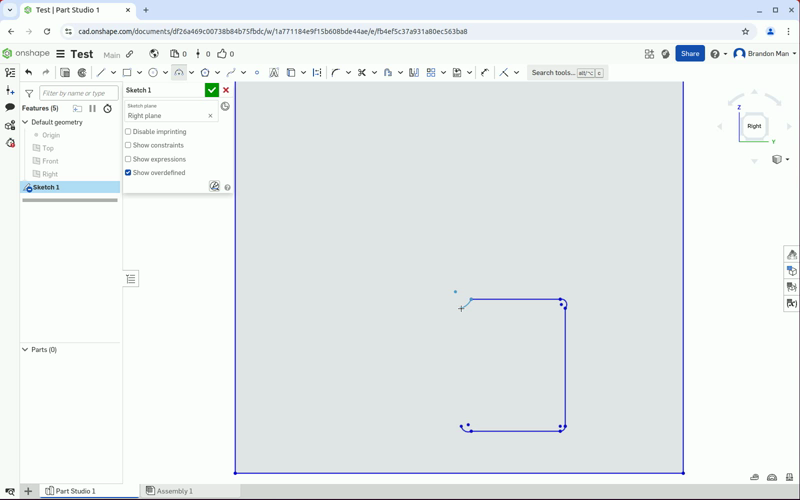
scroll(6)
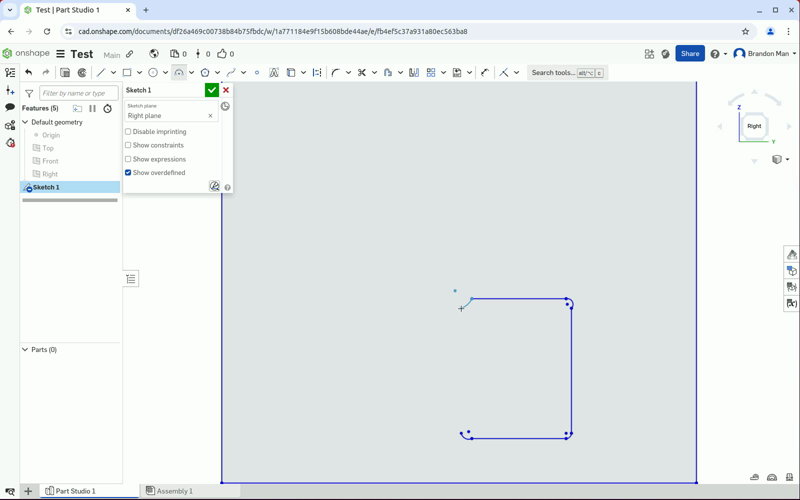
scroll(6)
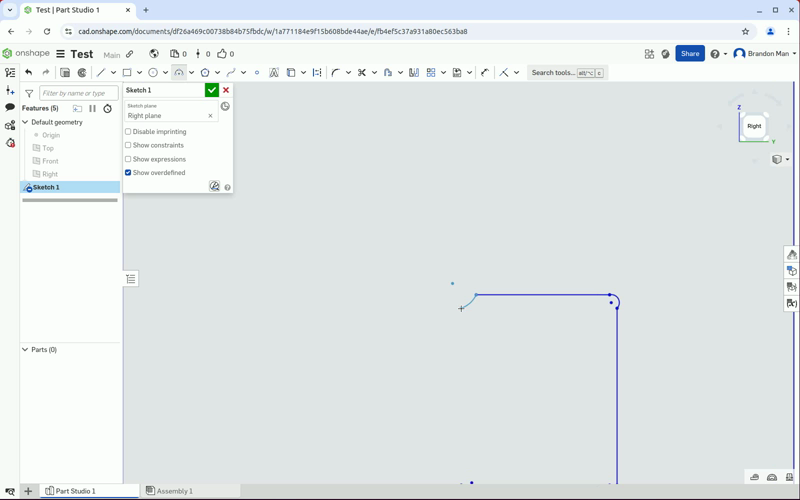
scroll(6)
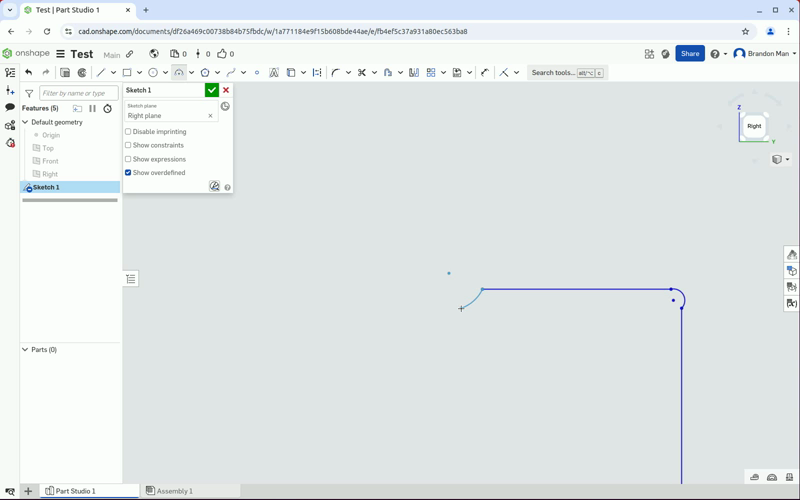
scroll(6)
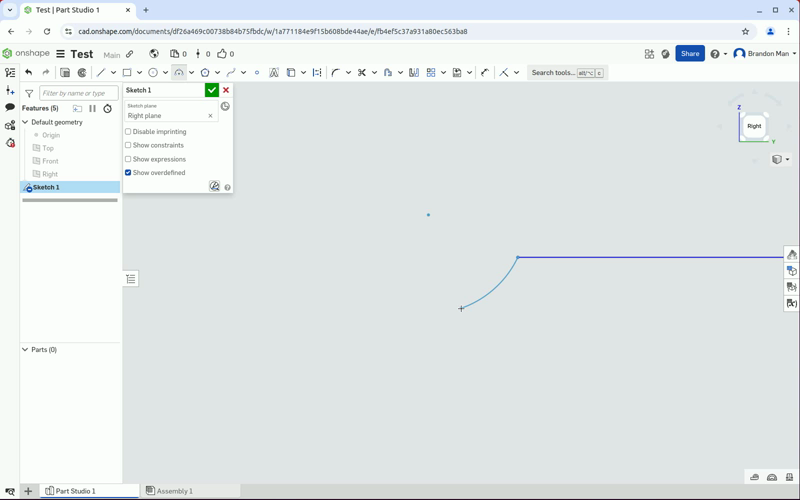
click(461, 308)
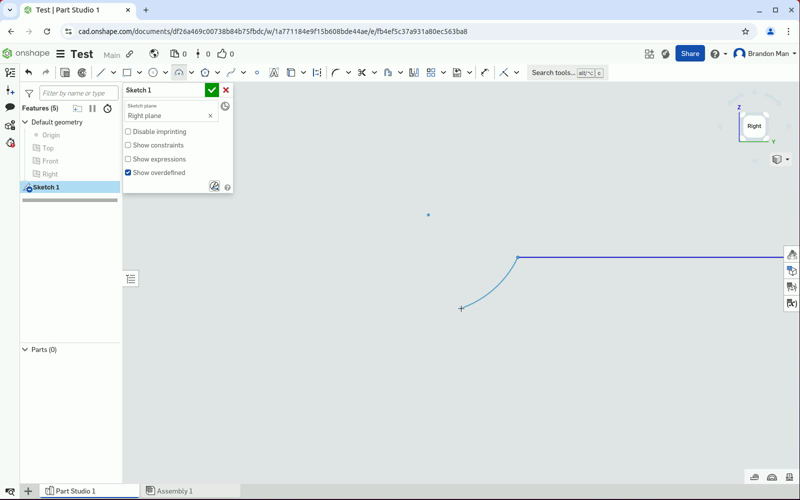
scroll(-6)
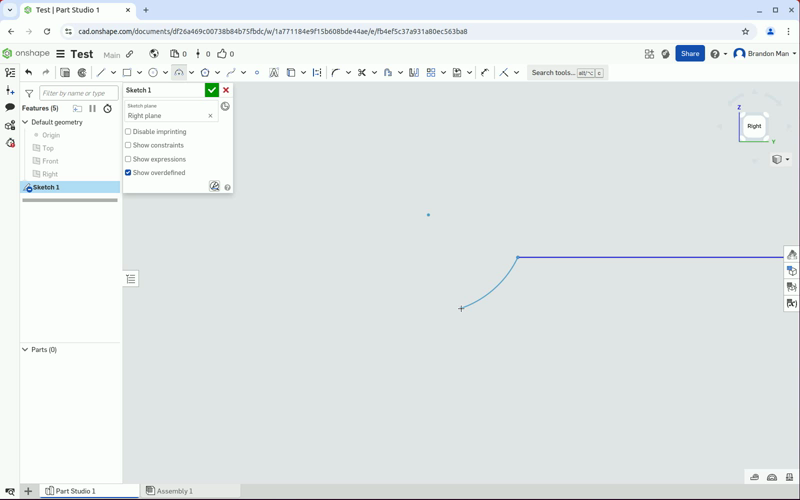
scroll(-6)
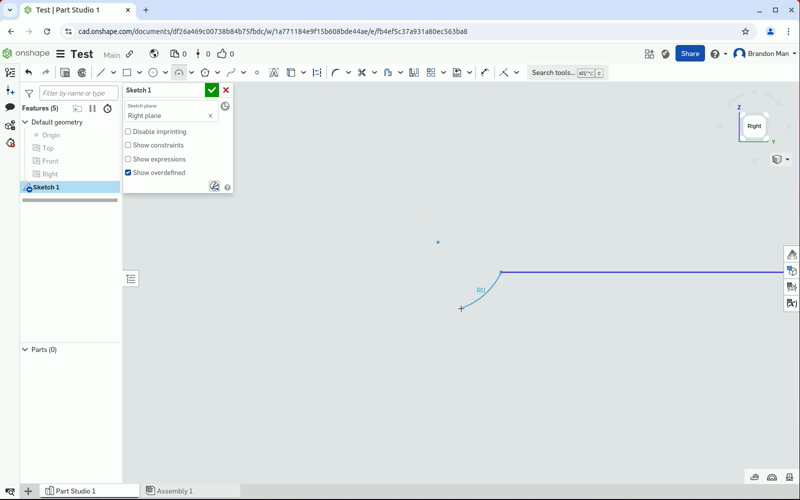
scroll(-6)
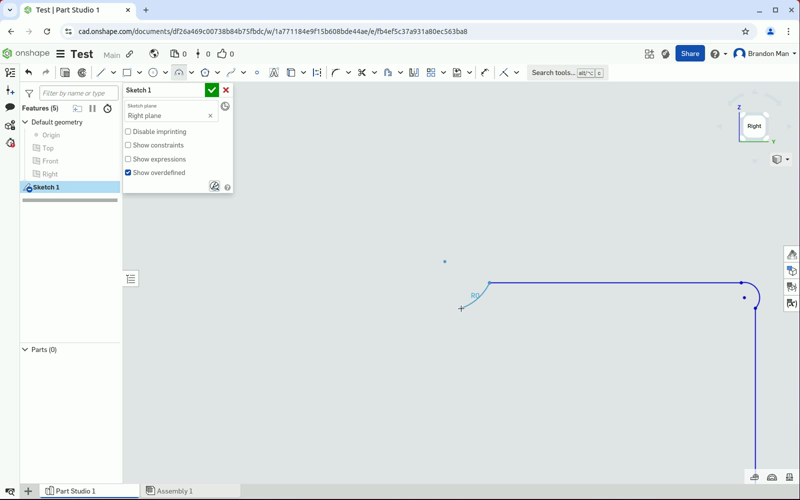
scroll(-6)
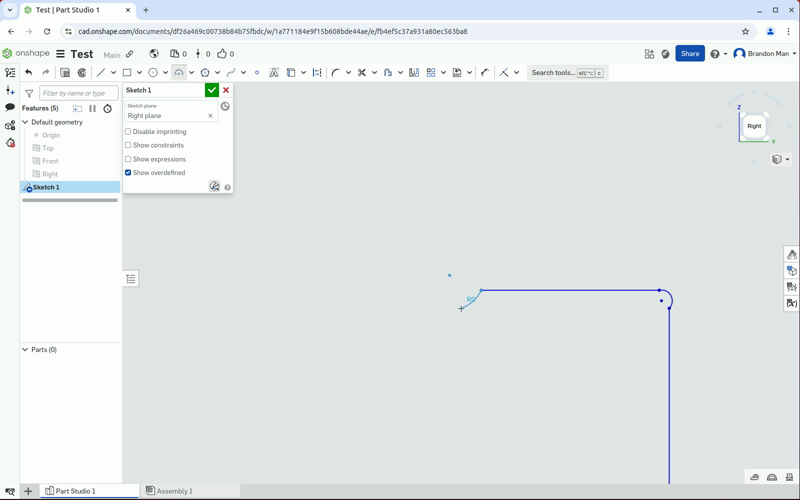
scroll(-6)
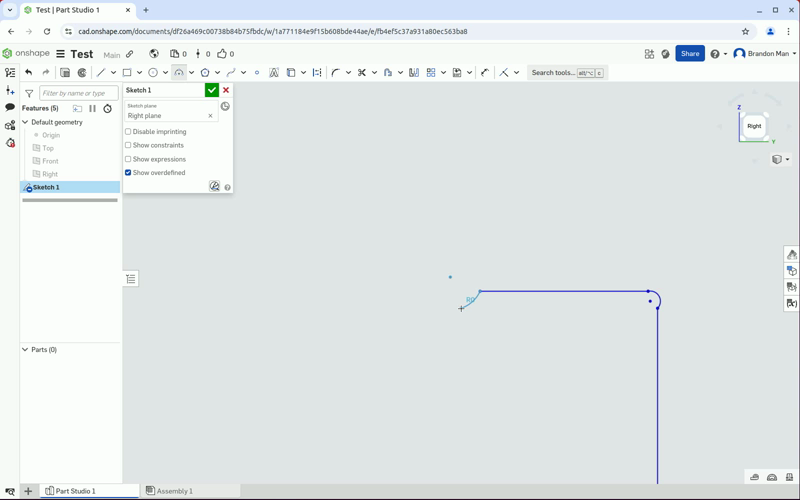
scroll(-6)
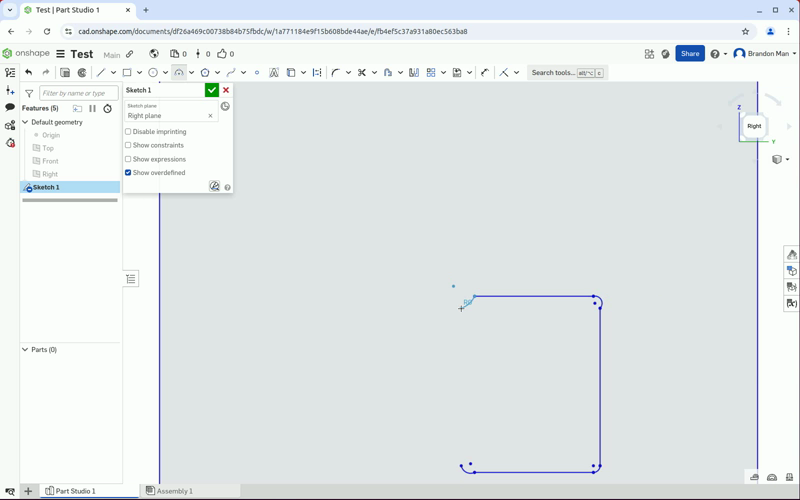
scroll(-6)
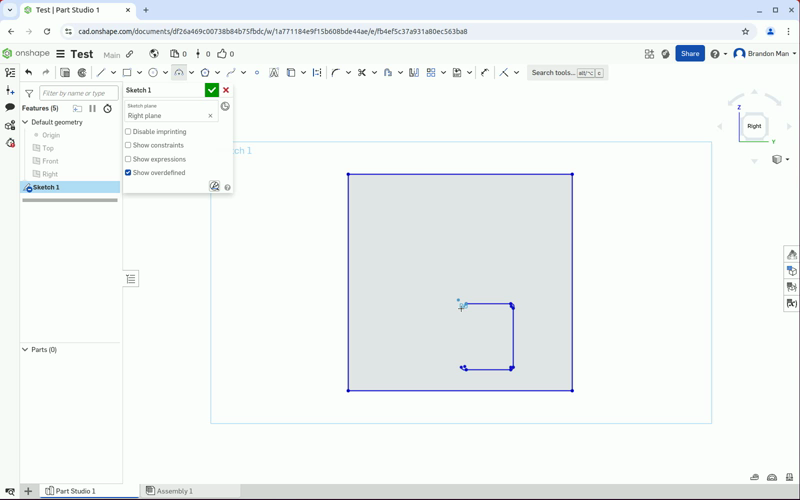
mouse_move(462, 305)
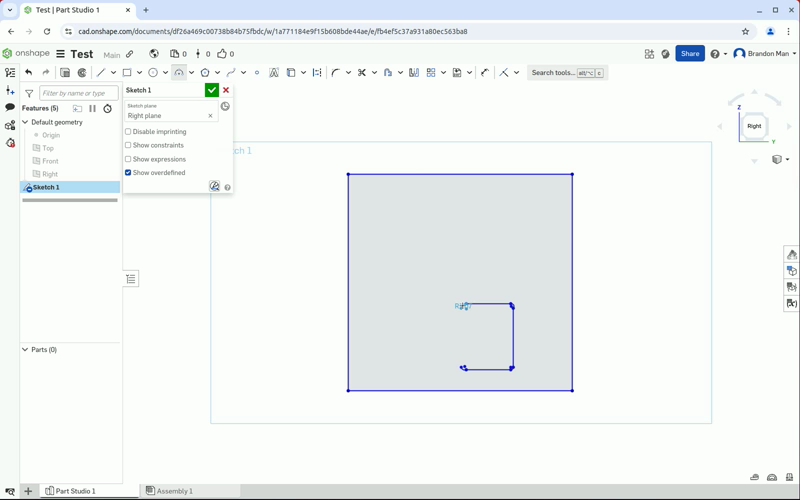
scroll(6)
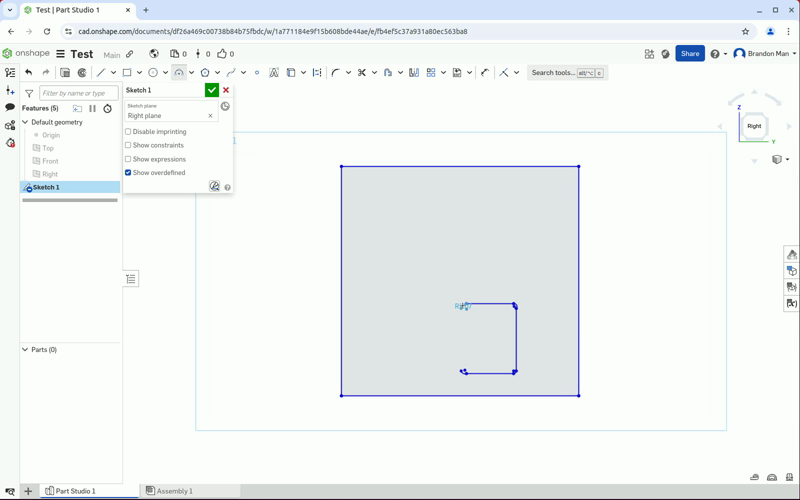
scroll(6)
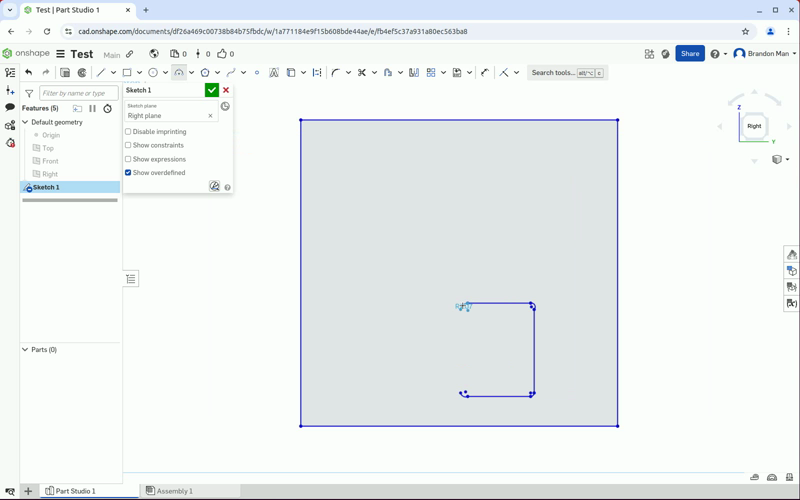
scroll(6)
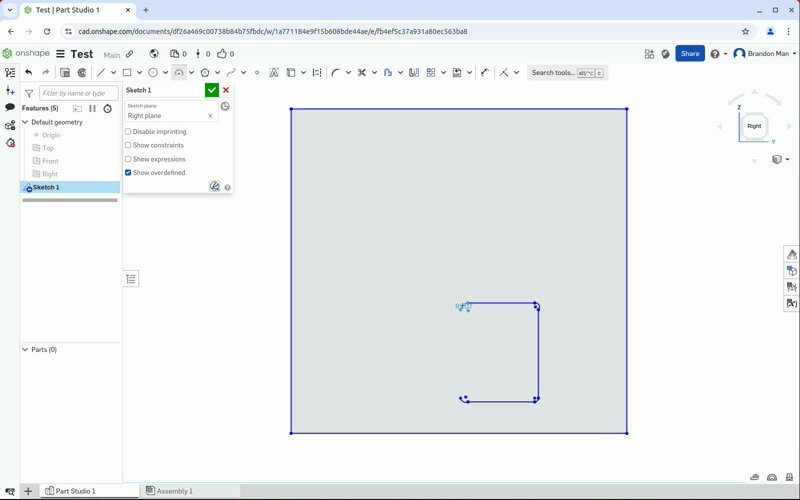
scroll(6)
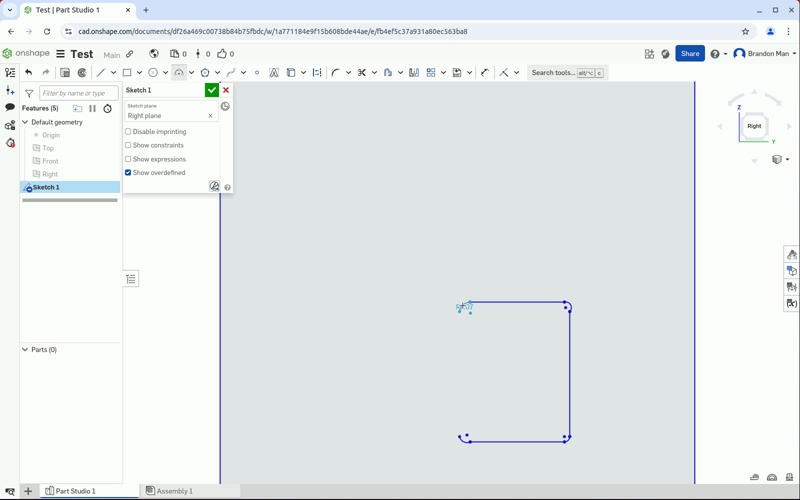
scroll(6)
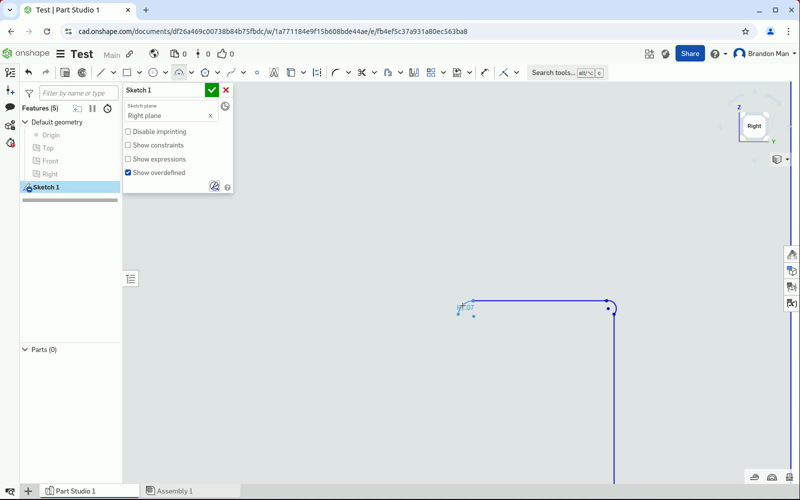
scroll(6)
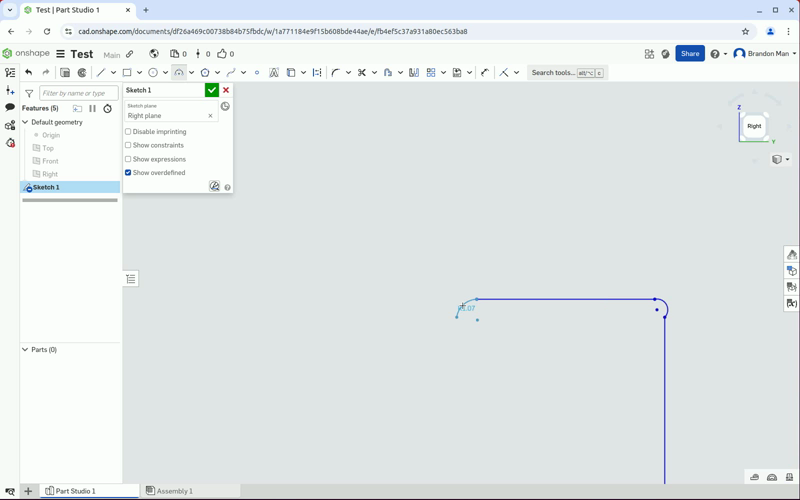
scroll(6)
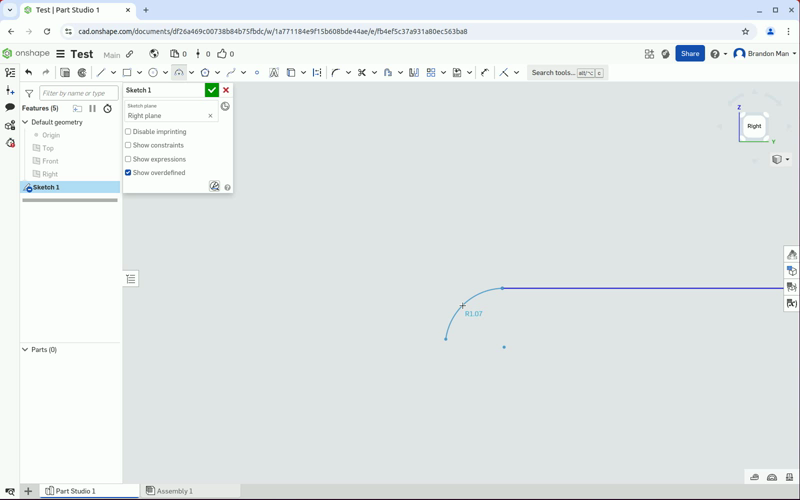
click(462, 305)
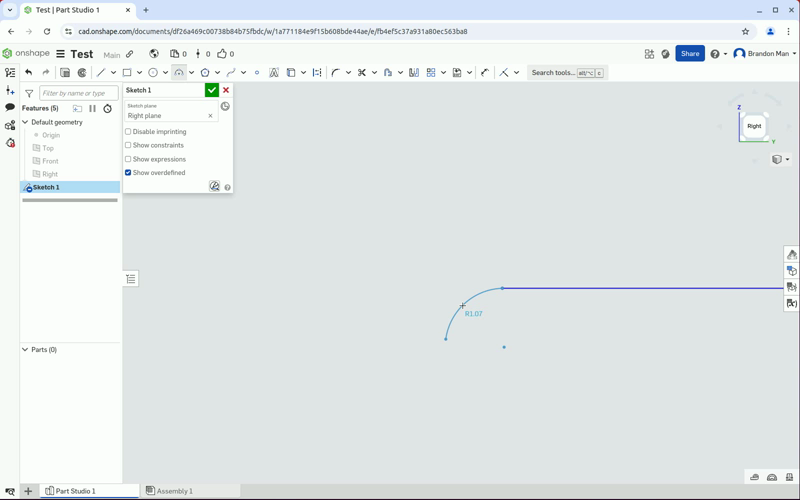
scroll(-6)
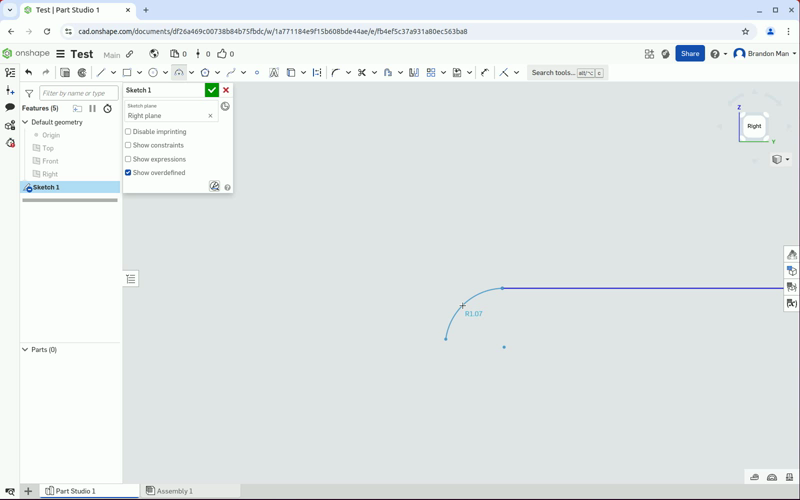
scroll(-6)
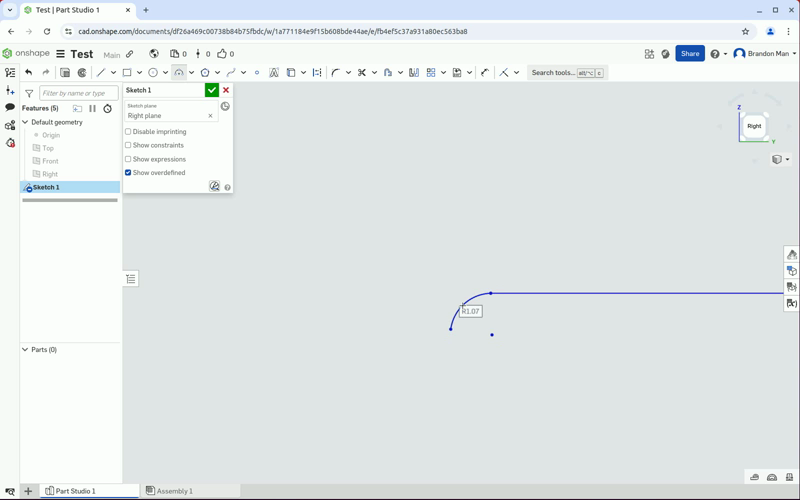
scroll(-6)
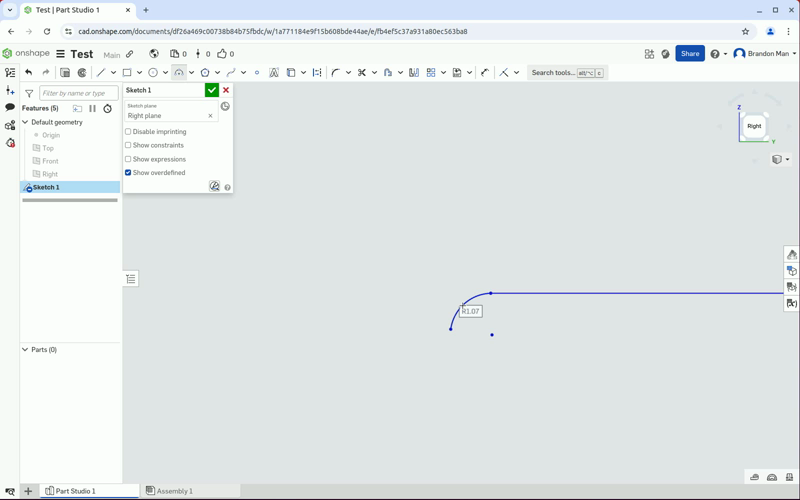
scroll(-6)
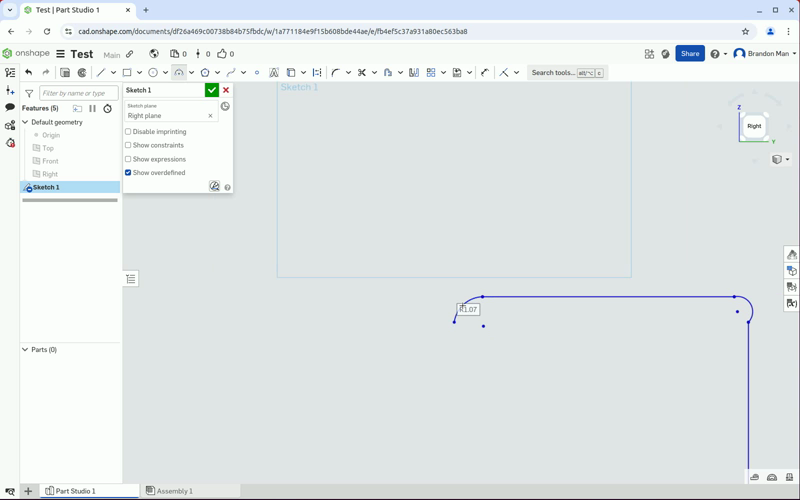
scroll(-6)
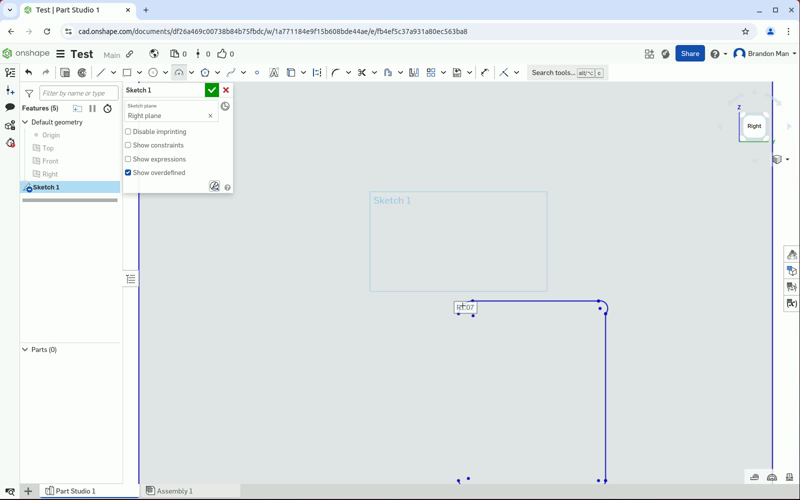
scroll(-6)
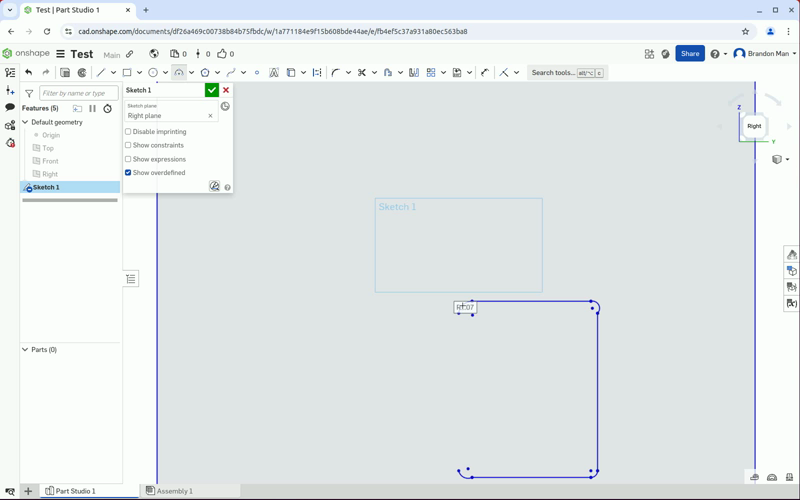
scroll(-6)
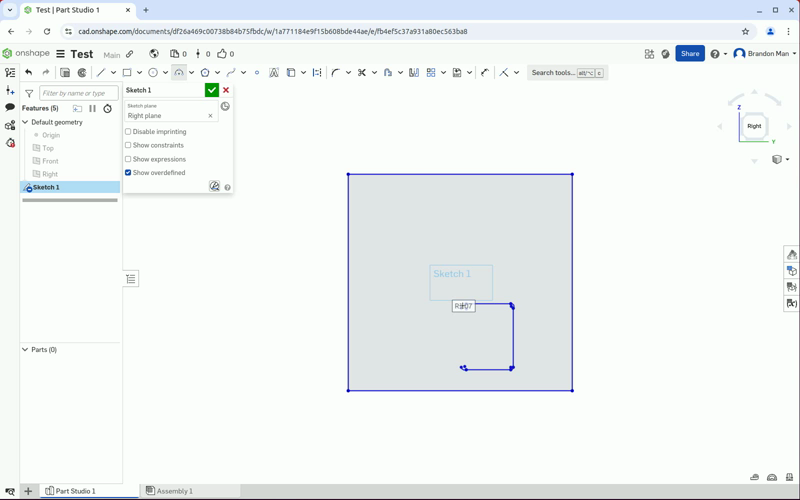
key_up(shift)
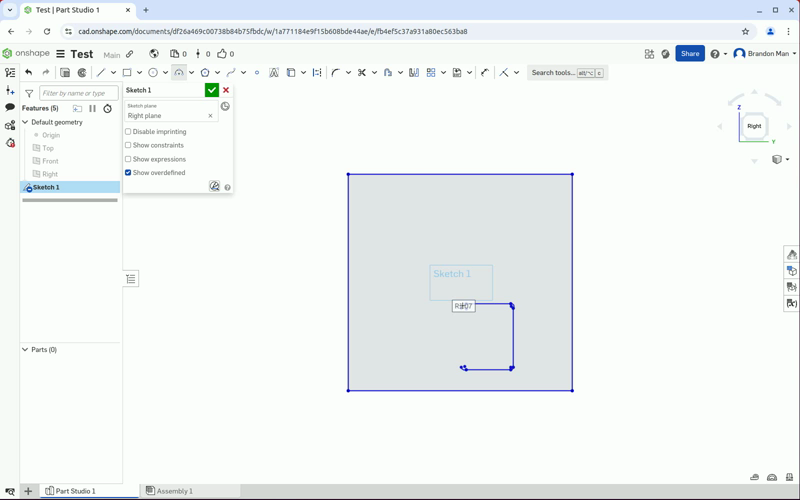
key(esc)
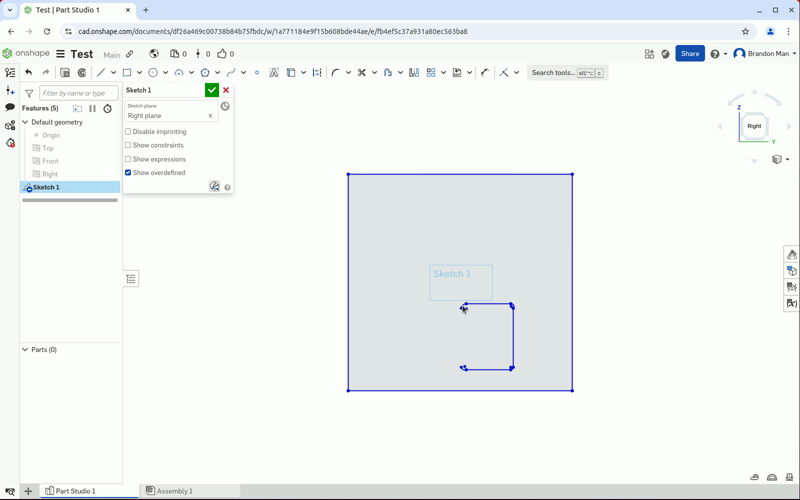
key(l)
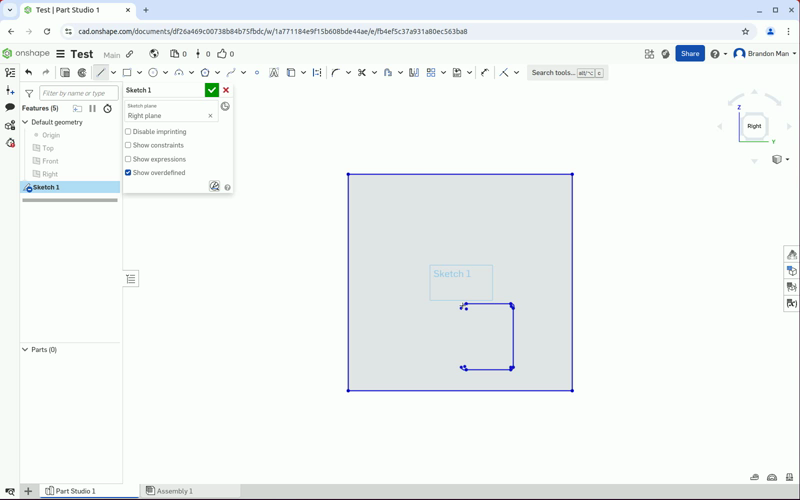
mouse_move(461, 308)
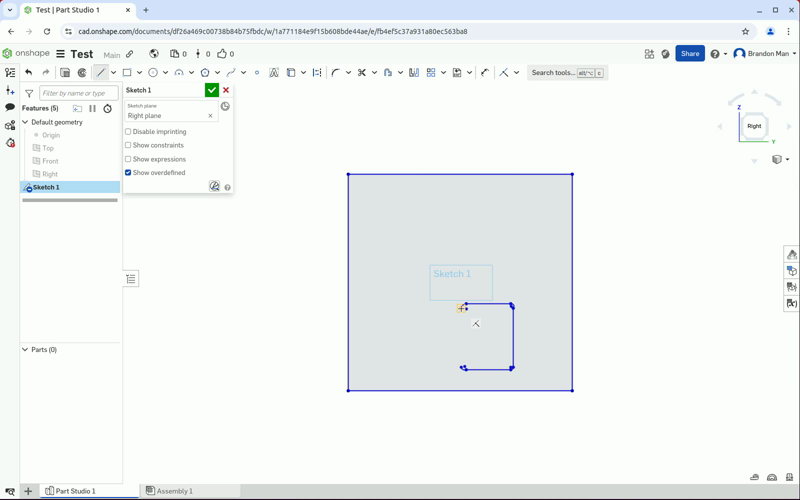
scroll(6)
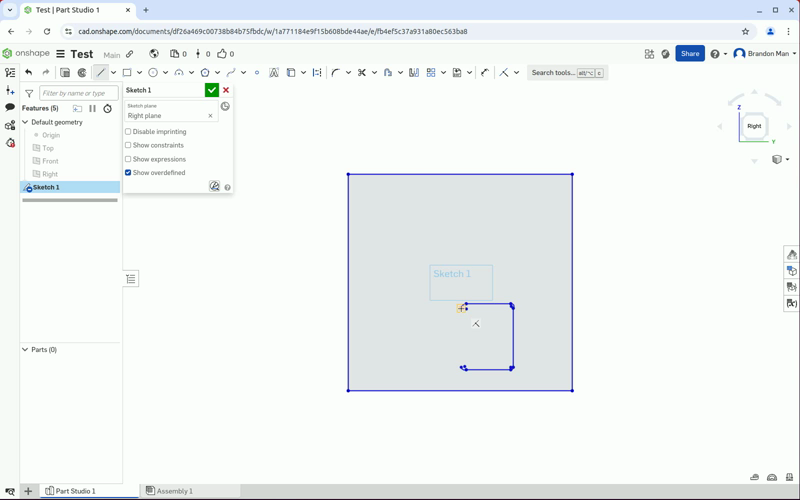
scroll(6)
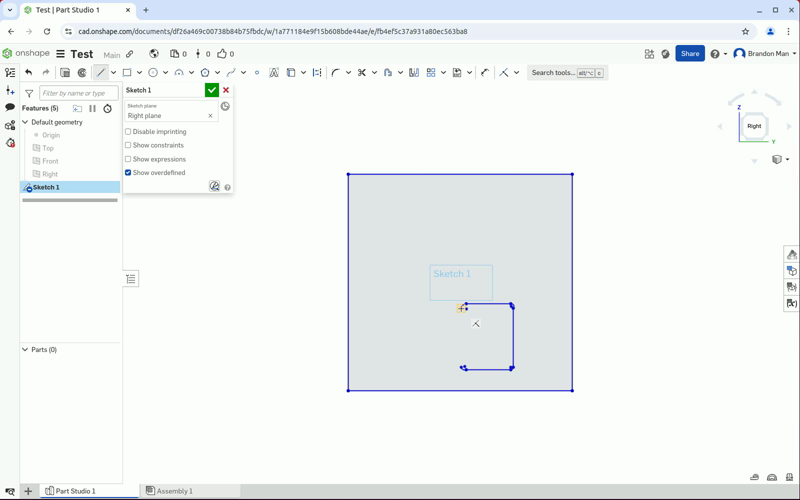
scroll(6)
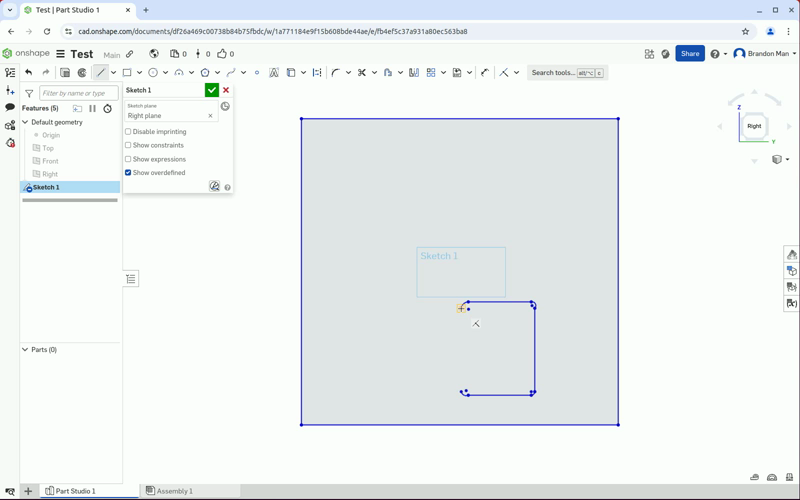
scroll(6)
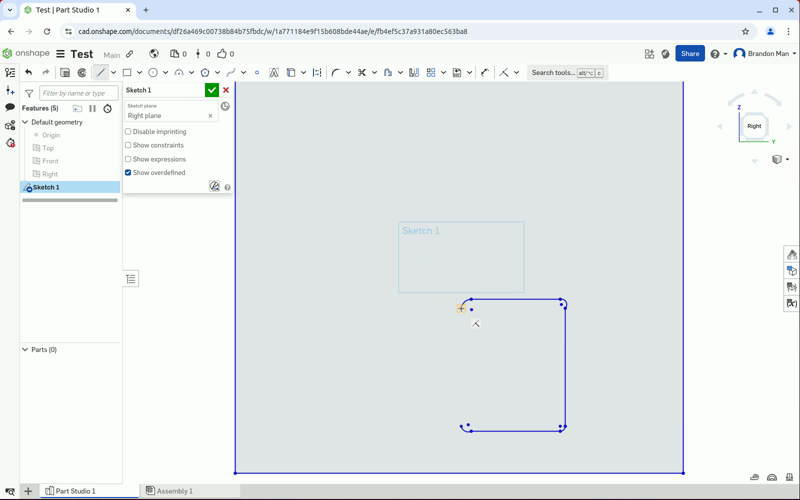
scroll(6)
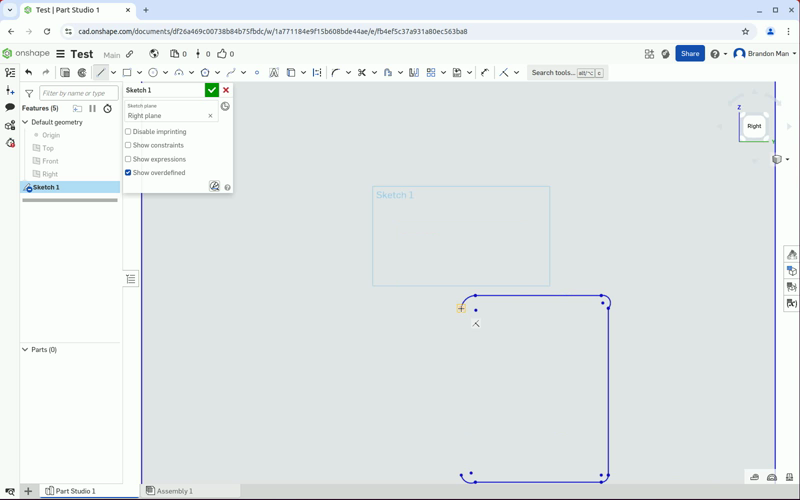
scroll(6)
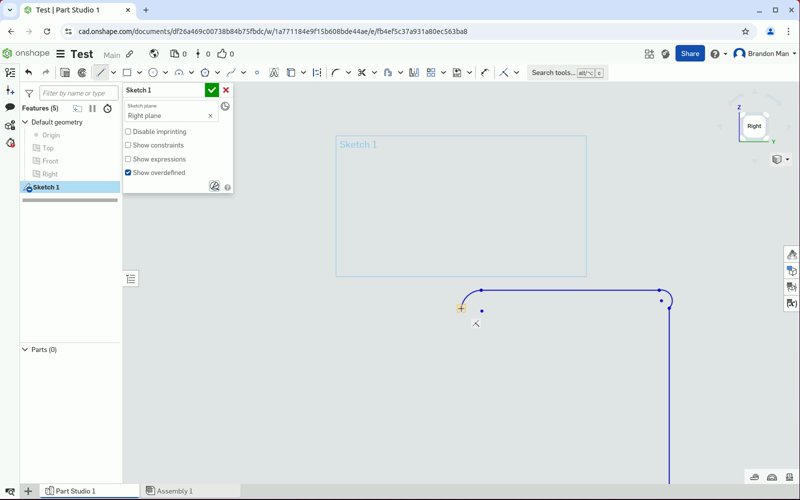
scroll(6)
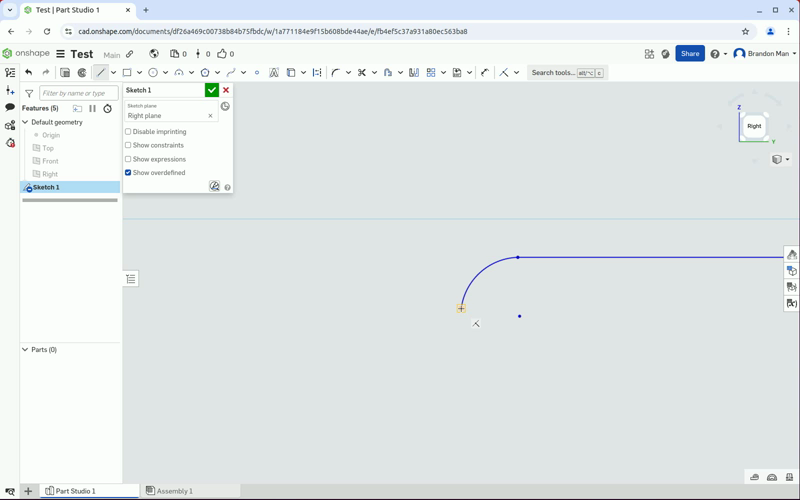
click(461, 308)
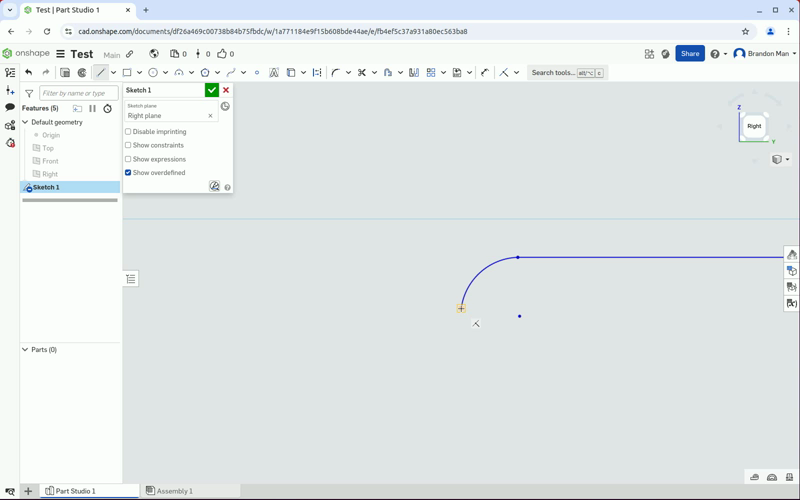
scroll(-6)
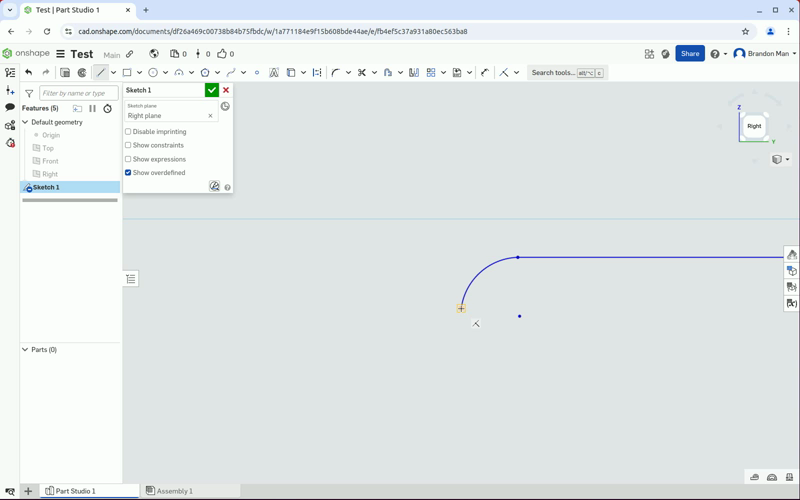
scroll(-6)
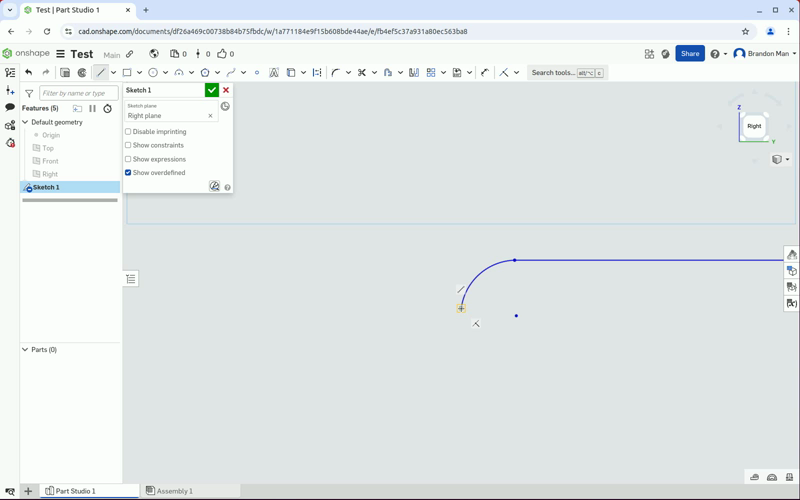
scroll(-6)
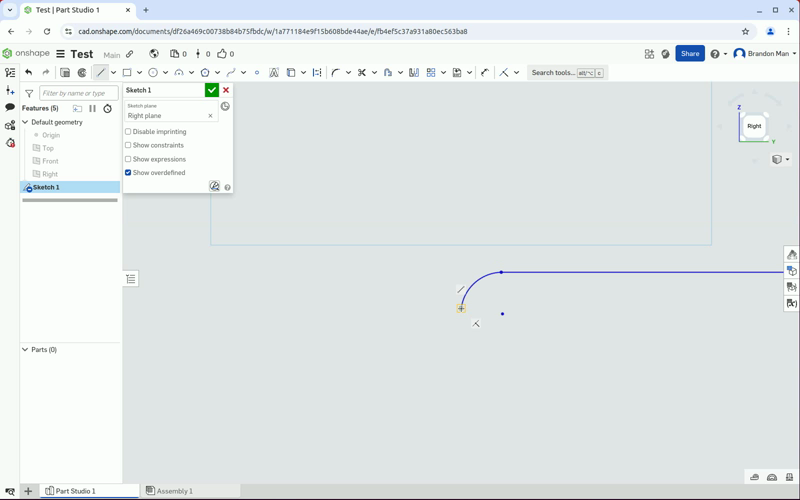
scroll(-6)
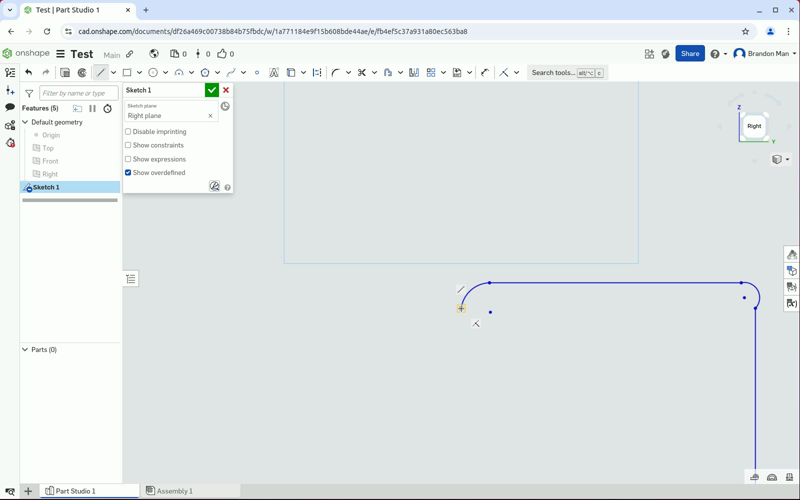
scroll(-6)
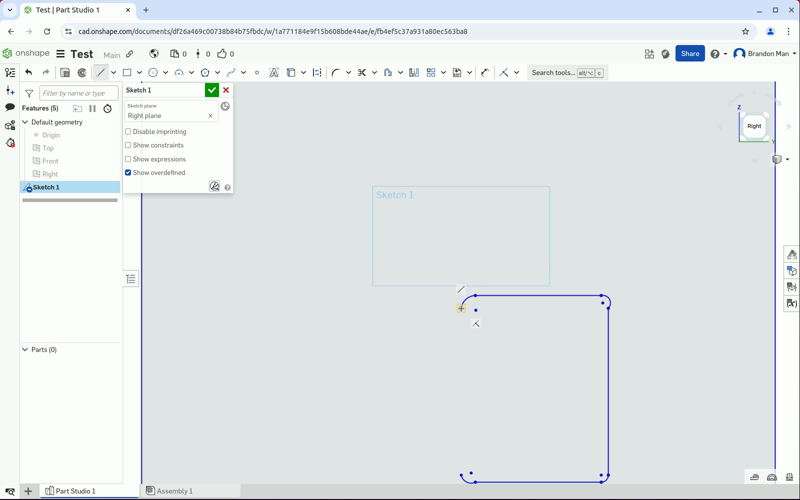
scroll(-6)
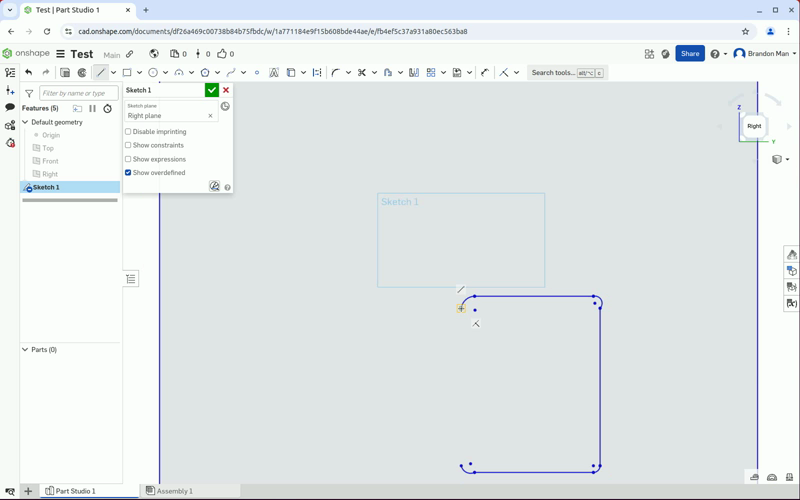
scroll(-6)
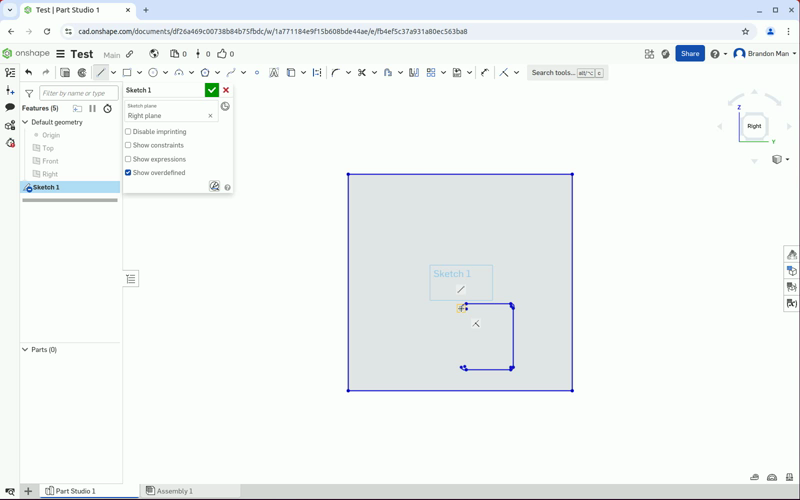
mouse_move(491, 308)
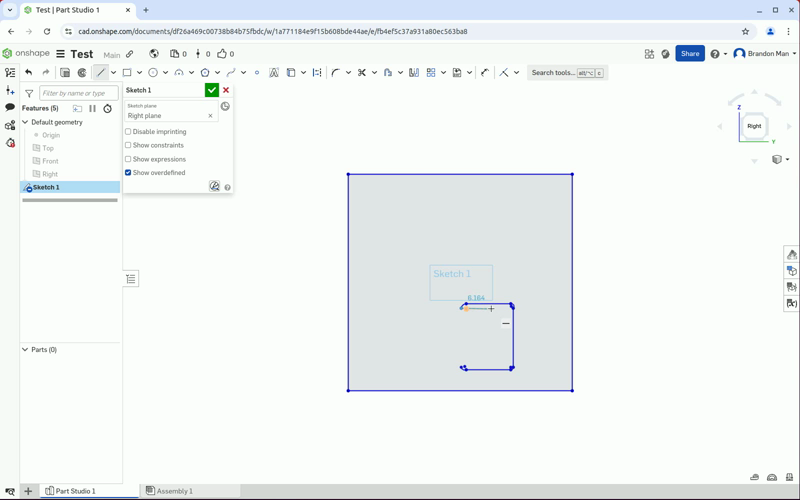
key_down(shift)
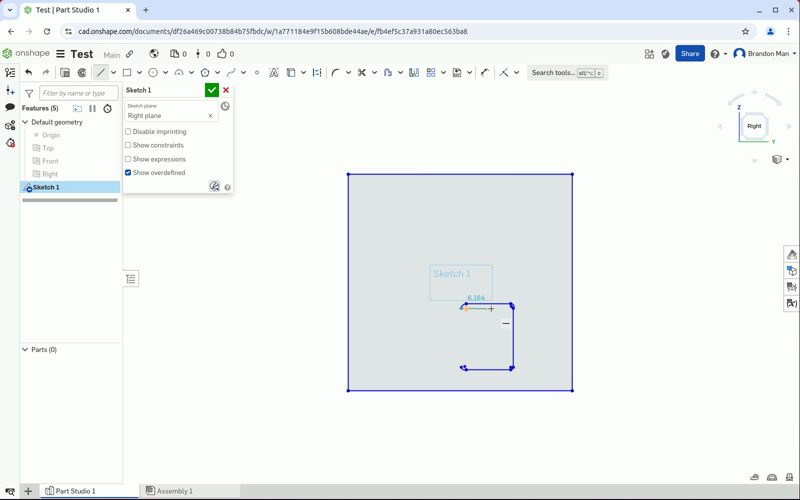
mouse_move(461, 367)
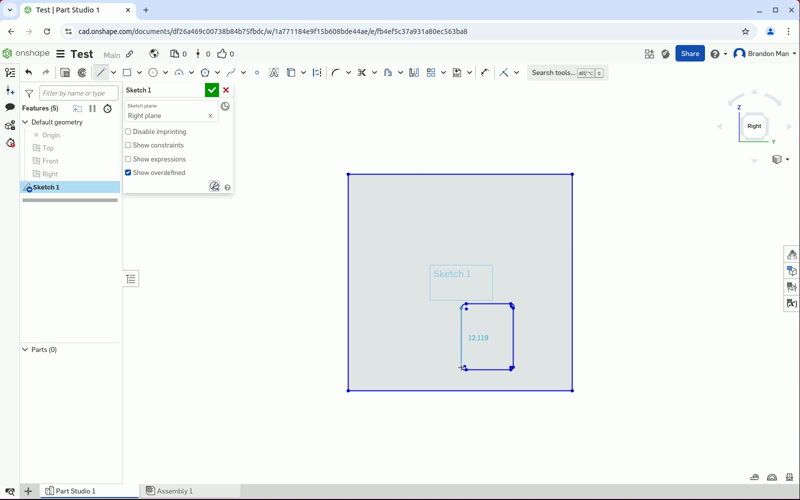
scroll(6)
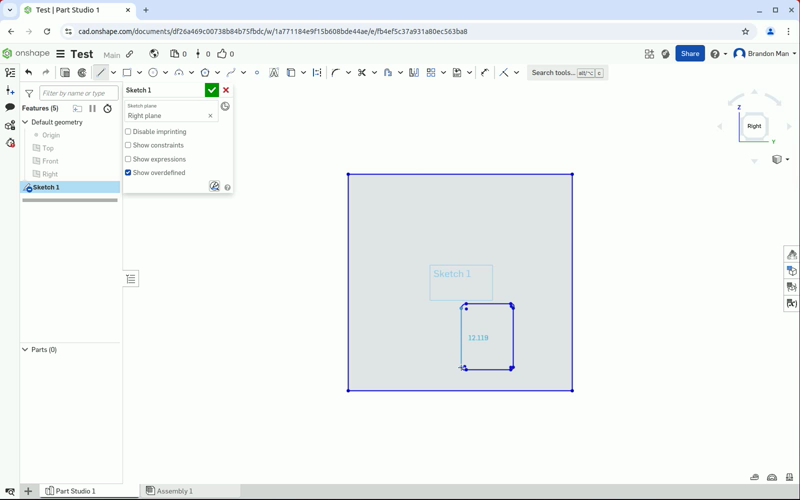
scroll(6)
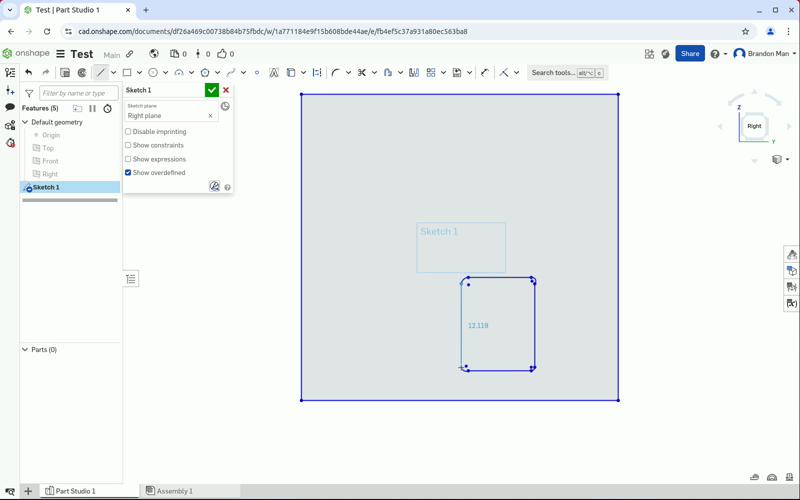
scroll(6)
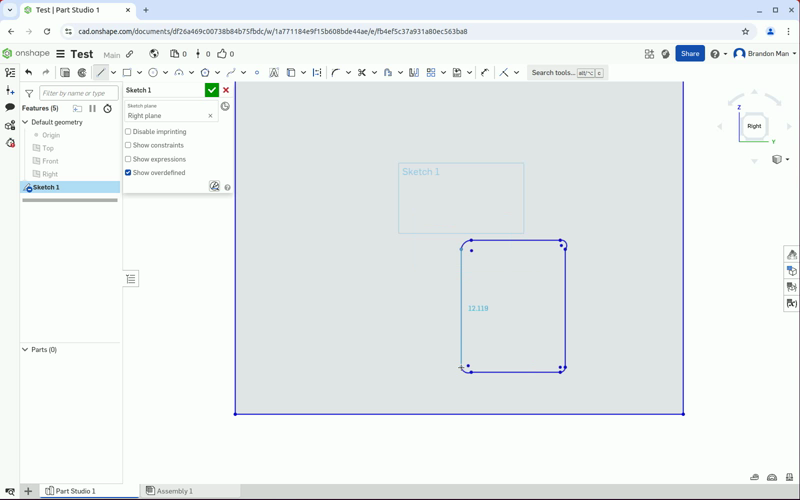
scroll(6)
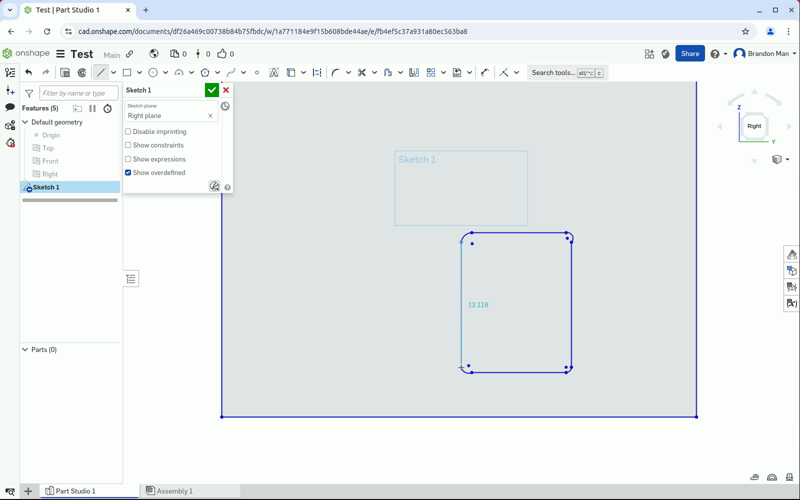
scroll(6)
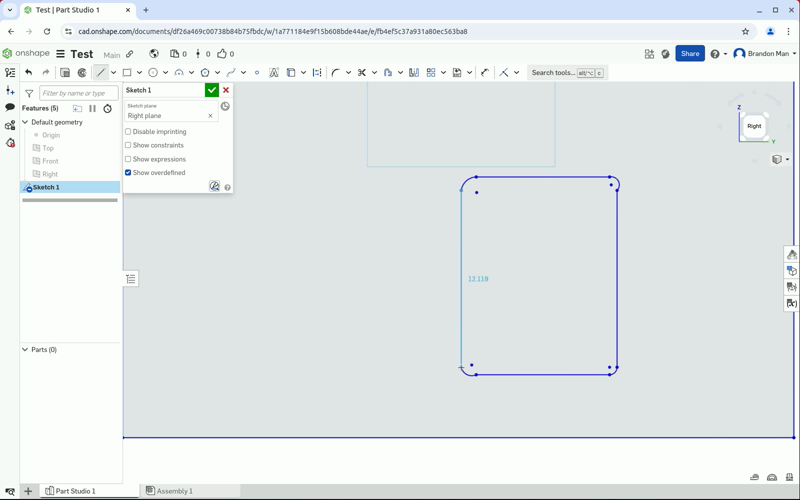
scroll(6)
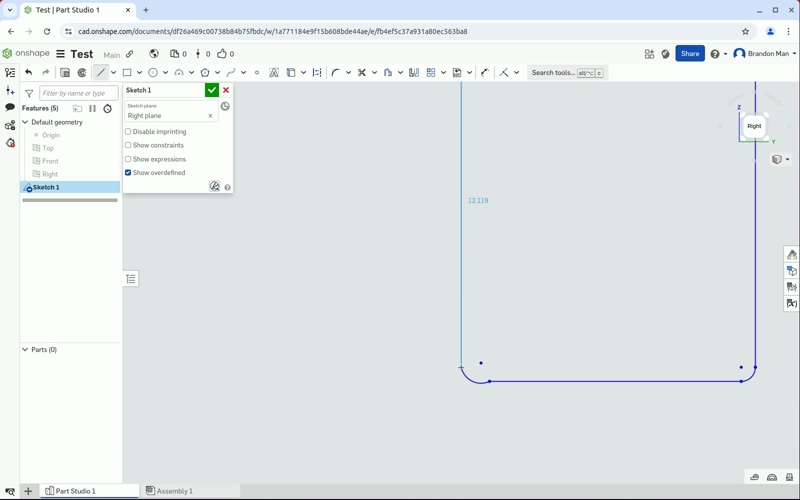
scroll(6)
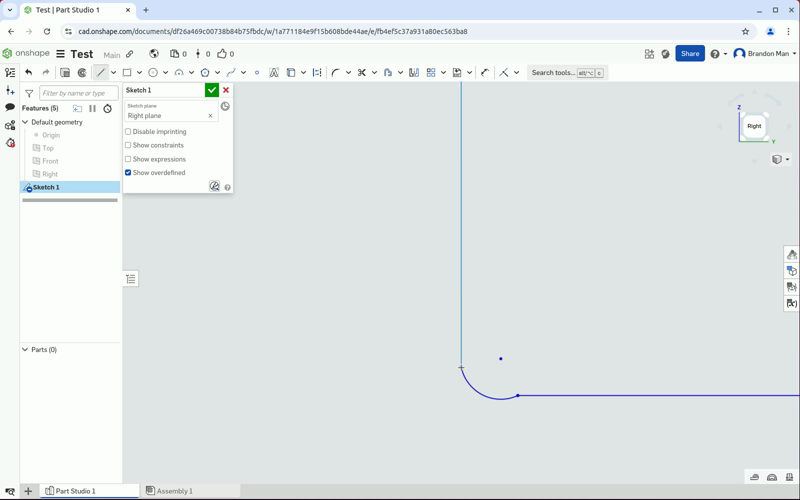
key_up(shift)
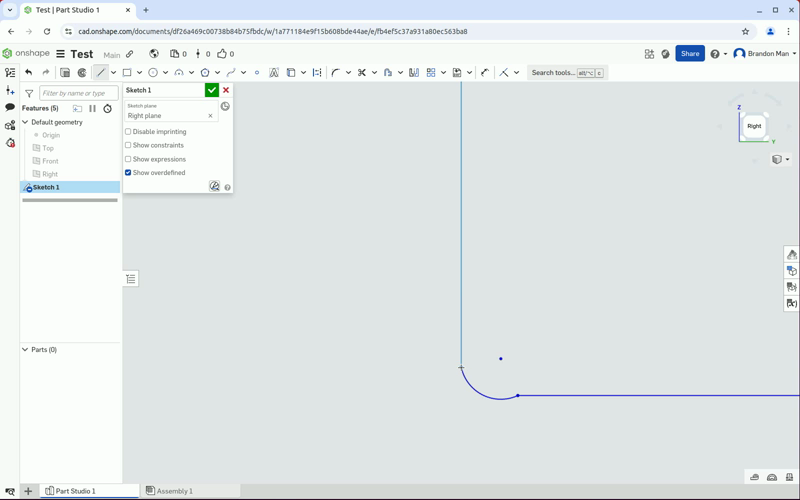
click(461, 367)
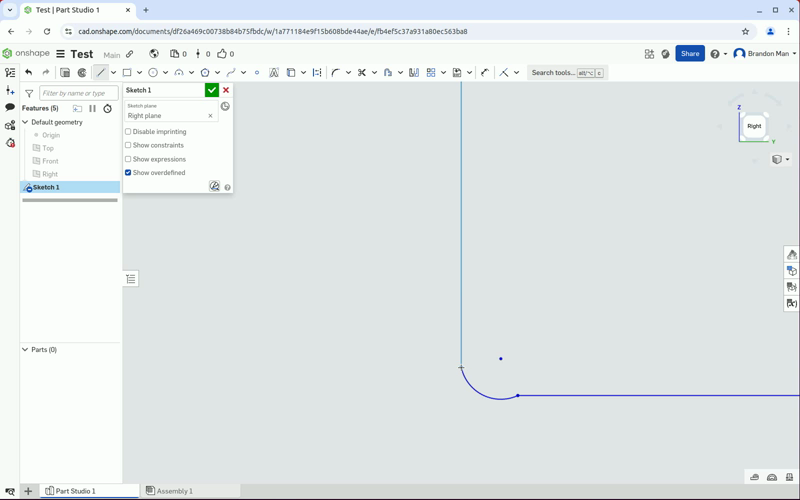
scroll(-6)
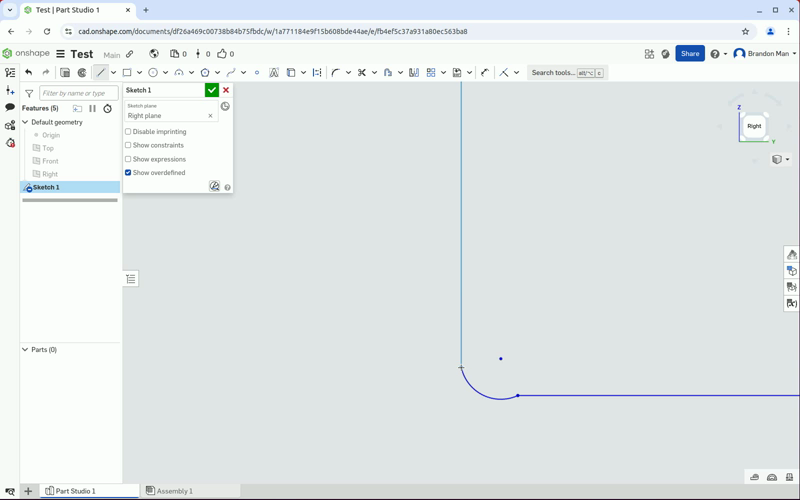
scroll(-6)
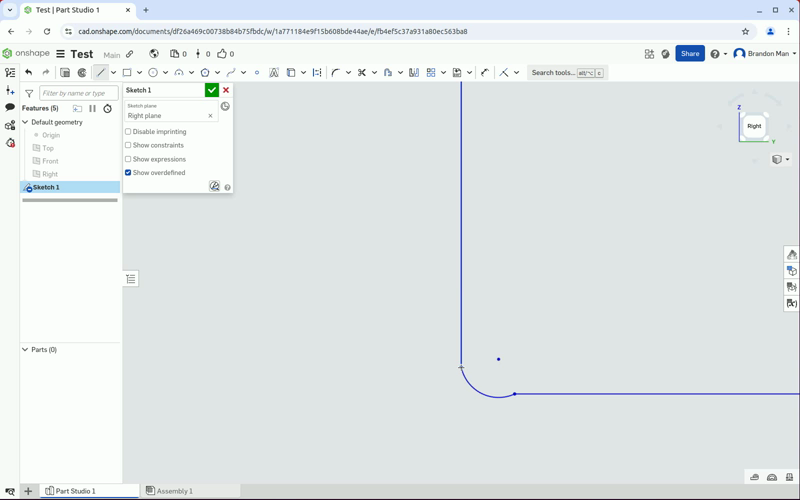
scroll(-6)
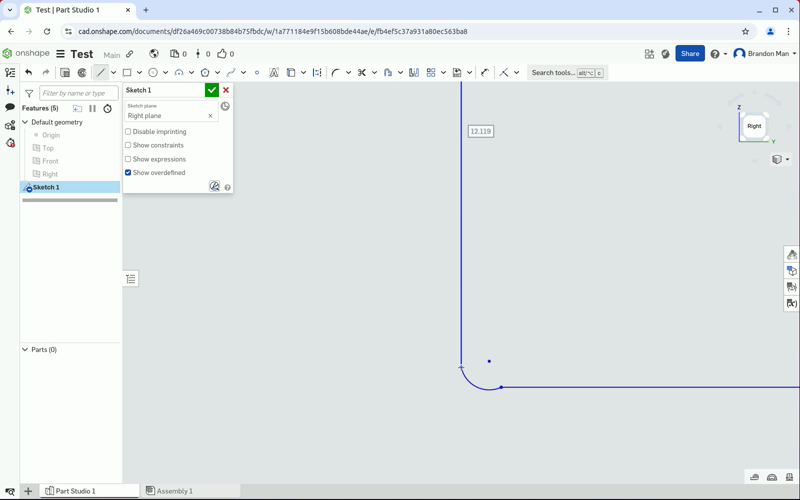
scroll(-6)
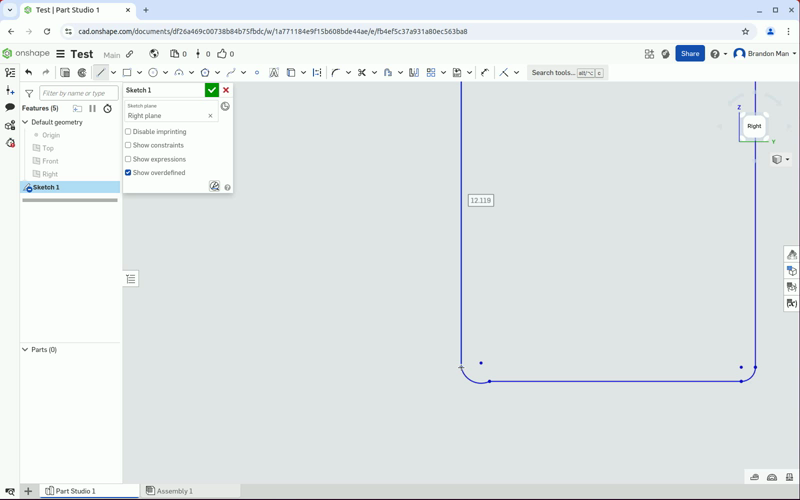
scroll(-6)
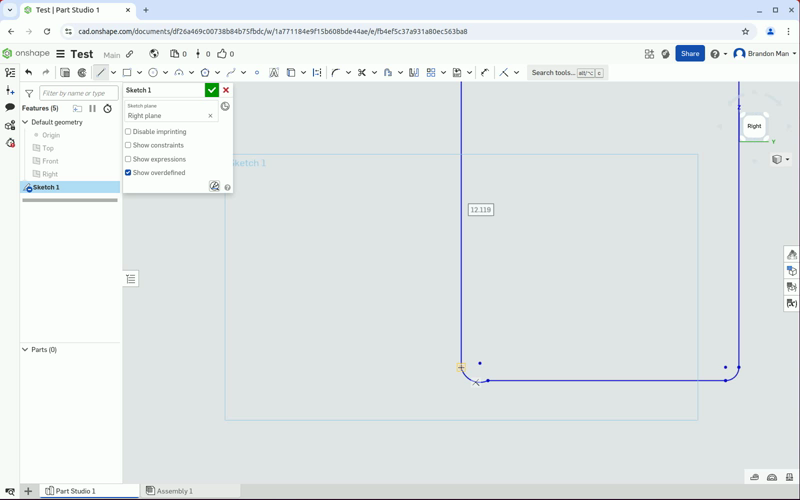
scroll(-6)
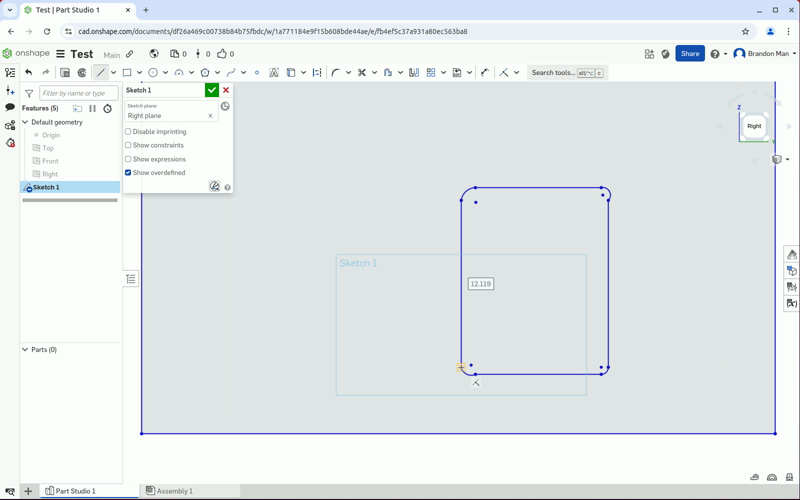
scroll(-6)
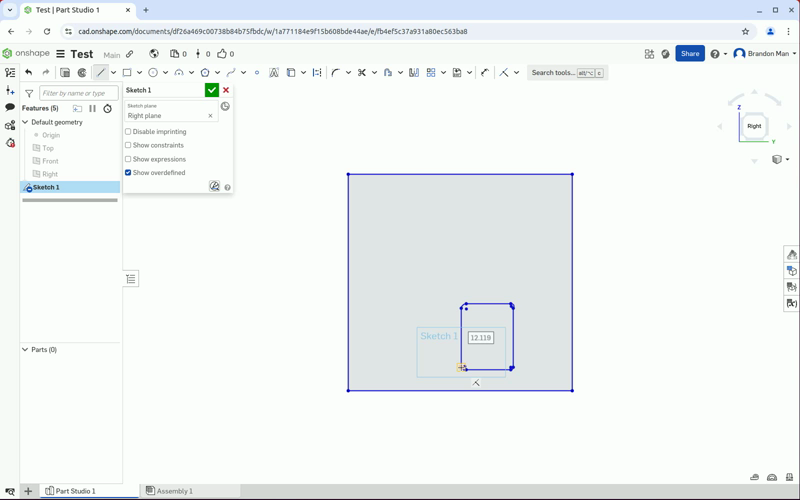
key(esc)
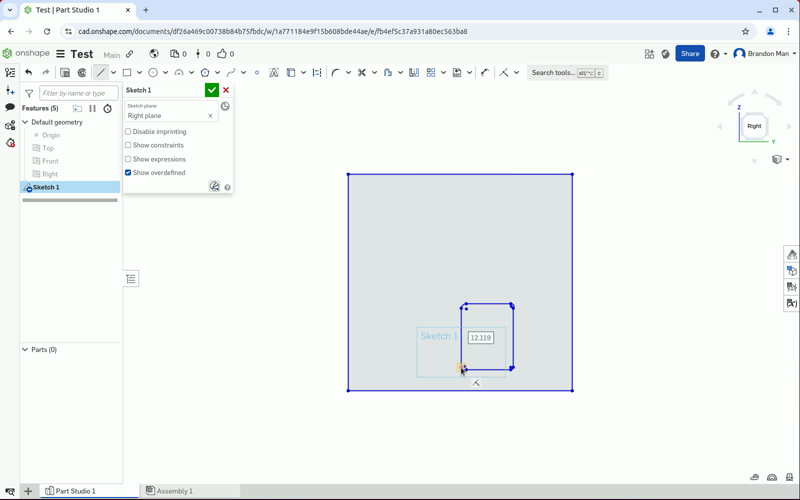
mouse_move(448, 212)
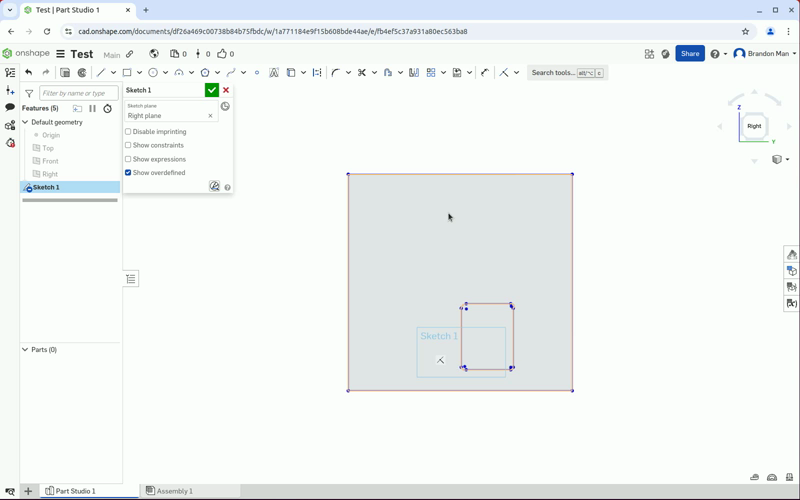
click(448, 212)
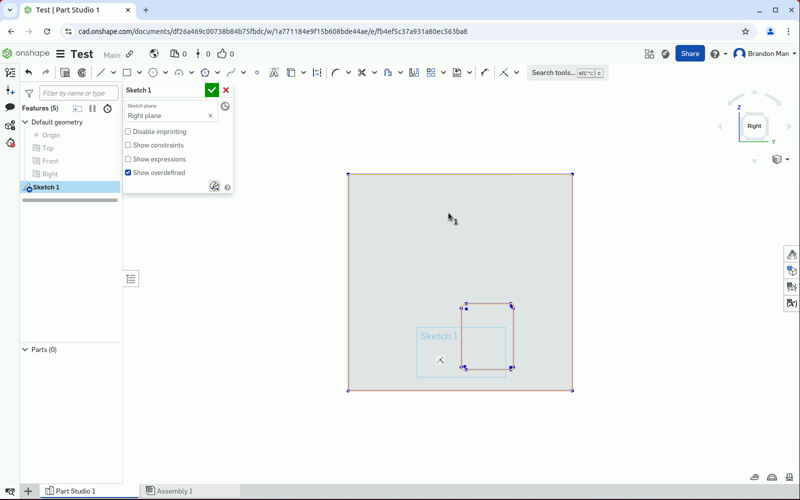
mouse_move(73, 352)
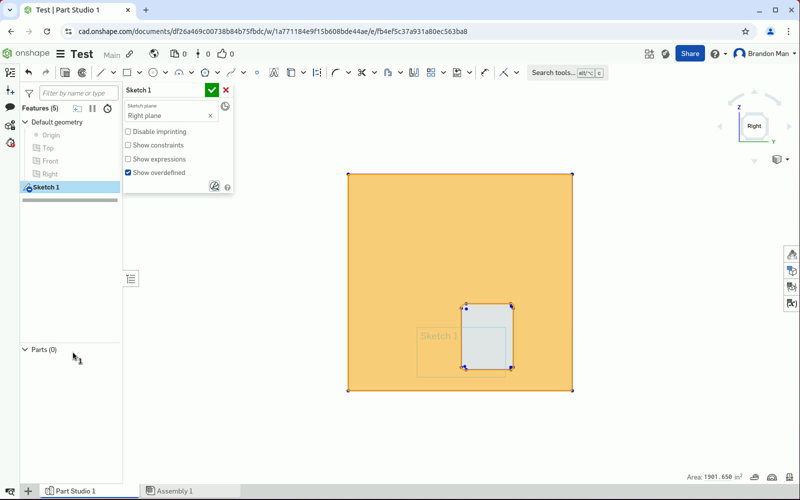
key(shift+y)
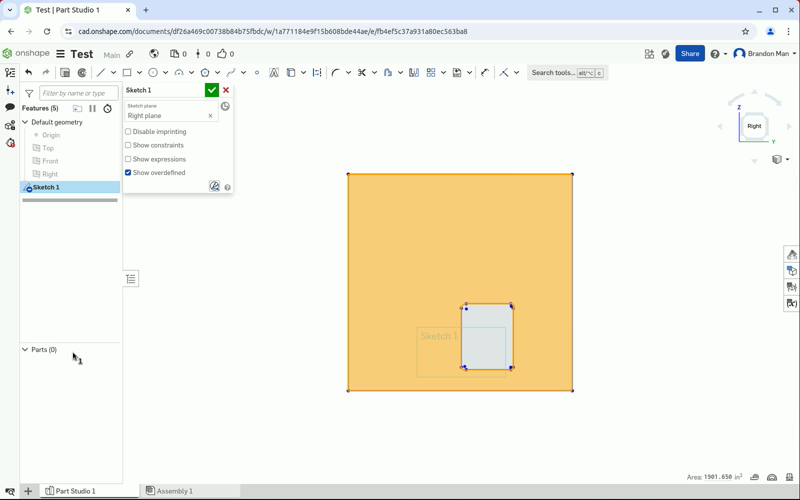
key(shift+e)
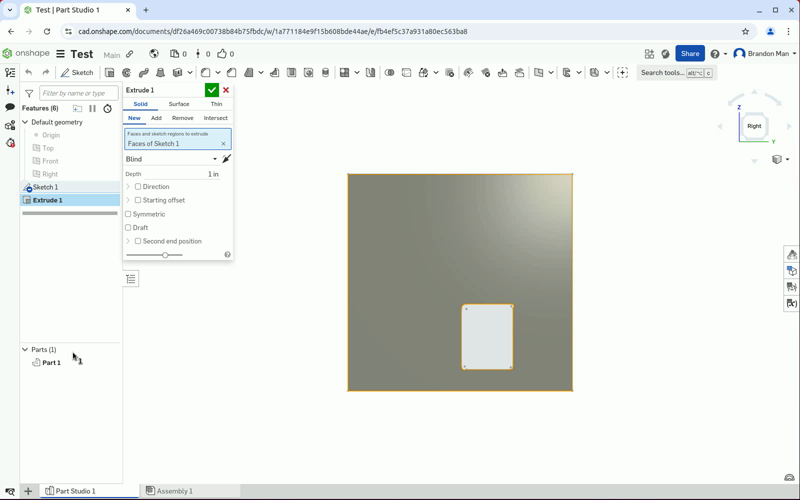
mouse_move(143, 106)
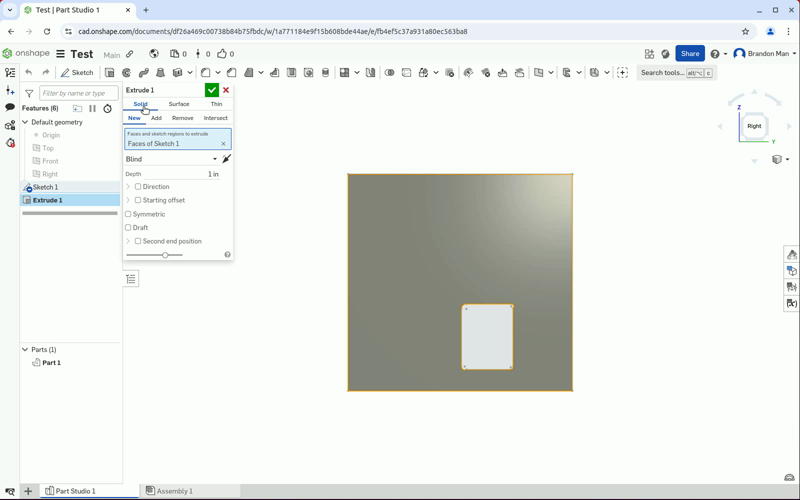
click(143, 106)
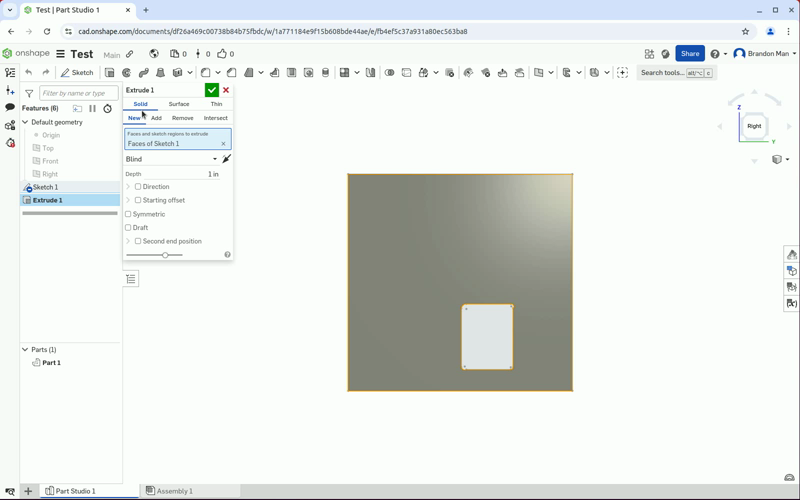
mouse_move(137, 120)
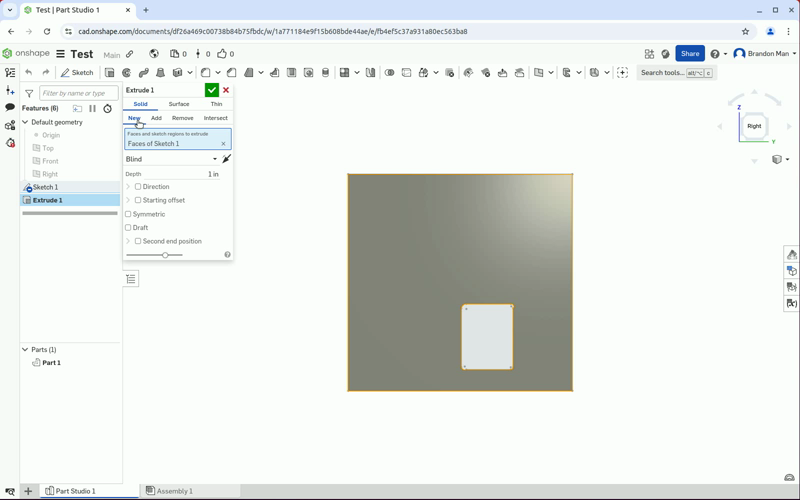
click(137, 120)
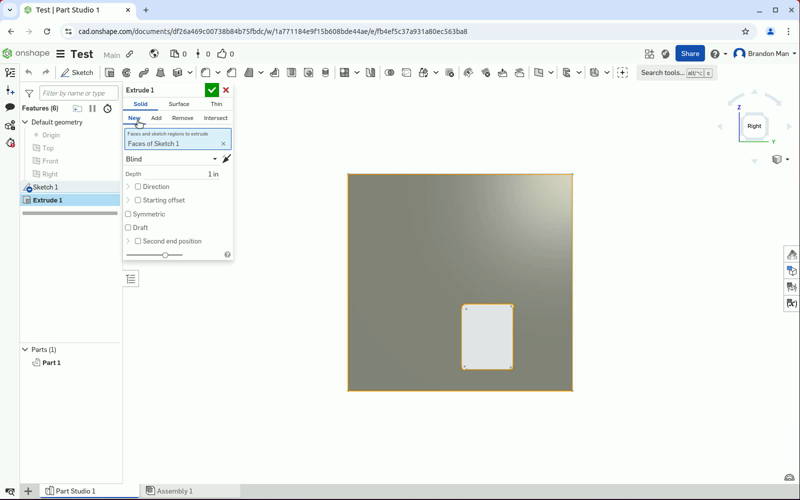
key(tab, 4)
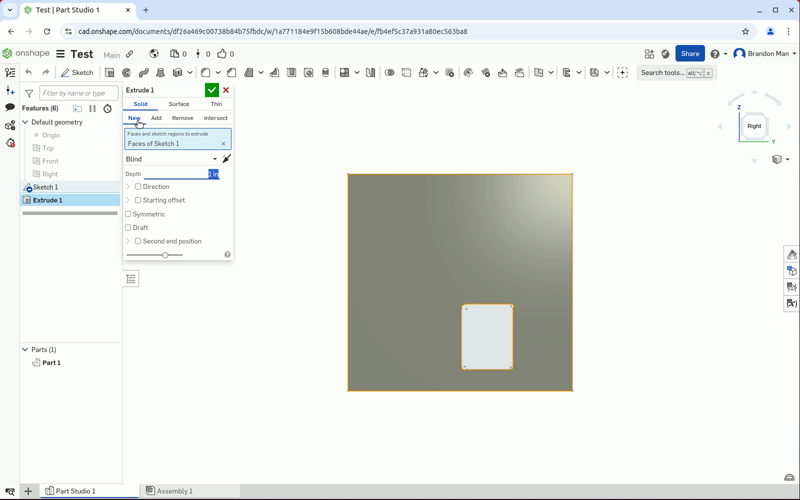
text(-2.648)
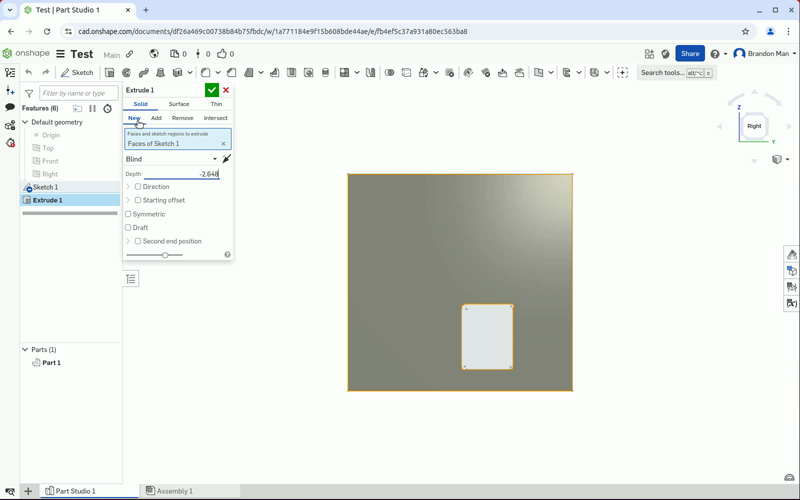
key(enter)
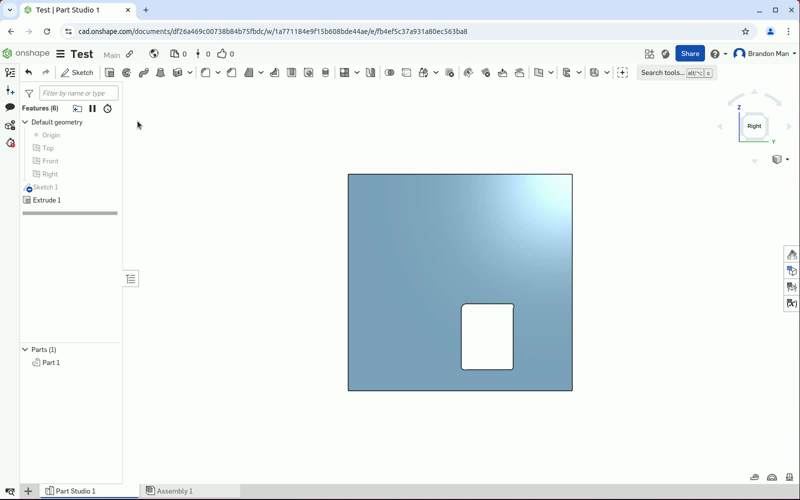
key(shift+h)
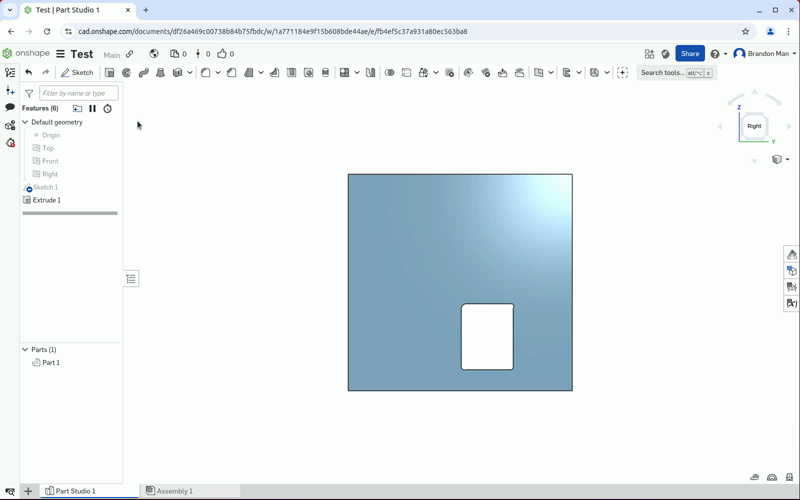
key(shift+h)
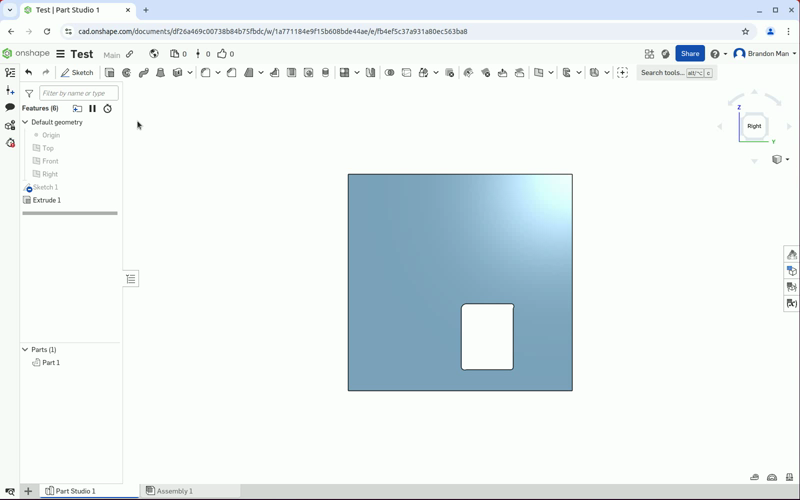
mouse_move(73, 189)
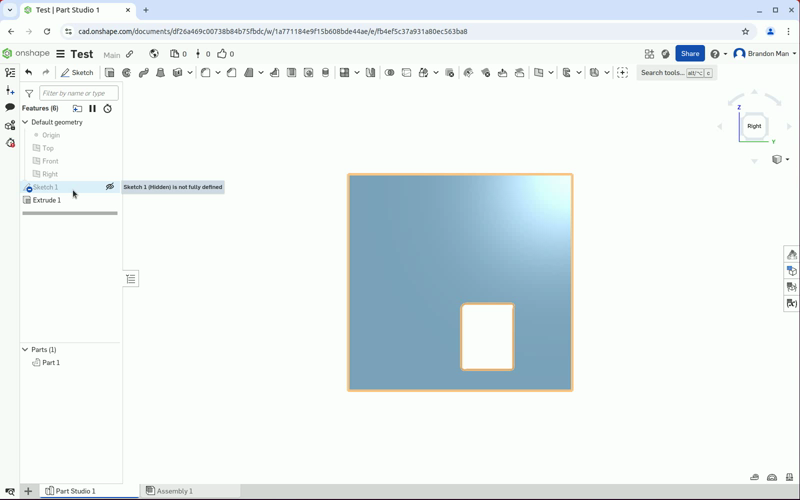
click(73, 189)
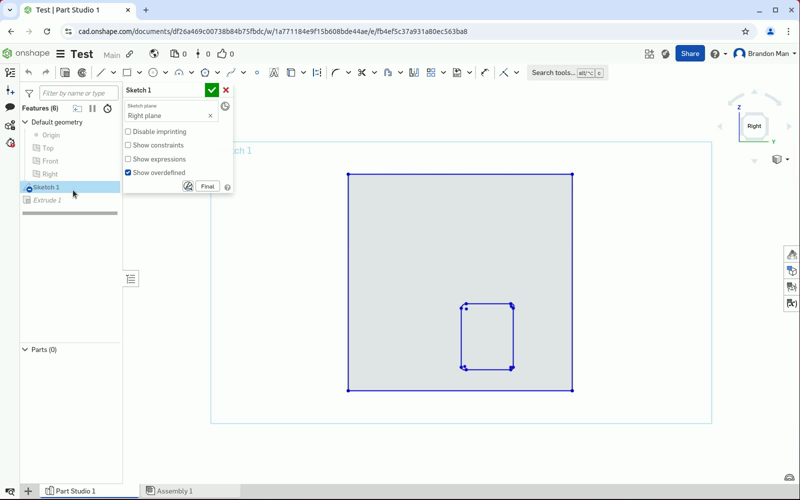
mouse_move(229, 92)
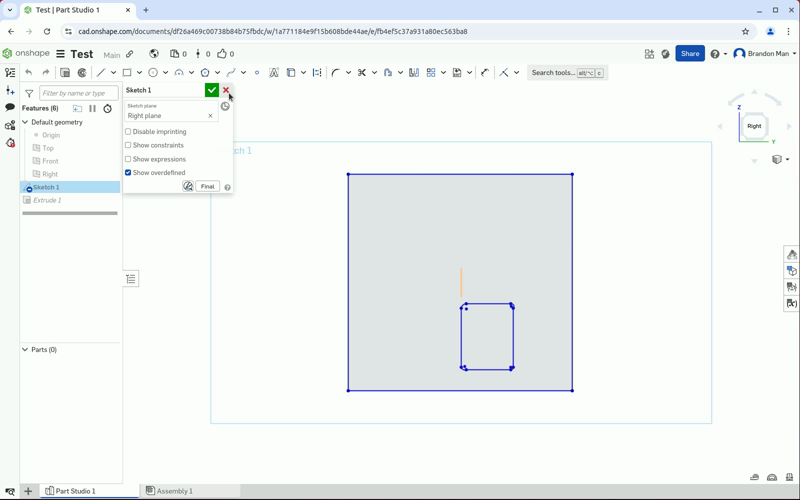
click(229, 92)
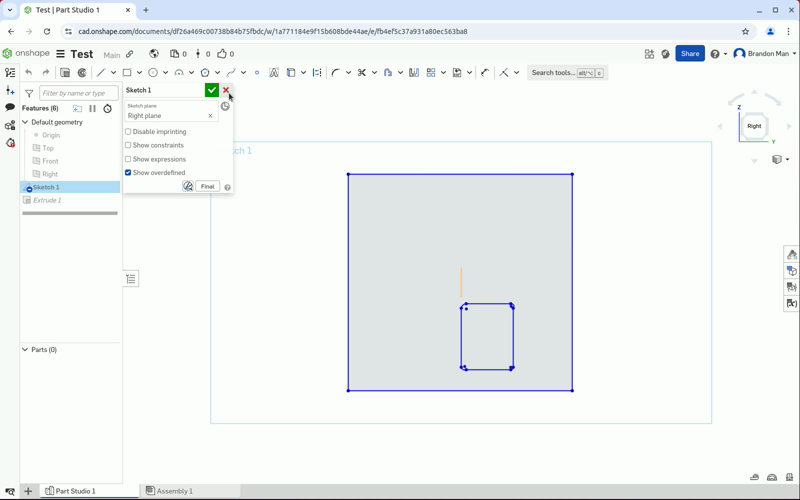
key(shift+s)
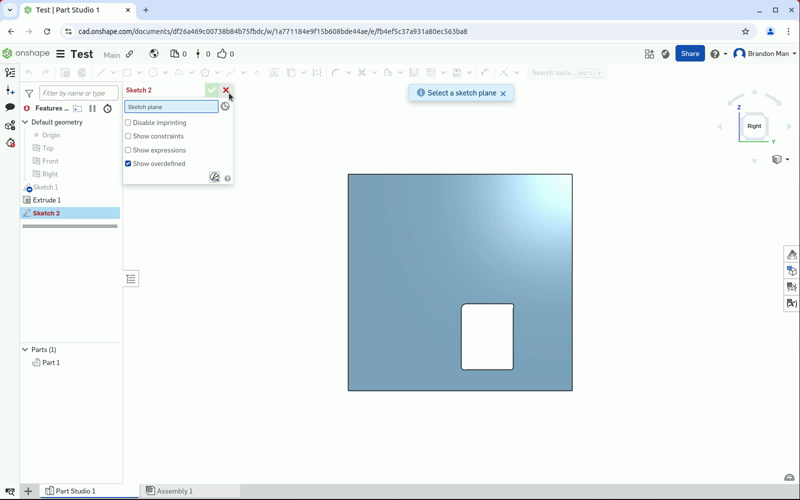
mouse_move(73, 176)
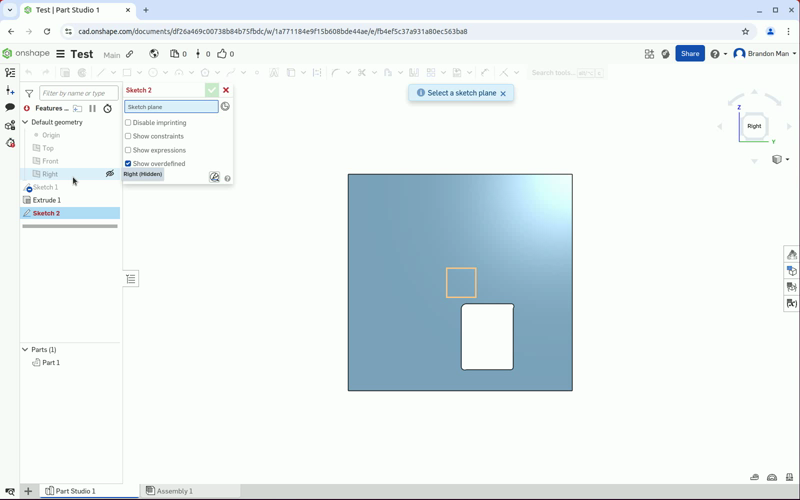
click(73, 176)
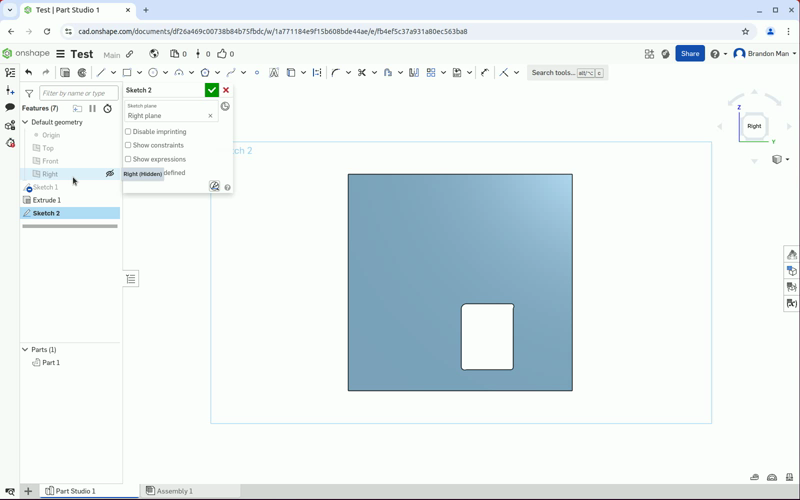
mouse_move(73, 352)
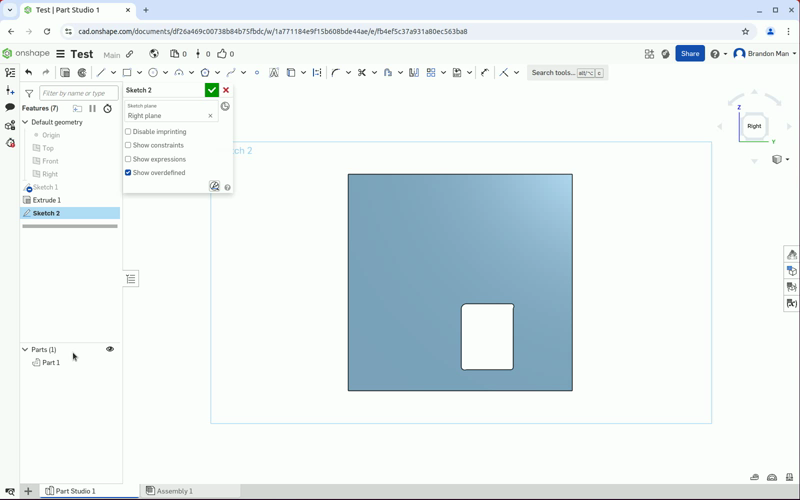
key(y)
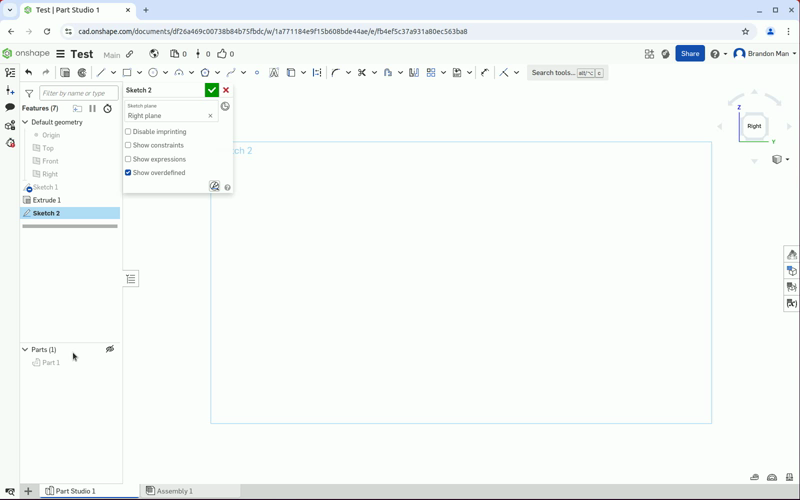
key(l)
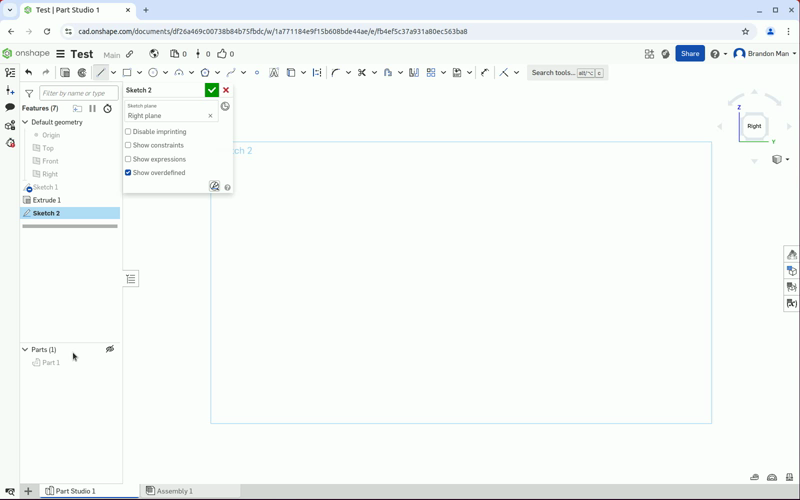
key_down(shift)
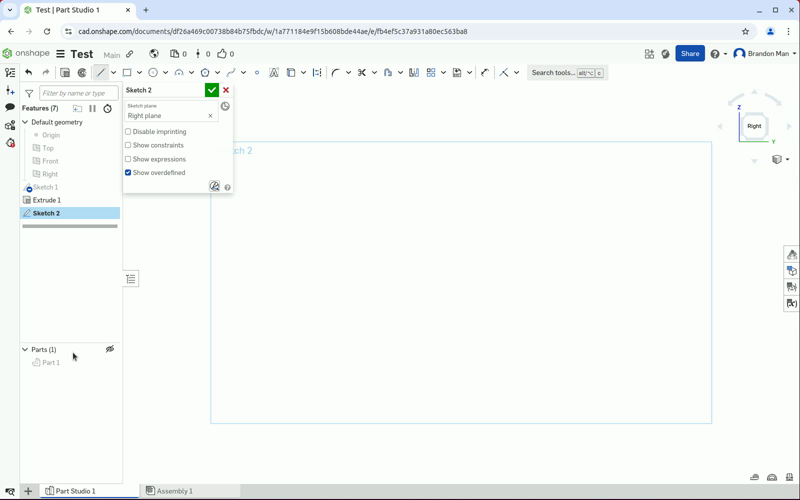
mouse_move(348, 390)
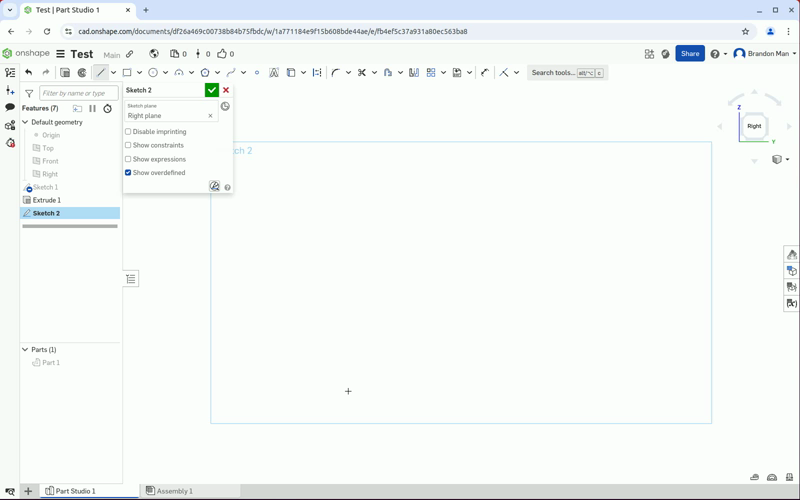
click(348, 390)
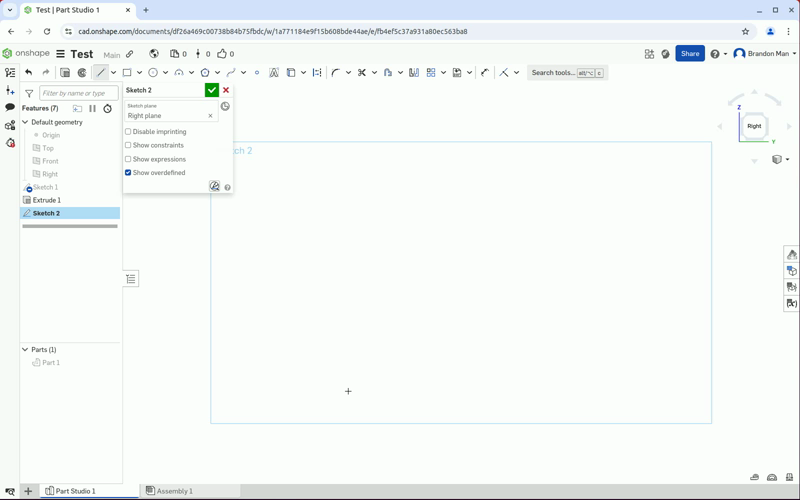
key_up(shift)
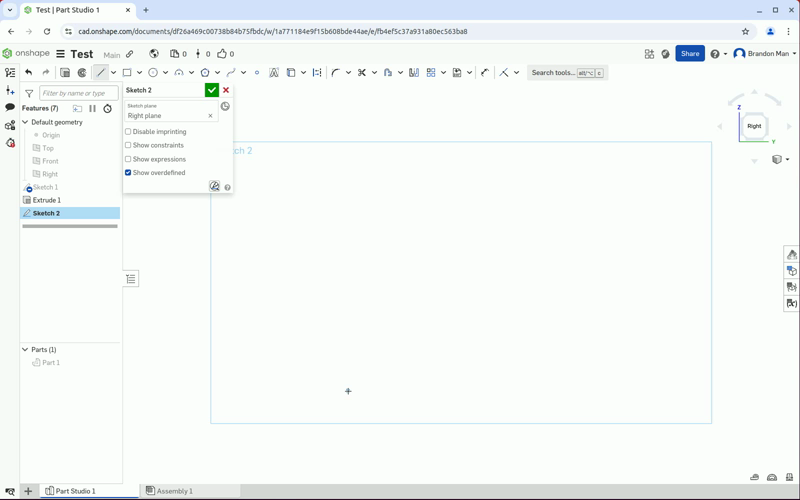
key_down(shift)
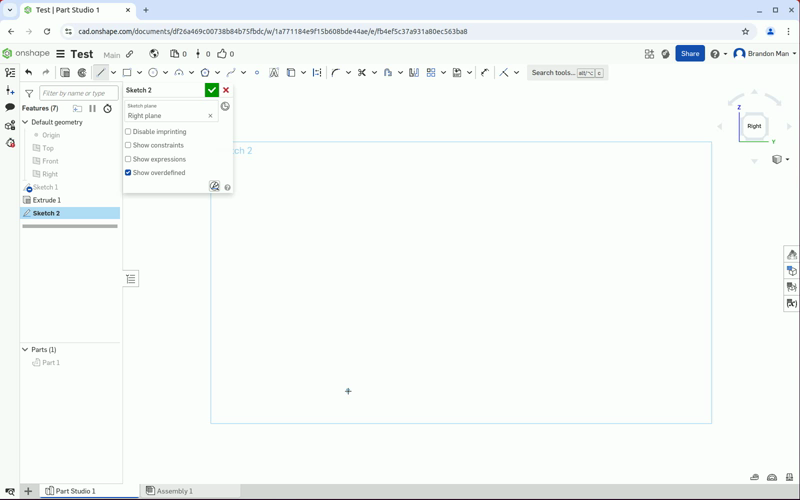
mouse_move(572, 390)
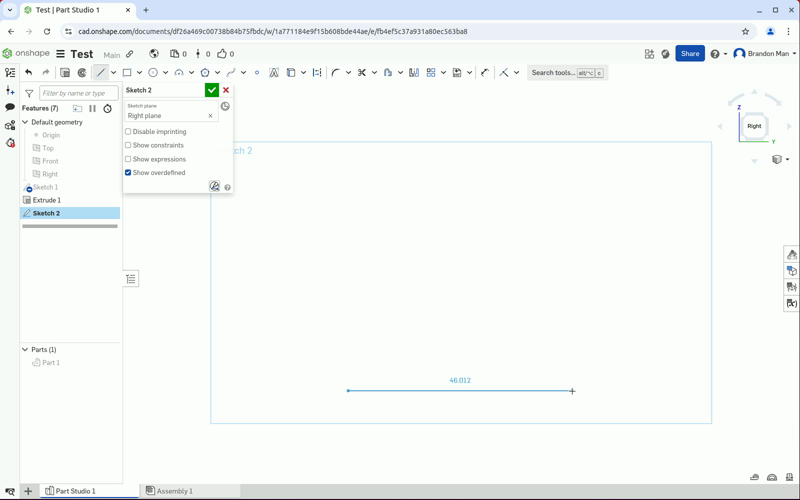
click(572, 390)
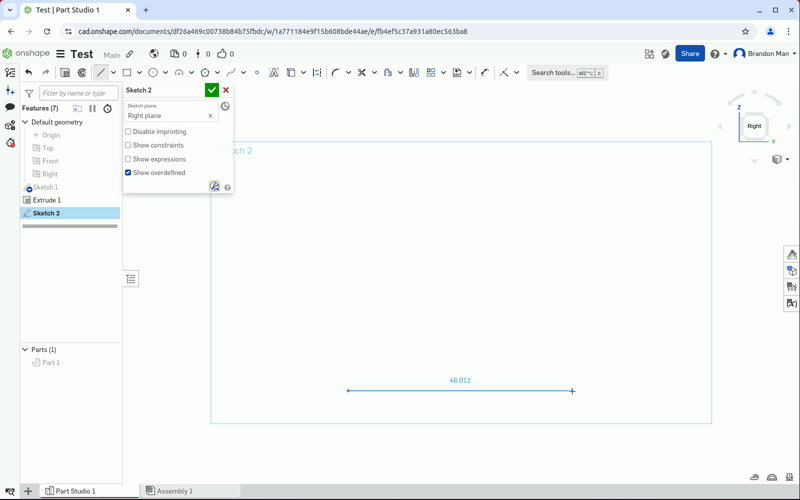
key_up(shift)
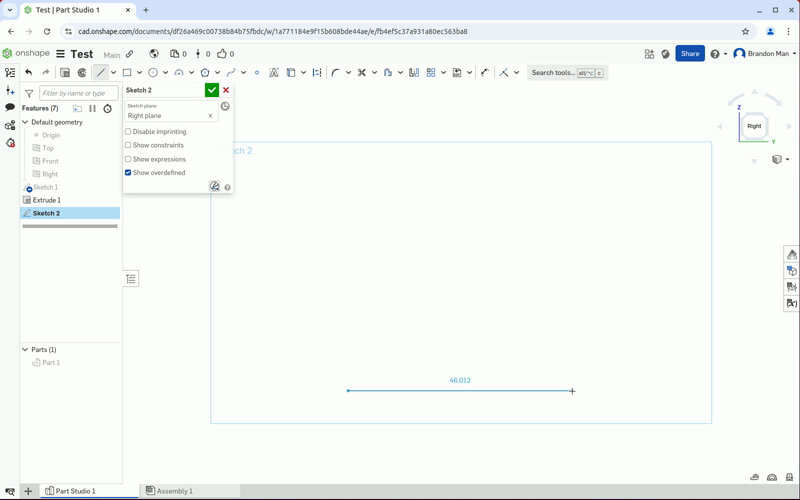
key_down(shift)
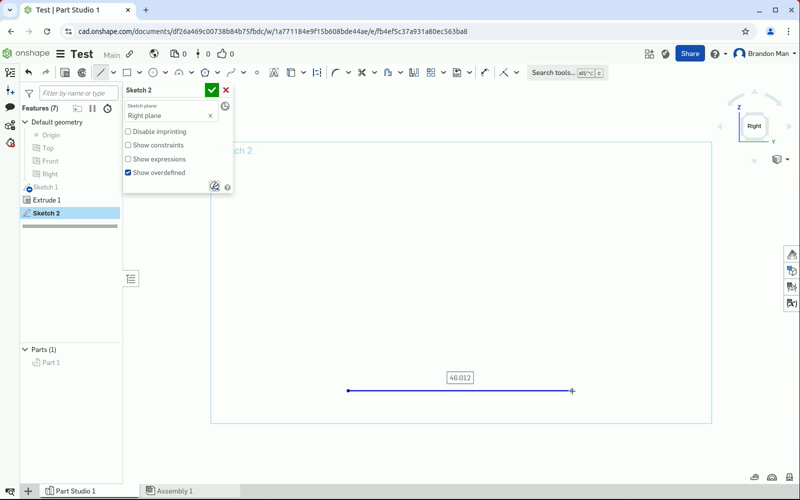
mouse_move(572, 174)
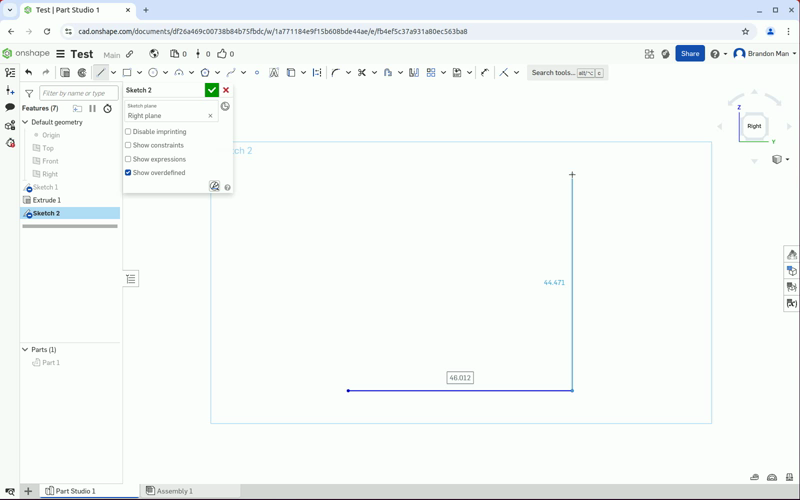
click(572, 174)
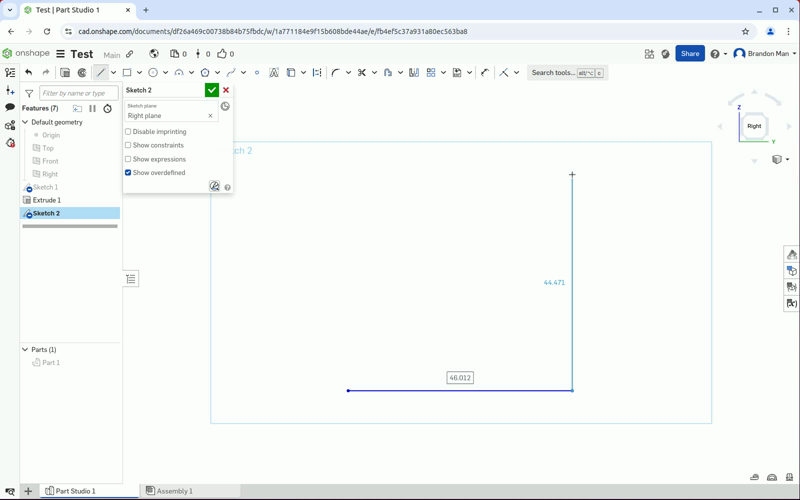
key_up(shift)
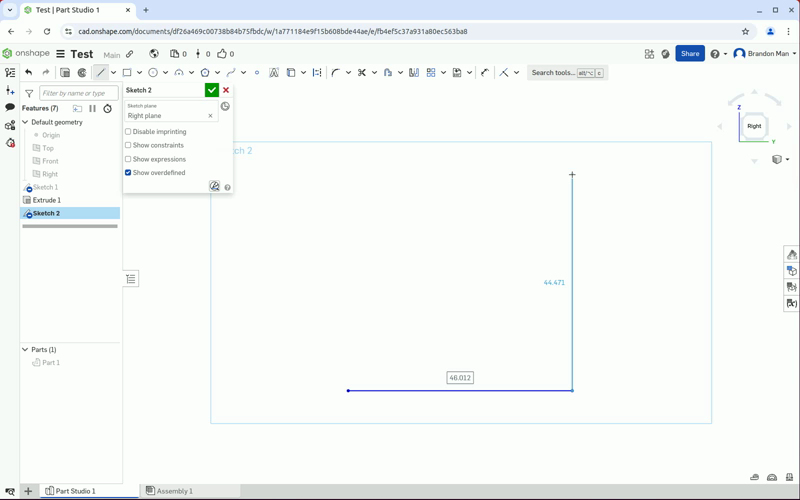
key_down(shift)
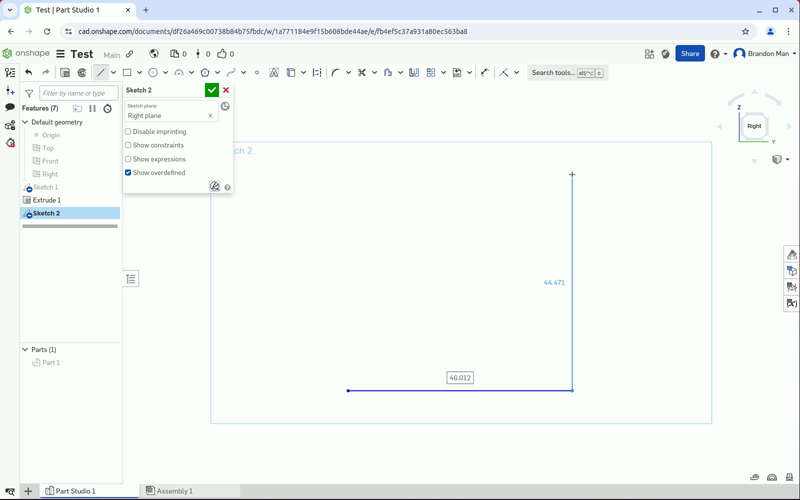
mouse_move(348, 174)
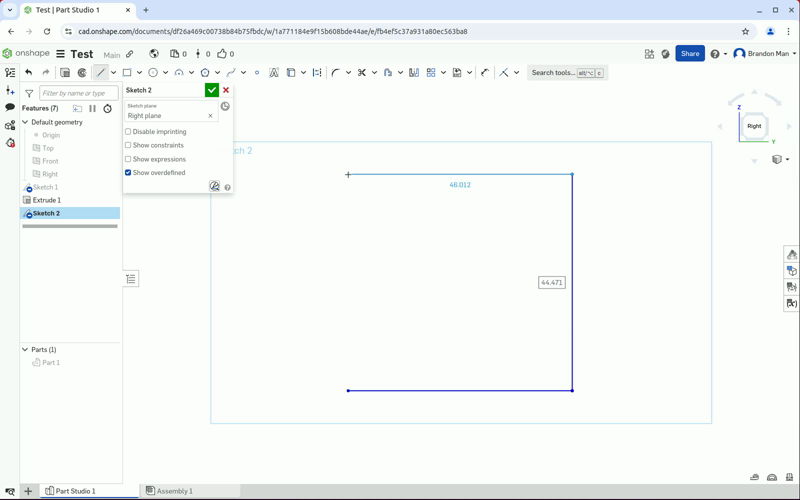
click(348, 174)
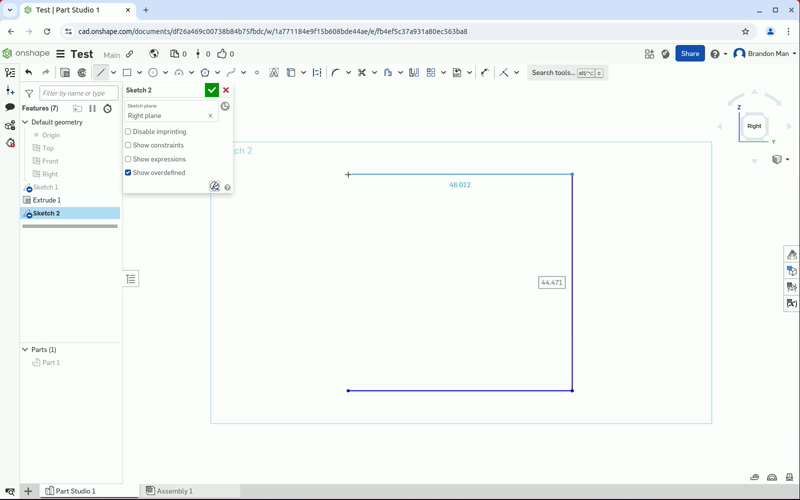
key_up(shift)
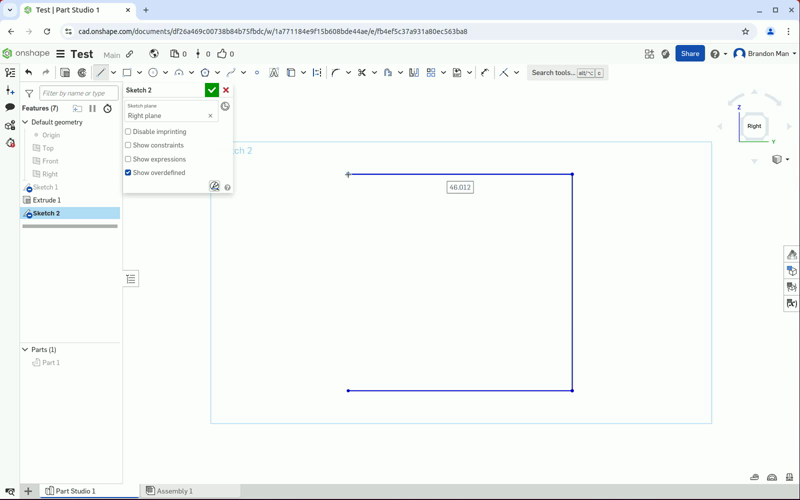
key_down(shift)
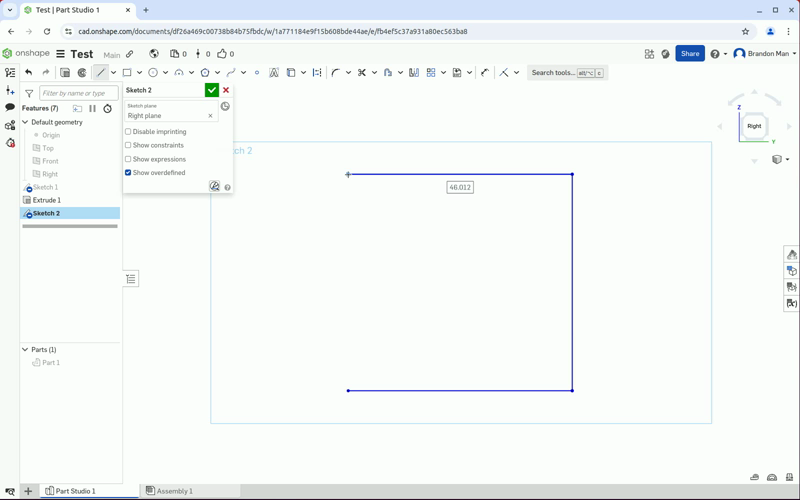
mouse_move(348, 390)
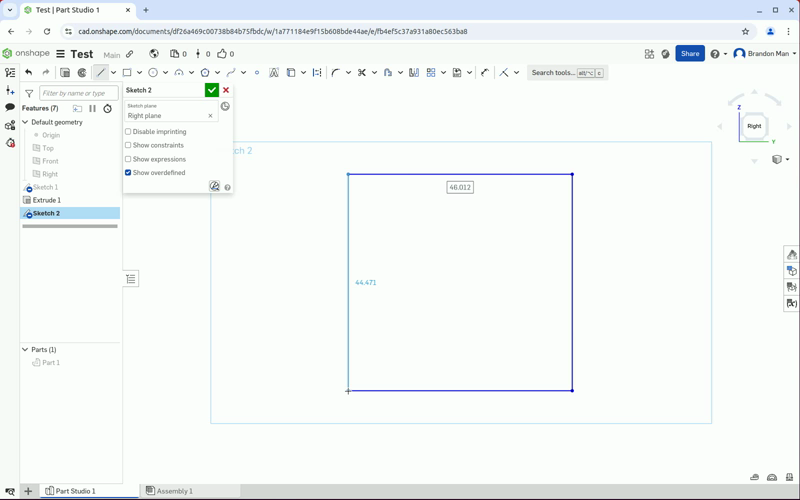
key_up(shift)
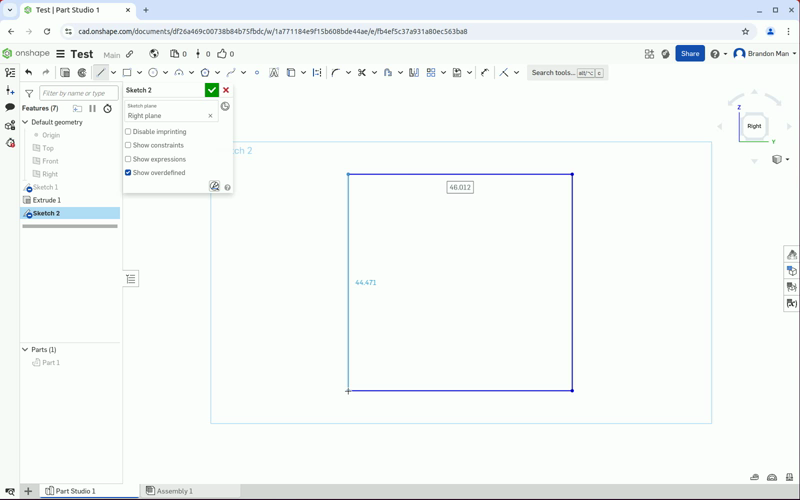
click(348, 390)
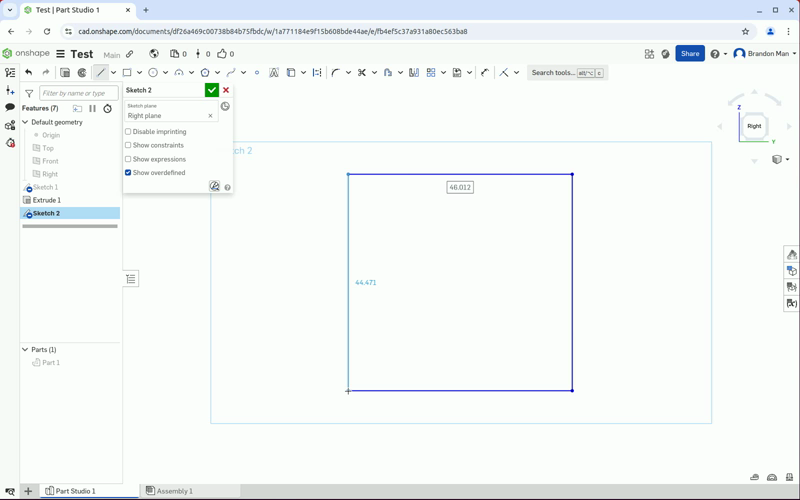
key(esc)
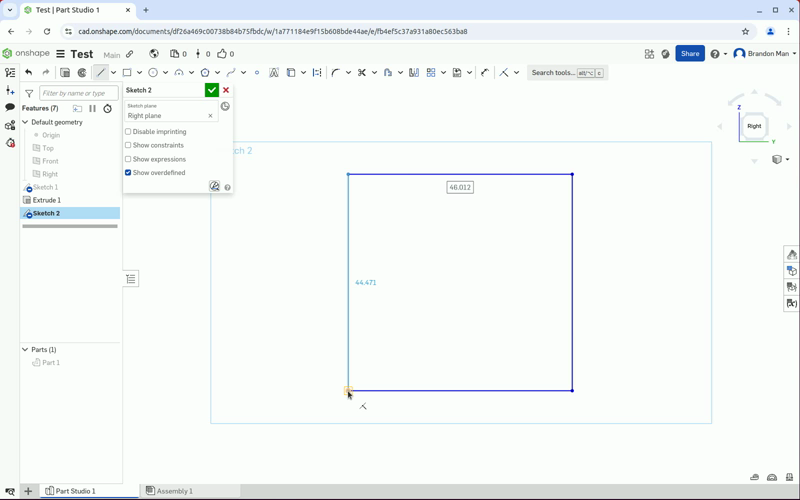
key(l)
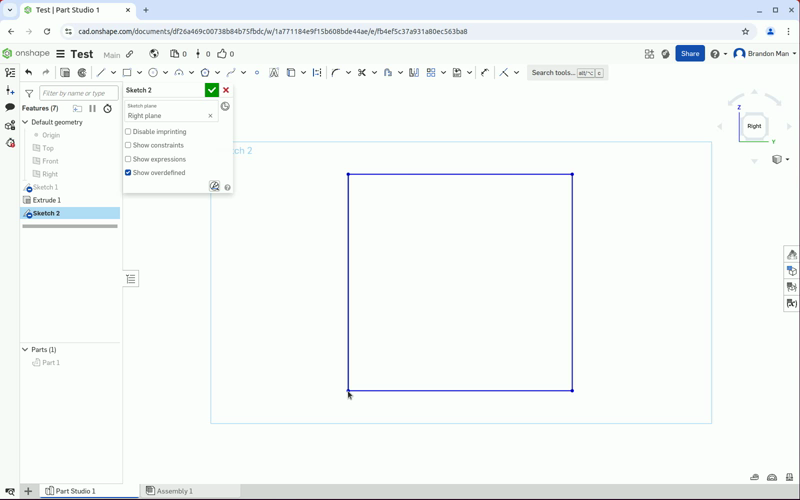
key_down(shift)
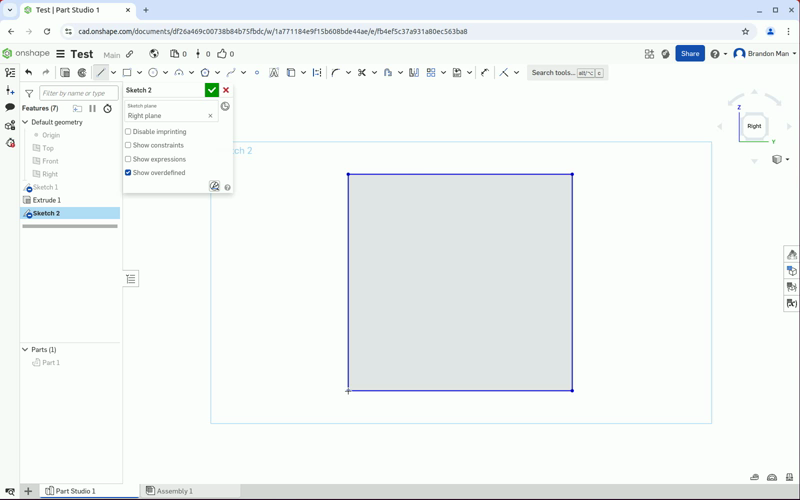
mouse_move(350, 388)
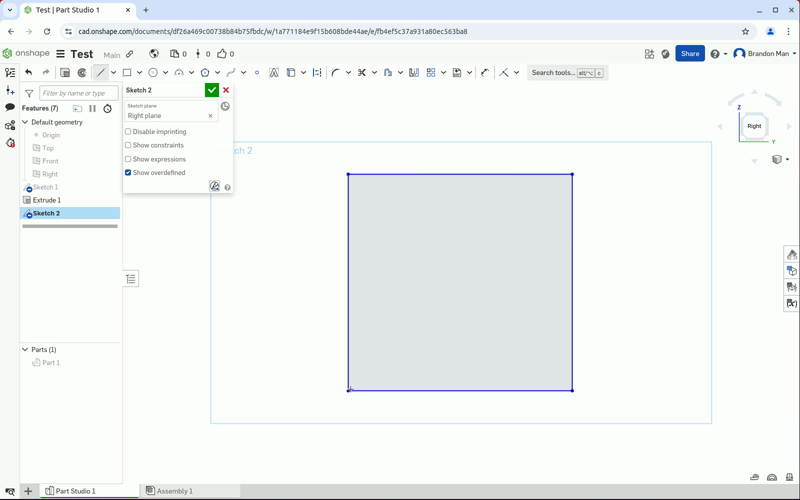
scroll(6)
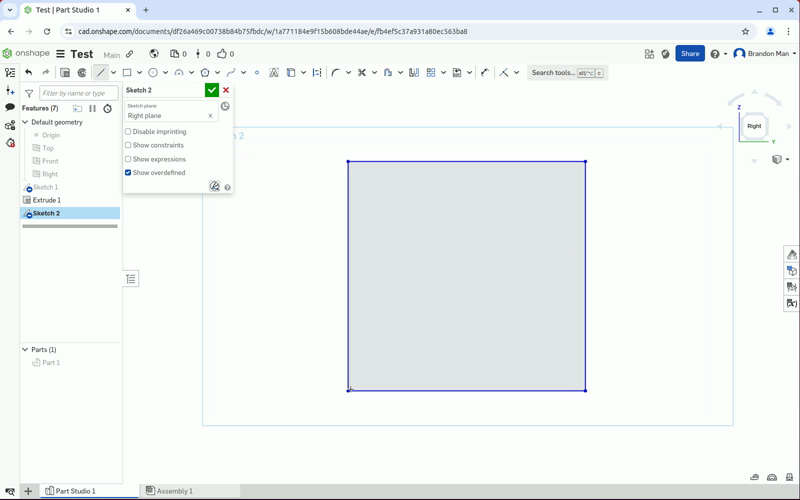
scroll(6)
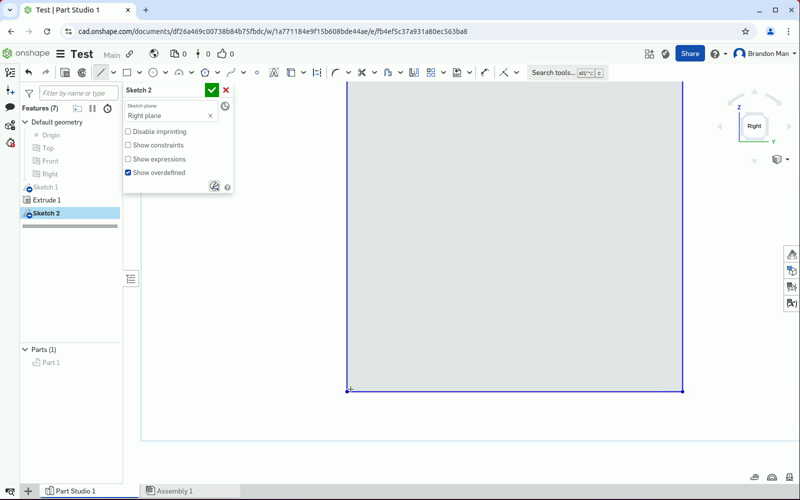
scroll(6)
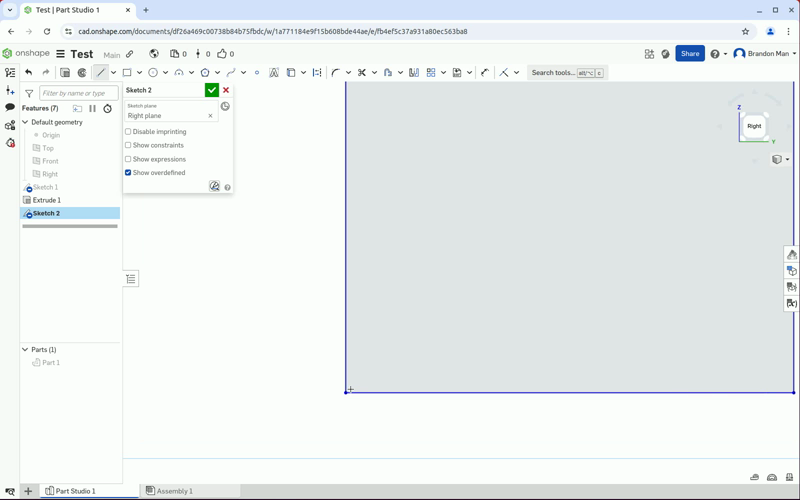
scroll(6)
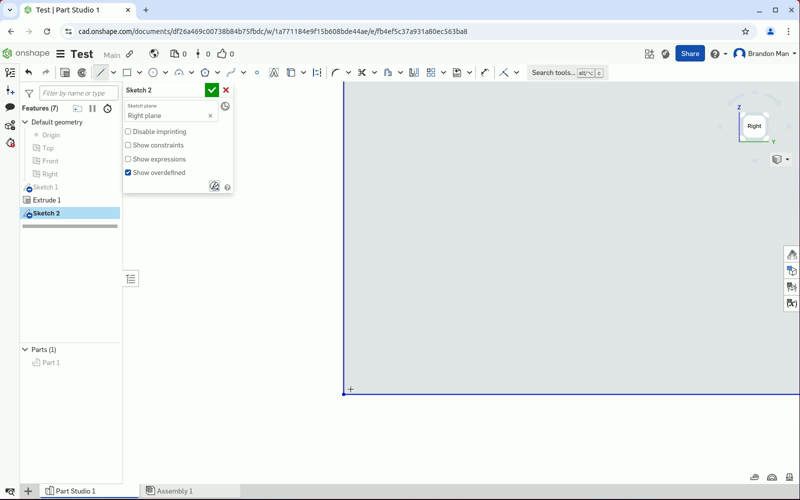
scroll(6)
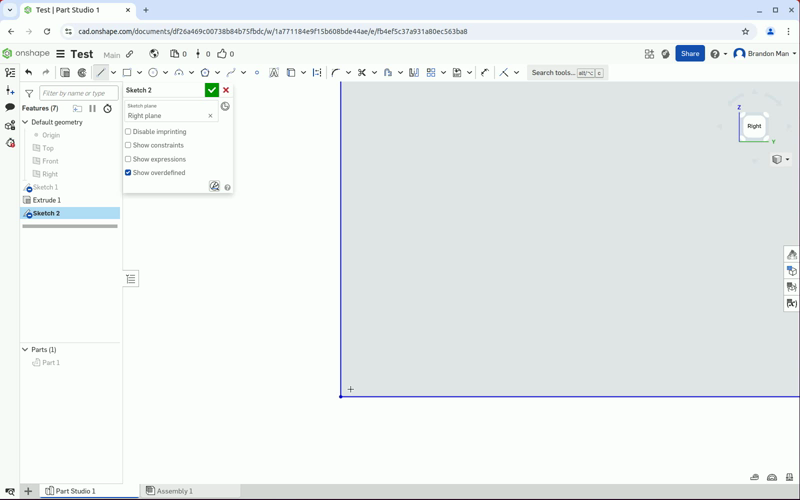
scroll(6)
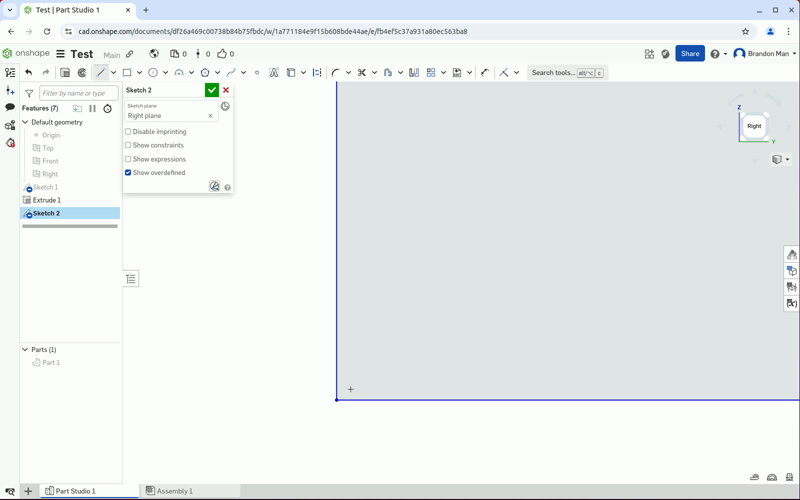
scroll(6)
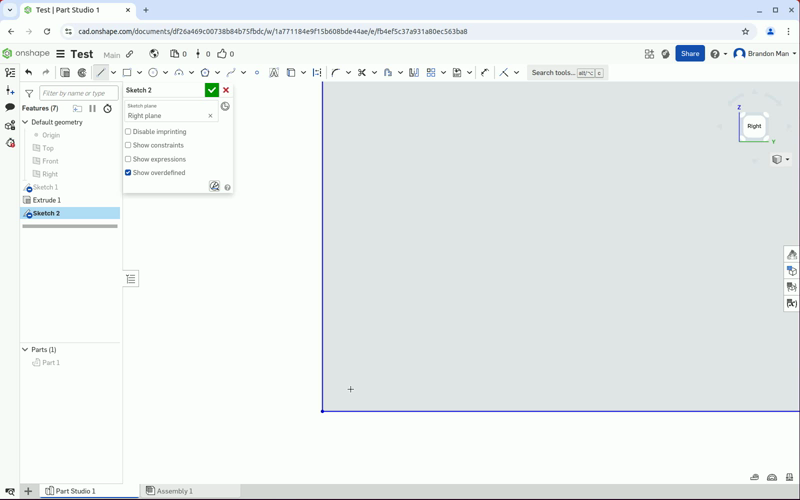
click(350, 388)
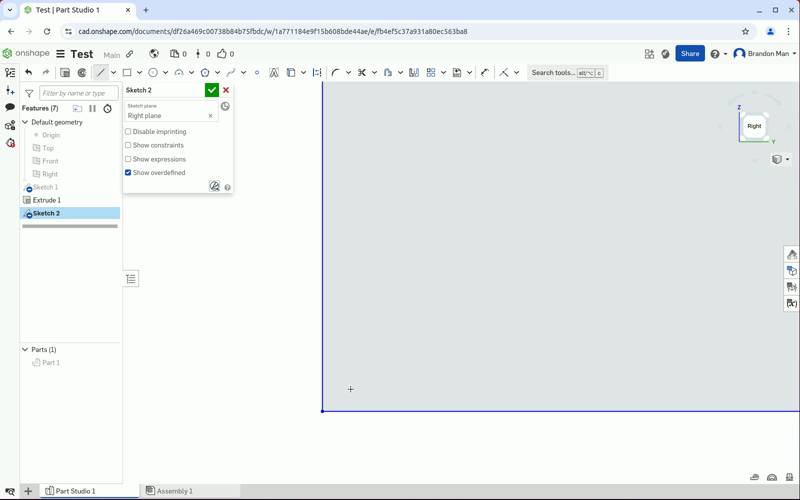
scroll(-6)
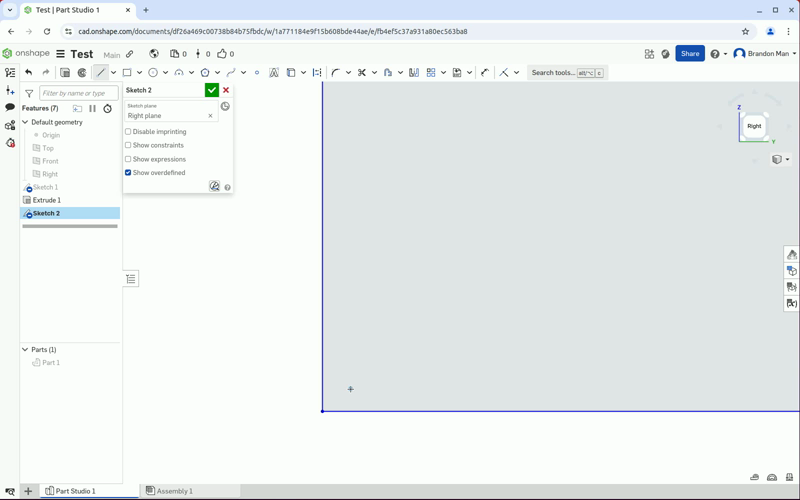
scroll(-6)
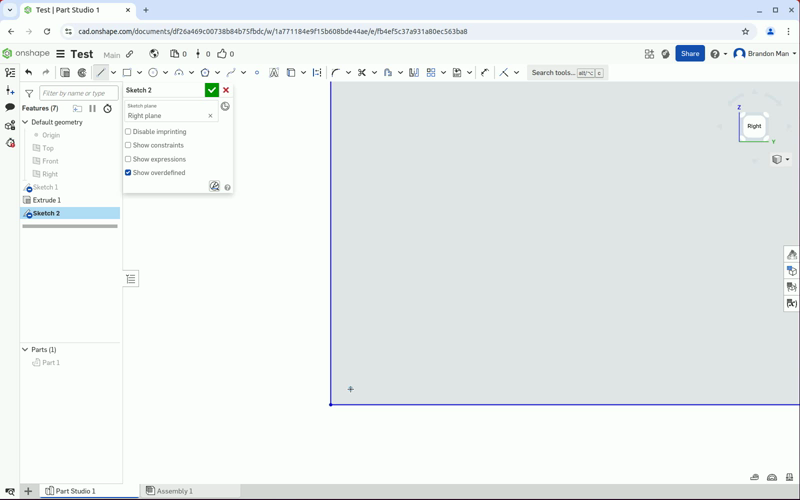
scroll(-6)
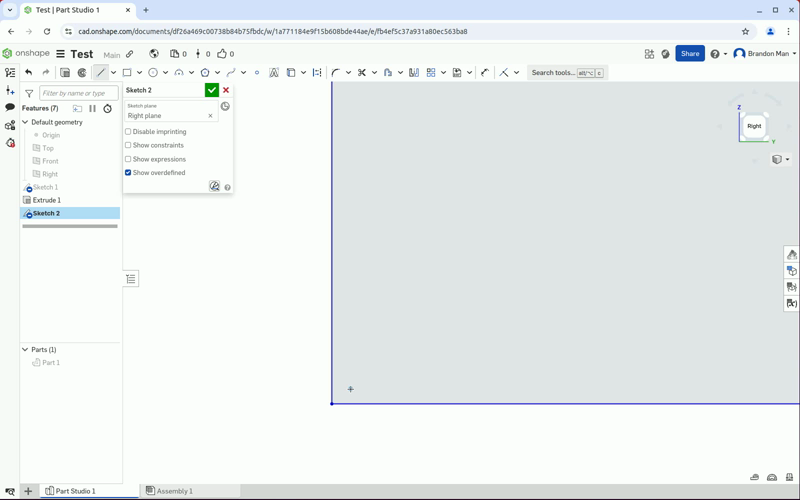
scroll(-6)
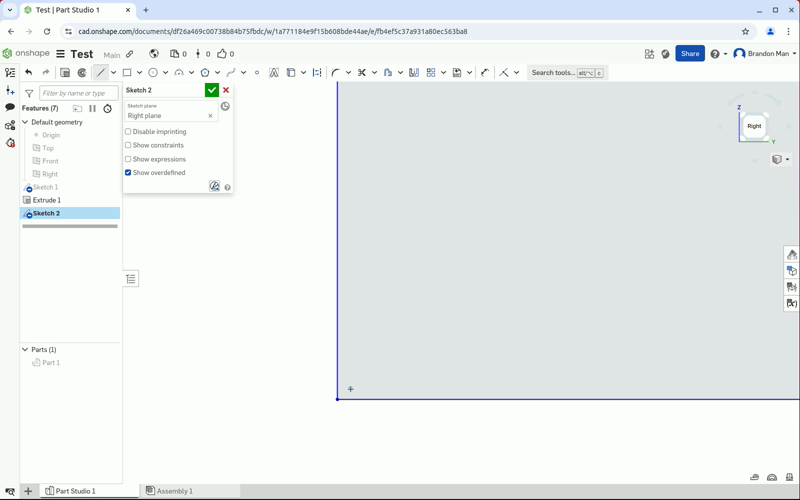
scroll(-6)
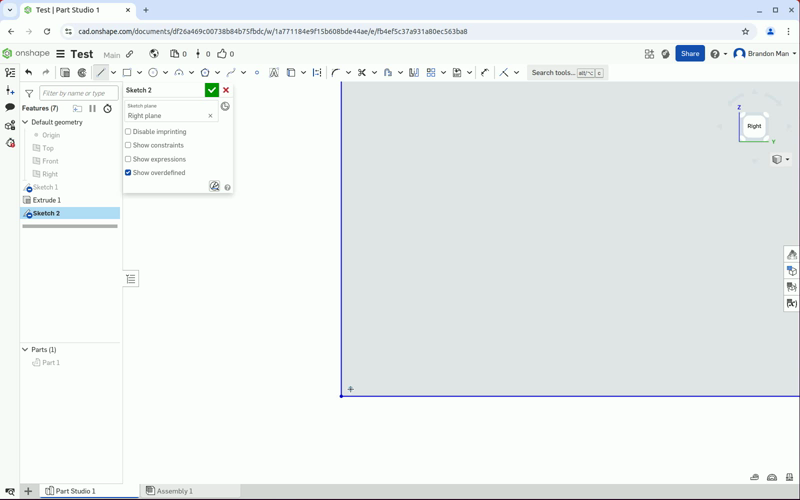
scroll(-6)
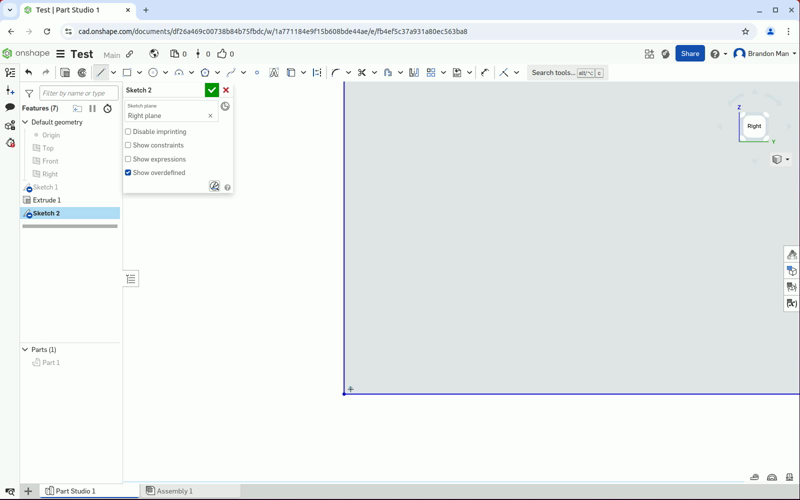
scroll(-6)
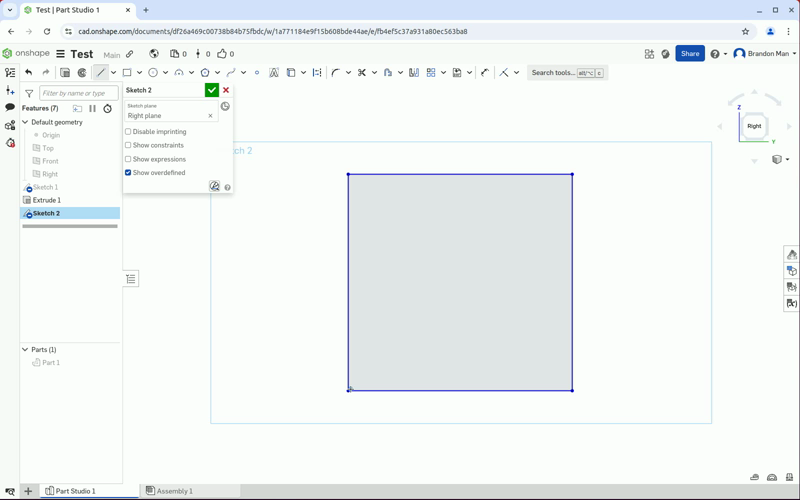
key_up(shift)
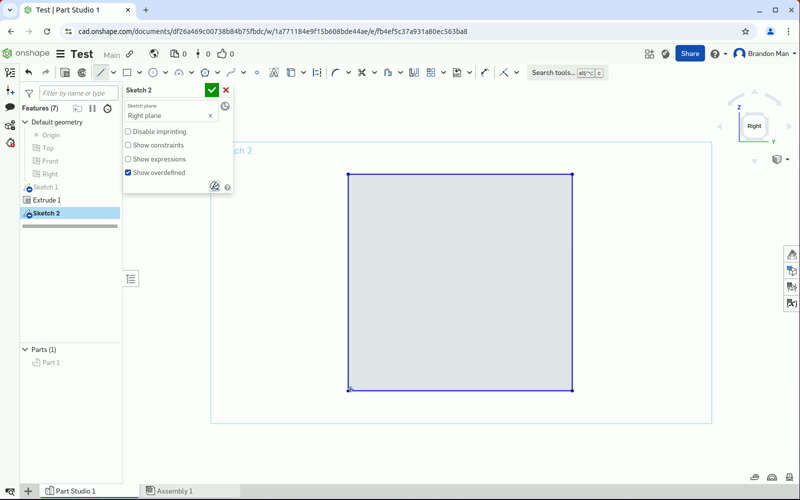
key_down(shift)
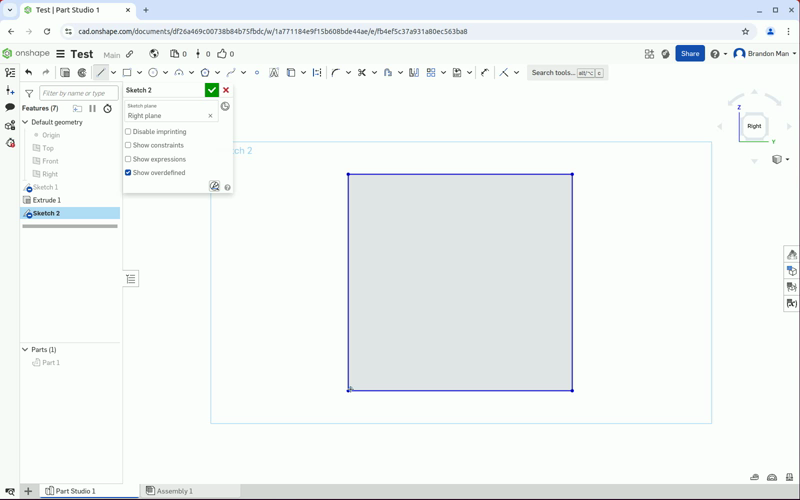
mouse_move(569, 388)
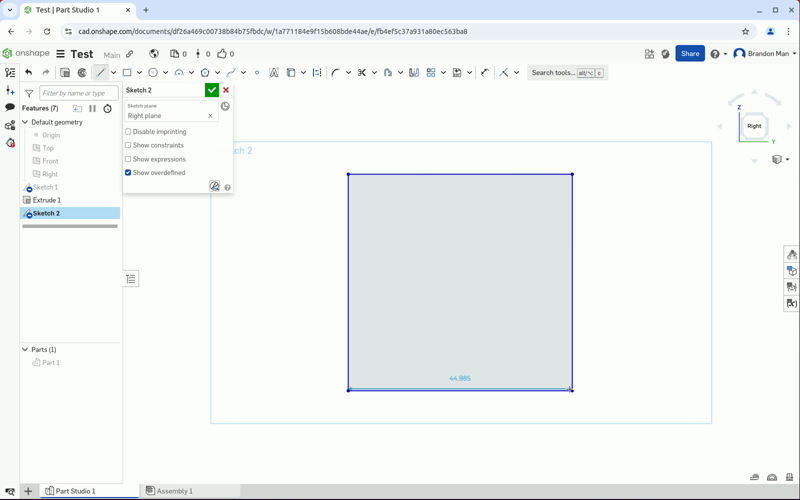
scroll(6)
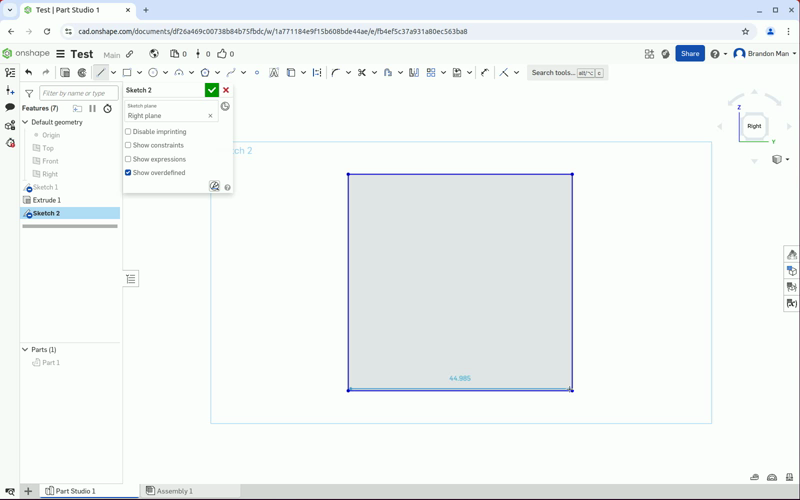
scroll(6)
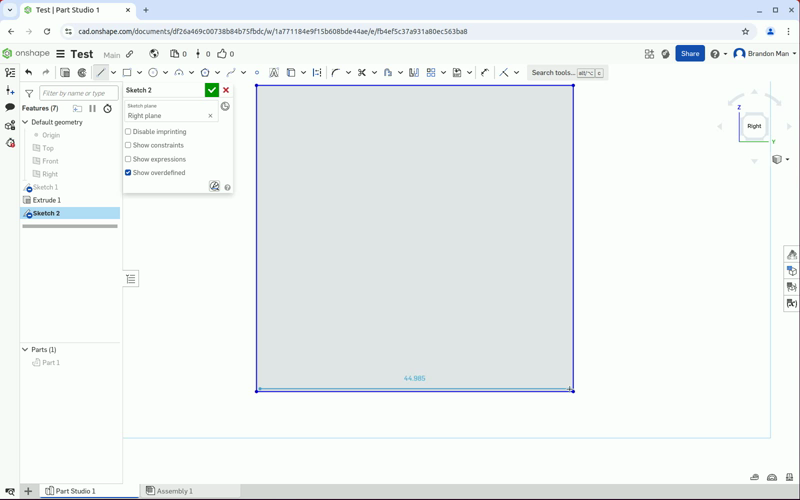
scroll(6)
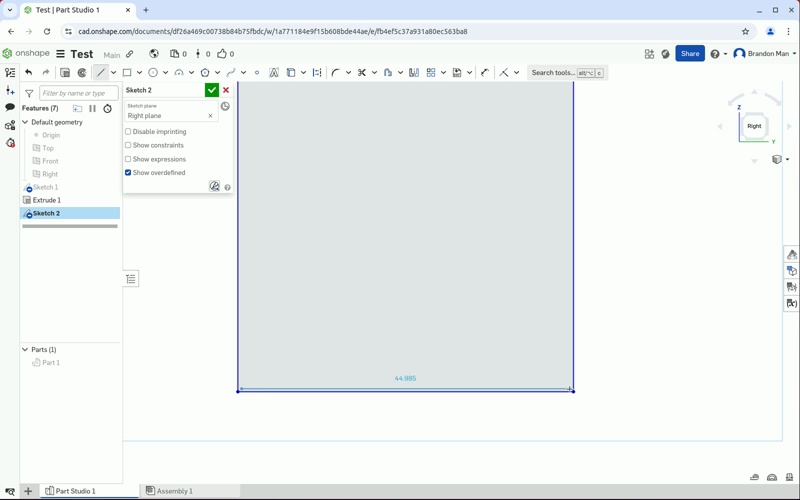
scroll(6)
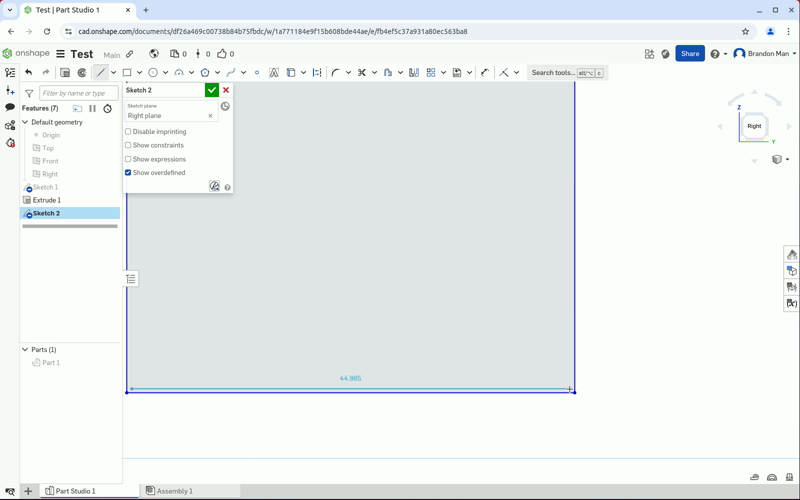
scroll(6)
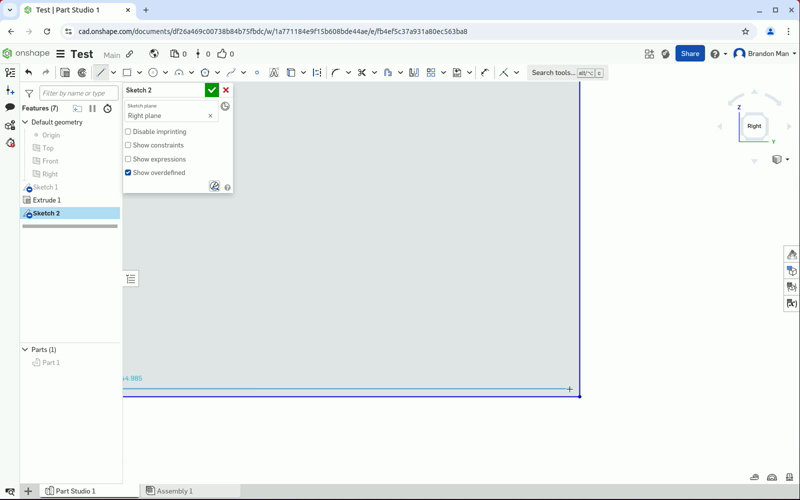
scroll(6)
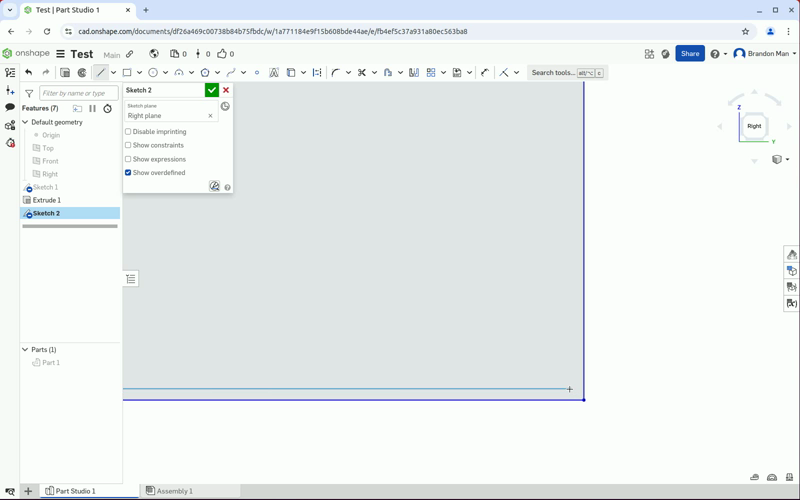
scroll(6)
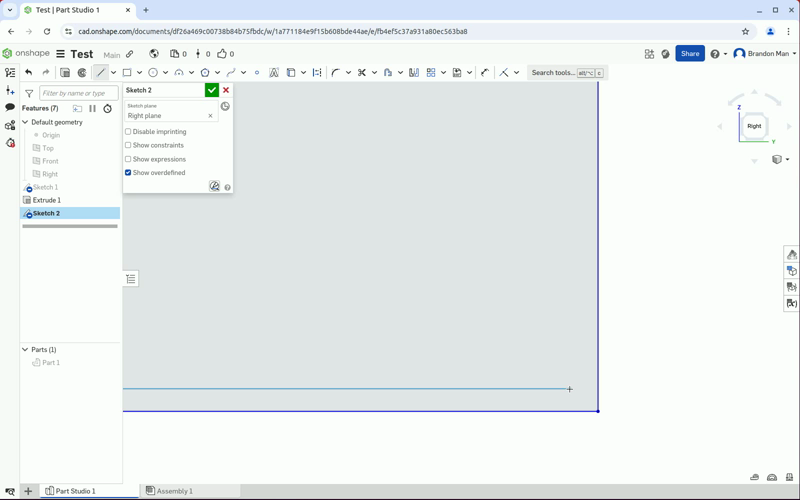
click(569, 388)
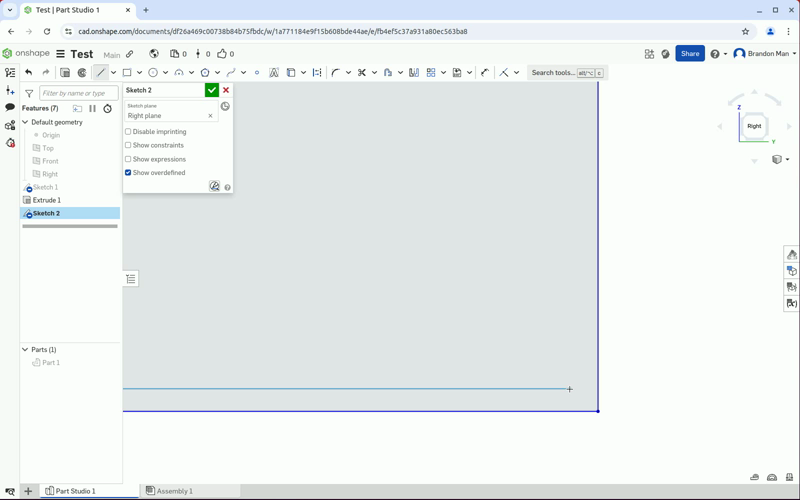
scroll(-6)
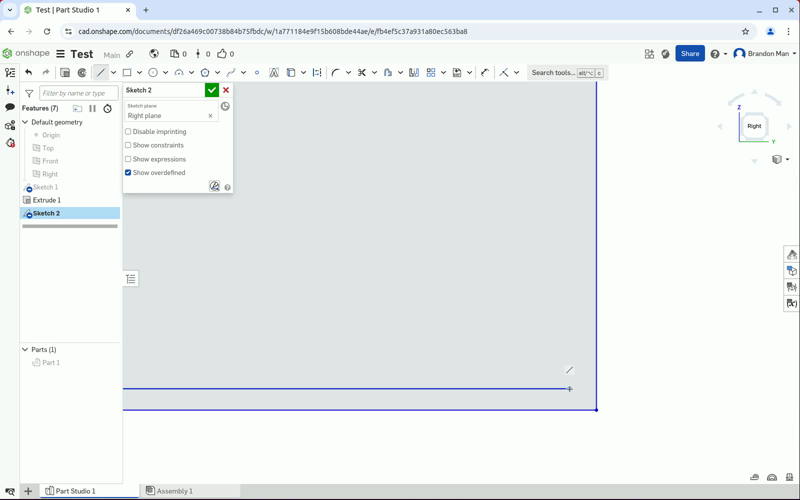
scroll(-6)
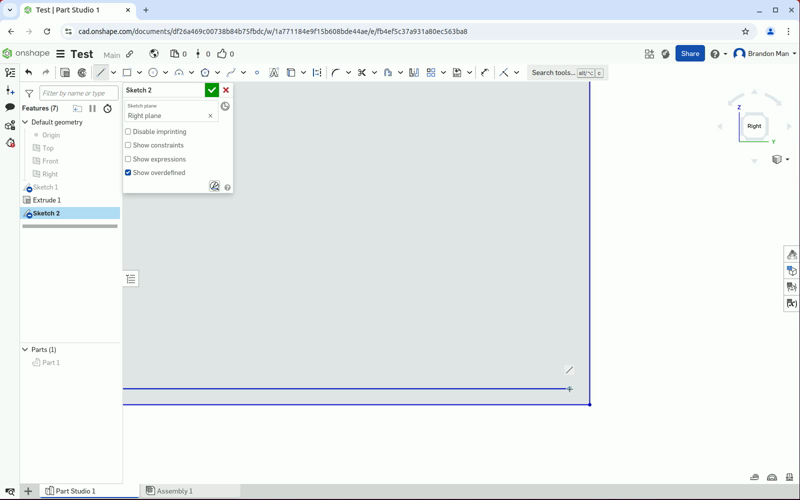
scroll(-6)
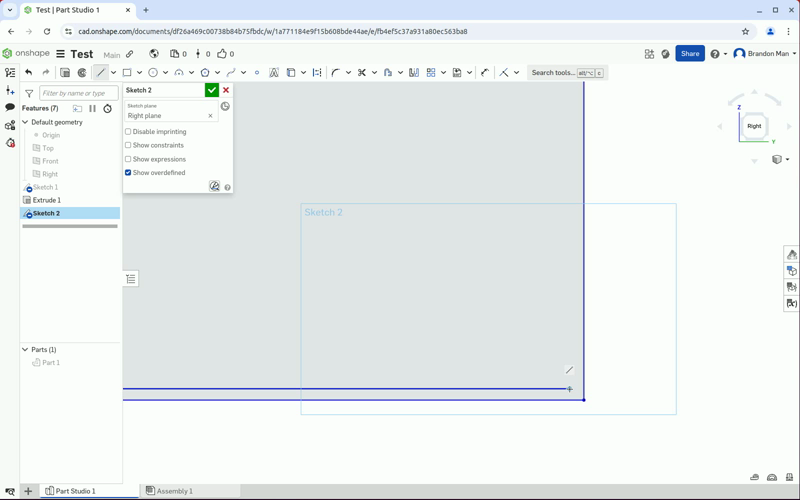
scroll(-6)
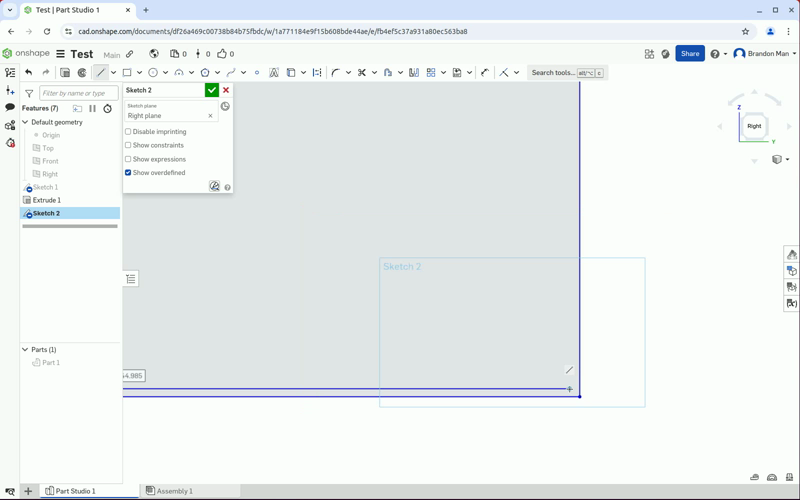
scroll(-6)
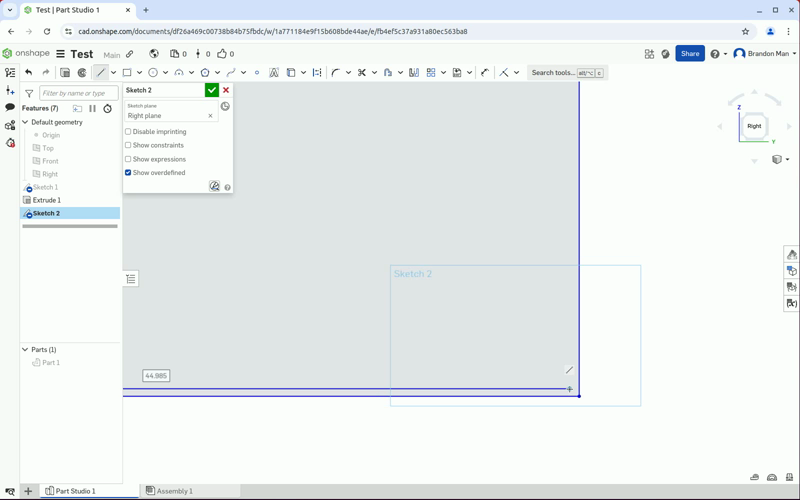
scroll(-6)
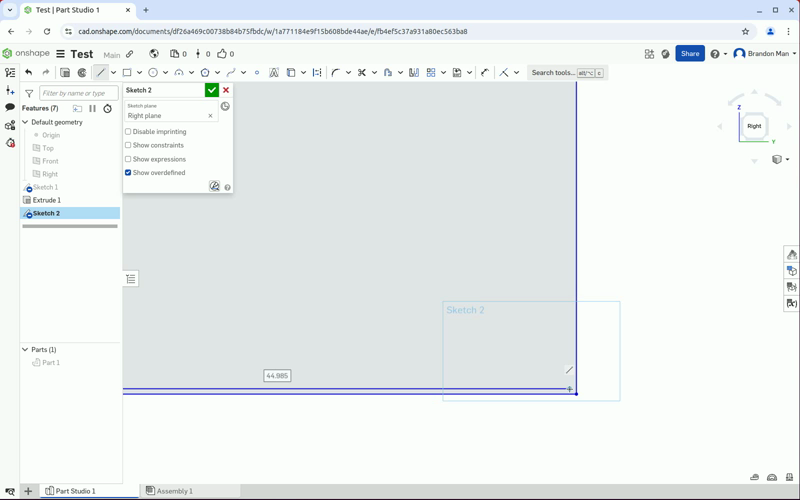
scroll(-6)
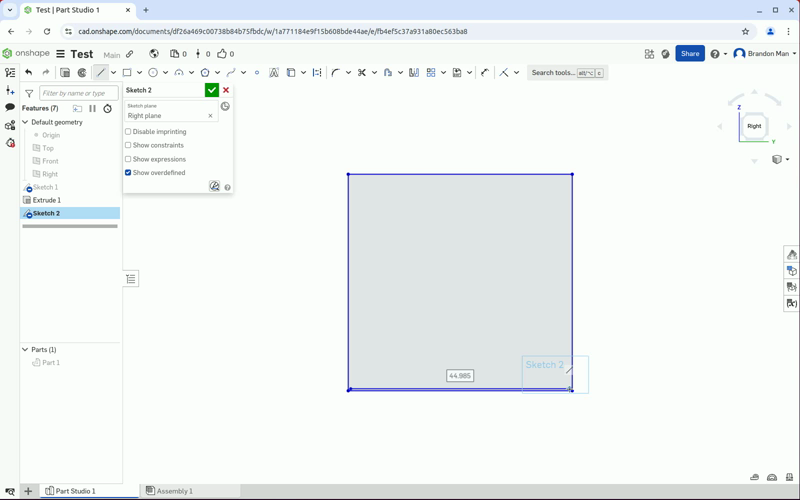
key_up(shift)
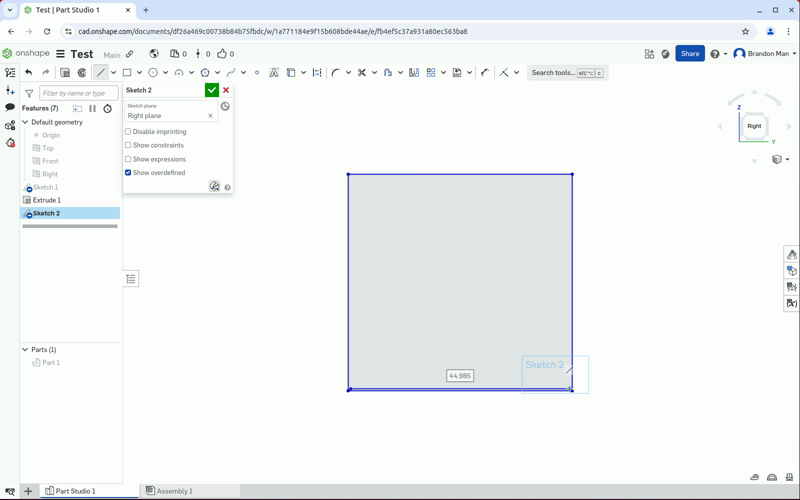
key_down(shift)
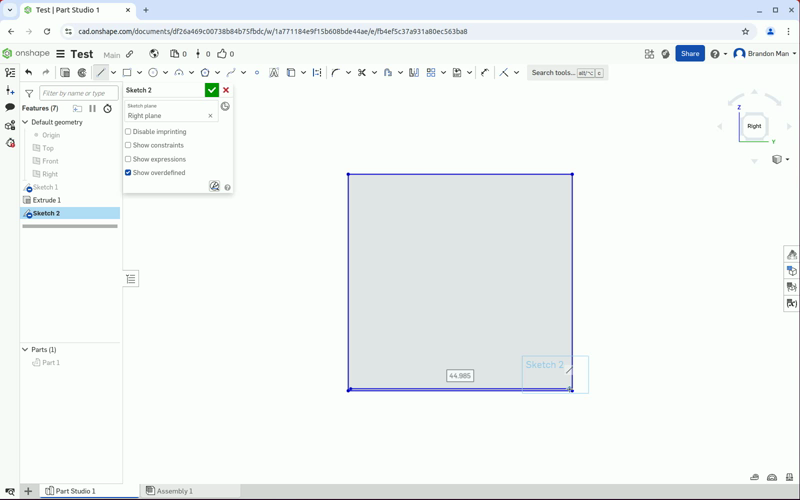
mouse_move(569, 178)
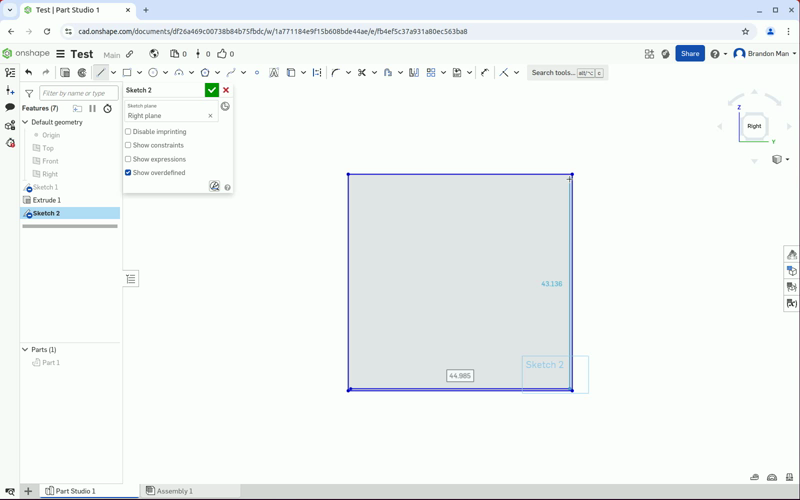
click(569, 178)
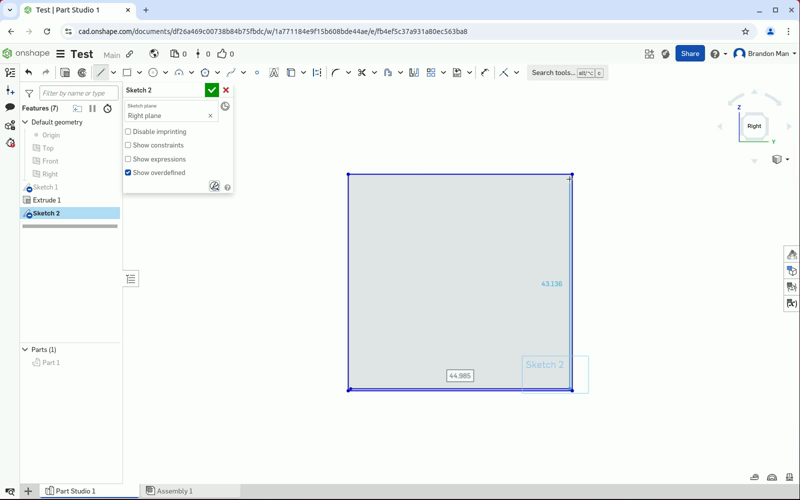
key_up(shift)
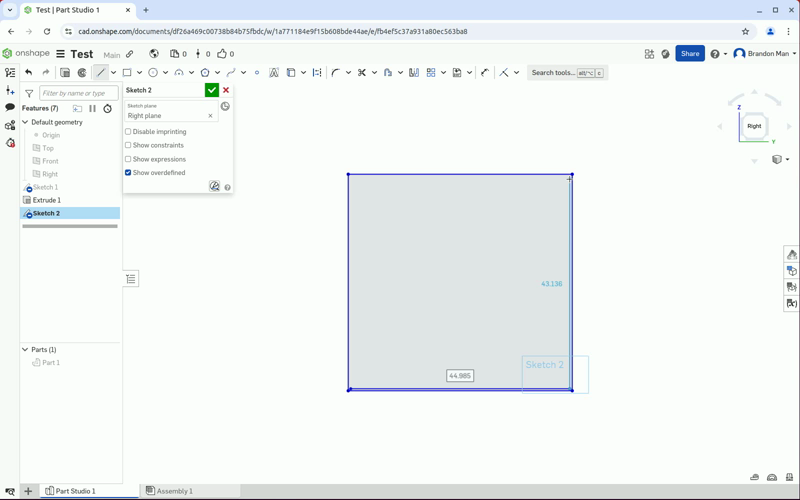
key_down(shift)
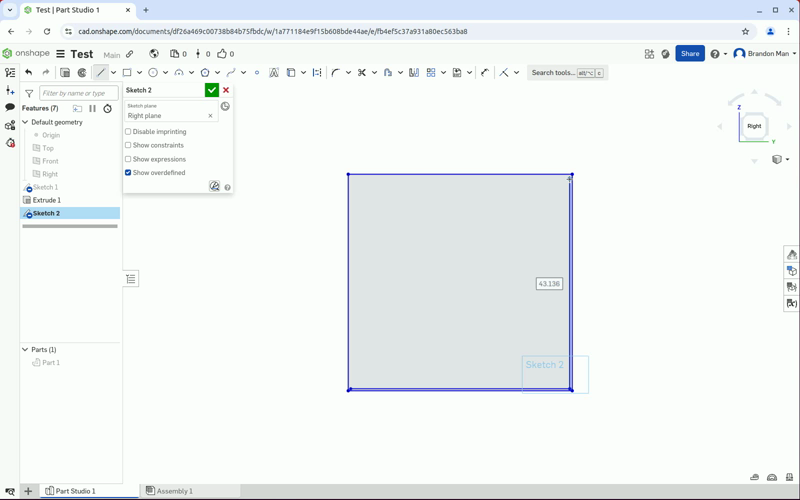
mouse_move(350, 178)
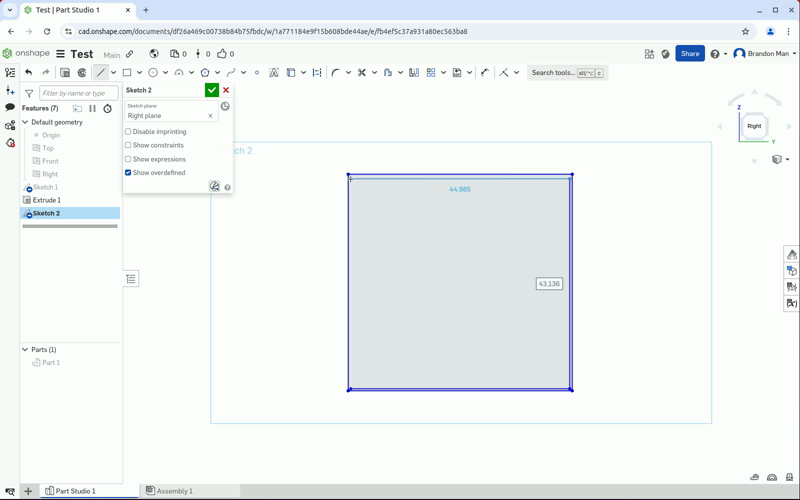
click(350, 178)
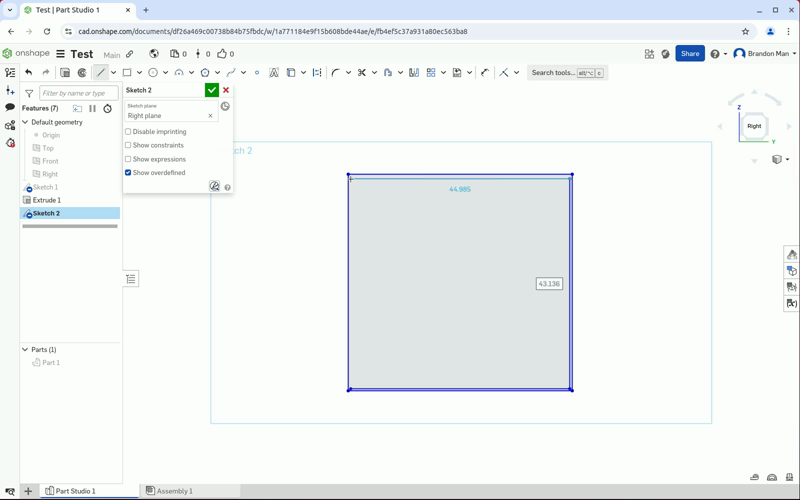
key_up(shift)
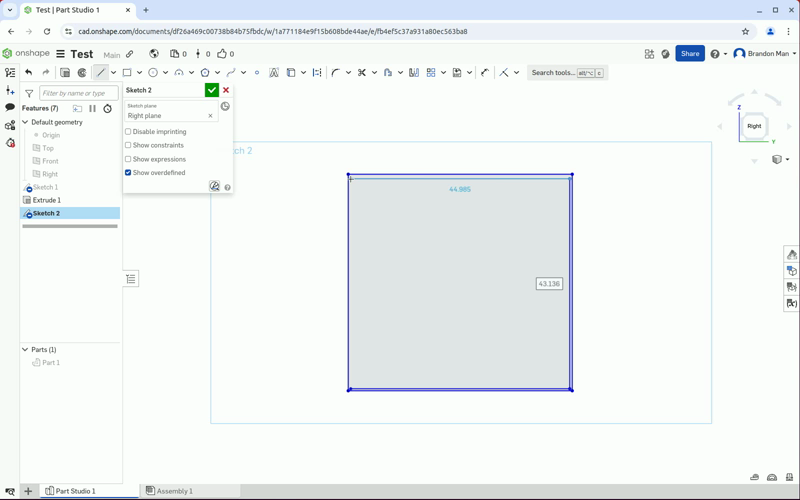
key_down(shift)
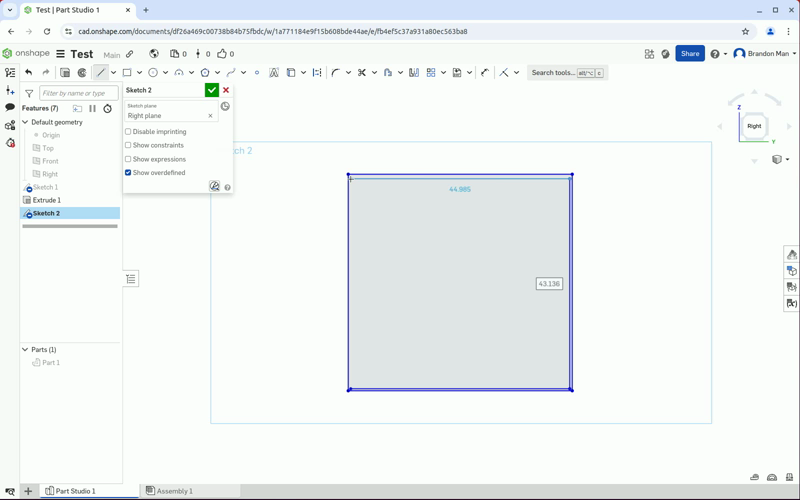
mouse_move(350, 388)
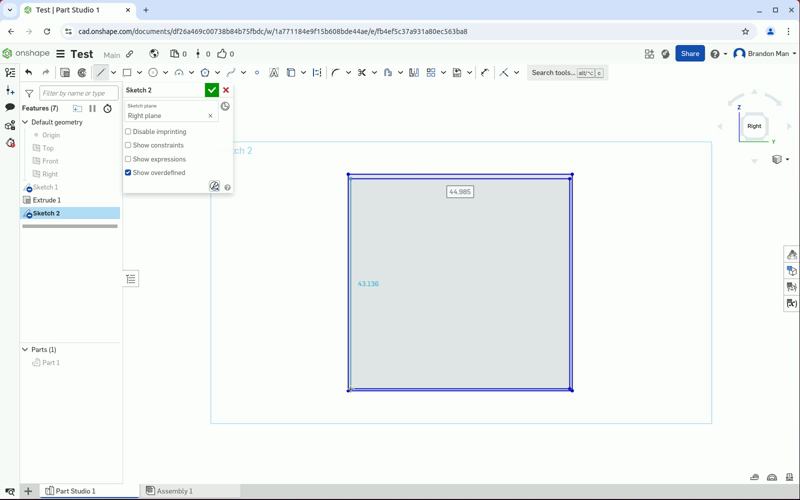
scroll(6)
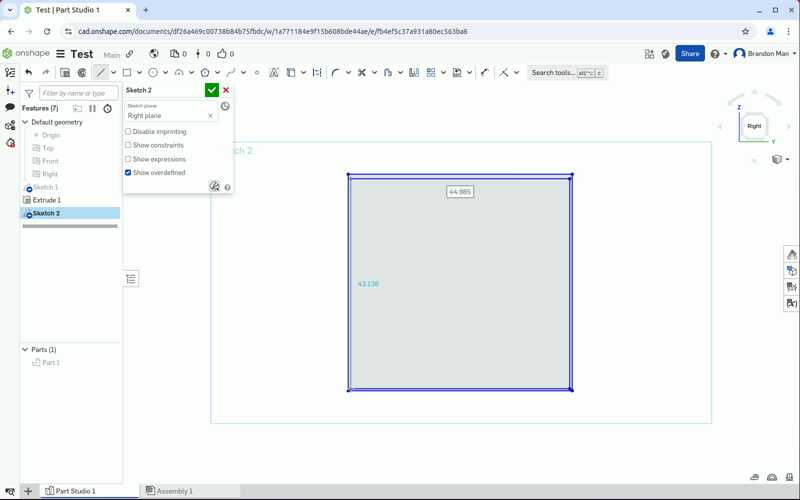
scroll(6)
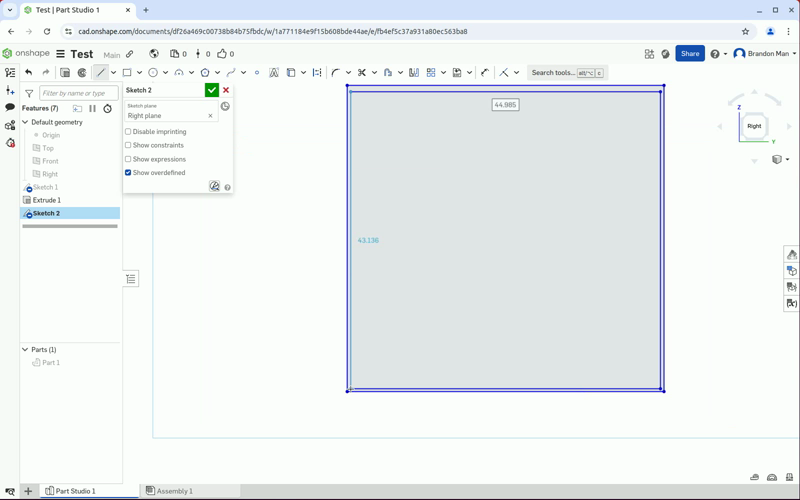
scroll(6)
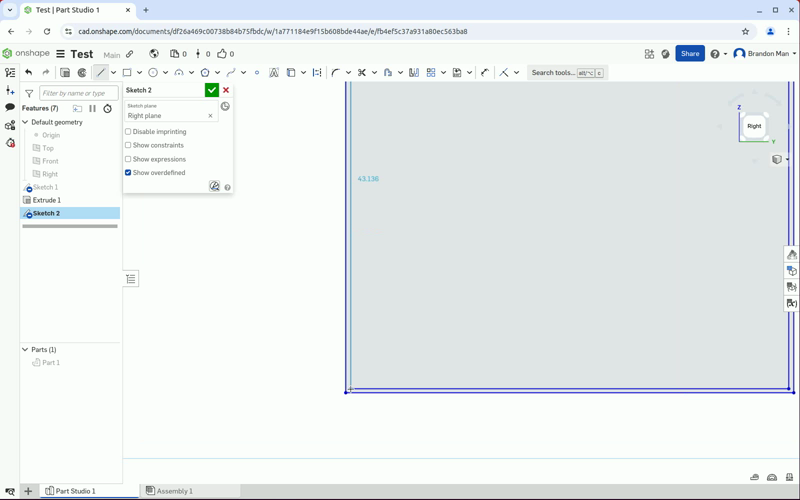
scroll(6)
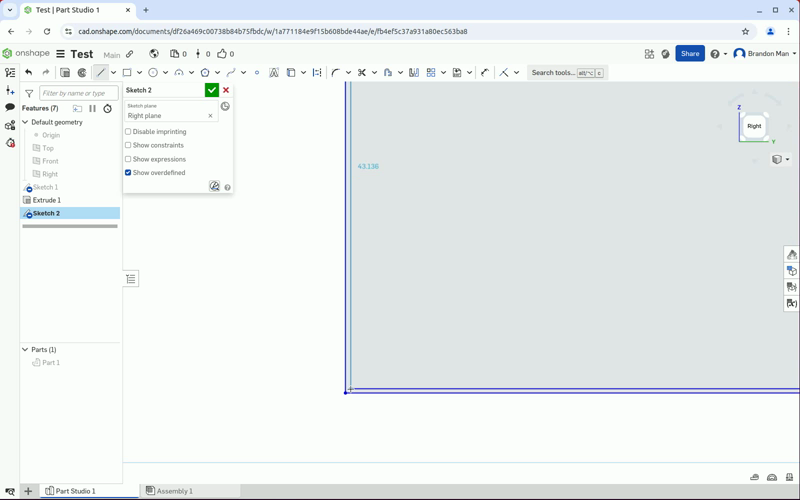
scroll(6)
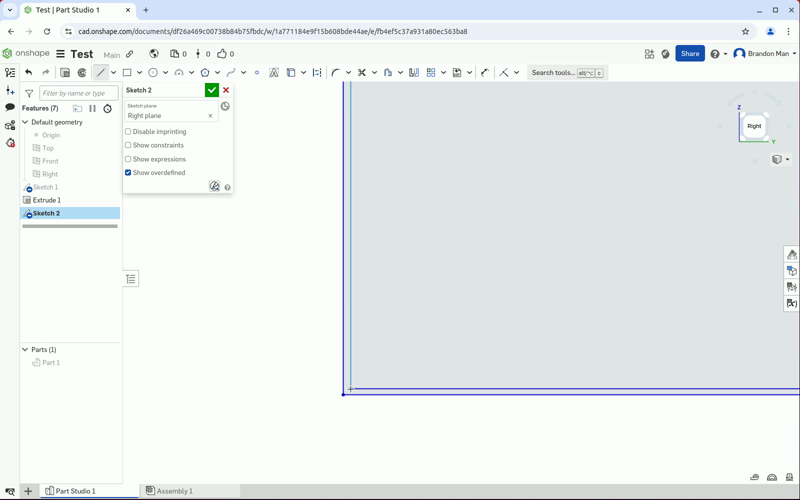
scroll(6)
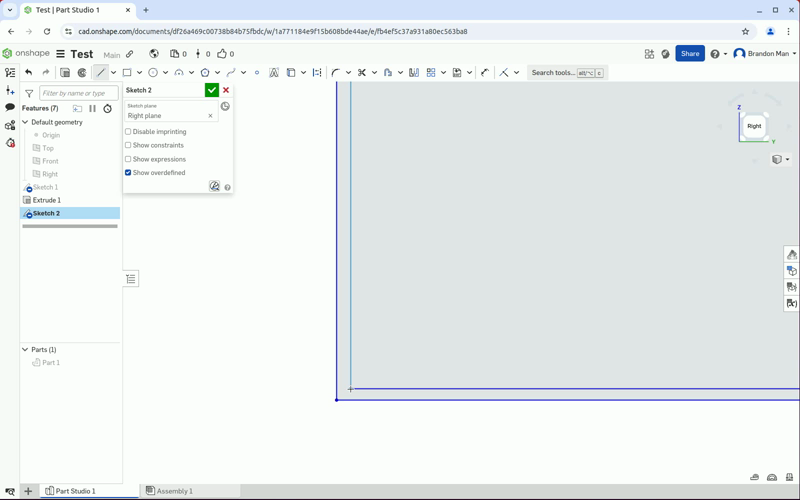
scroll(6)
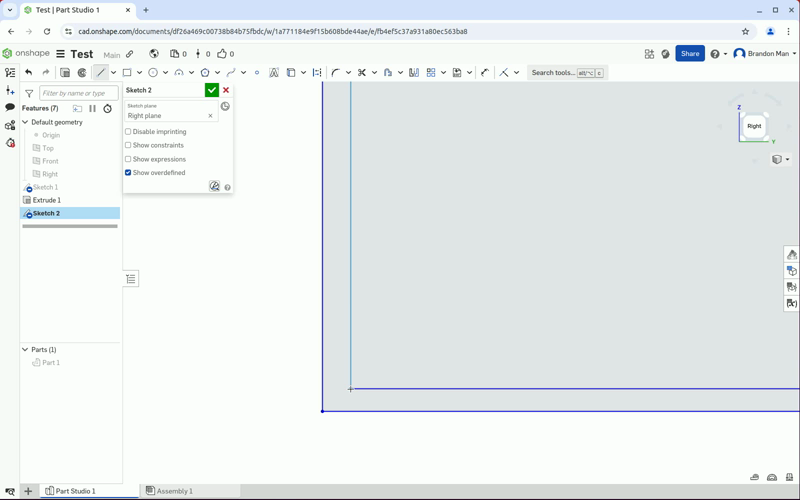
key_up(shift)
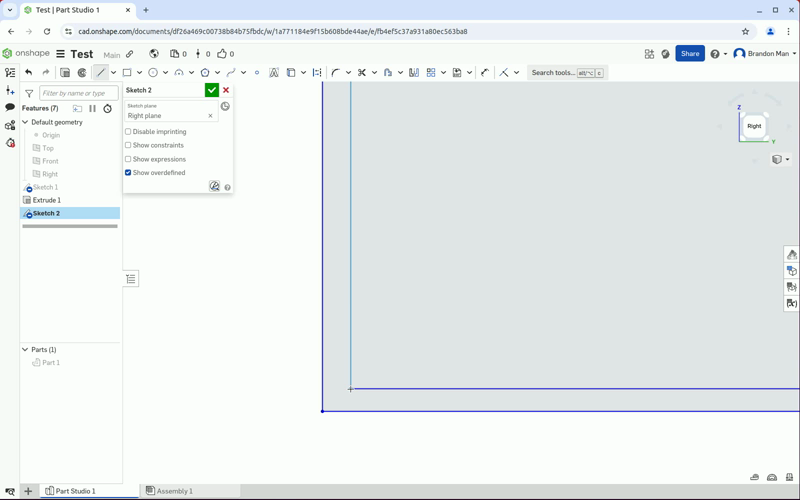
click(350, 388)
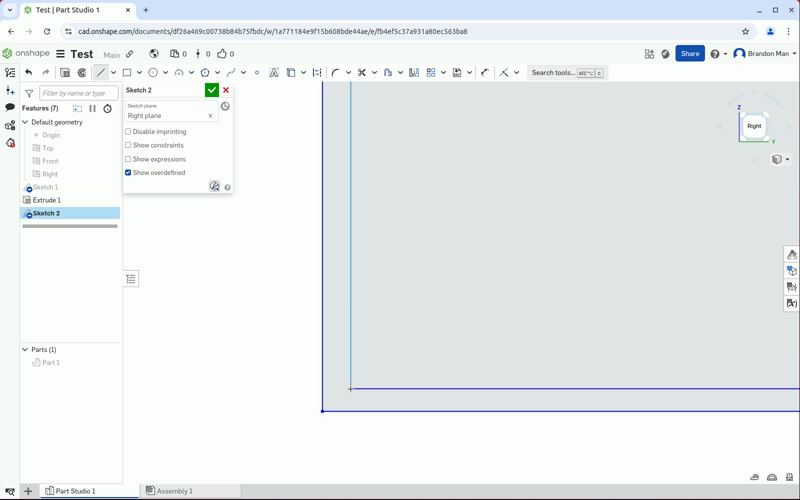
scroll(-6)
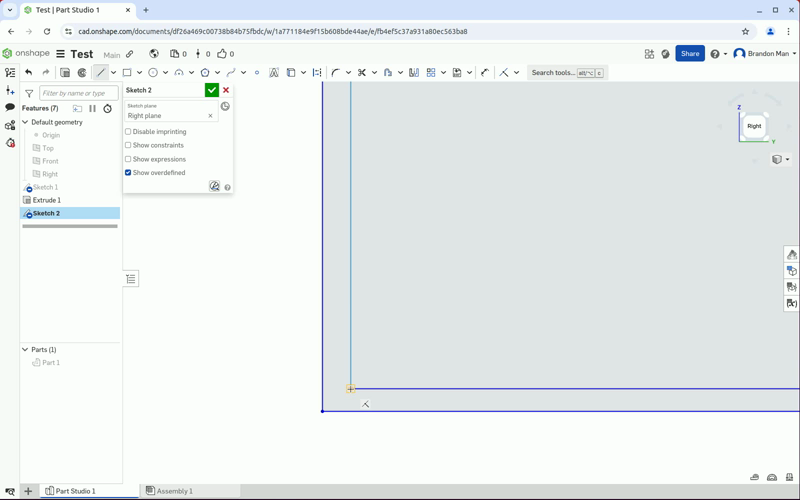
scroll(-6)
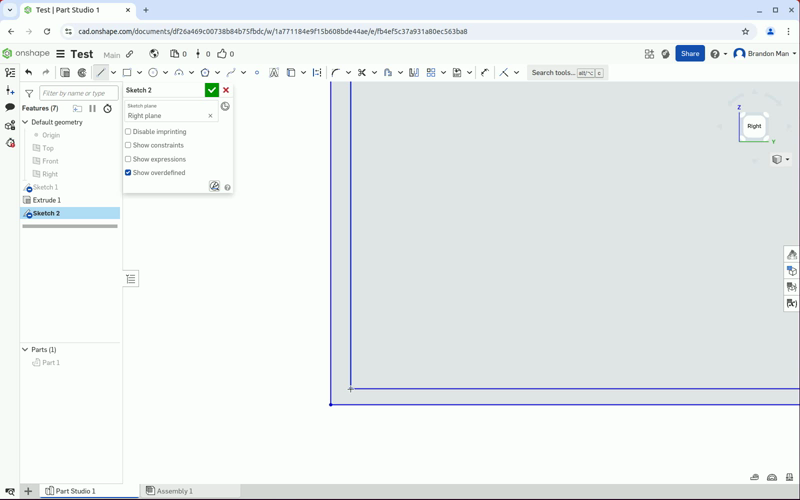
scroll(-6)
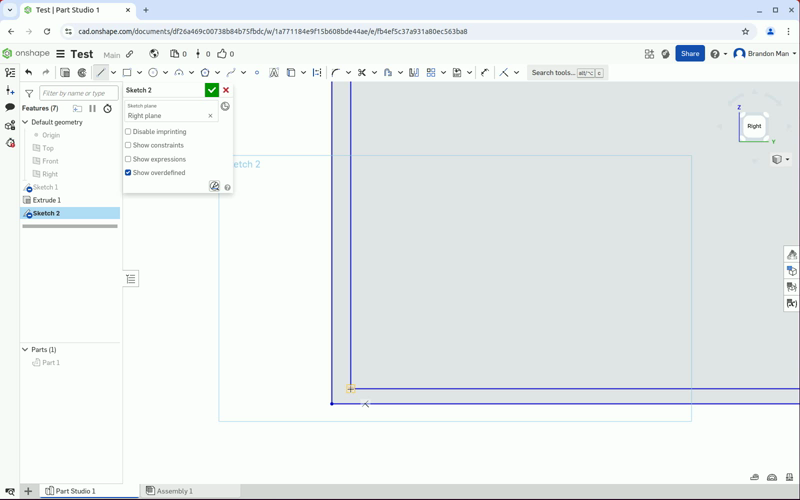
scroll(-6)
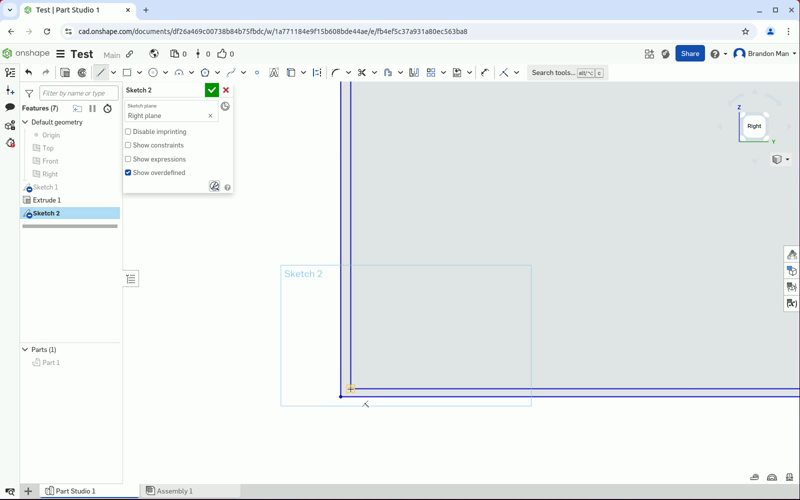
scroll(-6)
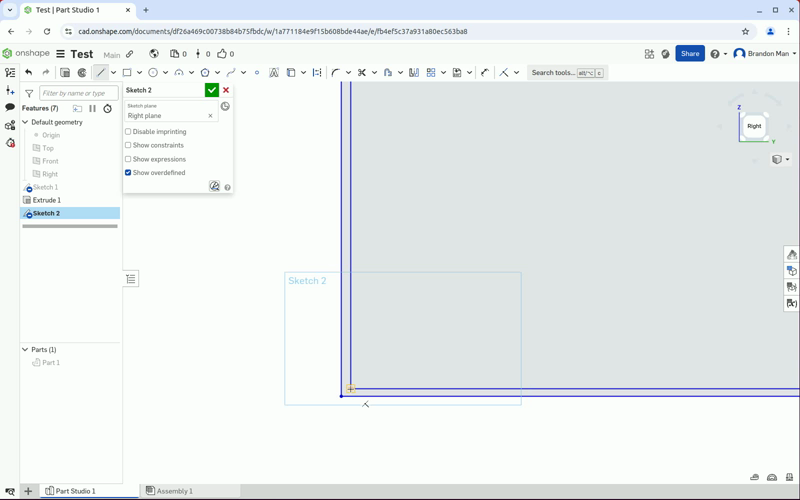
scroll(-6)
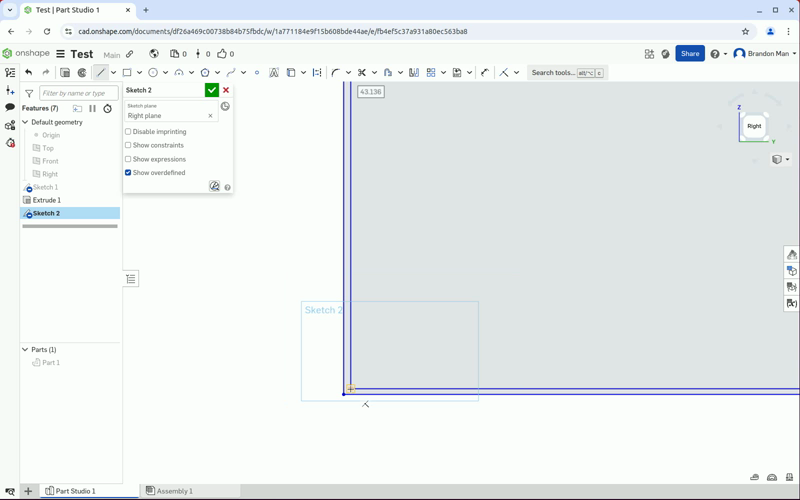
scroll(-6)
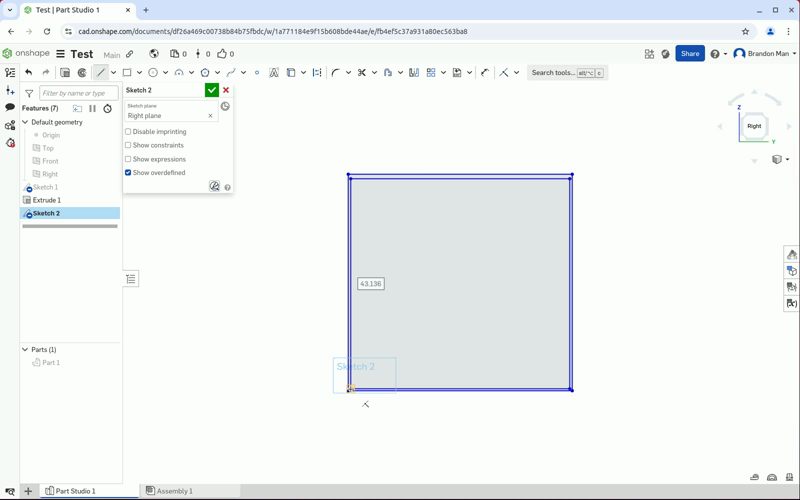
key(esc)
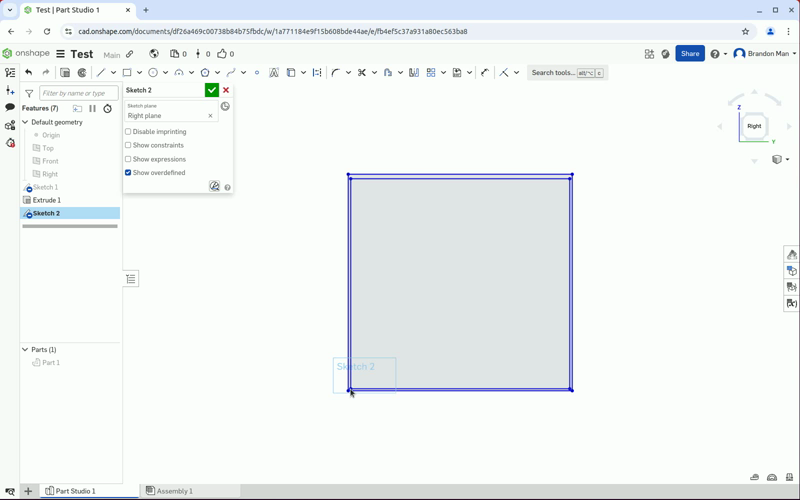
mouse_move(494, 175)
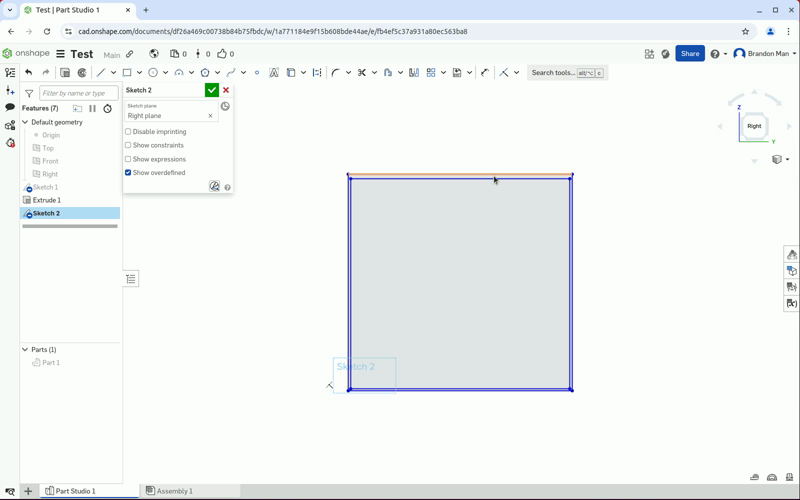
click(494, 175)
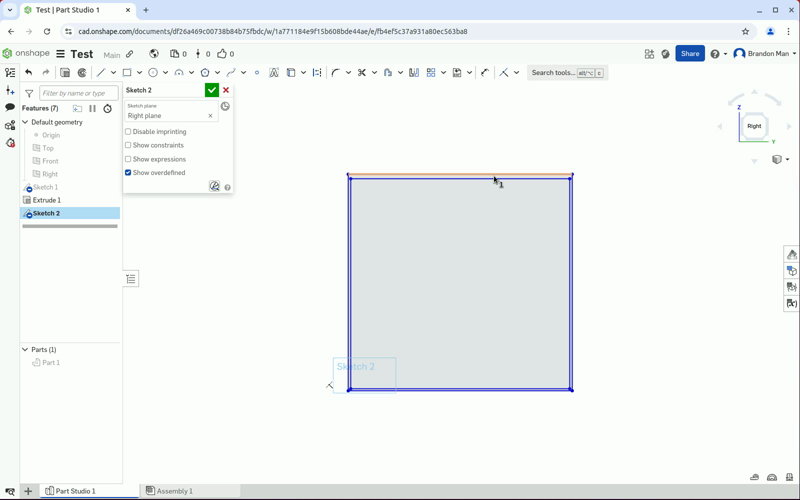
mouse_move(73, 352)
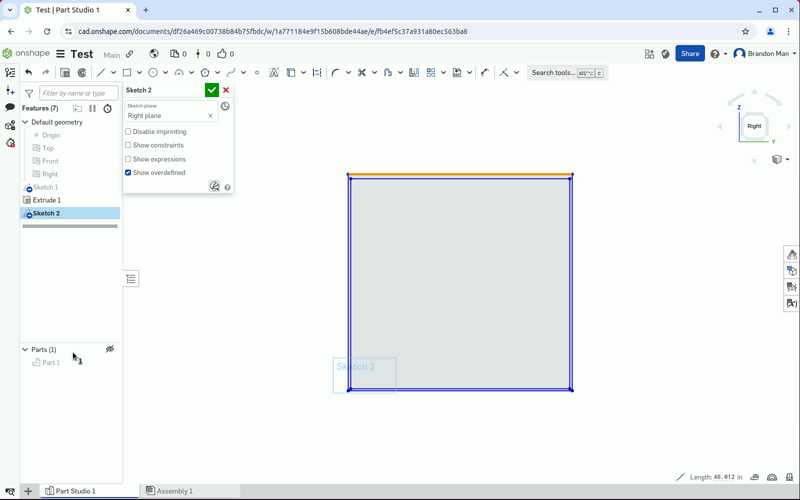
key(shift+y)
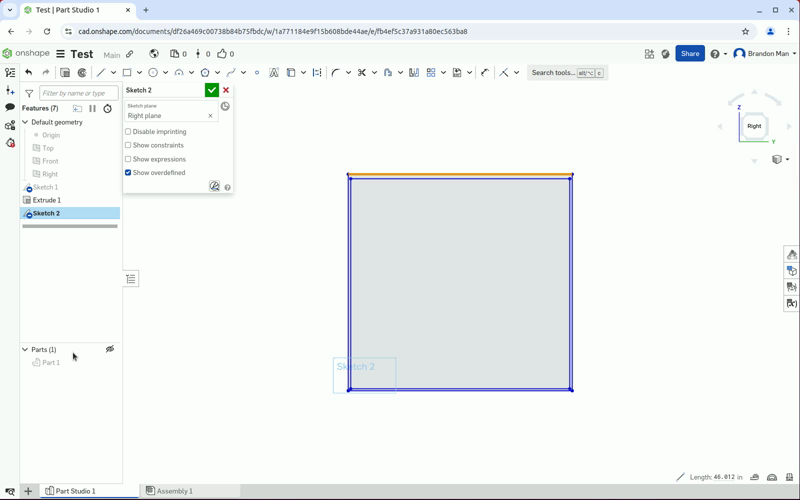
key(shift+e)
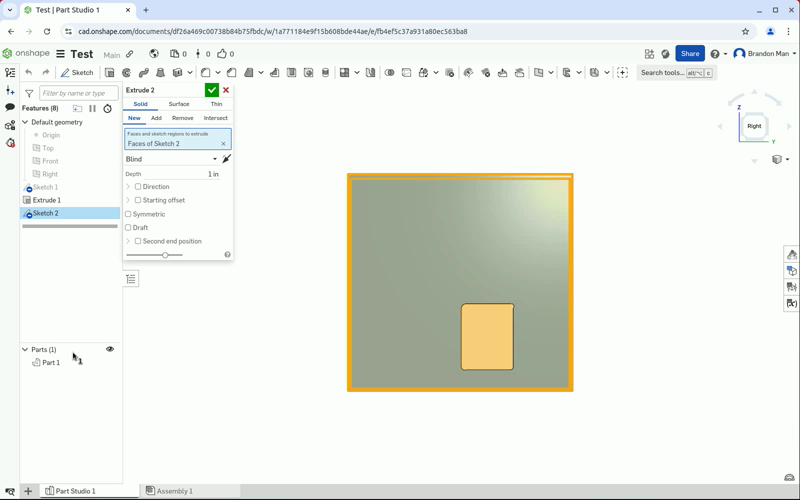
mouse_move(143, 106)
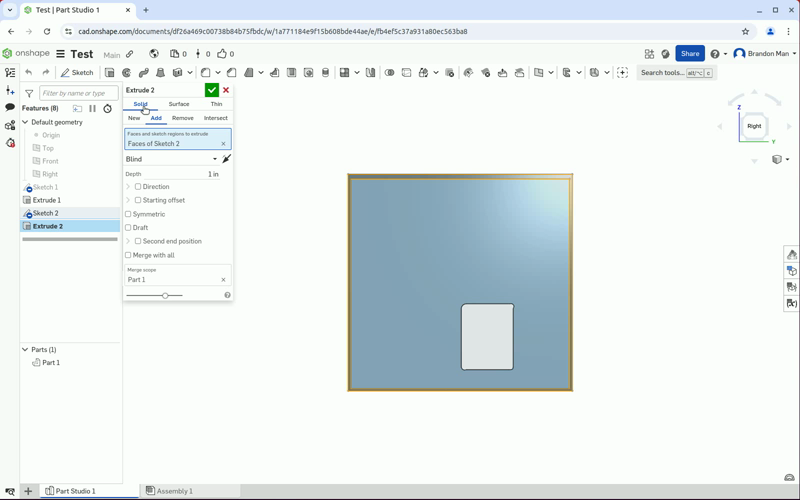
click(143, 106)
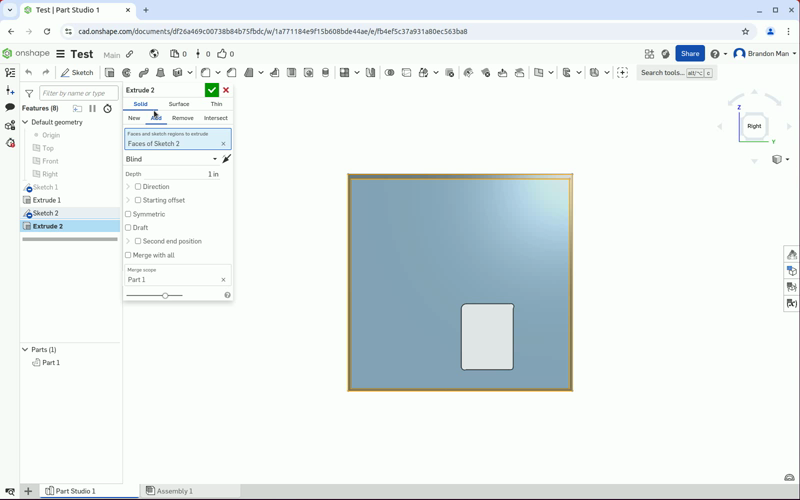
mouse_move(186, 120)
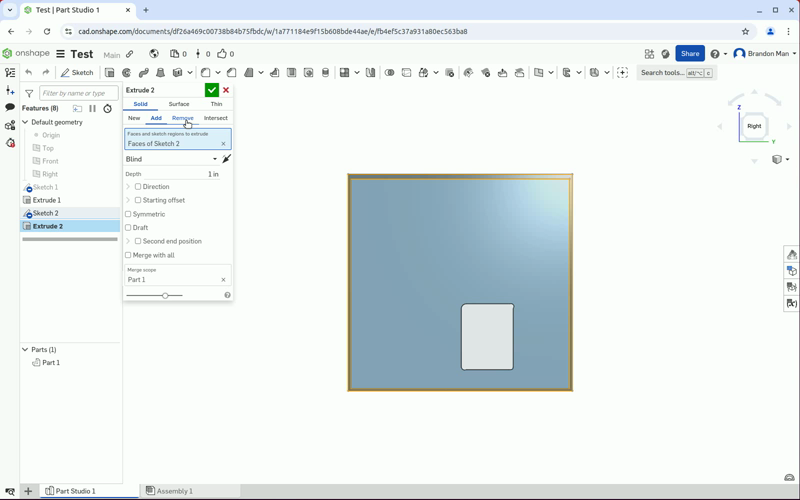
click(186, 120)
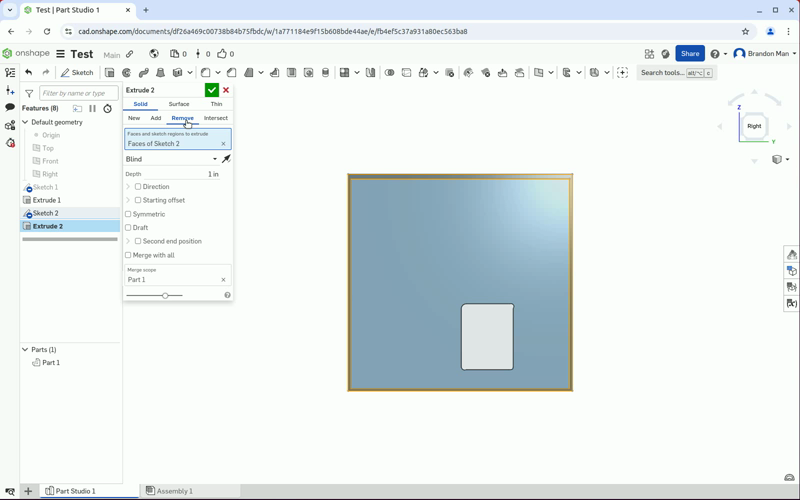
key(tab, 4)
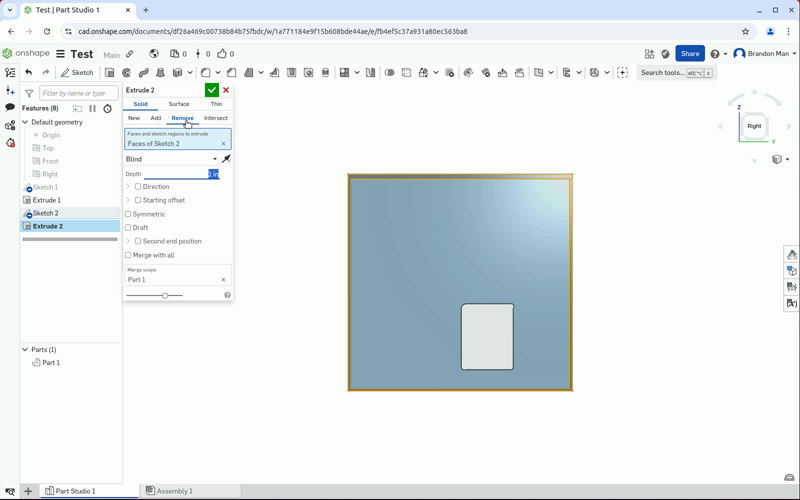
text(0.722)
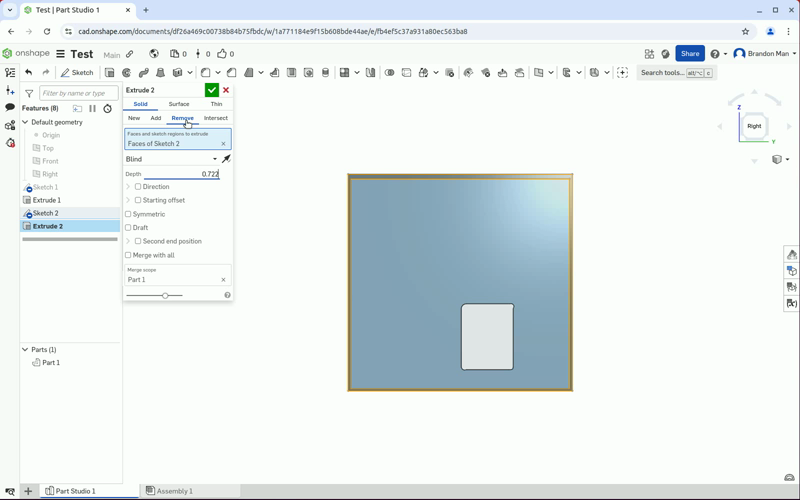
key(tab, 6)
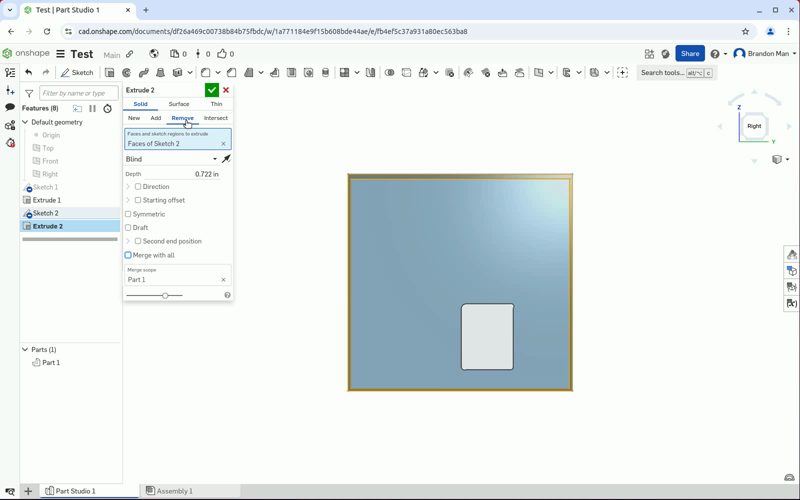
key(space)
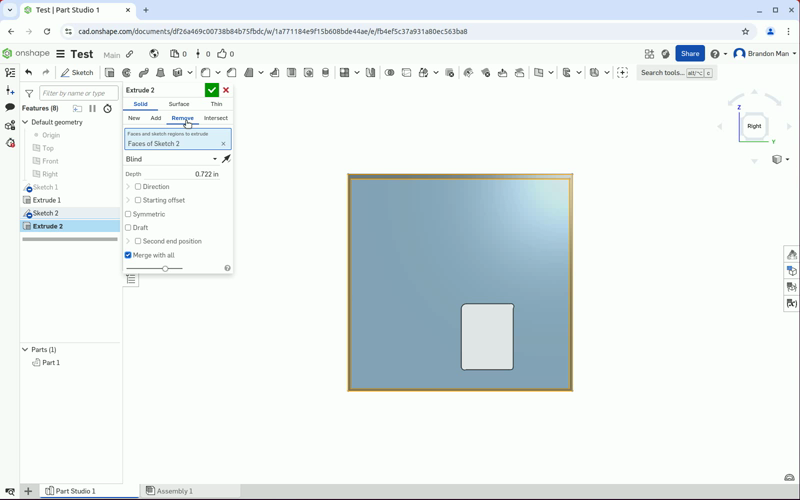
key(enter)
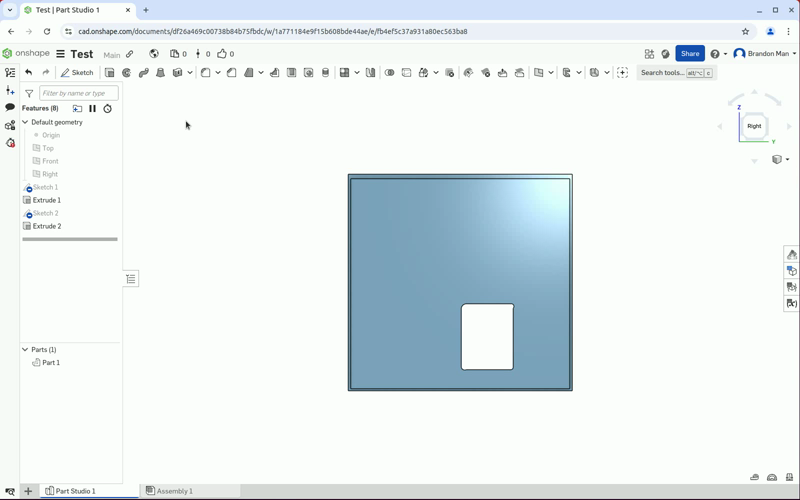
key(shift+h)
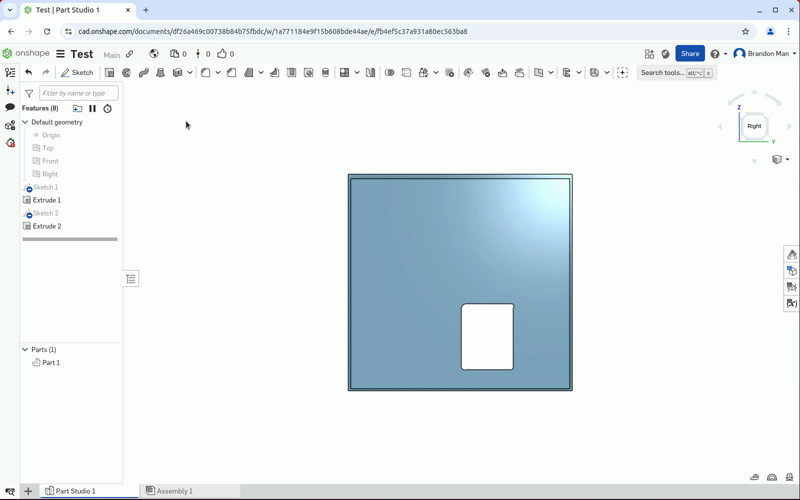
key(shift+h)
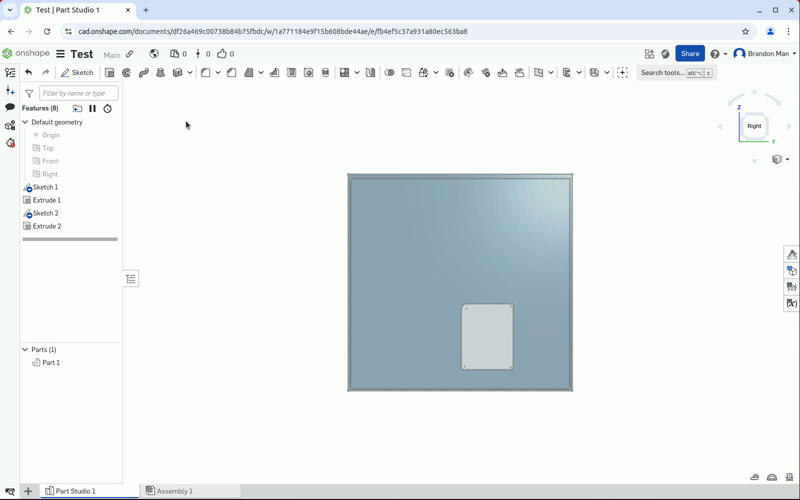
key(shift+7)
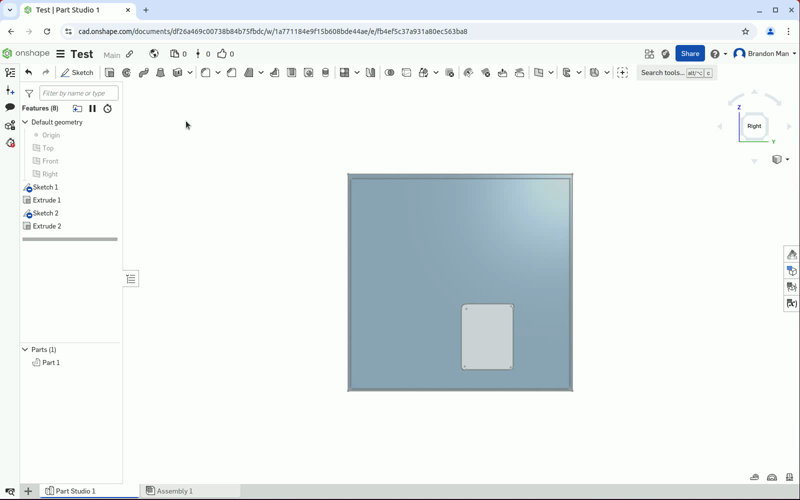
key(right, 2)
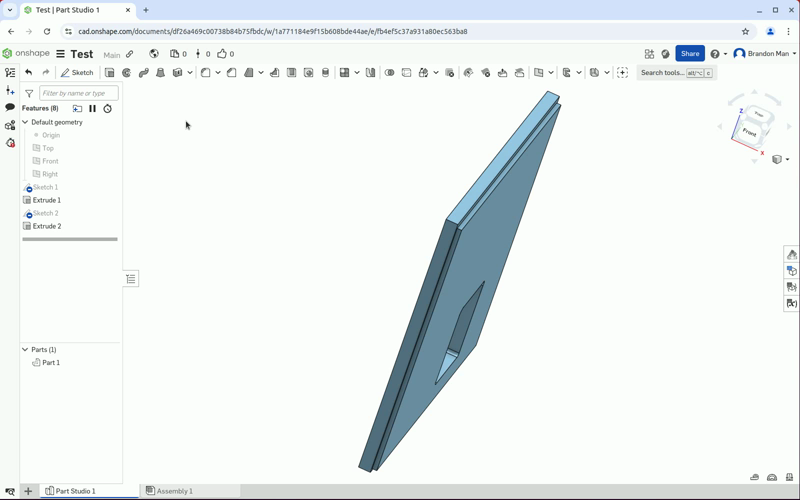
key(down, 2)
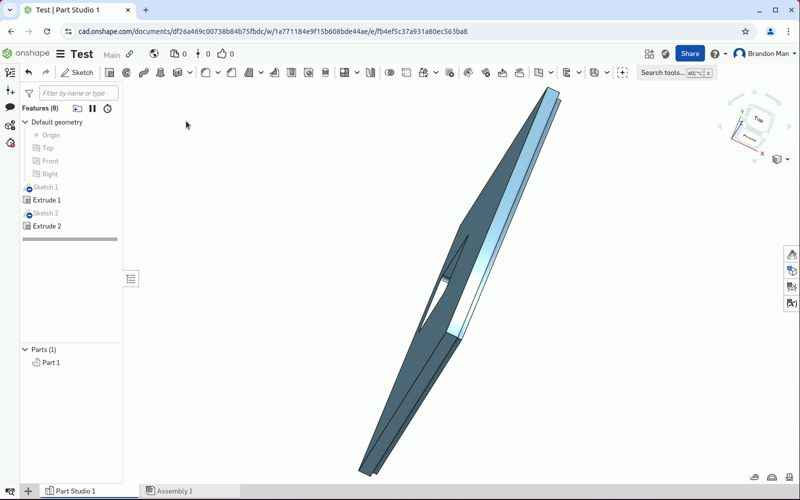
key(up, 2)
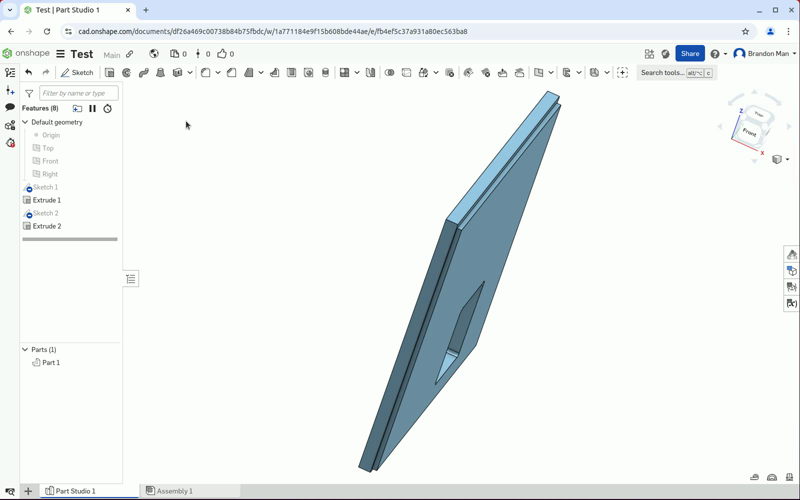
key(left, 2)
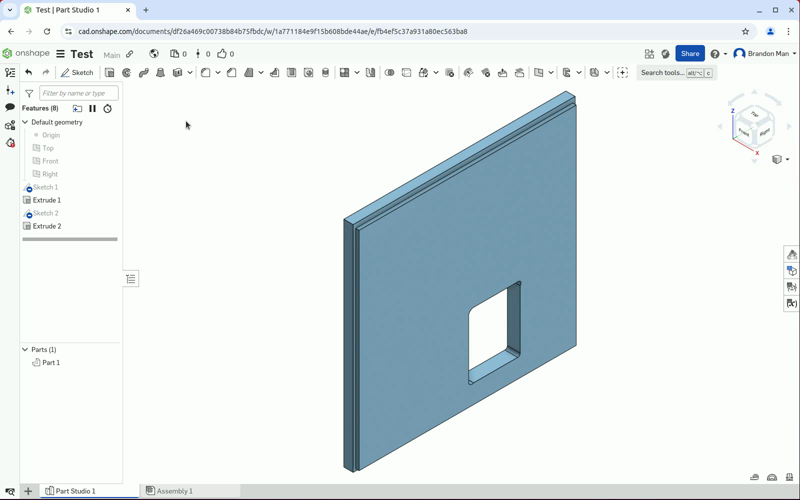
mouse_move(73, 189)
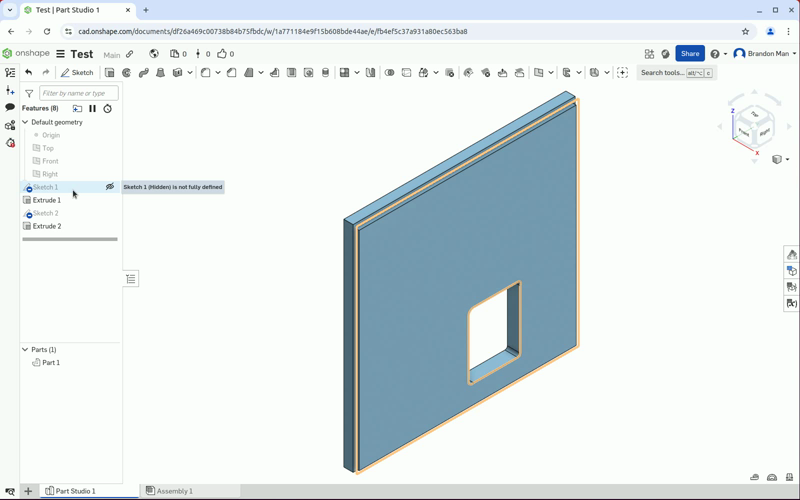
click(73, 189)